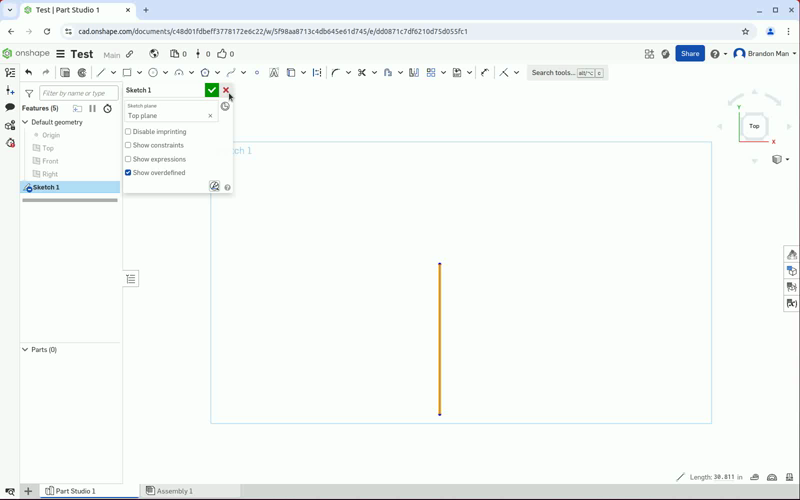
key(shift+h)
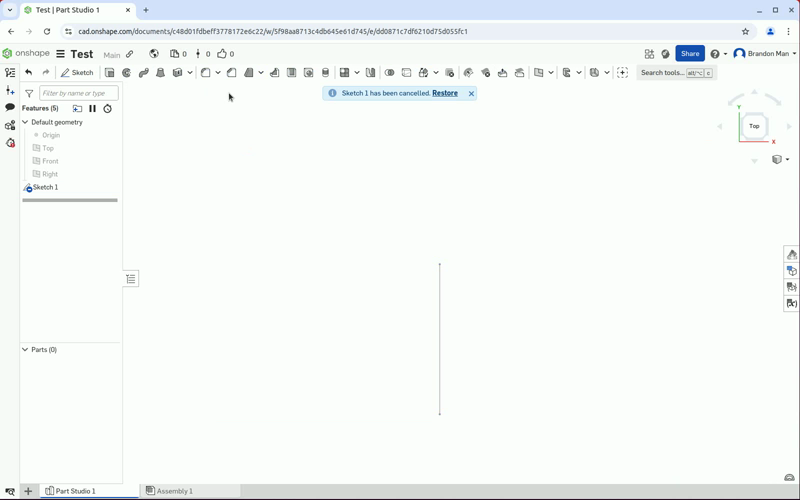
key(shift+s)
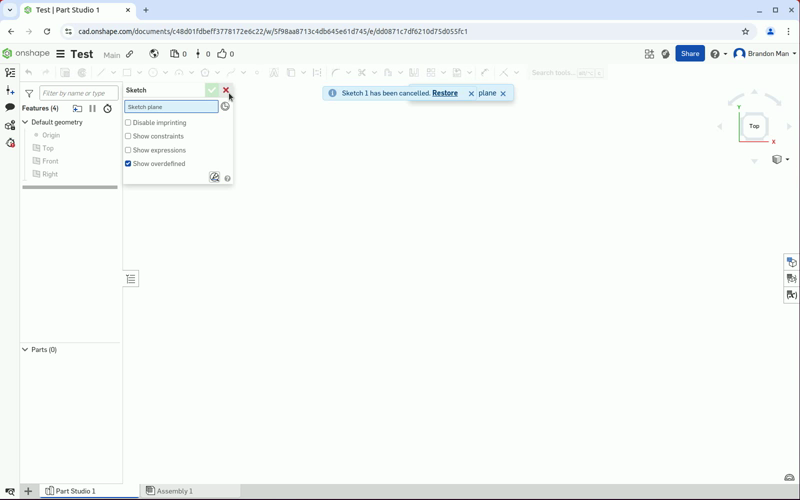
mouse_move(73, 150)
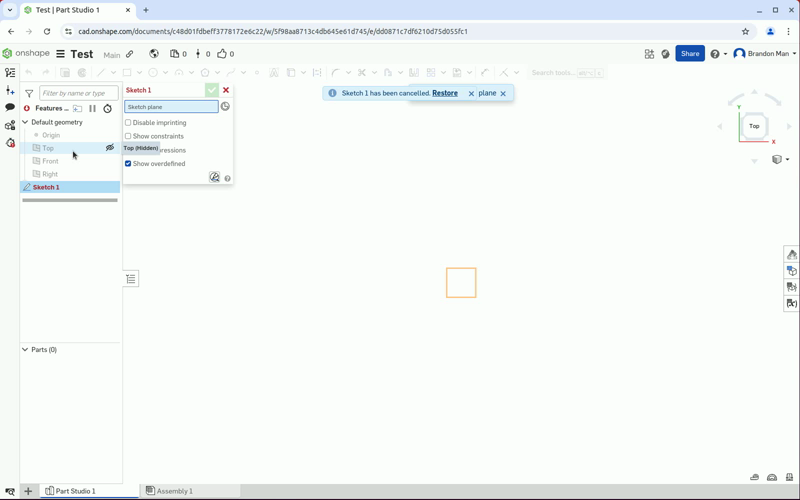
click(73, 150)
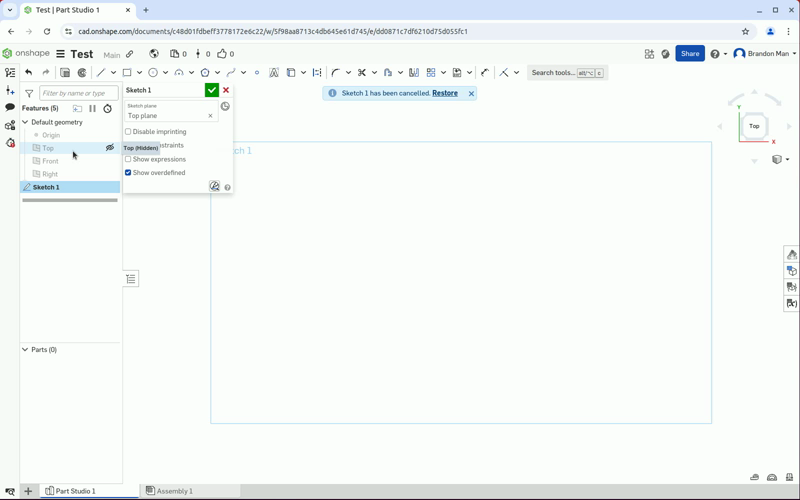
mouse_move(73, 352)
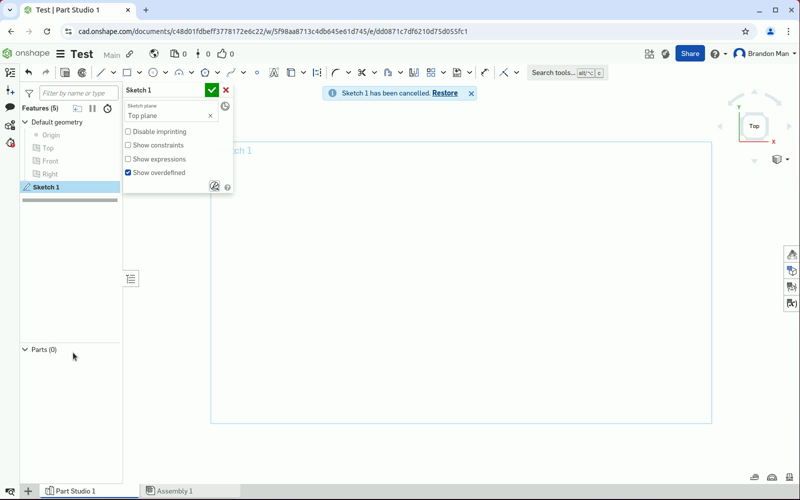
key(y)
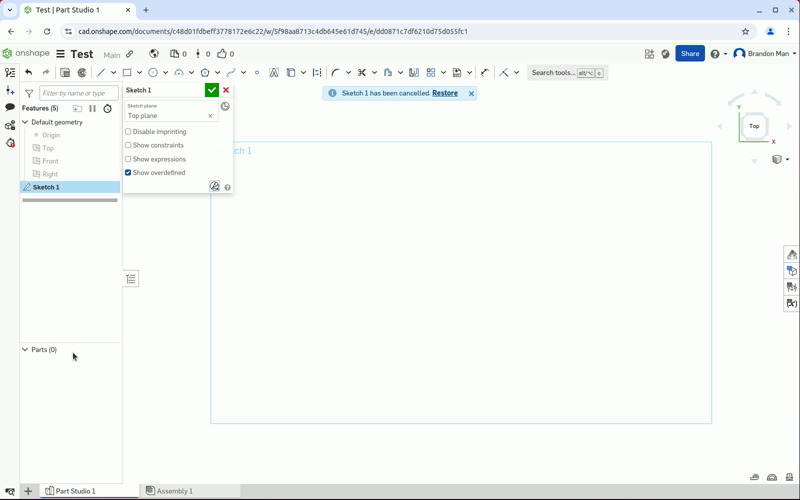
key(l)
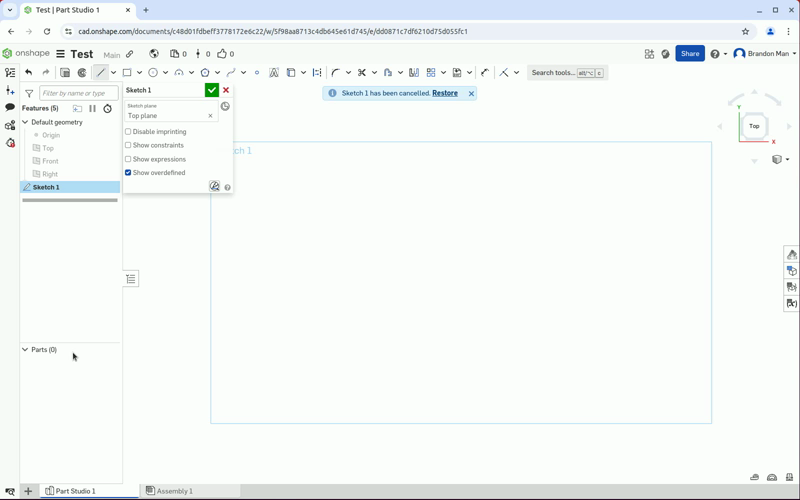
key_down(shift)
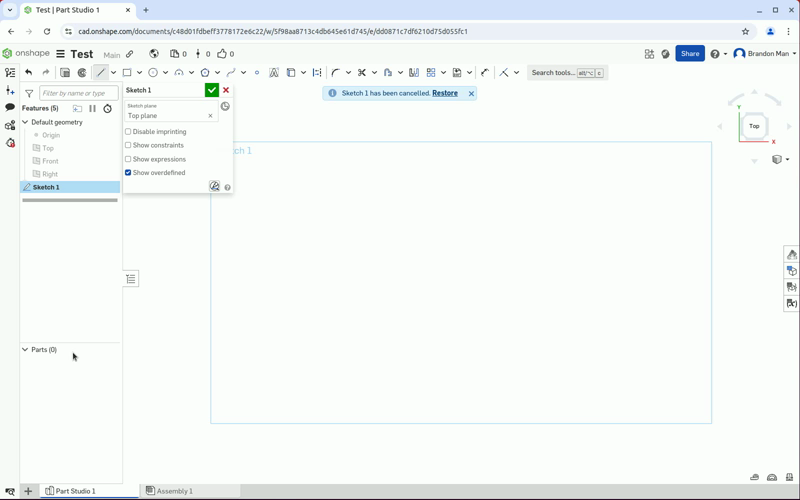
mouse_move(353, 222)
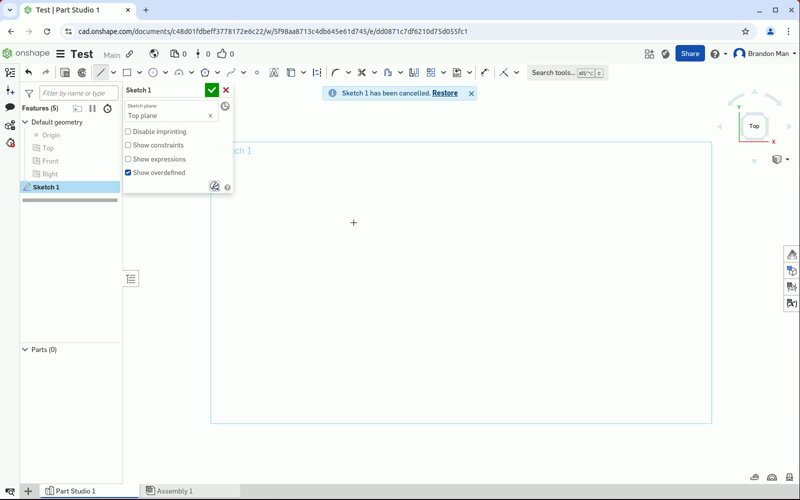
click(353, 222)
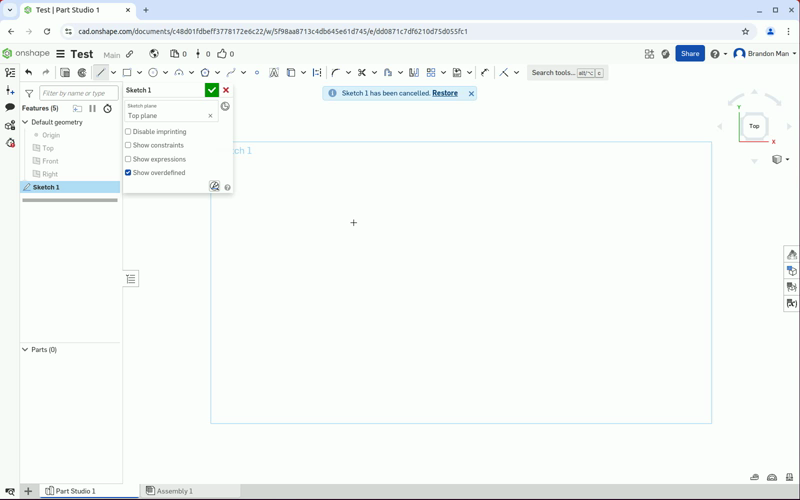
key_up(shift)
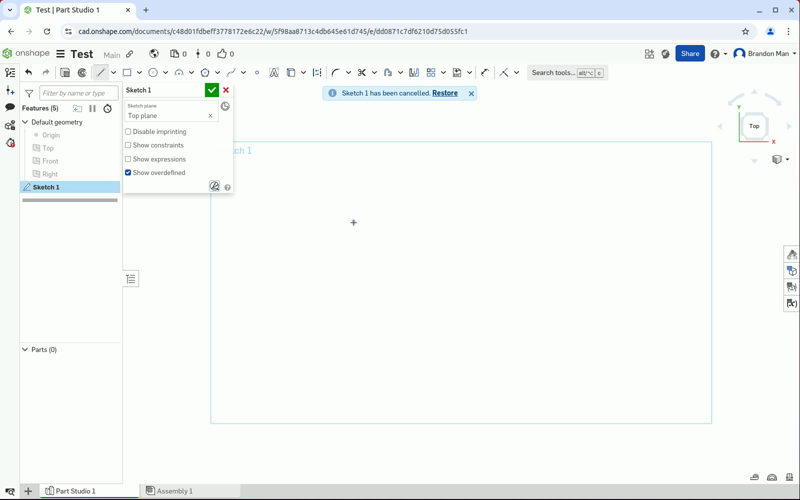
key_down(shift)
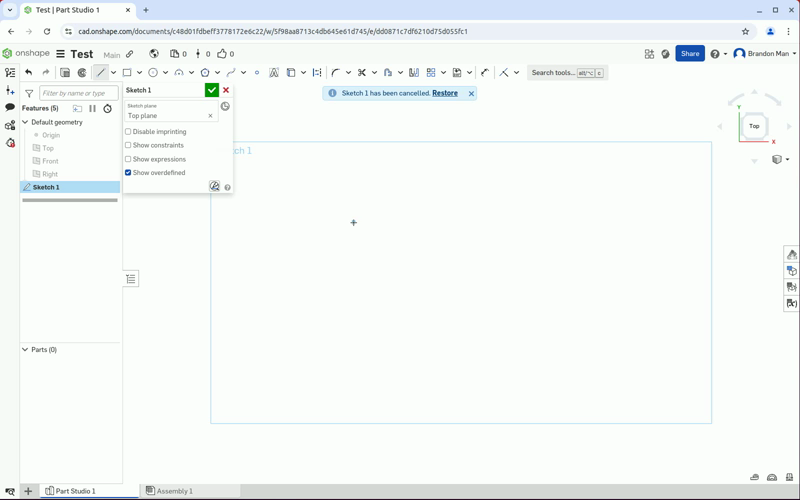
mouse_move(383, 222)
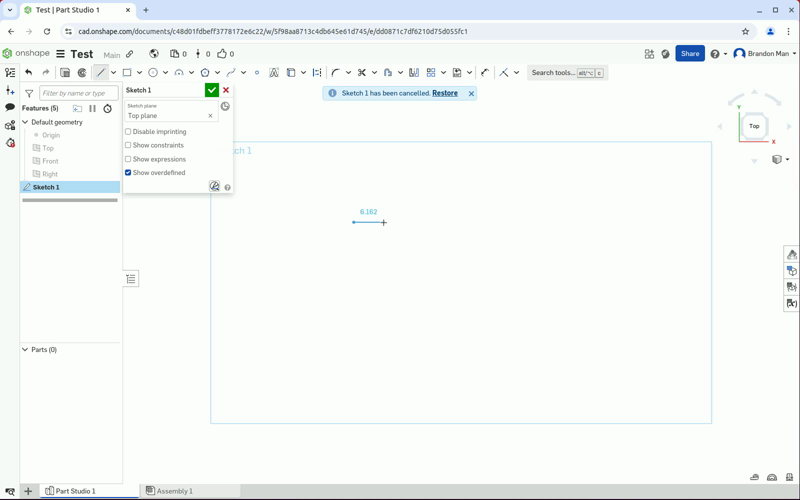
mouse_move(389, 222)
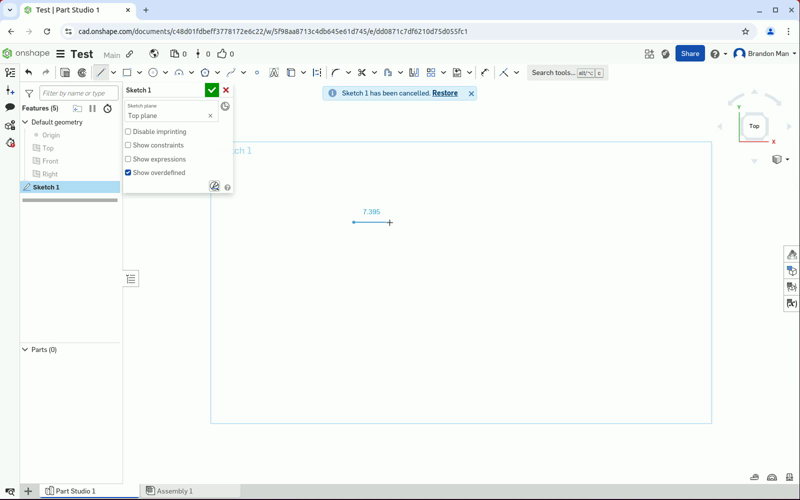
click(389, 222)
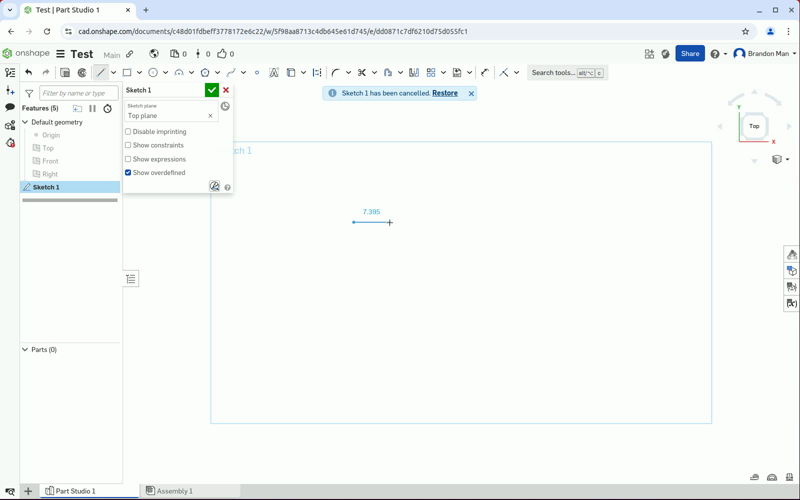
key_up(shift)
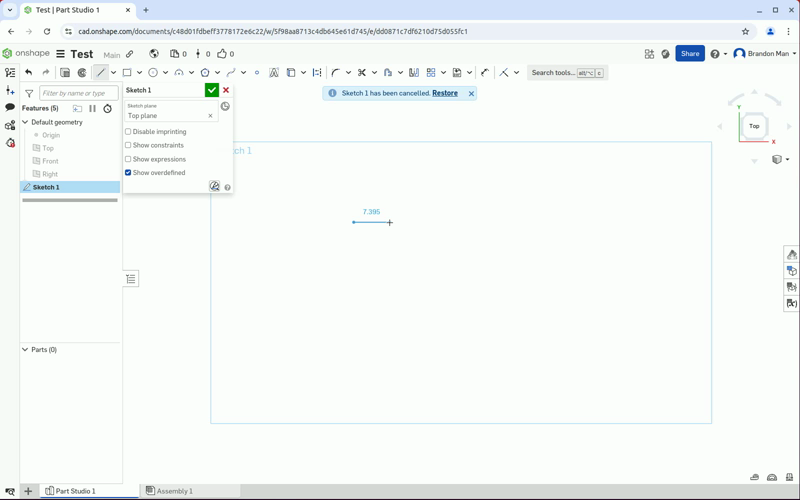
key_down(shift)
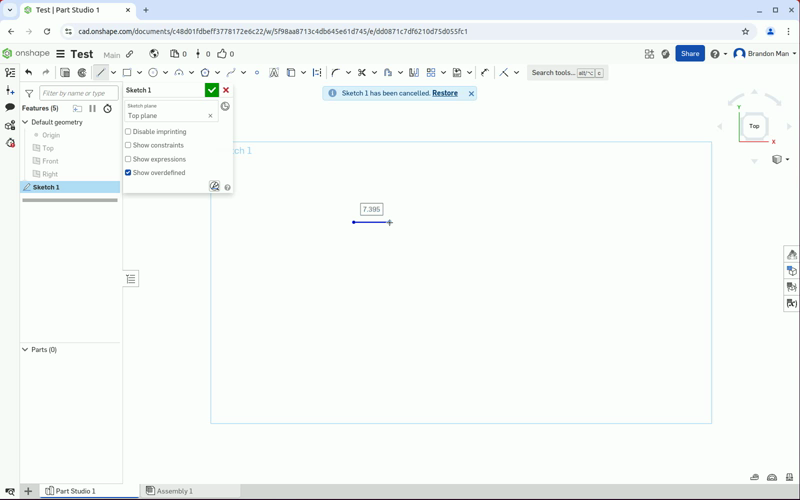
mouse_move(420, 222)
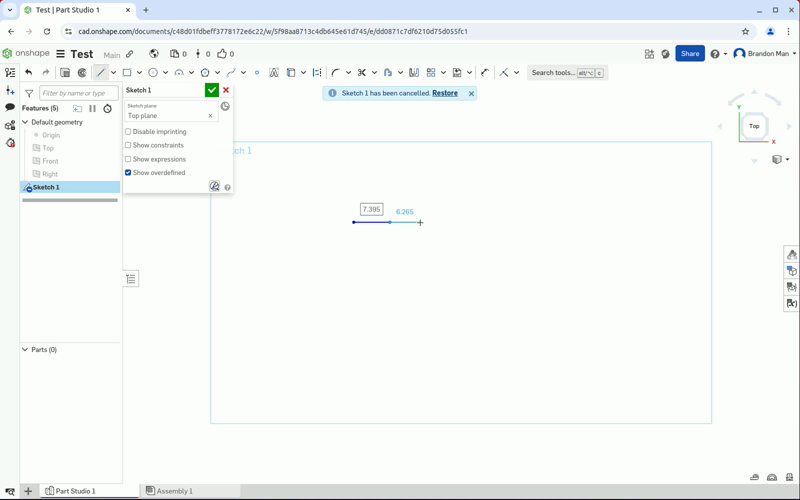
mouse_move(389, 194)
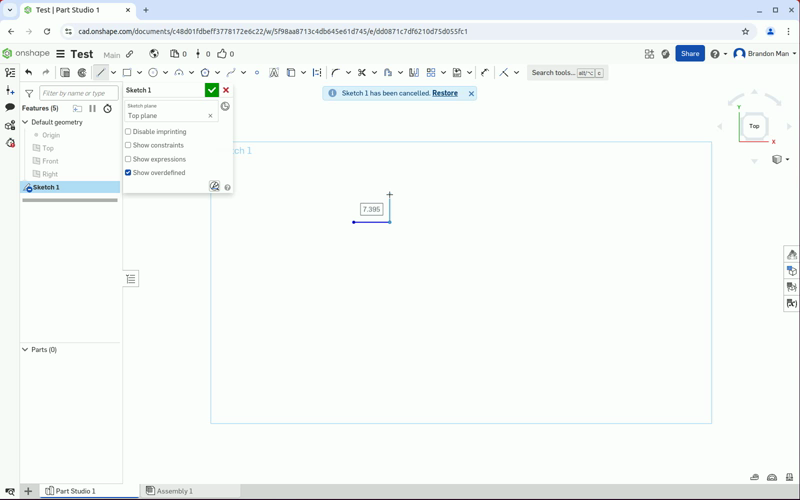
click(389, 194)
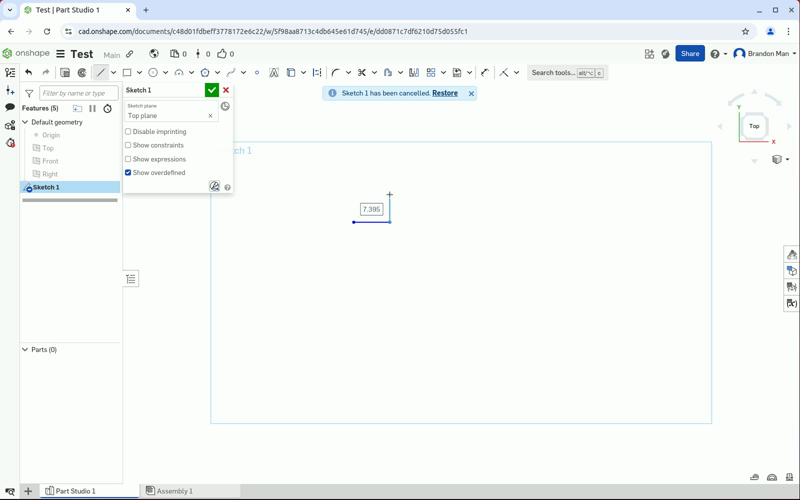
key_up(shift)
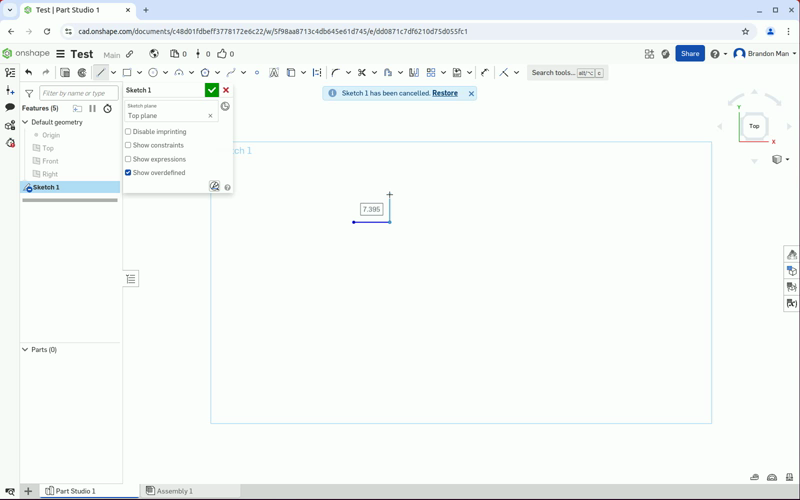
key_down(shift)
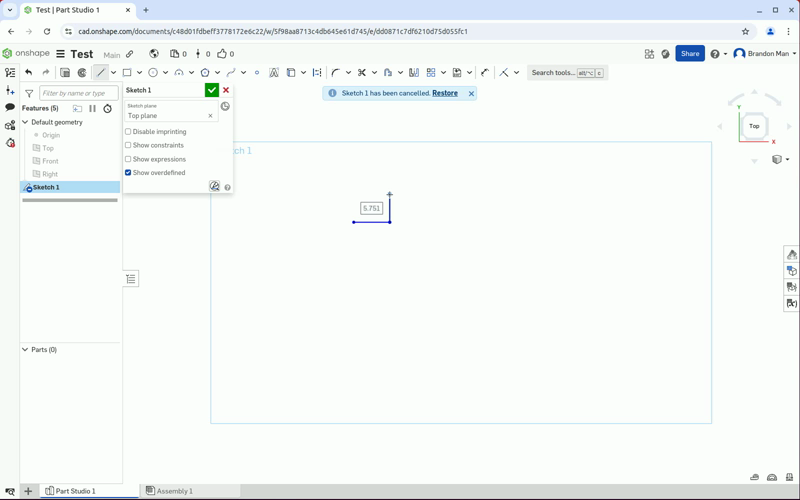
mouse_move(420, 194)
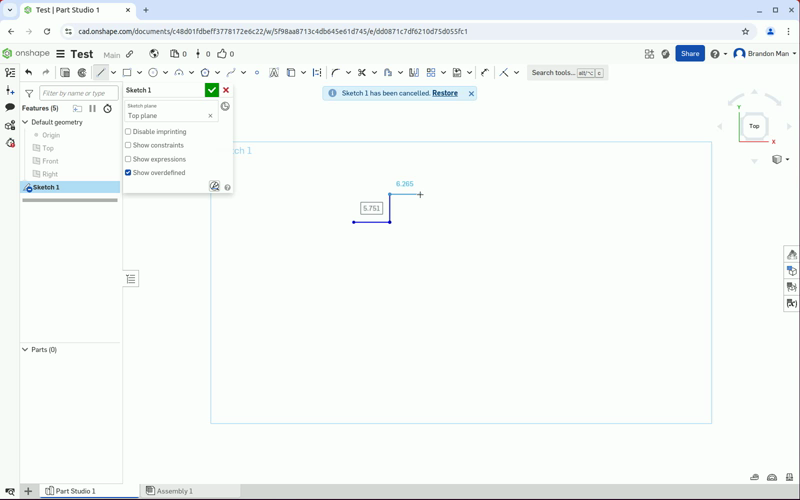
mouse_move(353, 194)
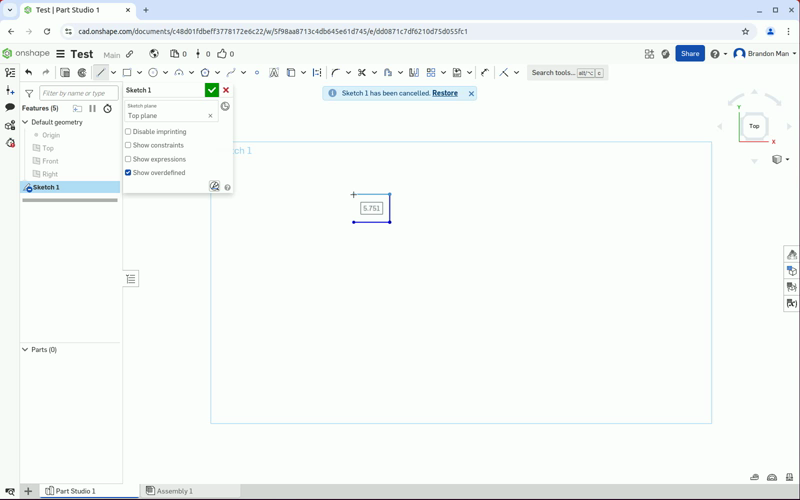
click(353, 194)
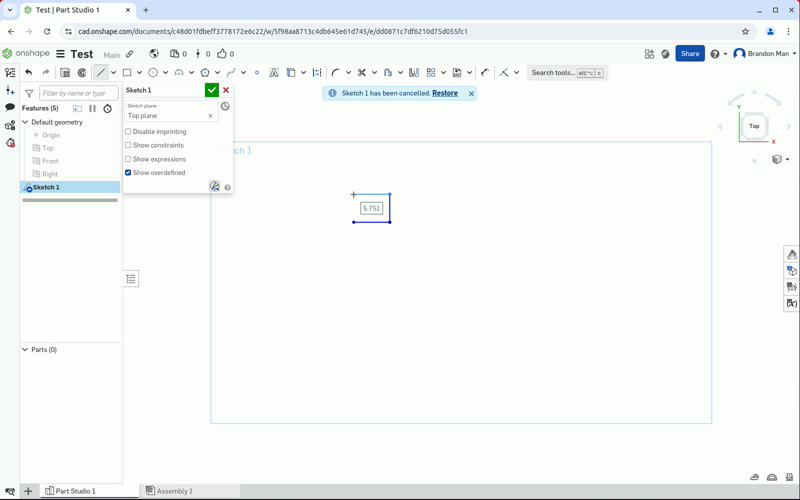
key_up(shift)
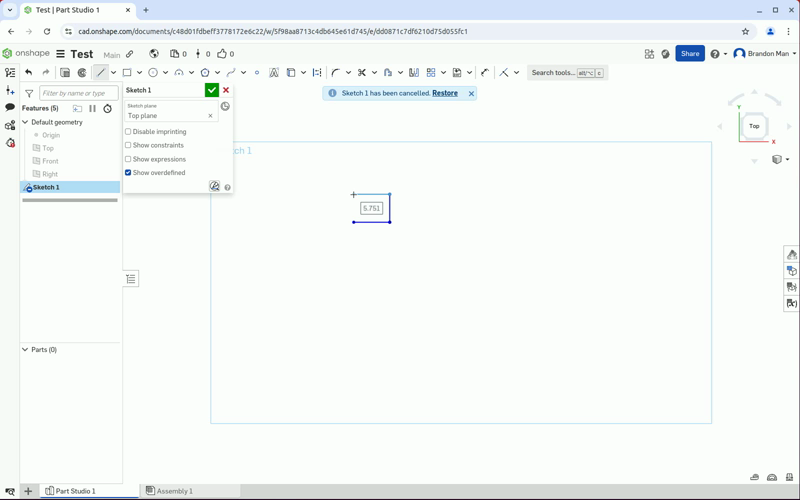
mouse_move(383, 194)
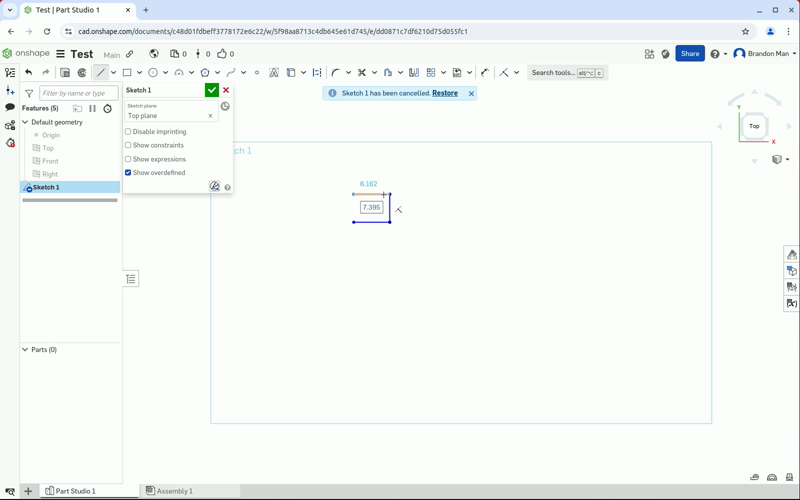
key_down(shift)
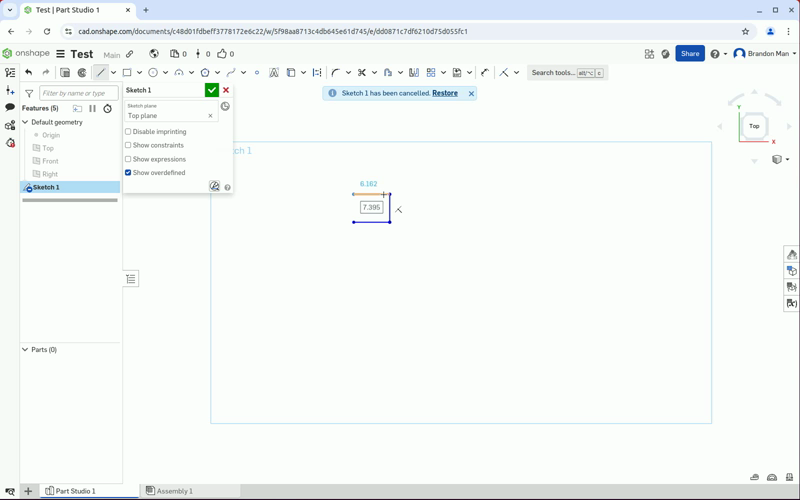
mouse_move(353, 222)
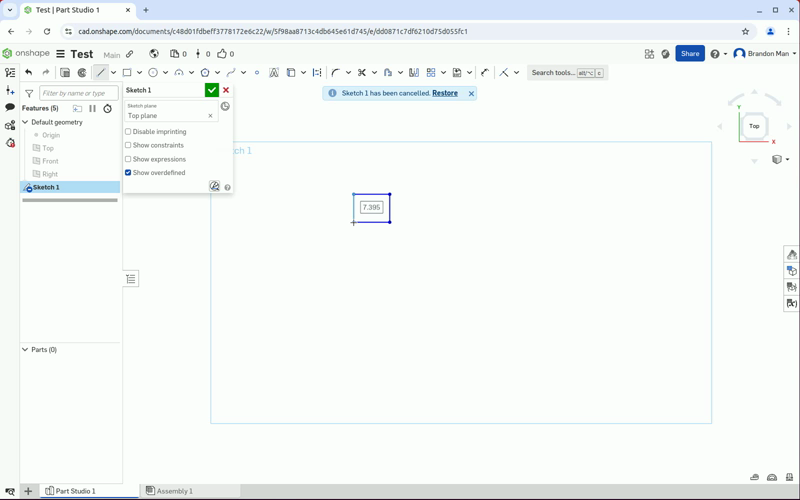
key_up(shift)
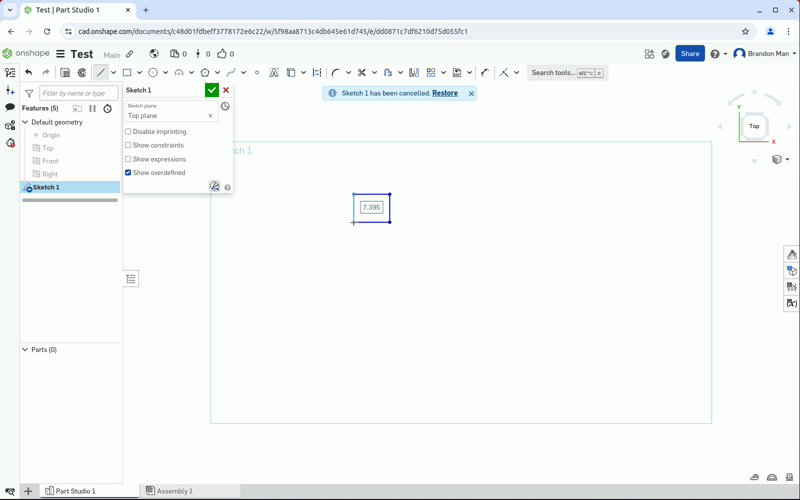
click(353, 222)
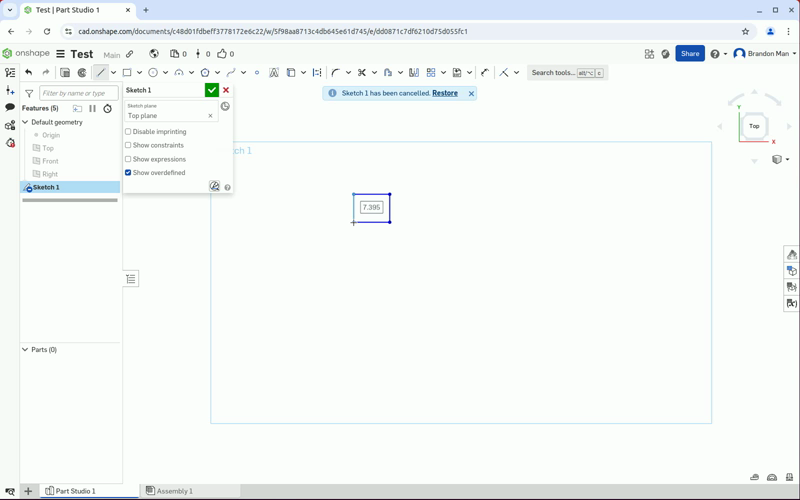
key(esc)
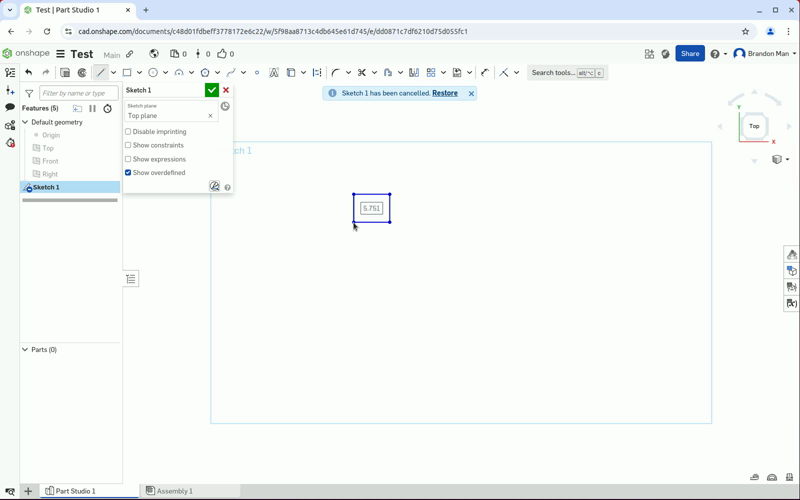
key(l)
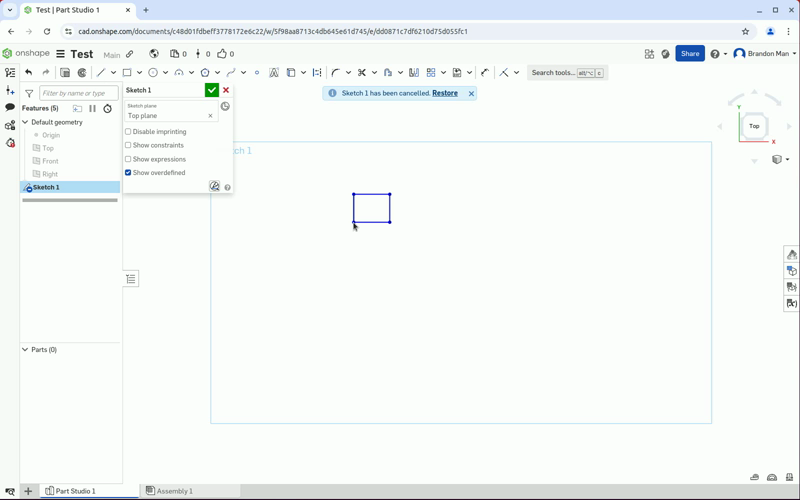
key_down(shift)
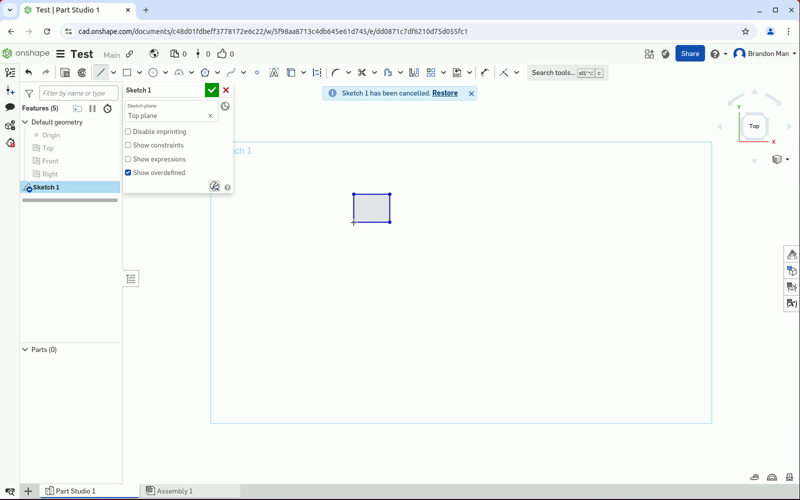
mouse_move(369, 216)
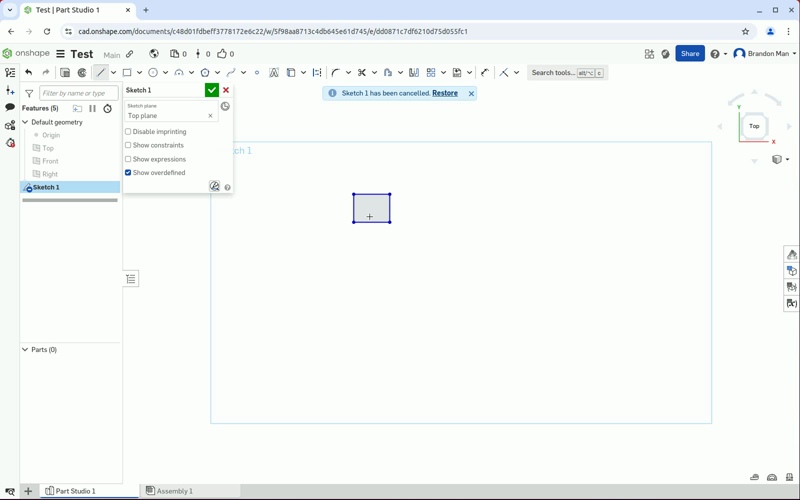
click(369, 216)
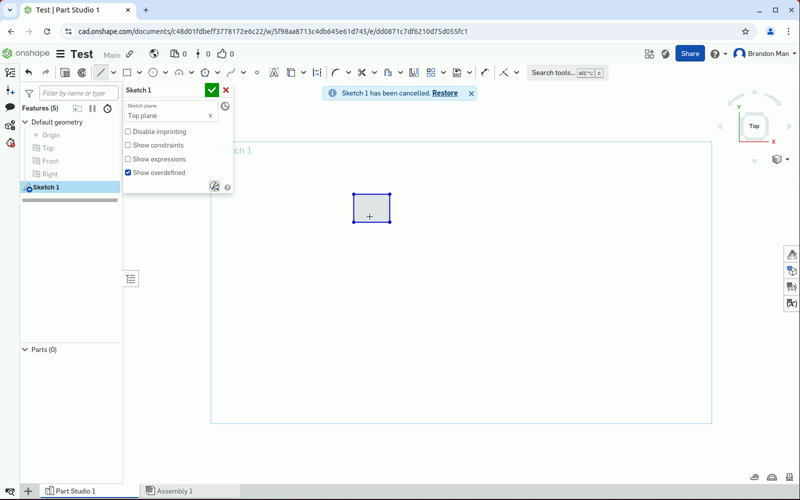
key_up(shift)
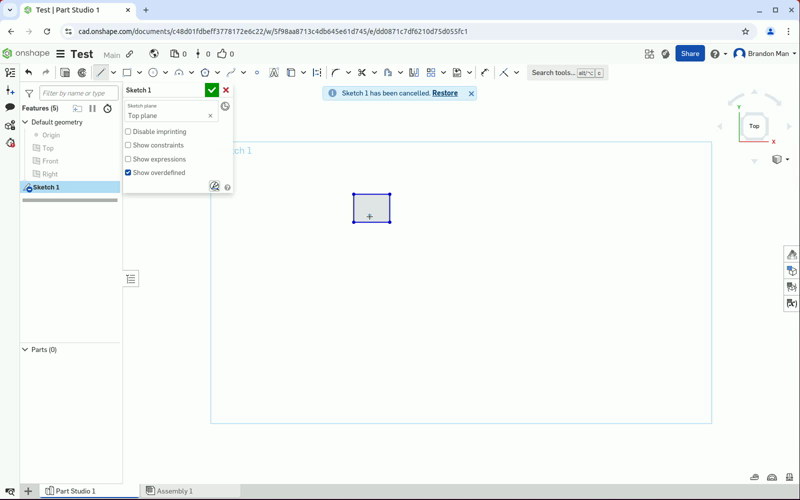
key_down(shift)
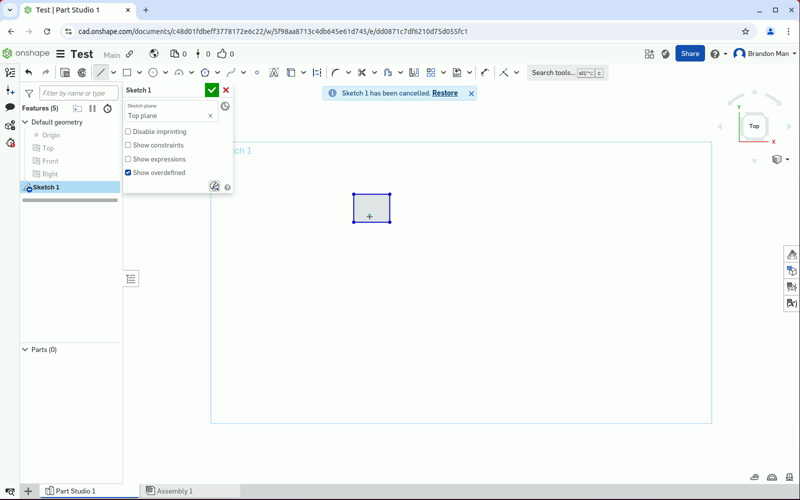
mouse_move(399, 216)
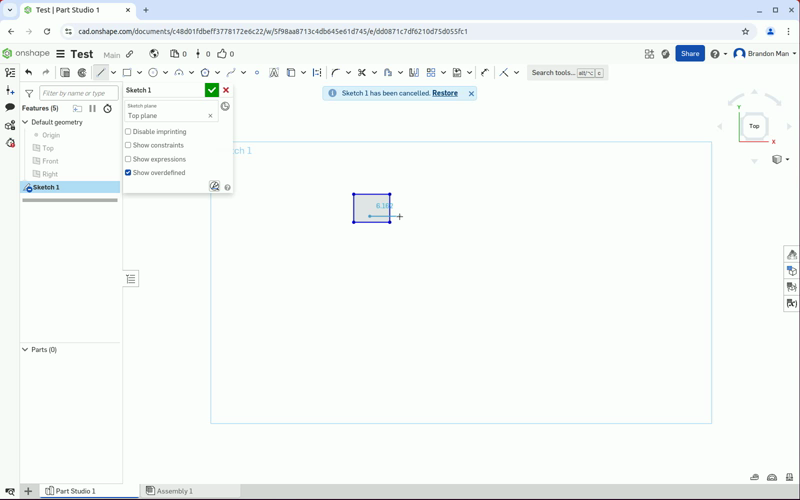
mouse_move(374, 216)
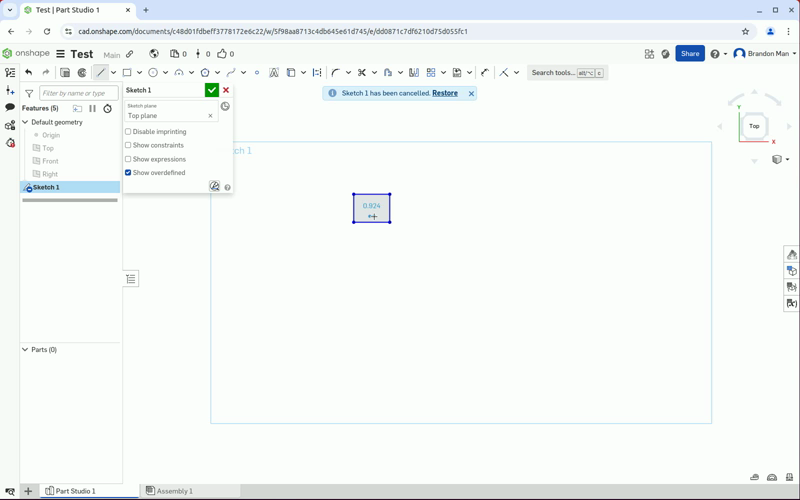
scroll(6)
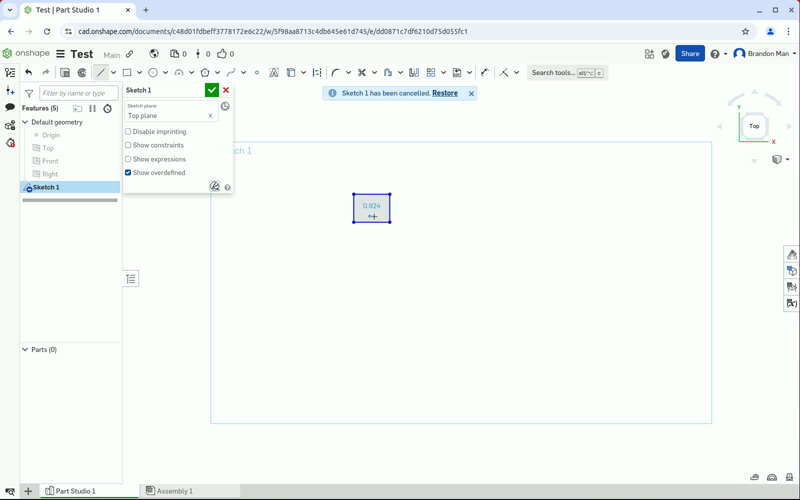
scroll(6)
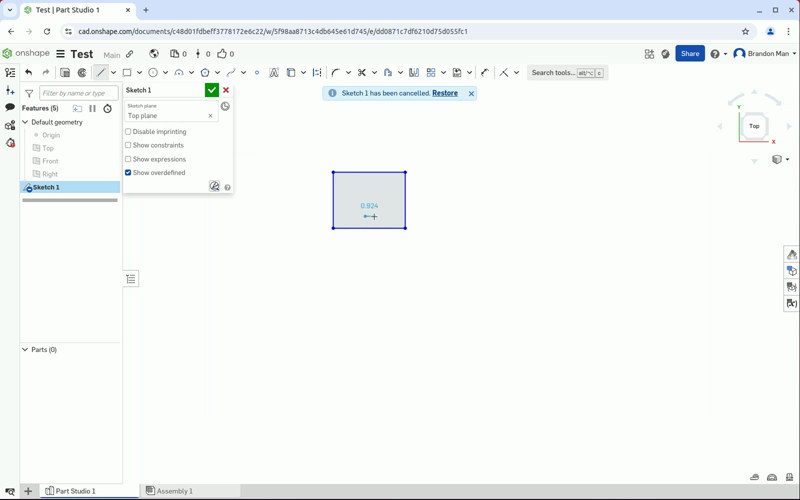
scroll(6)
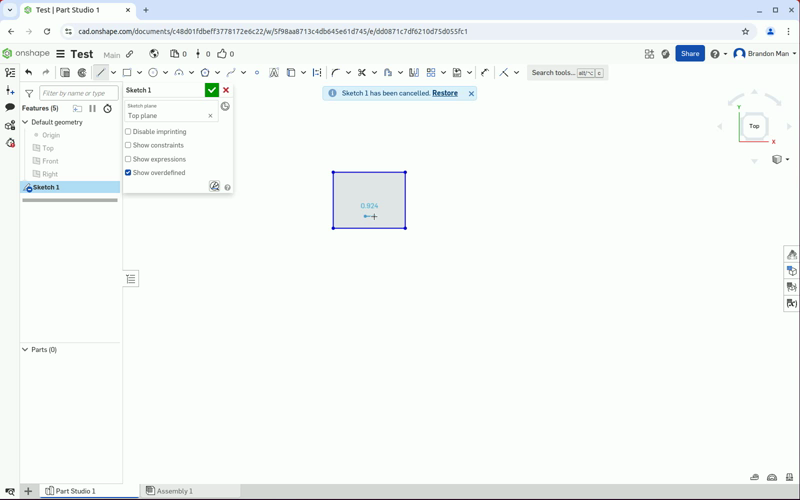
scroll(6)
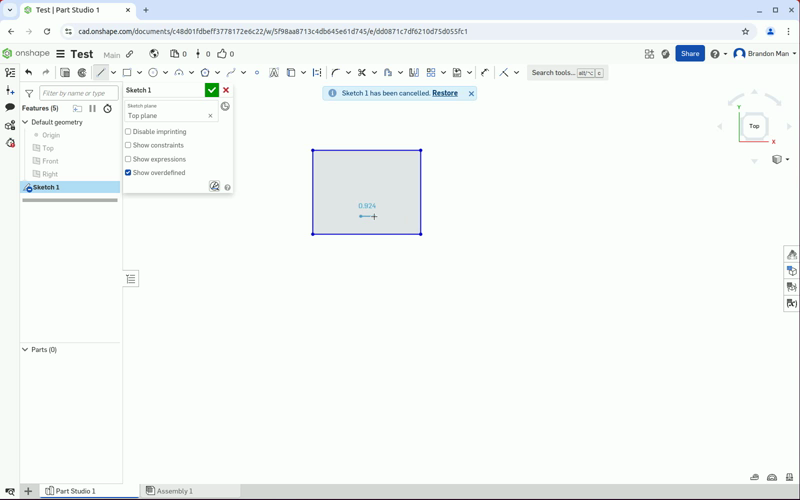
scroll(6)
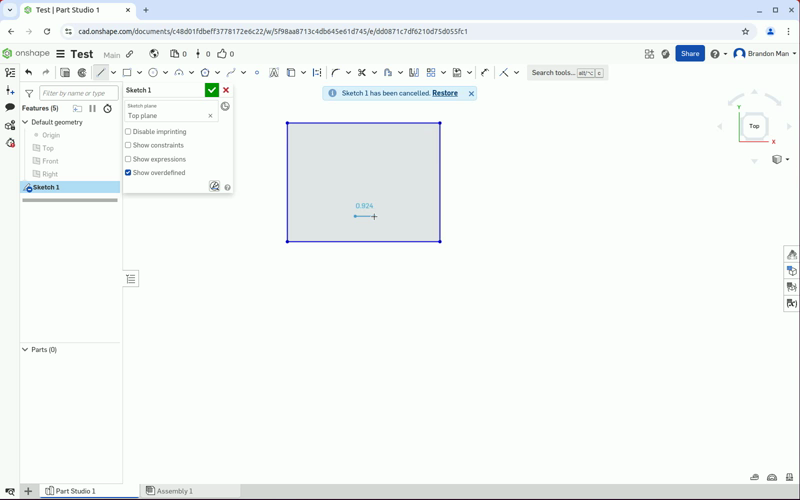
scroll(6)
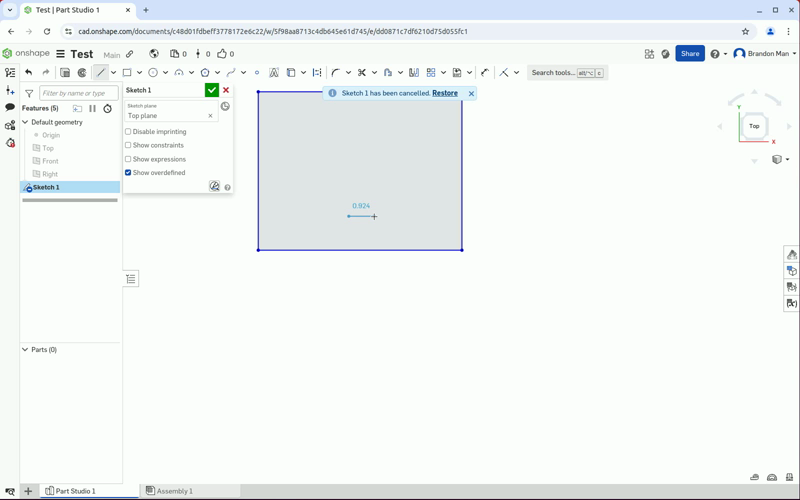
scroll(6)
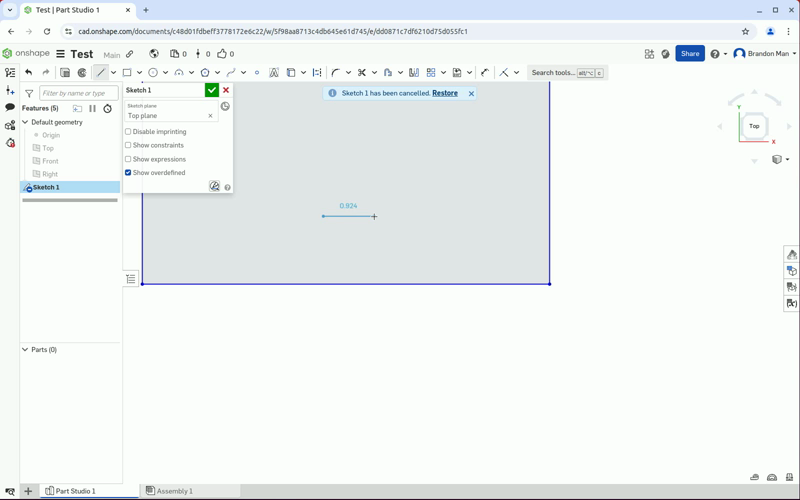
click(374, 216)
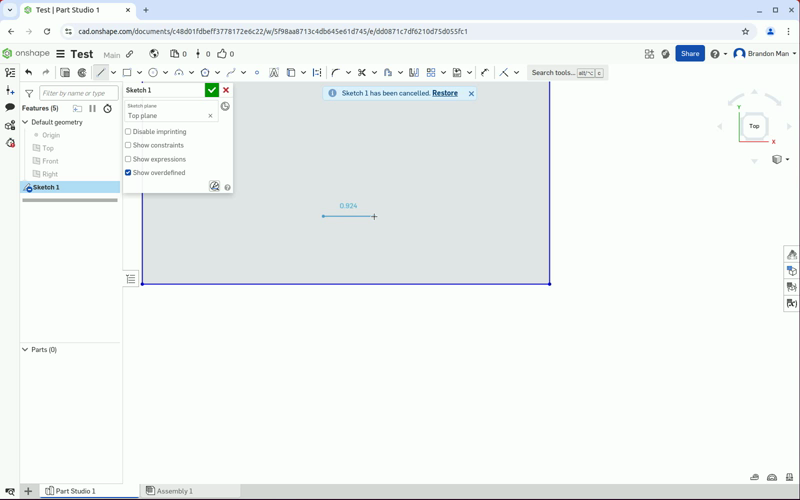
scroll(-6)
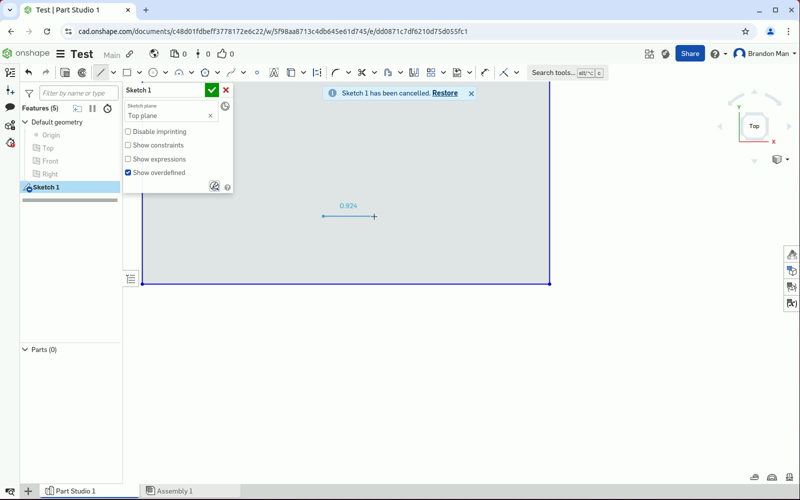
scroll(-6)
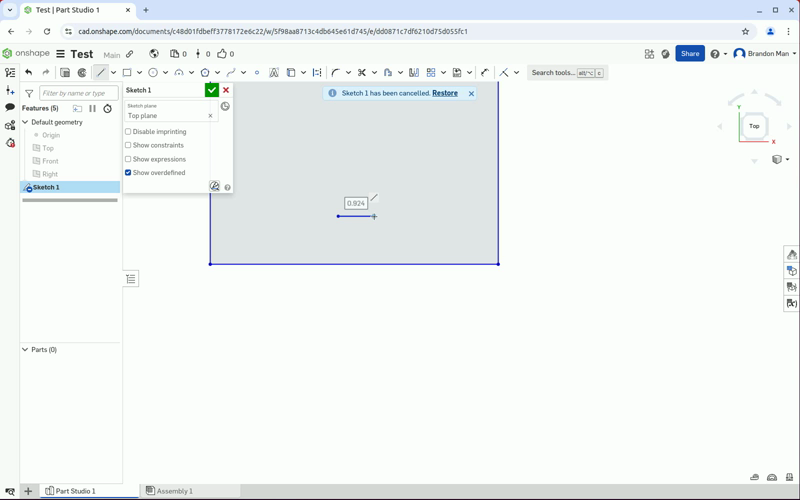
scroll(-6)
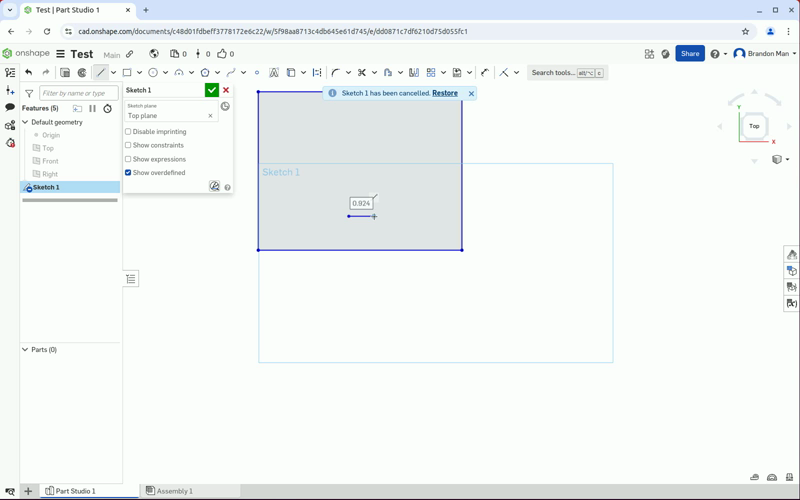
scroll(-6)
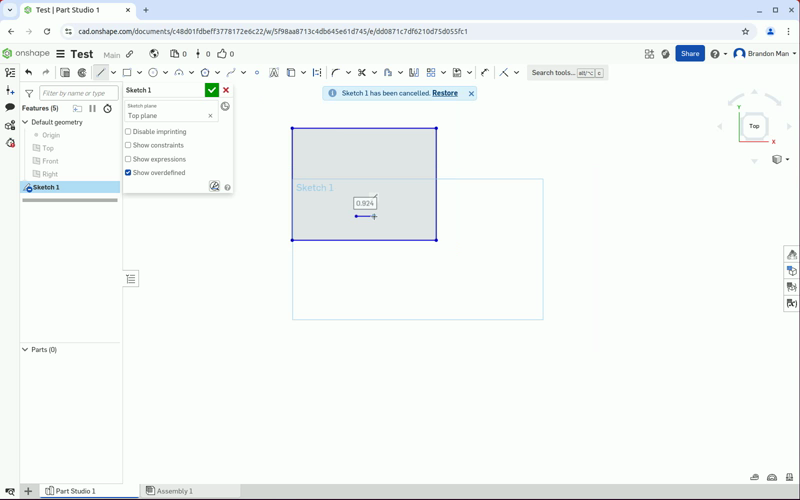
scroll(-6)
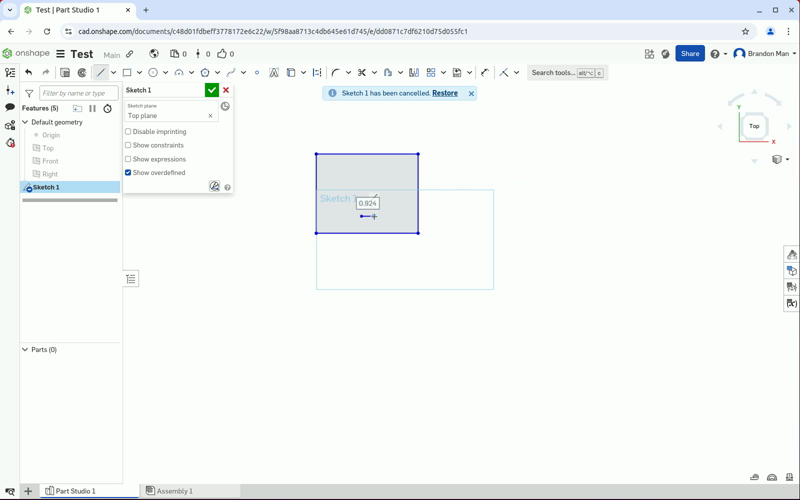
scroll(-6)
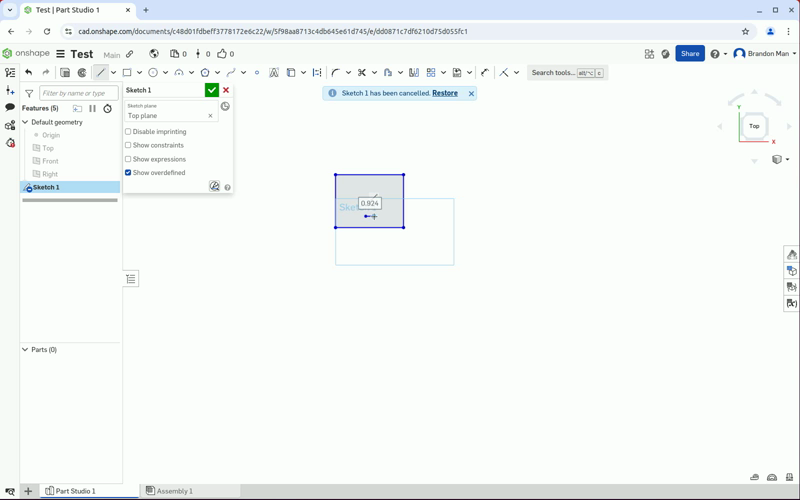
scroll(-6)
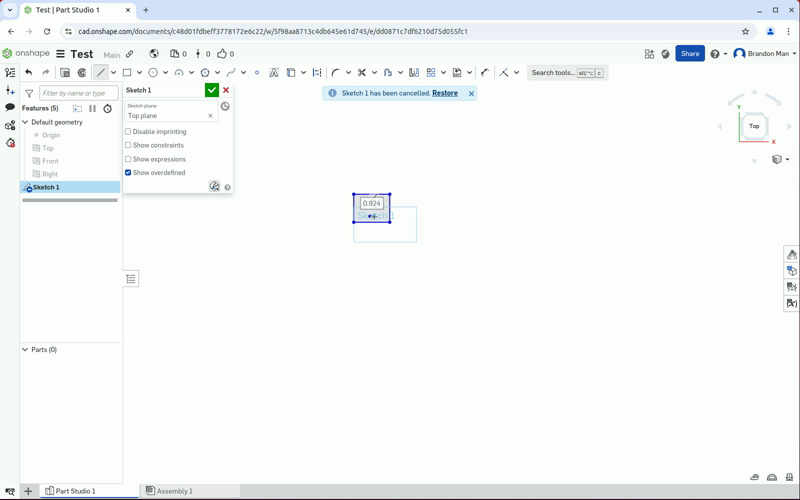
key_up(shift)
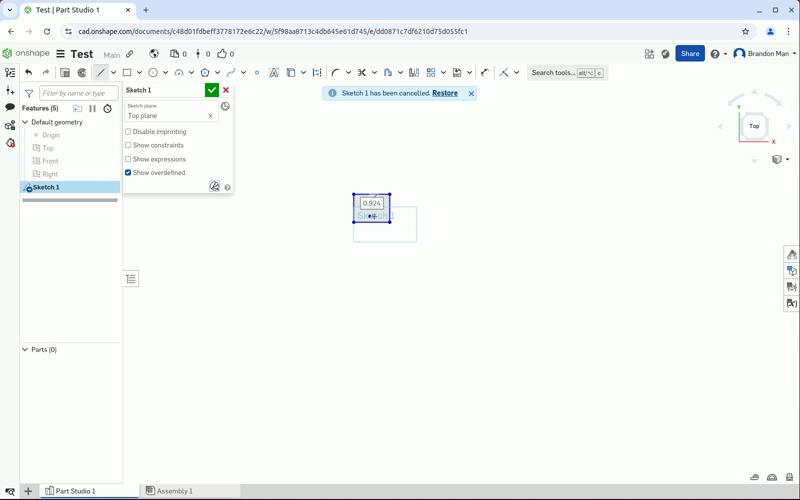
key_down(shift)
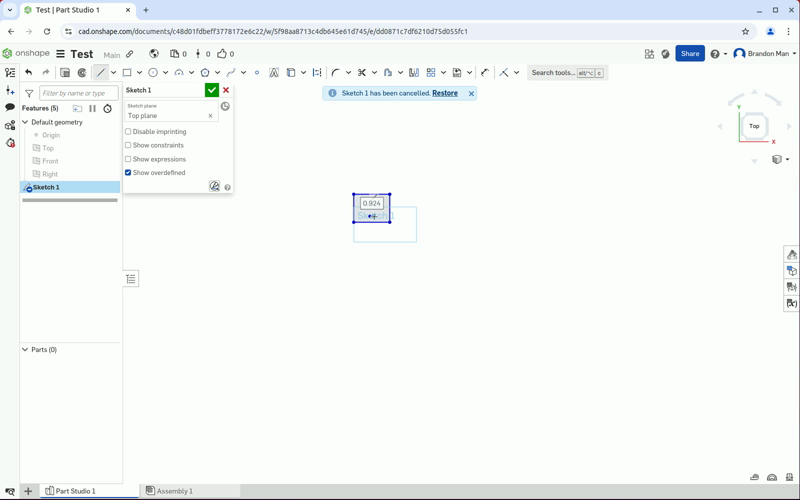
mouse_move(404, 216)
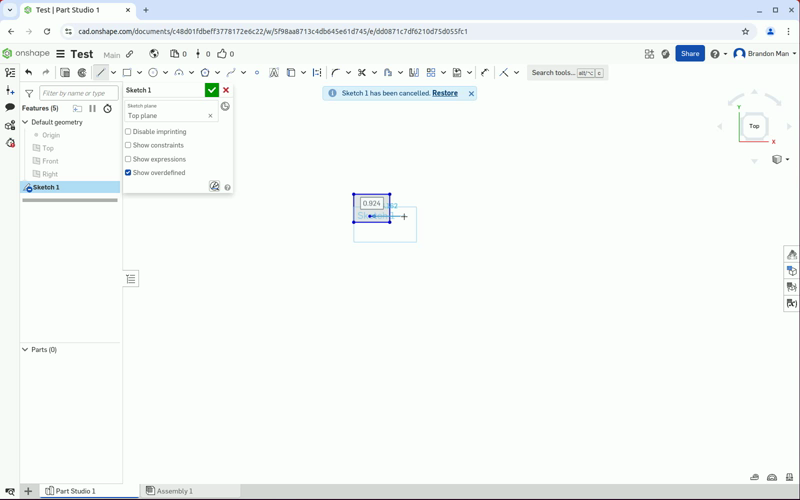
mouse_move(374, 200)
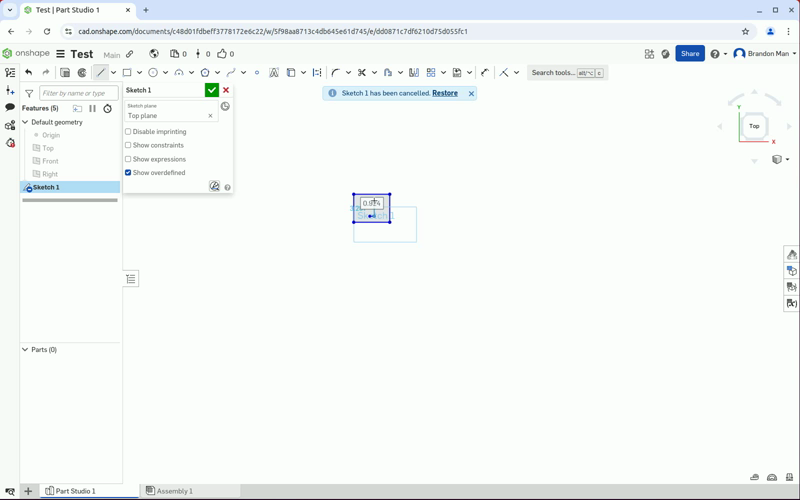
click(374, 200)
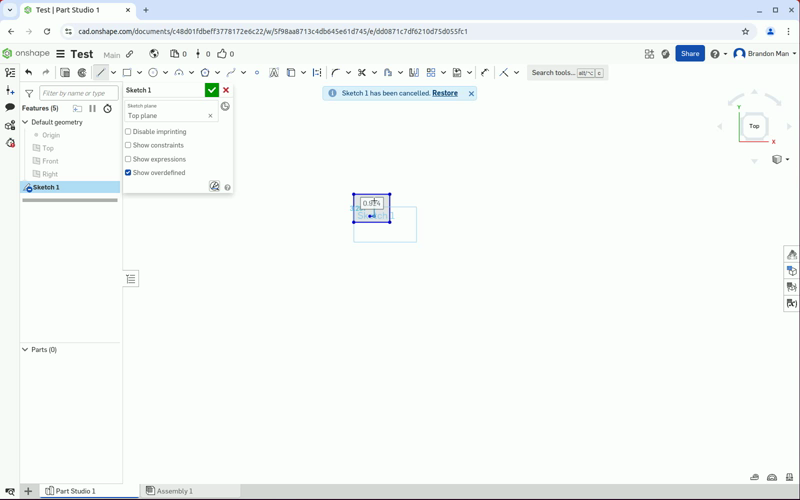
key_up(shift)
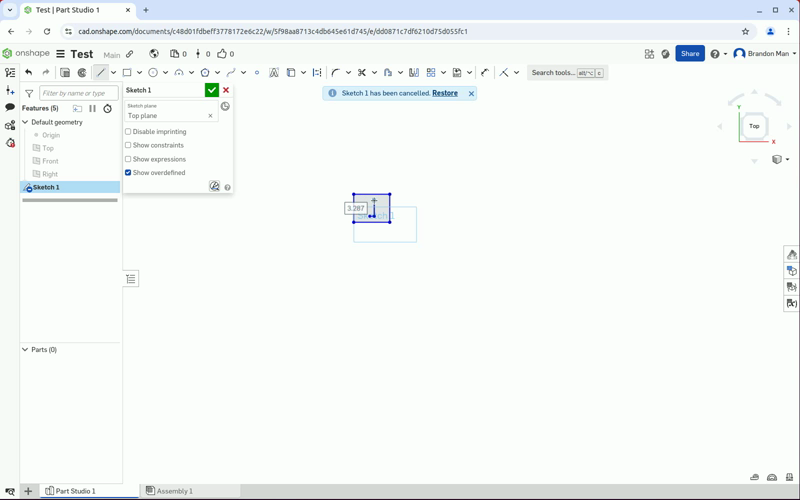
key_down(shift)
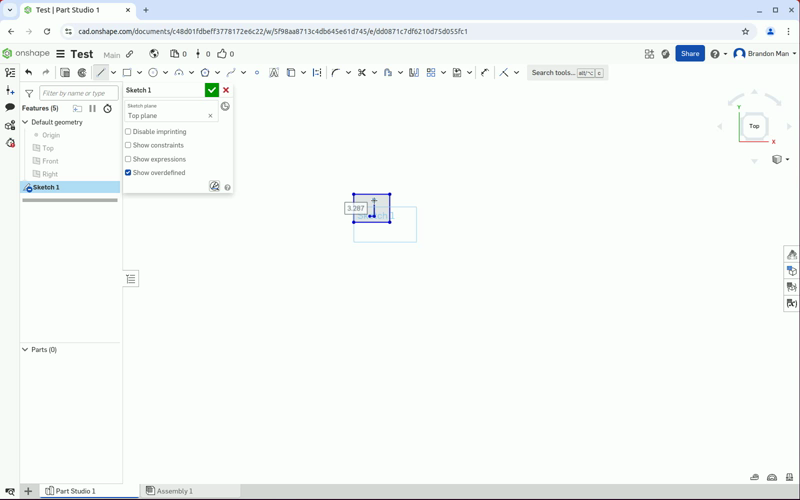
mouse_move(404, 200)
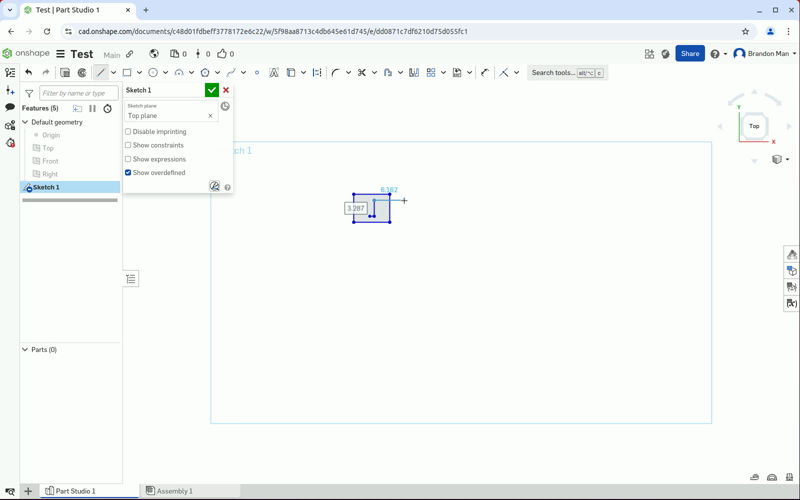
mouse_move(369, 200)
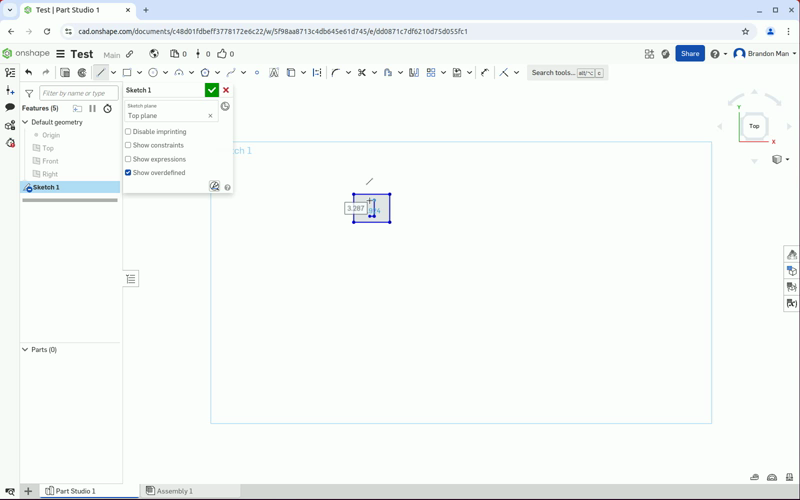
scroll(6)
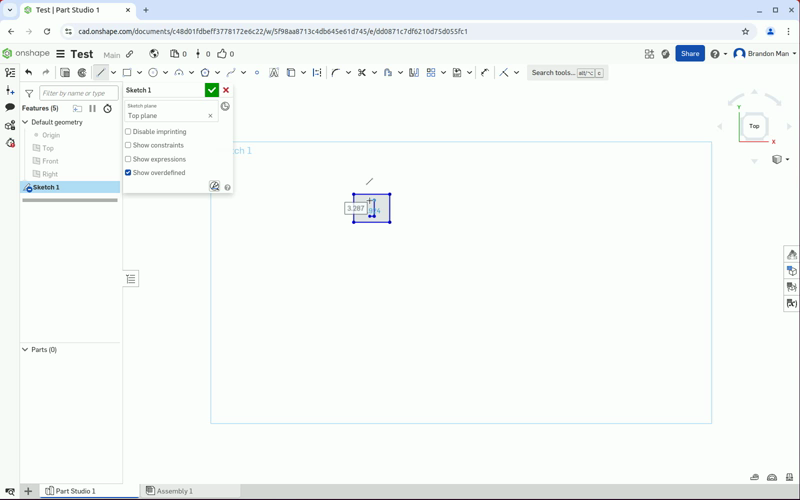
scroll(6)
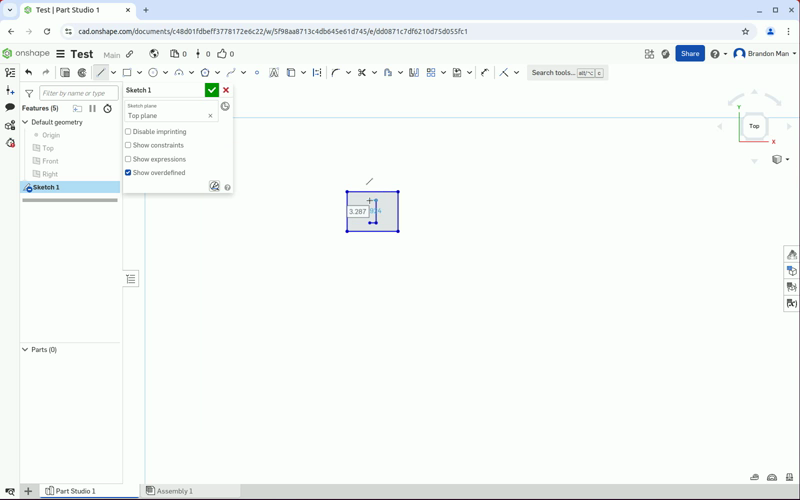
scroll(6)
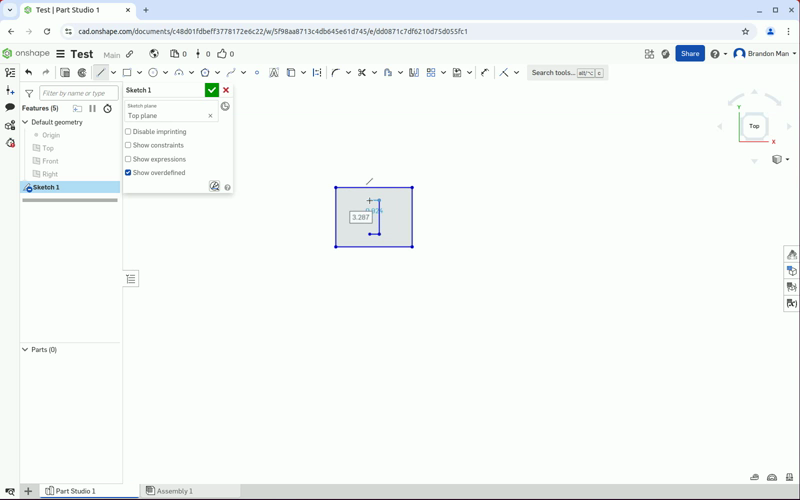
scroll(6)
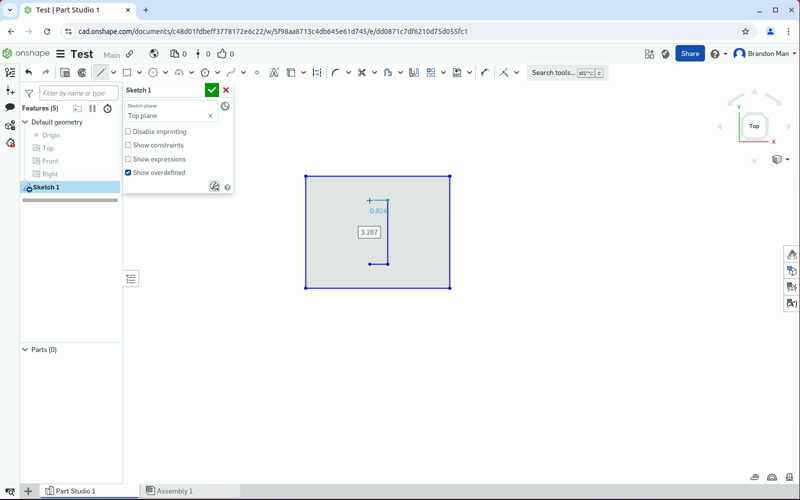
scroll(6)
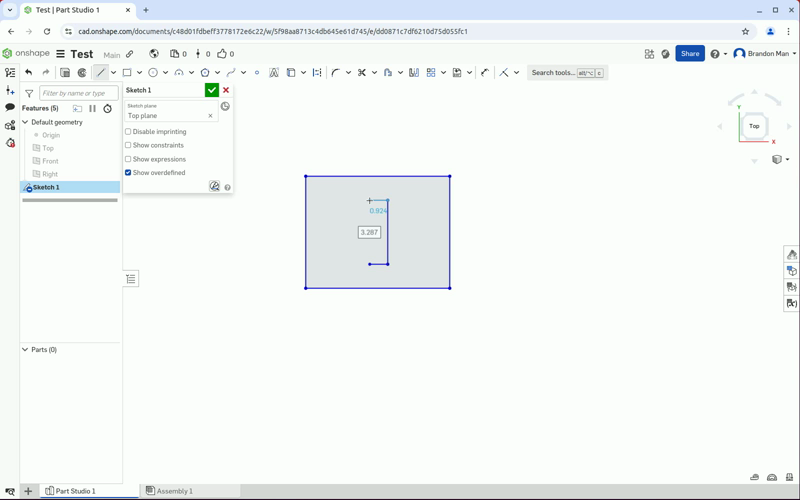
scroll(6)
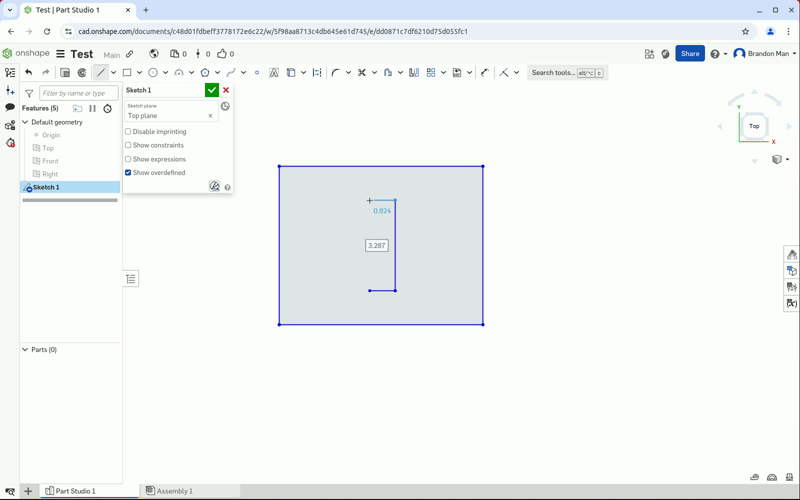
scroll(6)
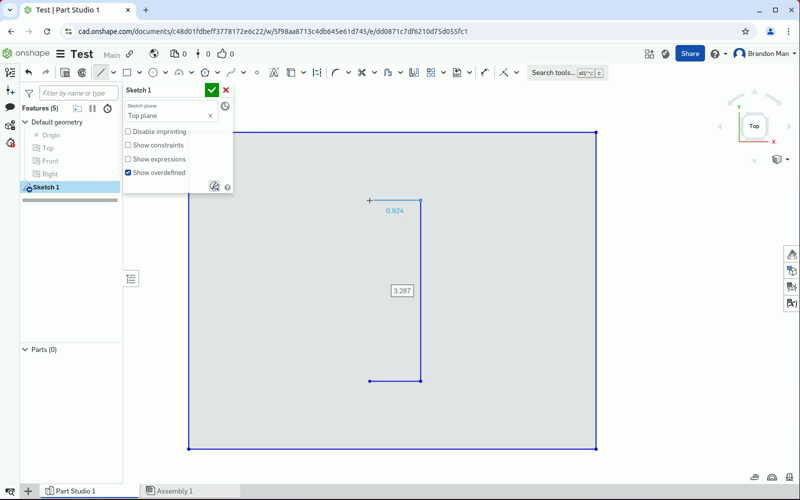
click(369, 200)
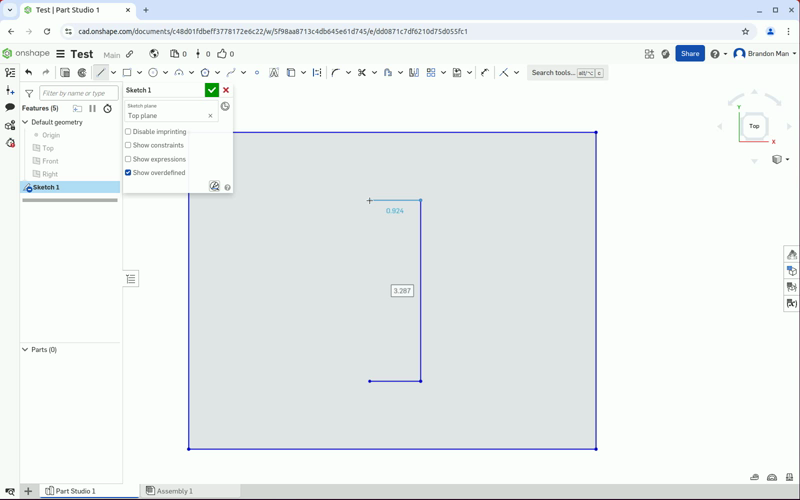
scroll(-6)
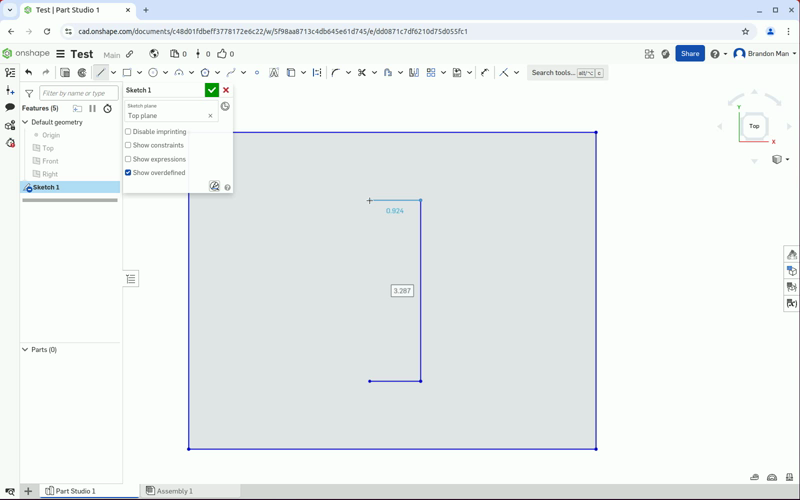
scroll(-6)
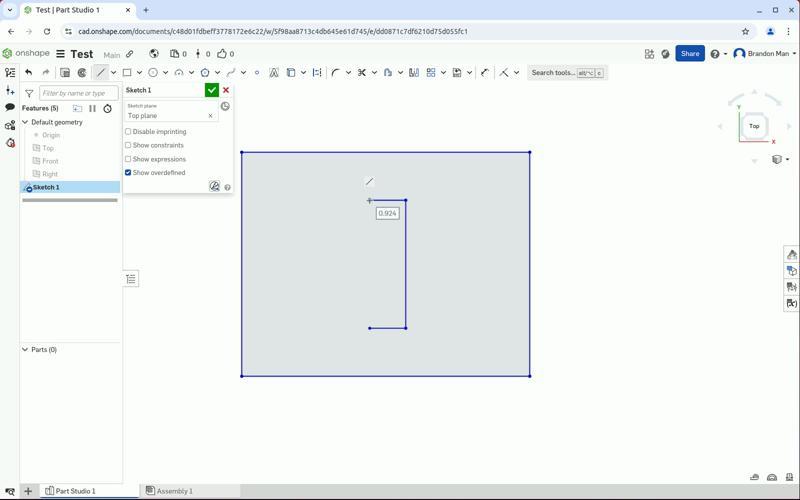
scroll(-6)
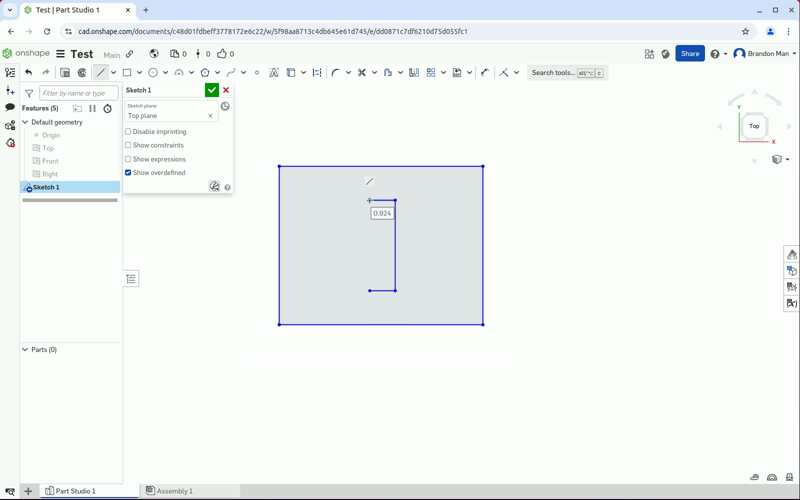
scroll(-6)
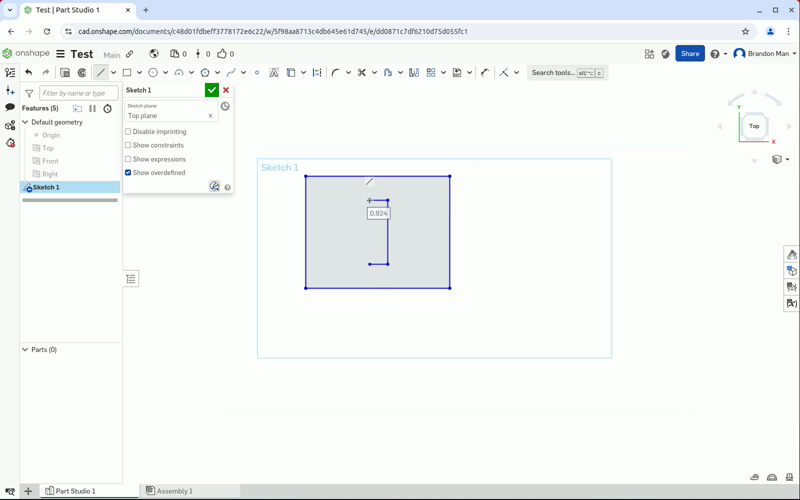
scroll(-6)
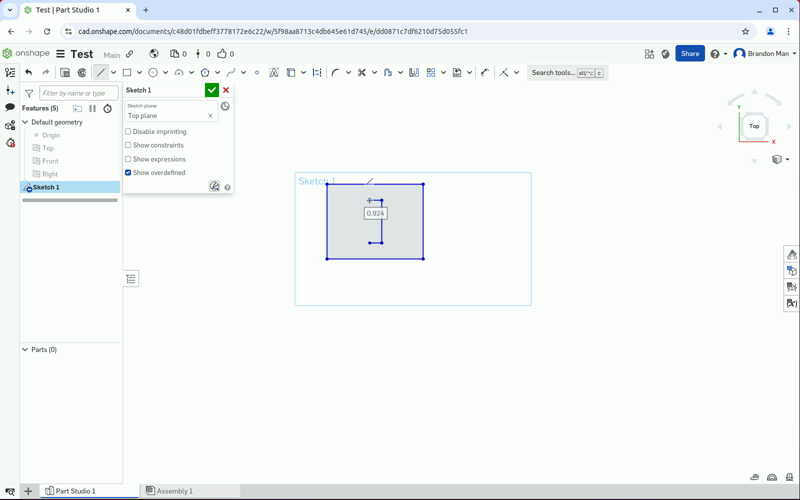
scroll(-6)
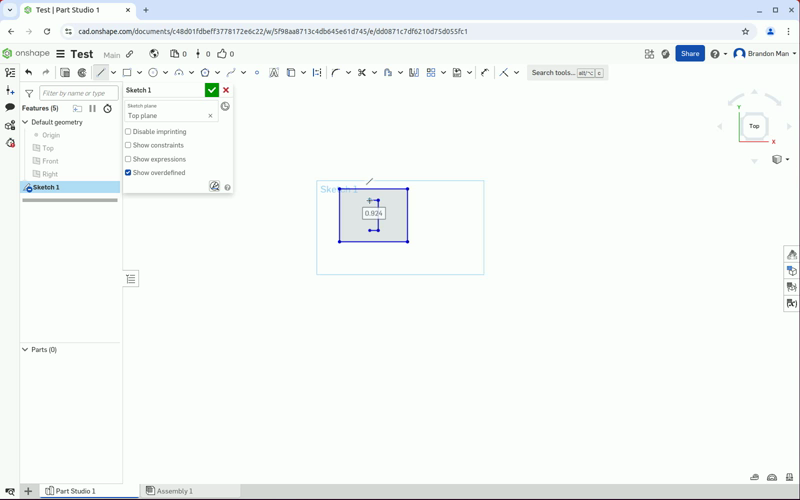
scroll(-6)
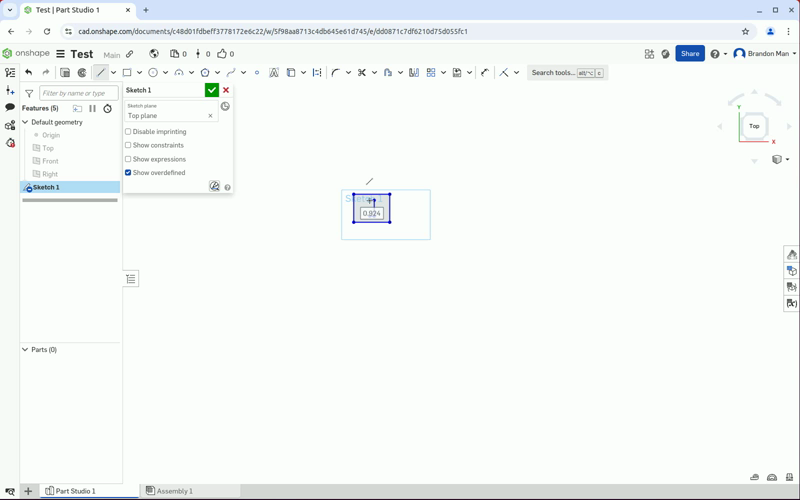
key_up(shift)
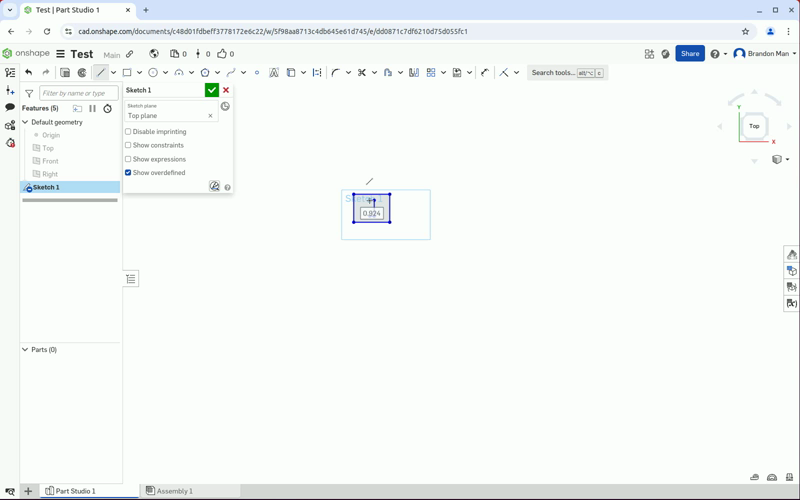
mouse_move(399, 200)
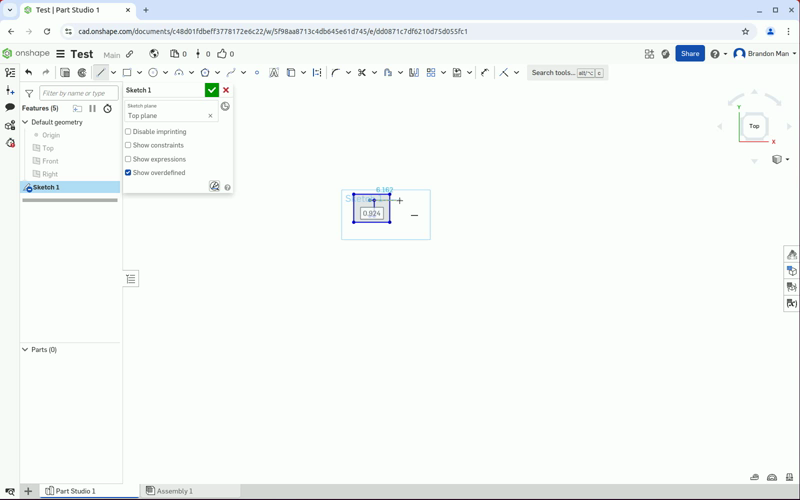
key_down(shift)
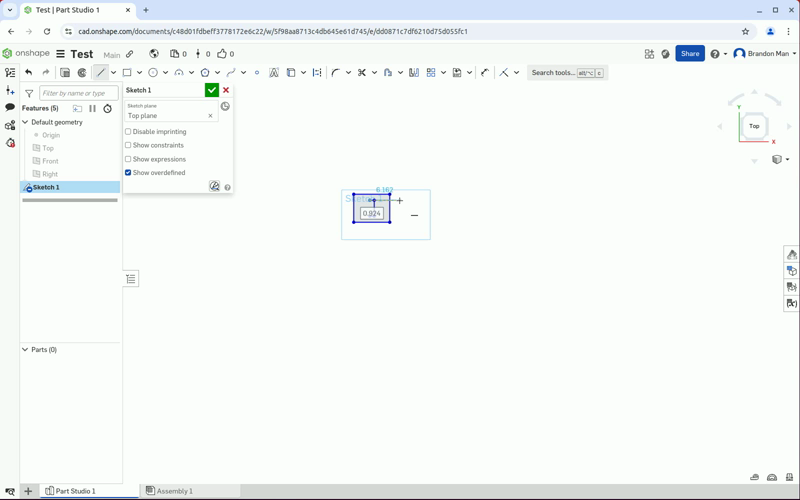
mouse_move(369, 216)
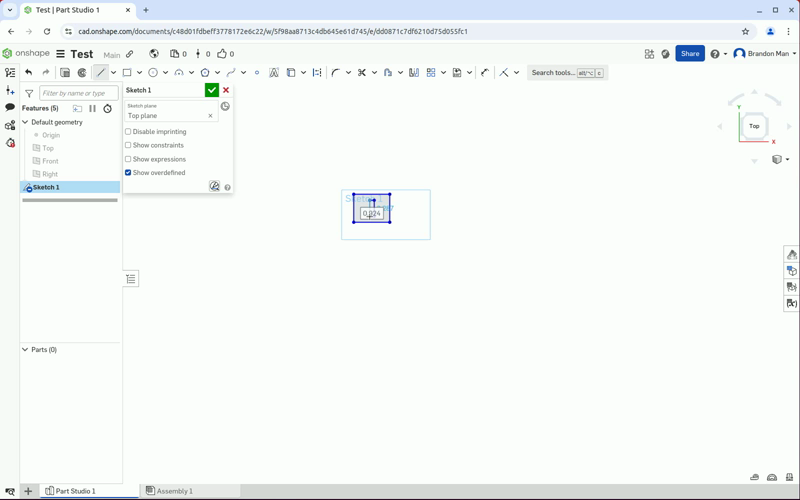
scroll(6)
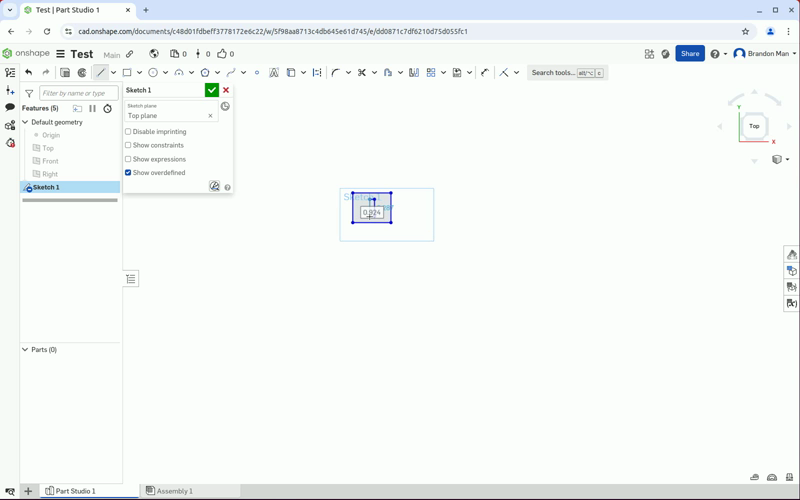
scroll(6)
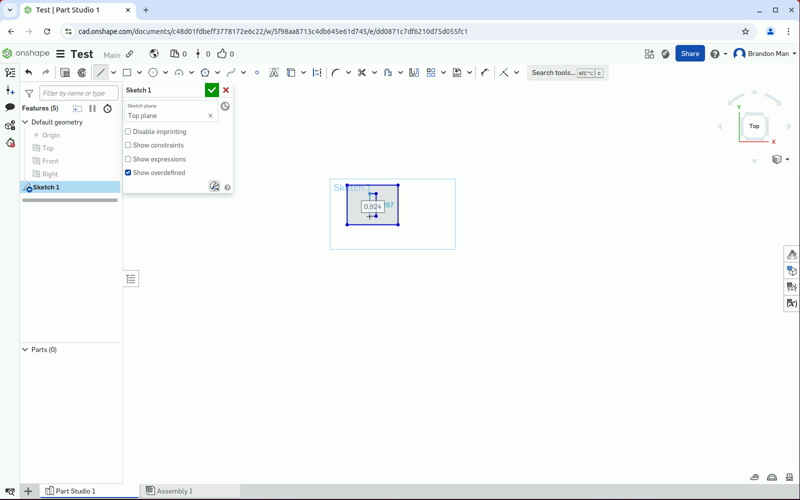
scroll(6)
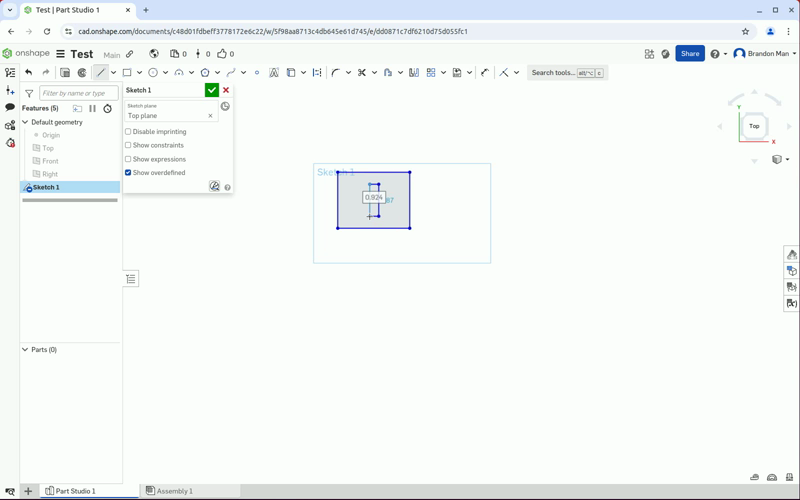
scroll(6)
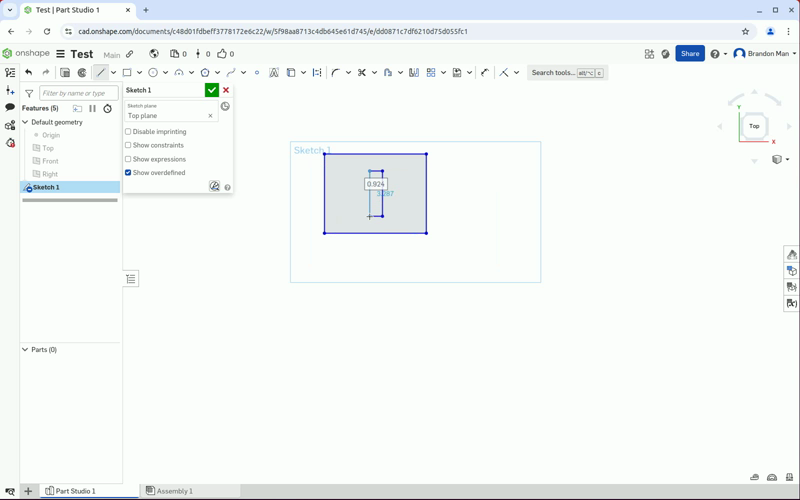
scroll(6)
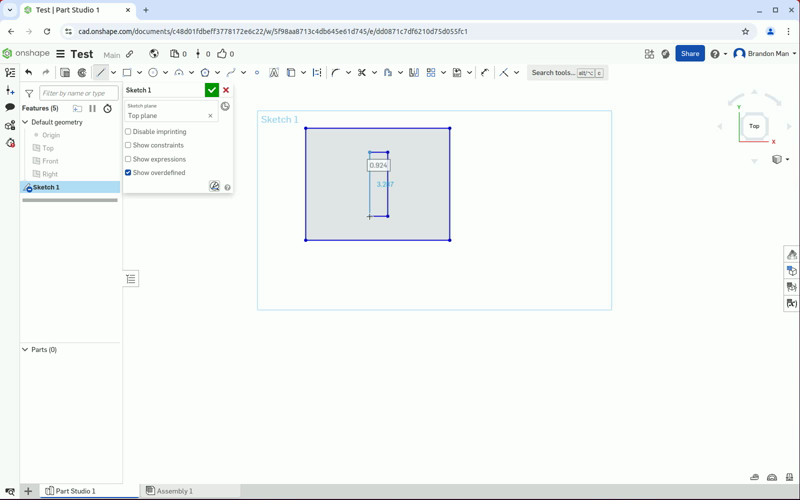
scroll(6)
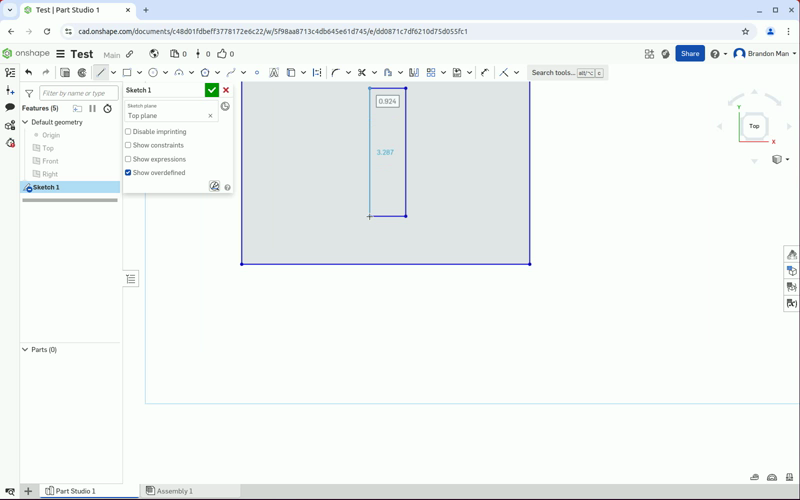
scroll(6)
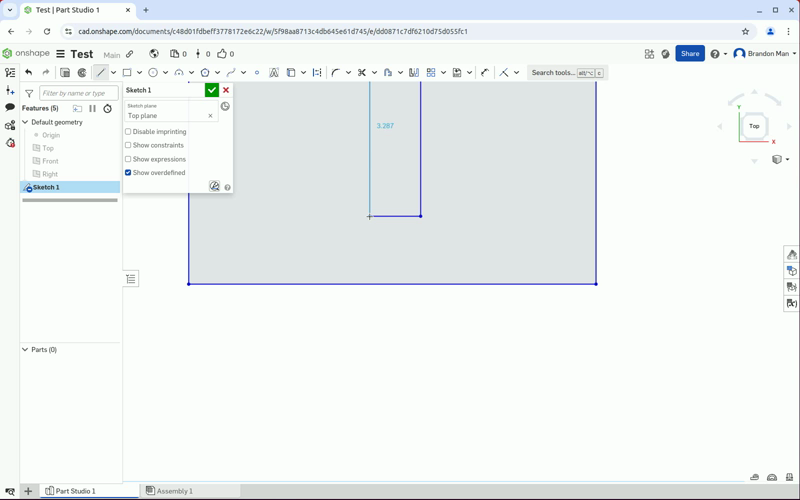
key_up(shift)
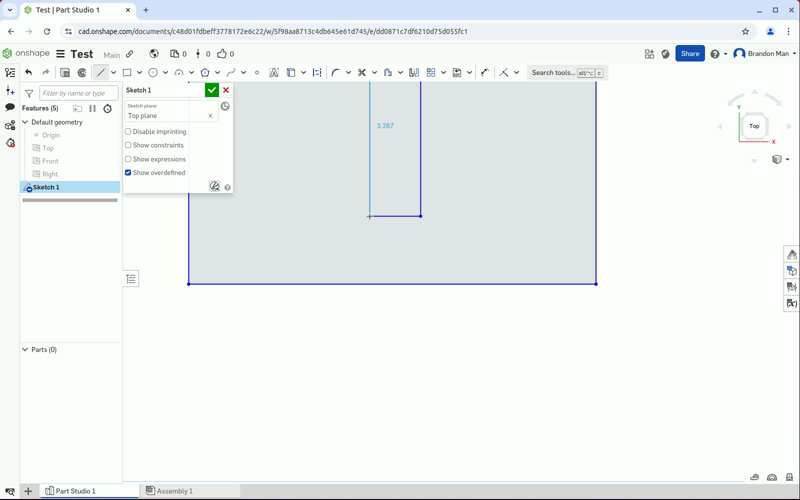
click(369, 216)
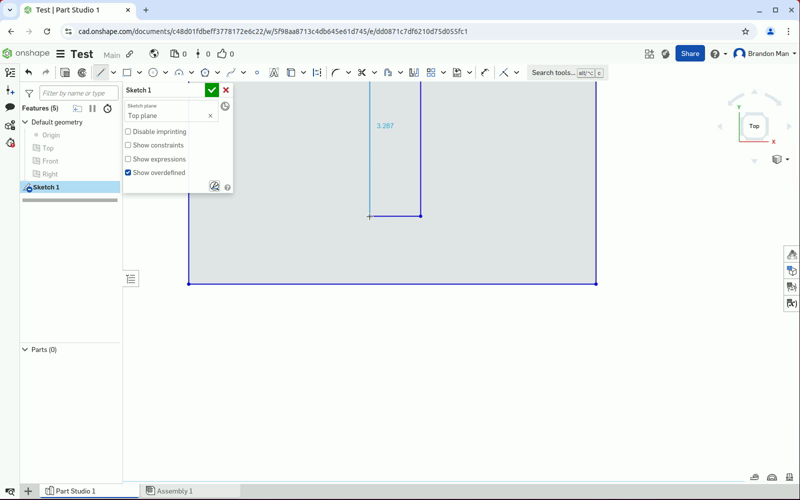
scroll(-6)
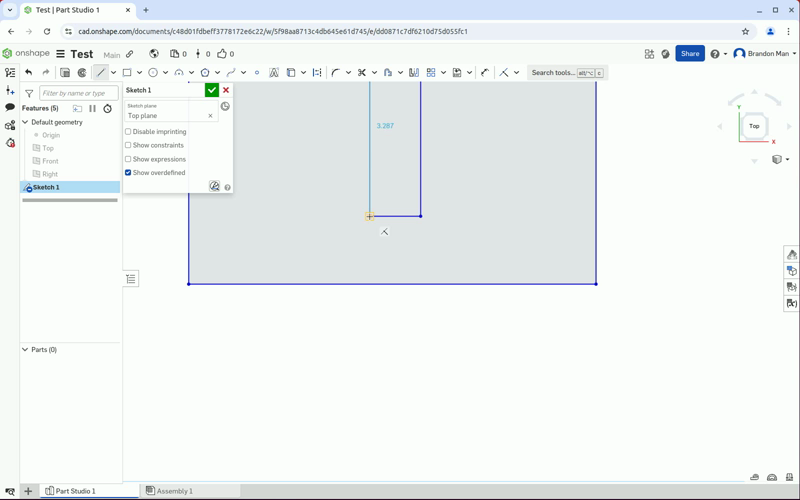
scroll(-6)
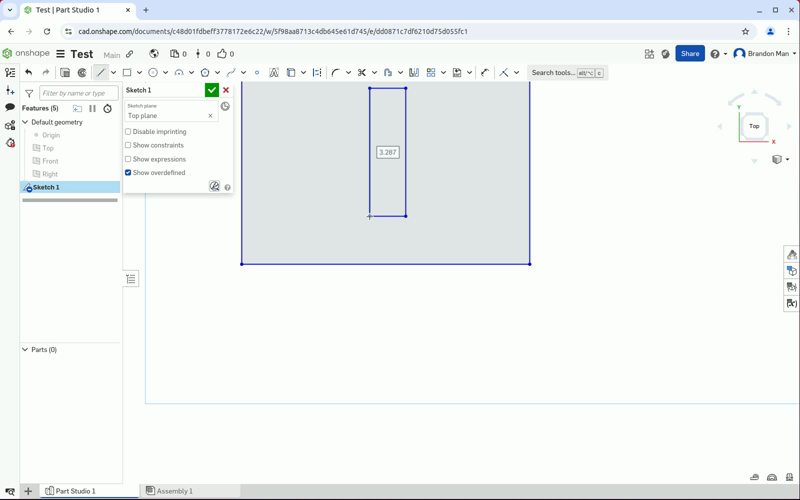
scroll(-6)
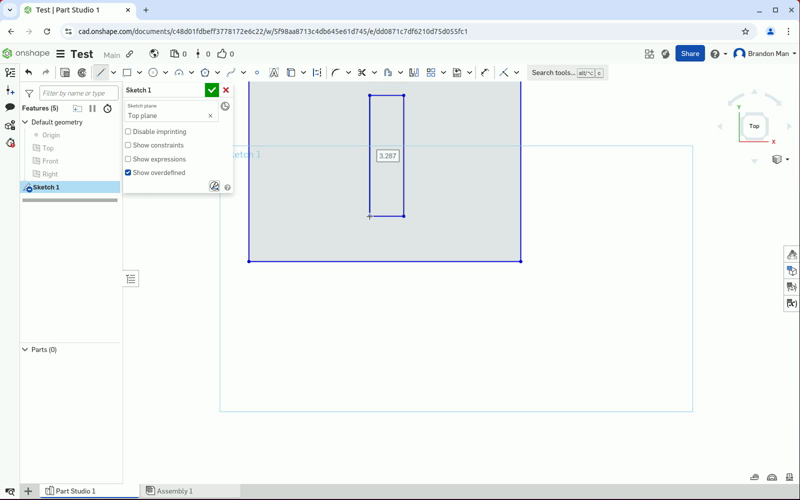
scroll(-6)
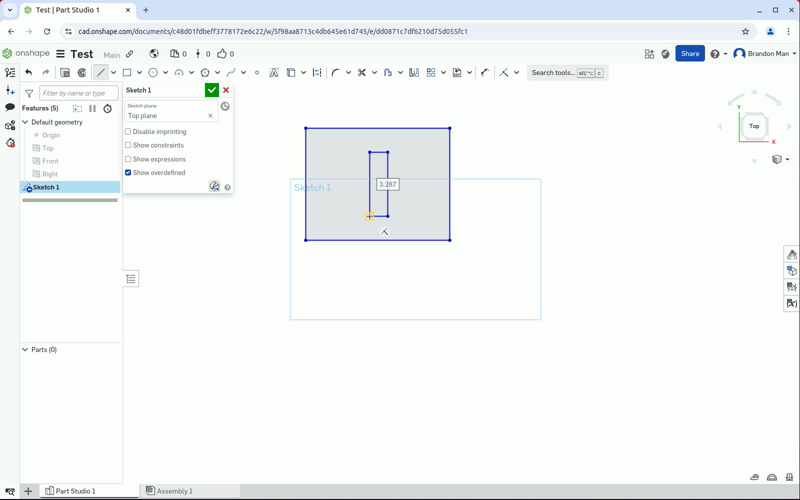
scroll(-6)
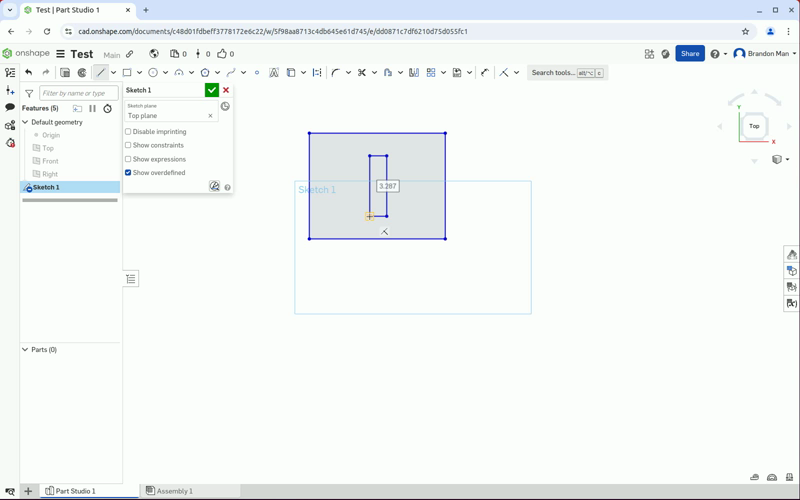
scroll(-6)
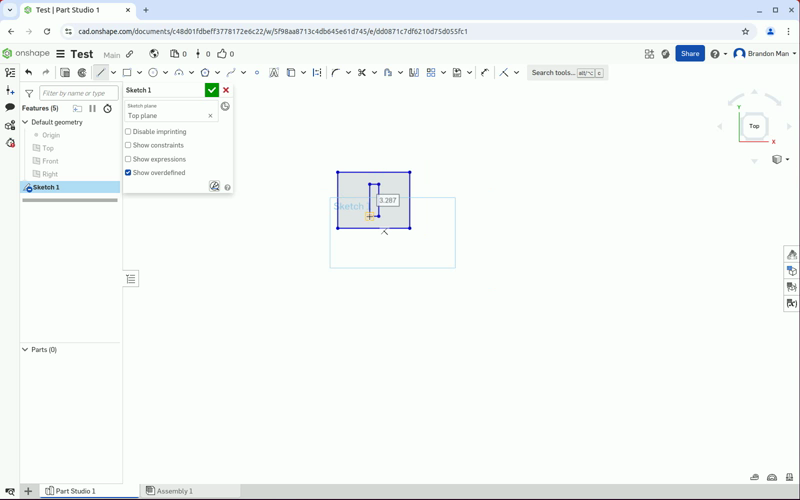
scroll(-6)
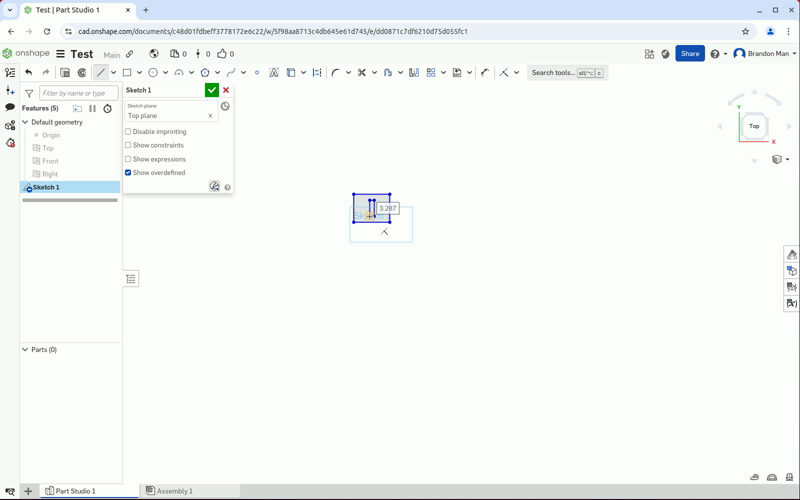
key(esc)
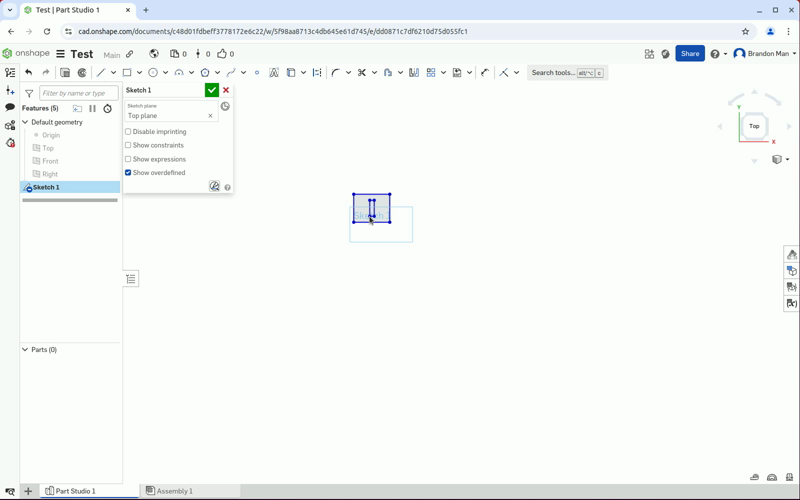
mouse_move(359, 198)
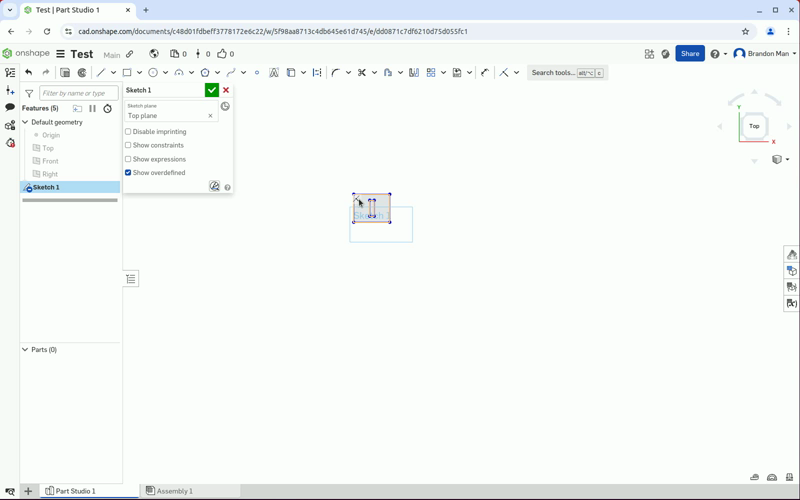
scroll(6)
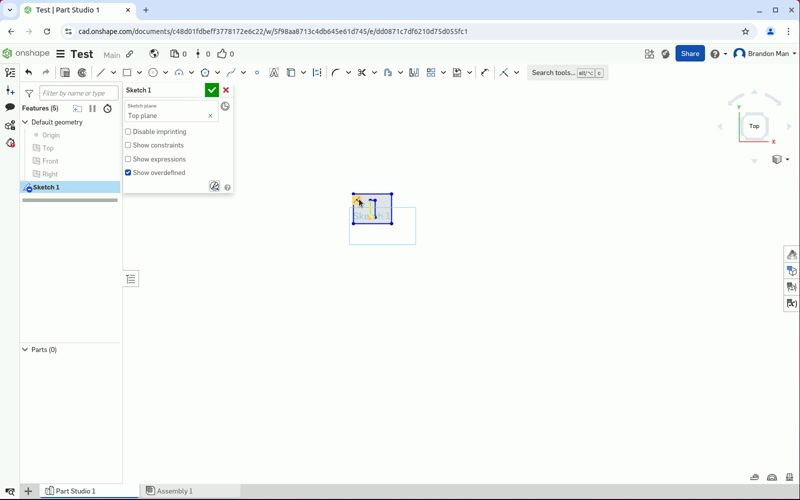
scroll(6)
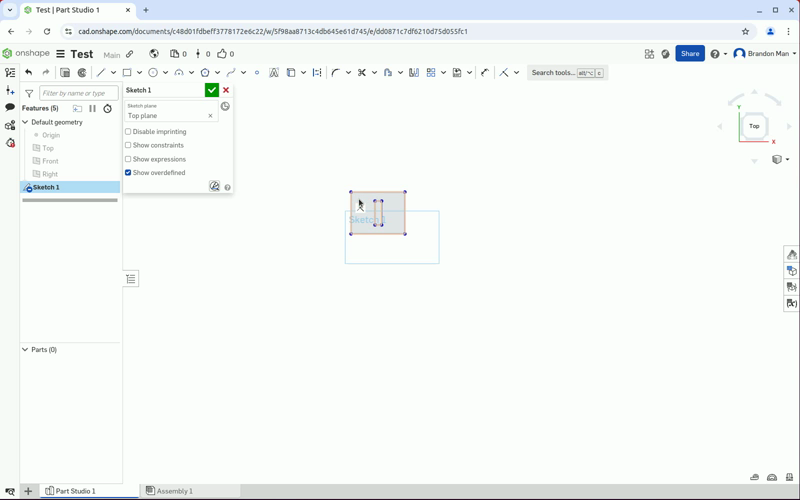
scroll(6)
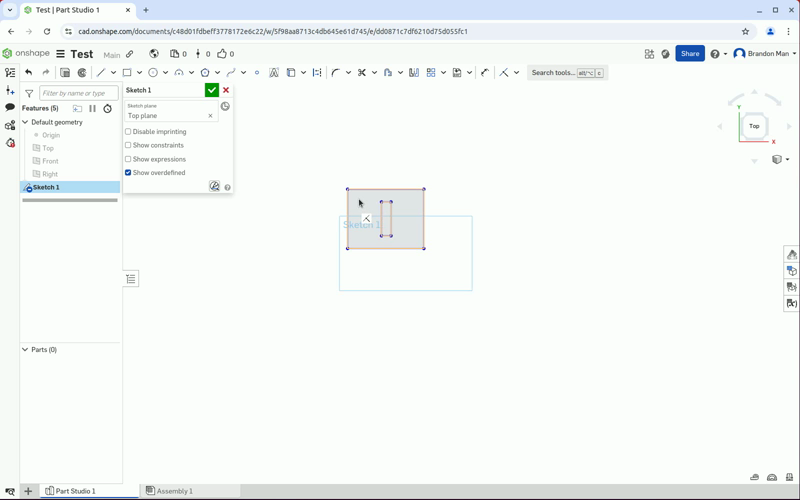
scroll(6)
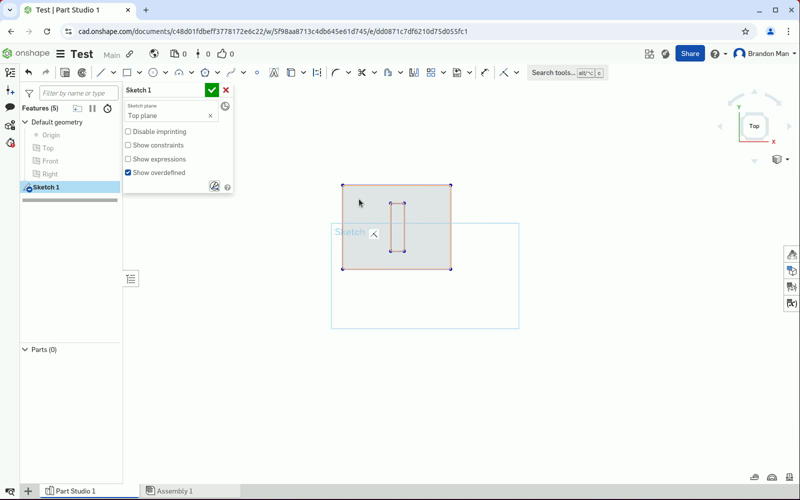
scroll(6)
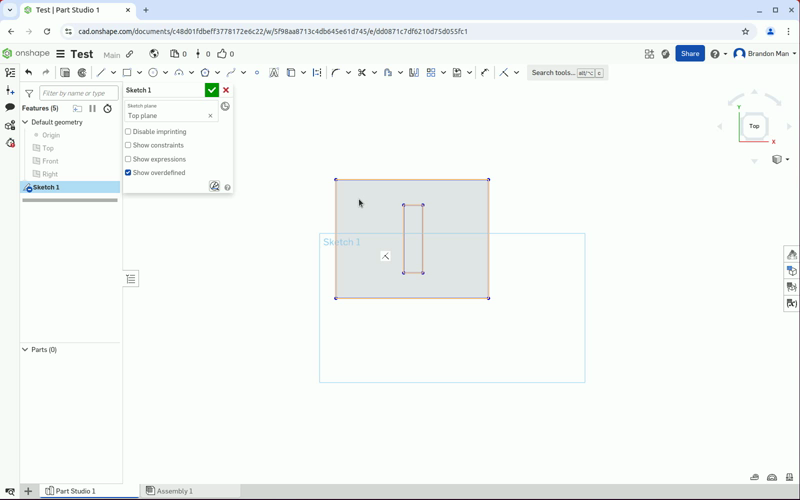
scroll(6)
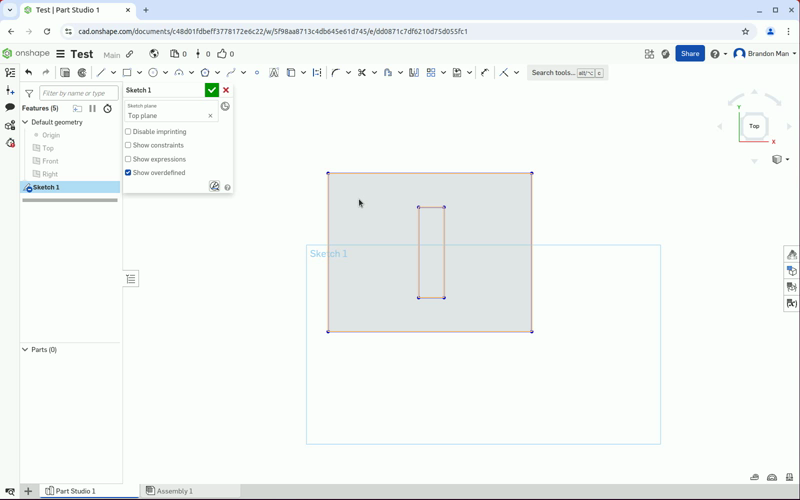
scroll(6)
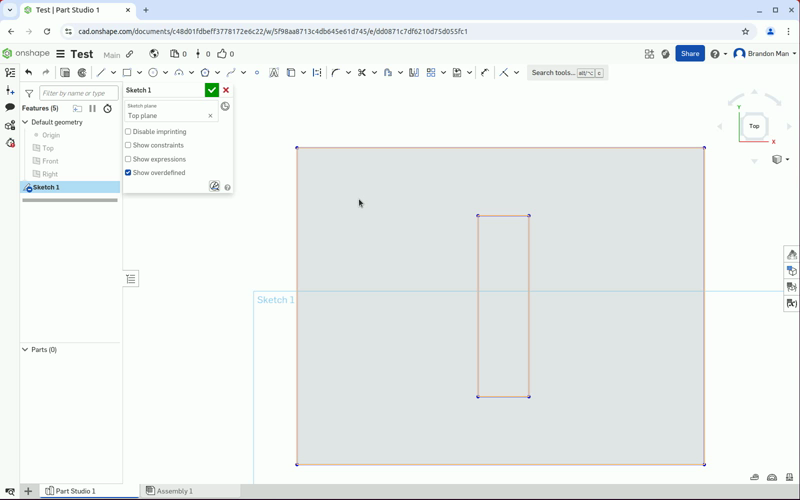
click(359, 198)
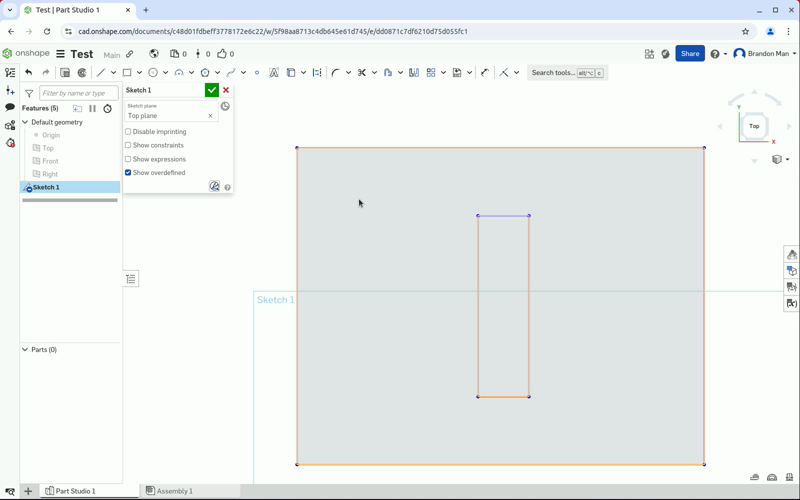
scroll(-6)
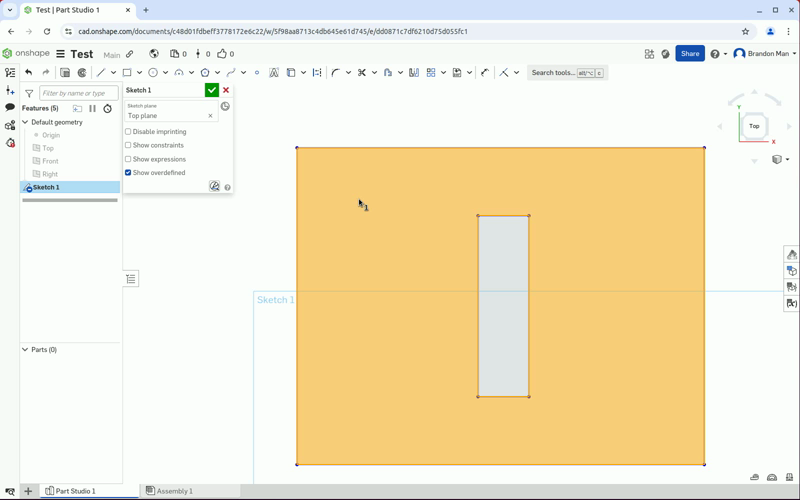
scroll(-6)
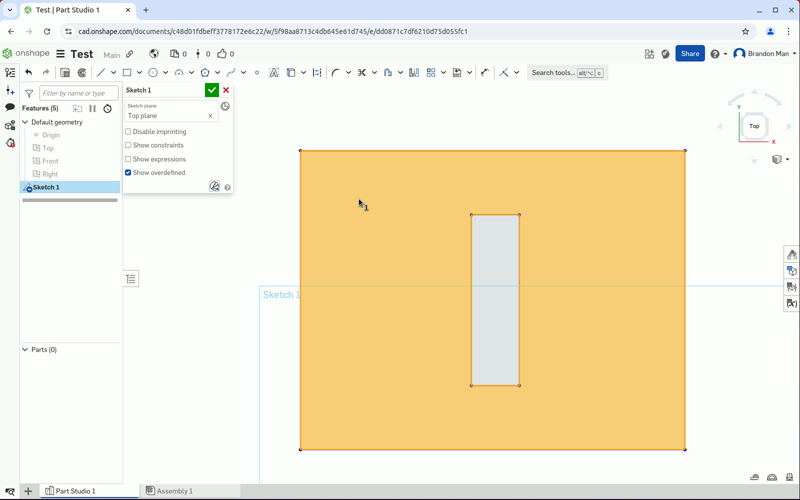
scroll(-6)
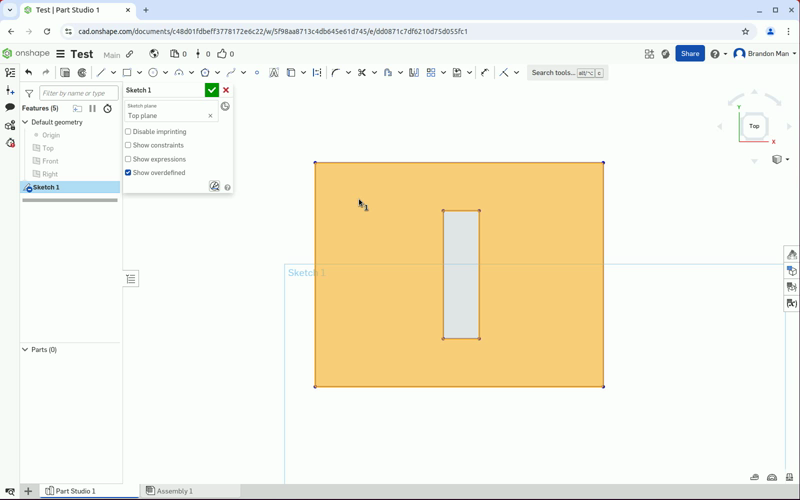
scroll(-6)
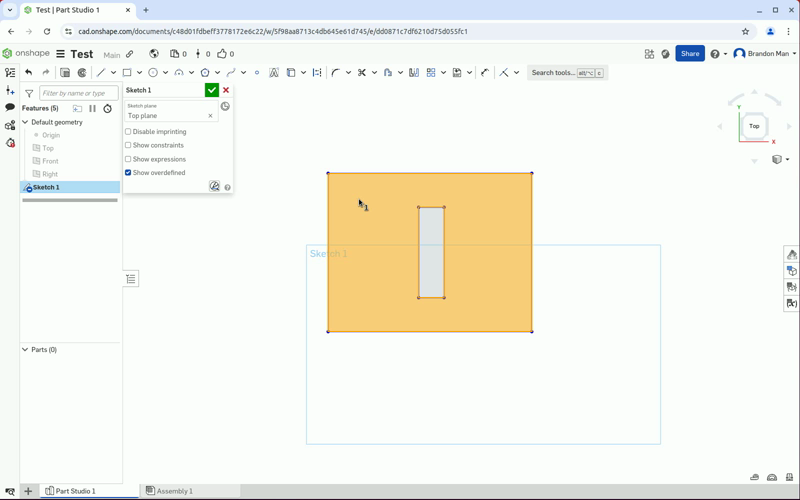
scroll(-6)
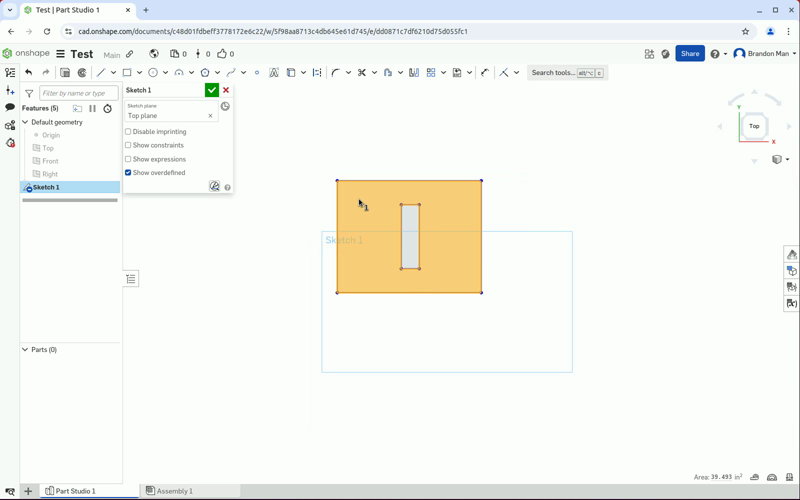
scroll(-6)
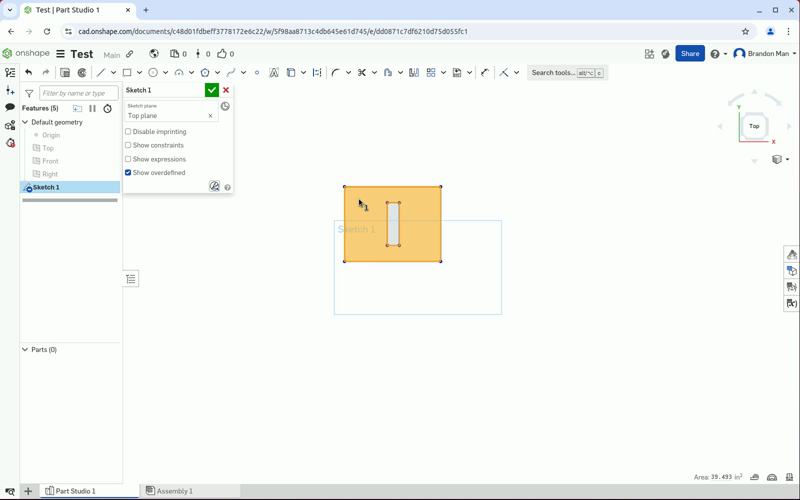
scroll(-6)
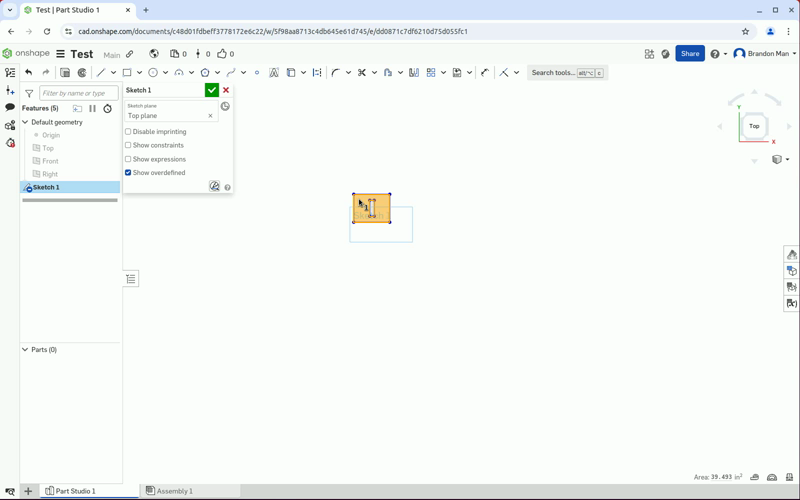
mouse_move(73, 352)
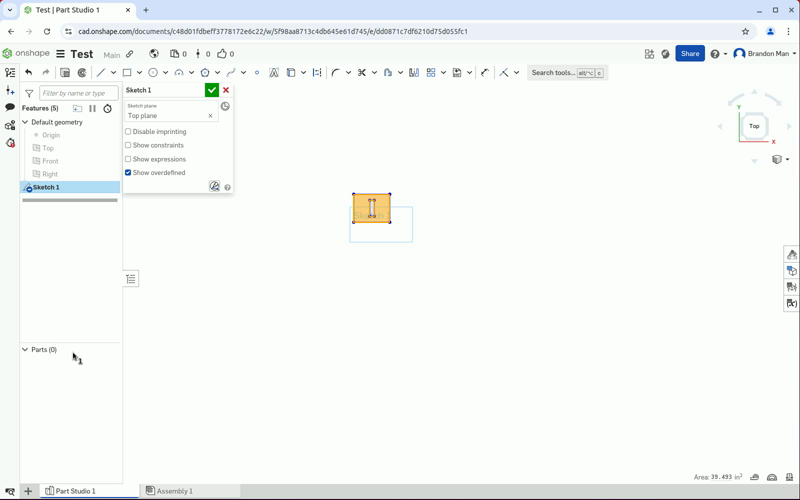
key(shift+y)
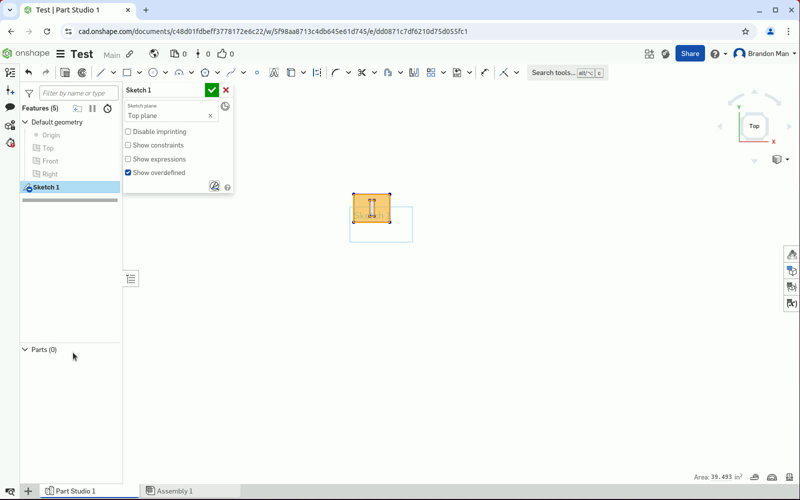
key(shift+e)
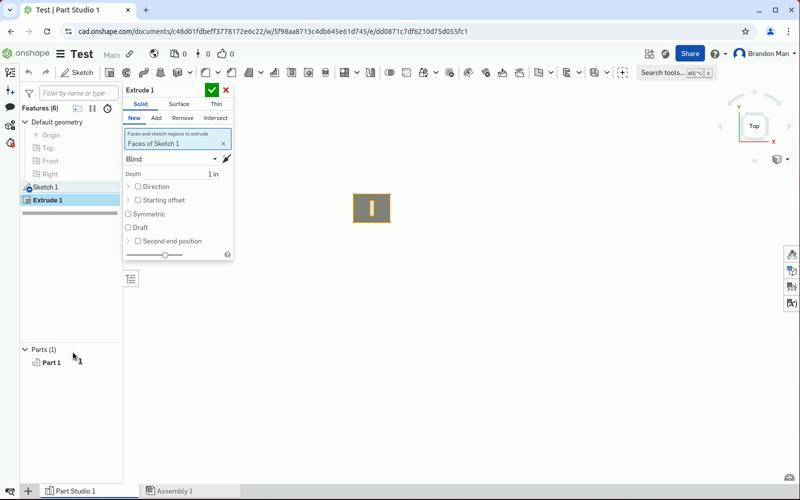
mouse_move(143, 106)
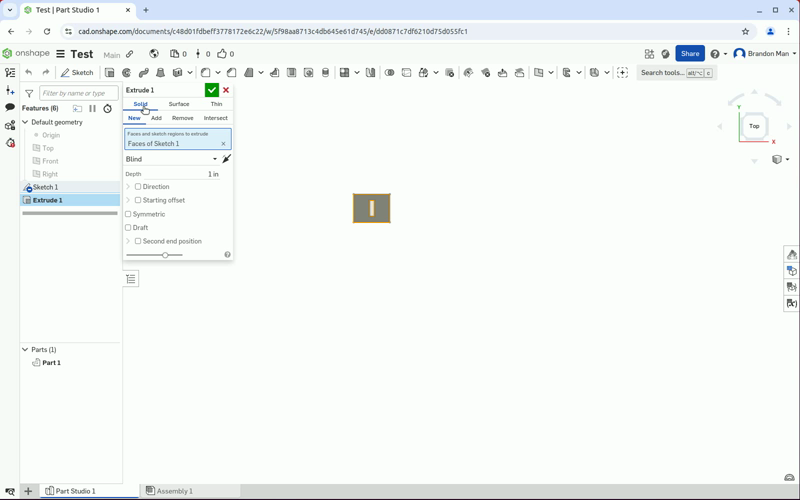
click(143, 106)
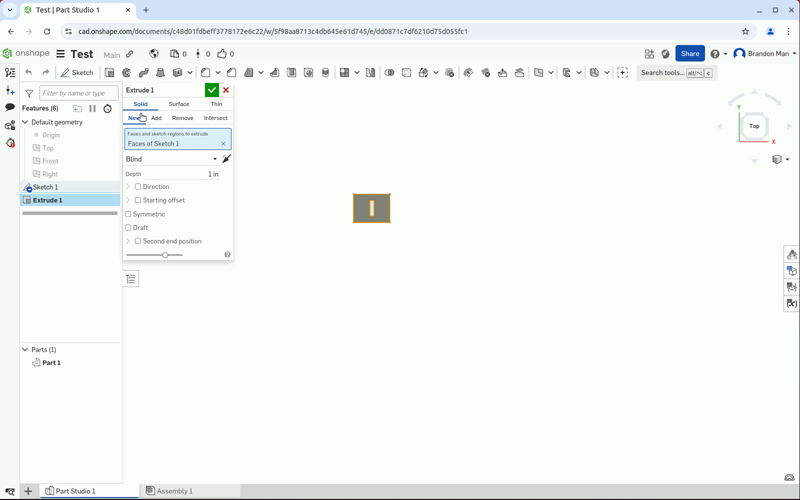
mouse_move(137, 120)
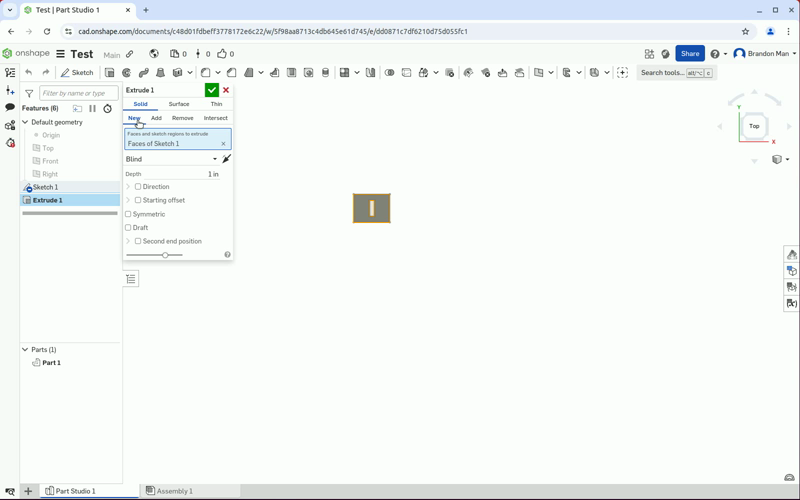
click(137, 120)
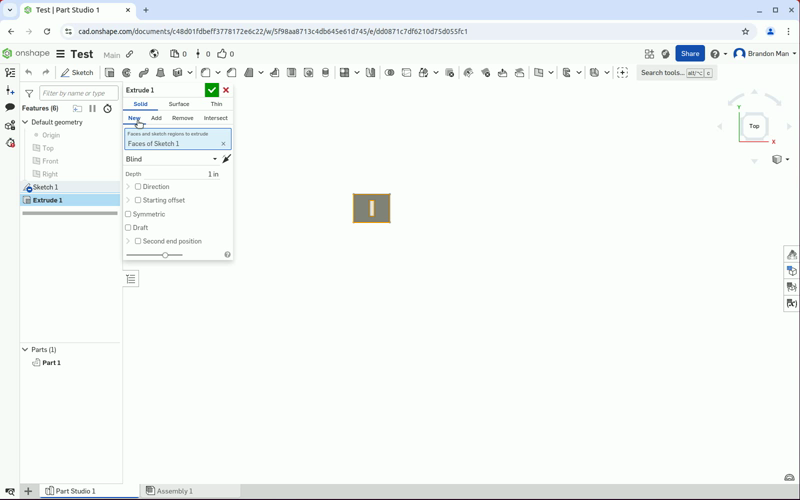
key(tab, 4)
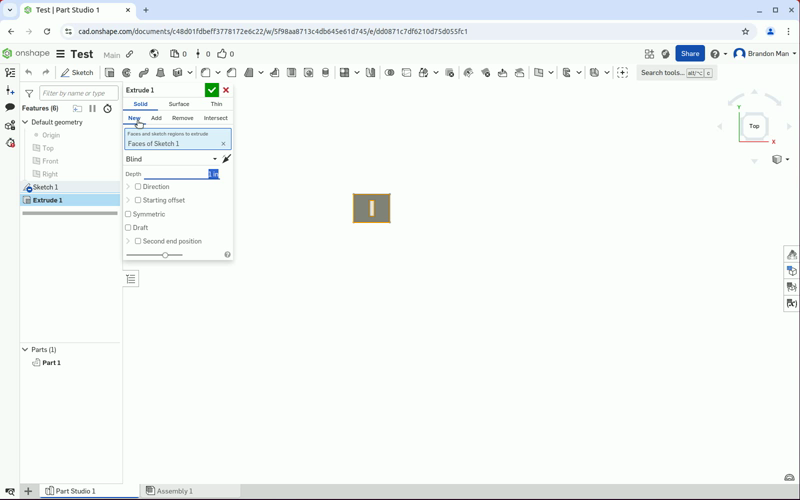
text(0.481)
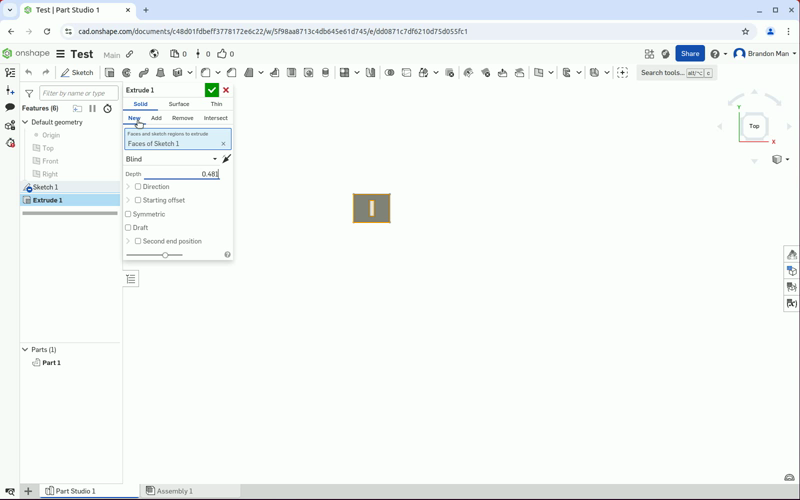
key(enter)
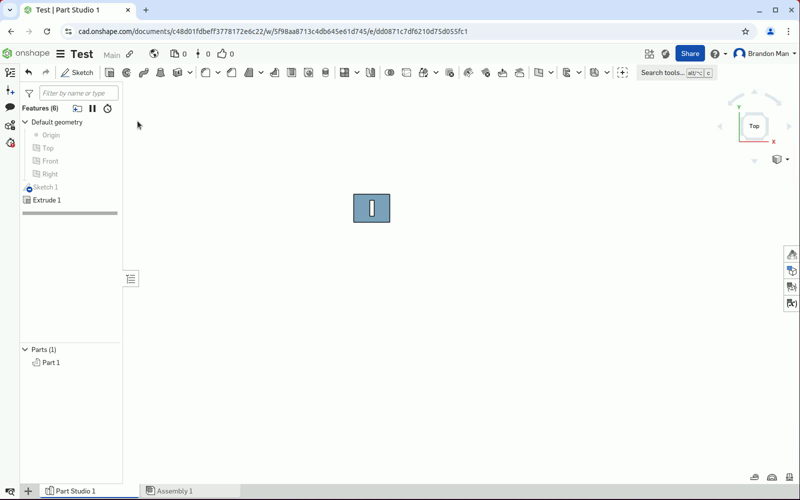
key(shift+h)
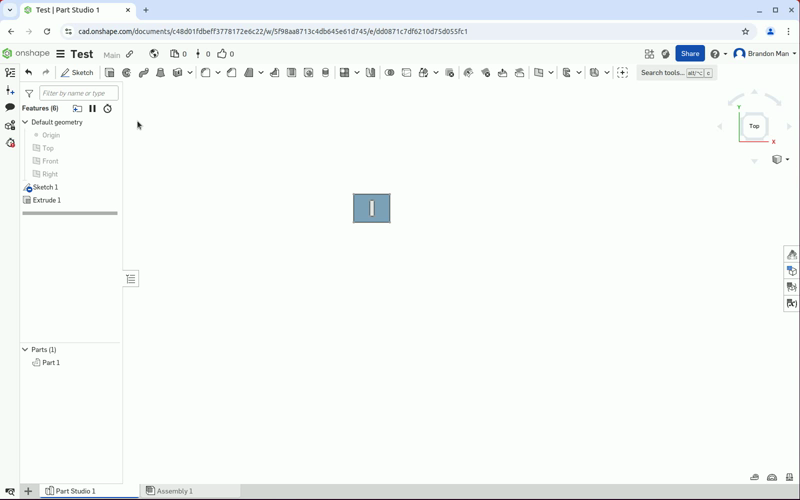
key(shift+h)
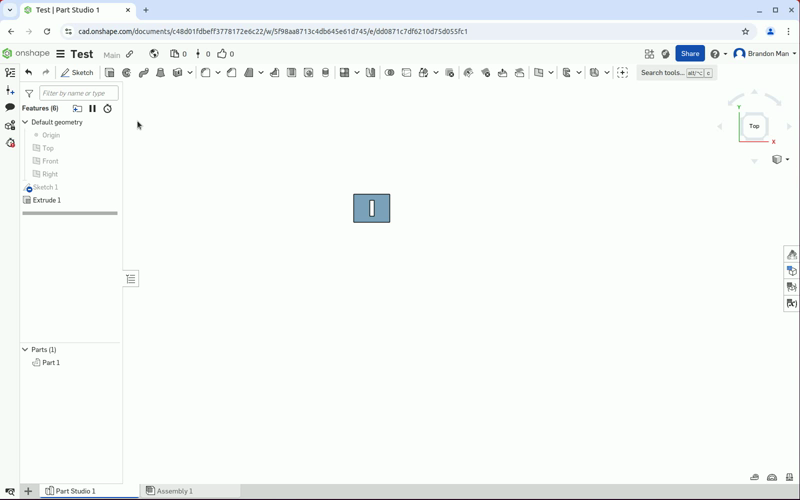
mouse_move(73, 189)
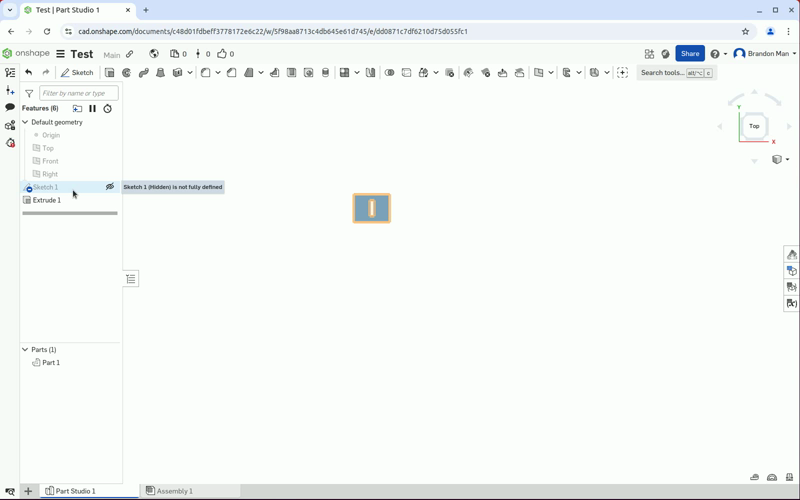
click(73, 189)
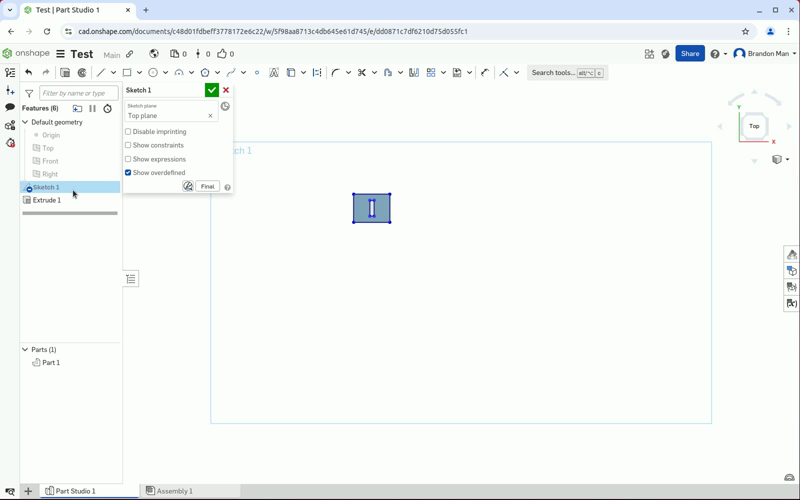
mouse_move(229, 92)
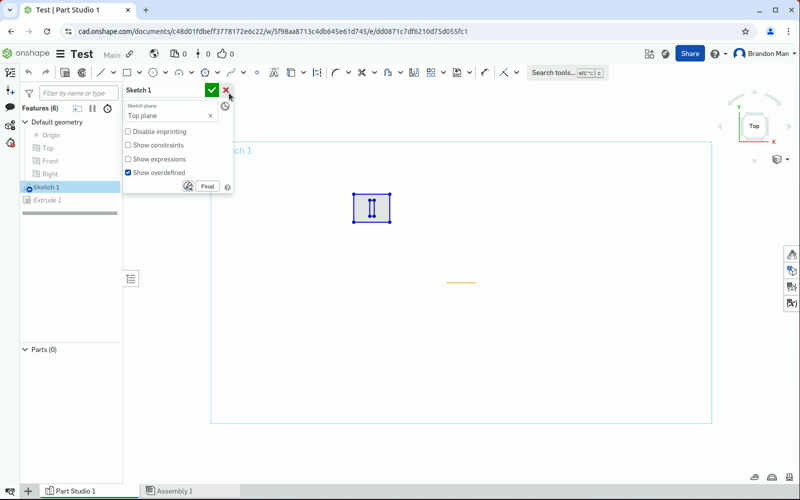
click(229, 92)
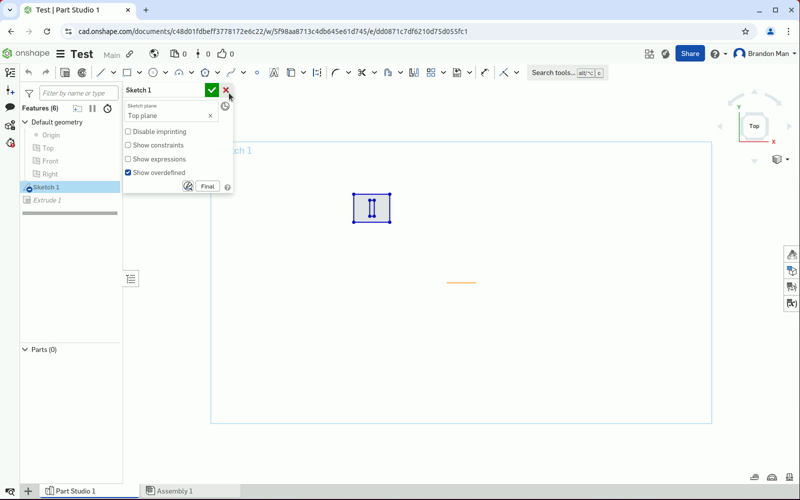
key(shift+s)
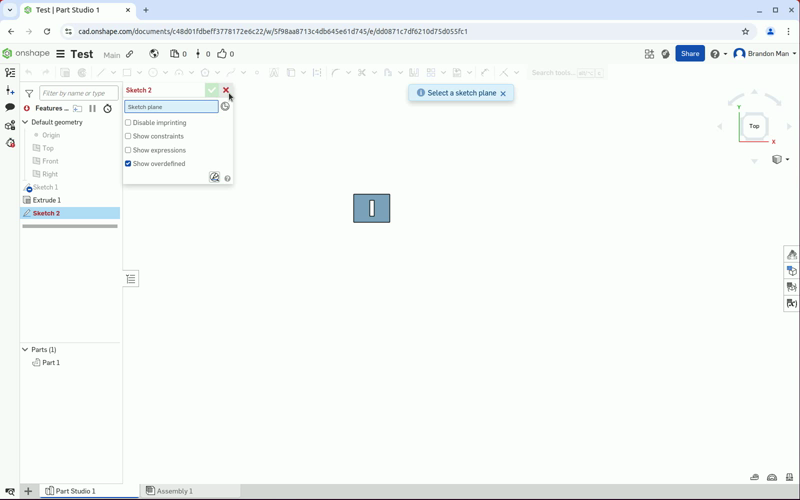
mouse_move(73, 150)
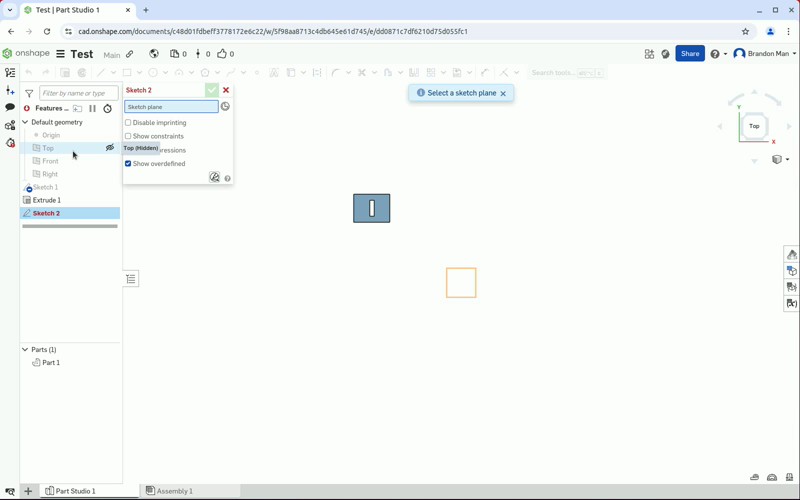
click(73, 150)
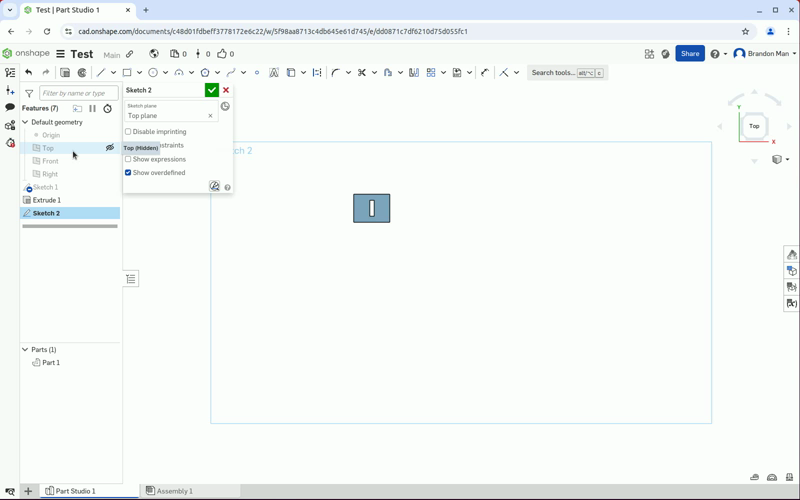
mouse_move(73, 352)
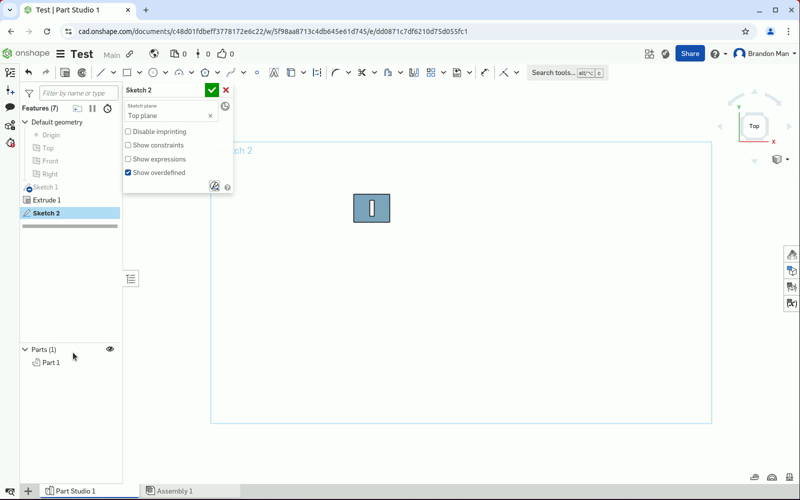
key(y)
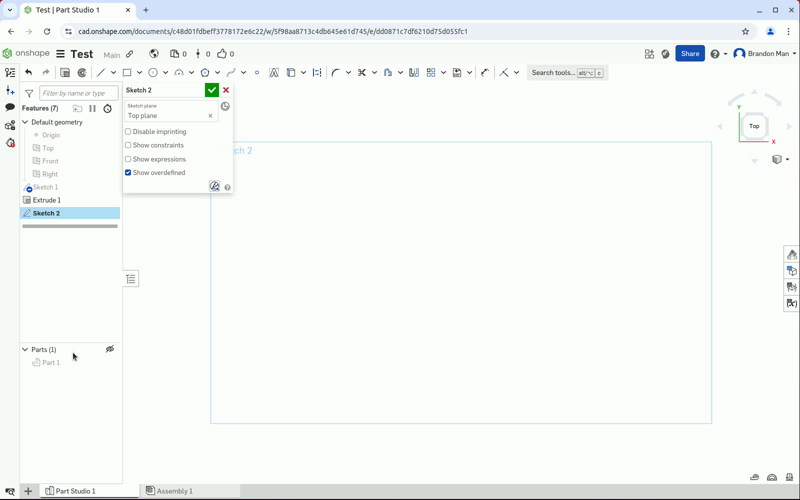
key(l)
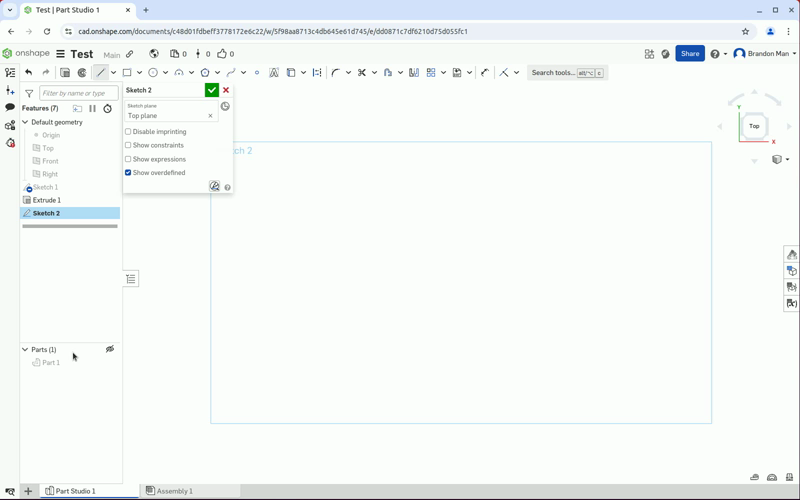
key_down(shift)
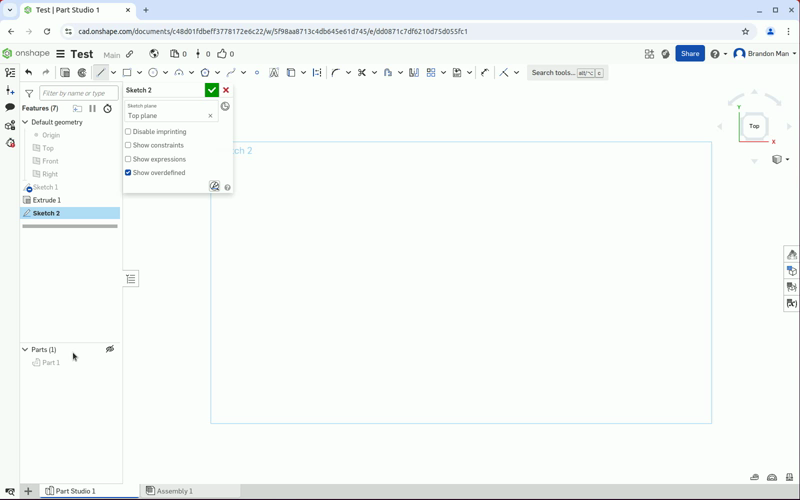
mouse_move(396, 224)
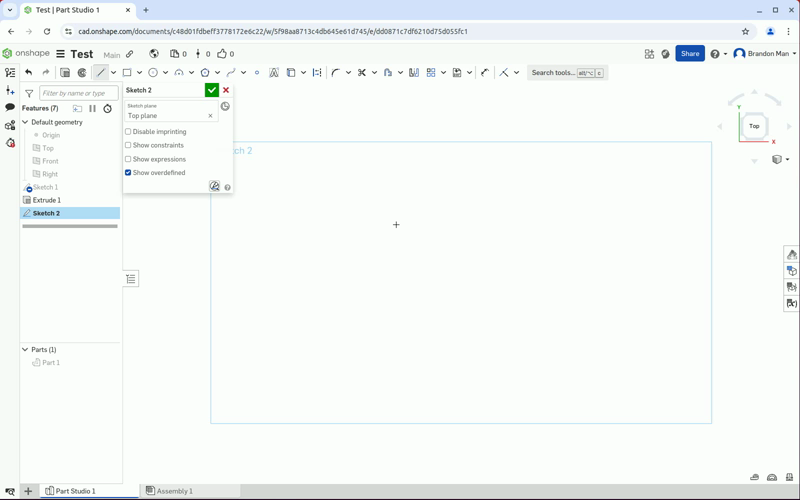
click(396, 224)
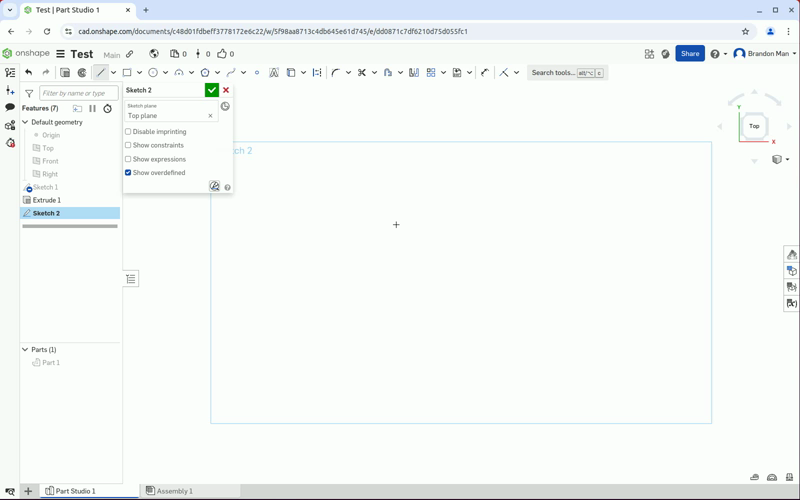
key_up(shift)
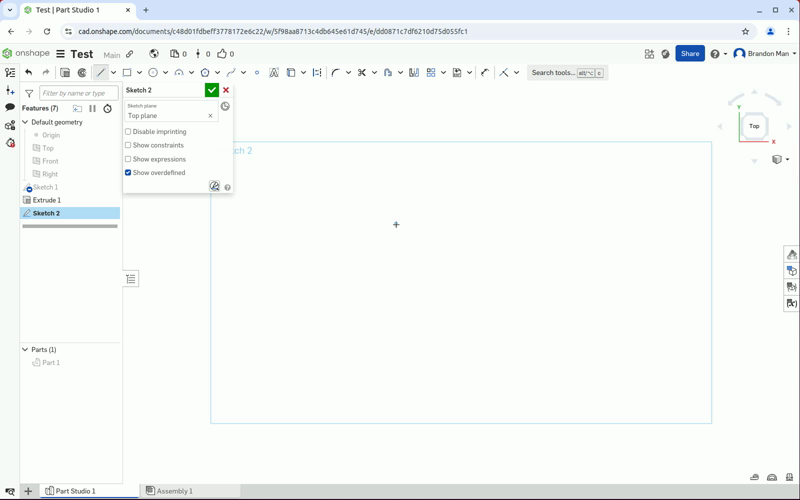
key_down(shift)
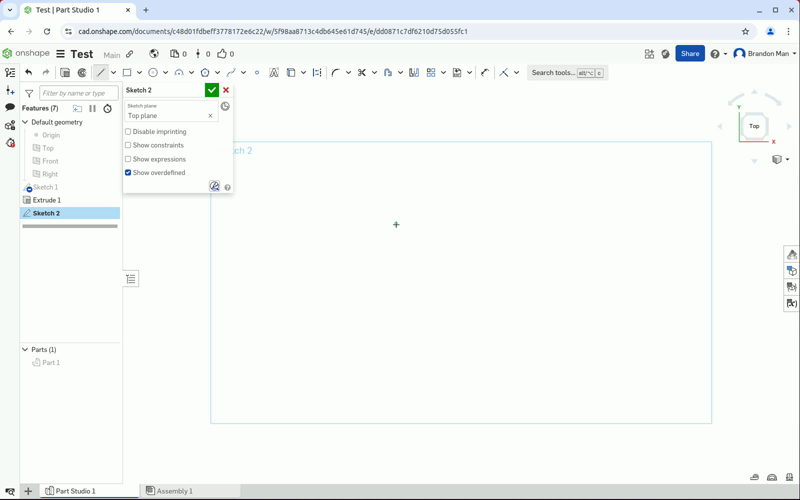
mouse_move(426, 224)
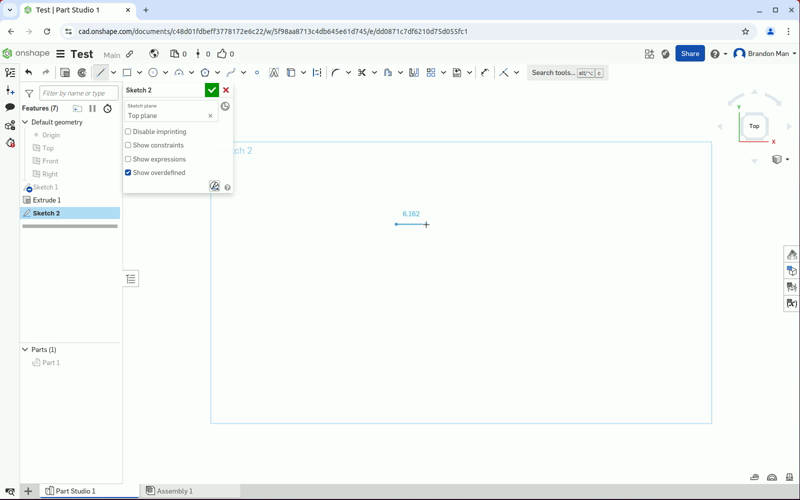
mouse_move(403, 224)
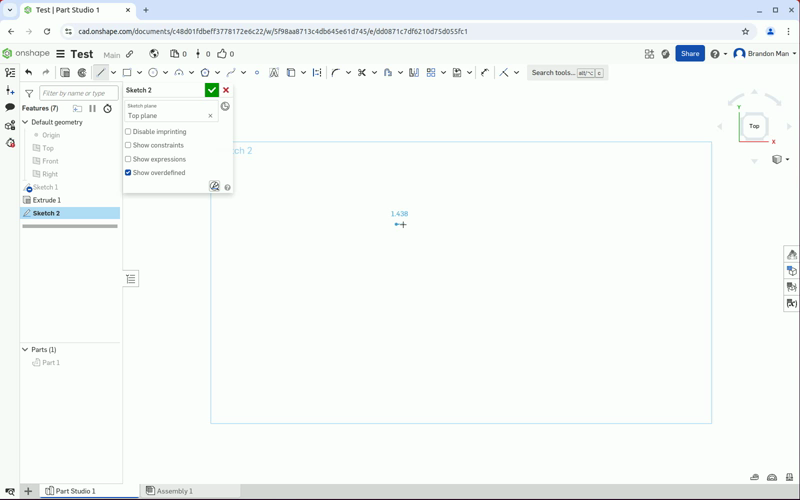
scroll(6)
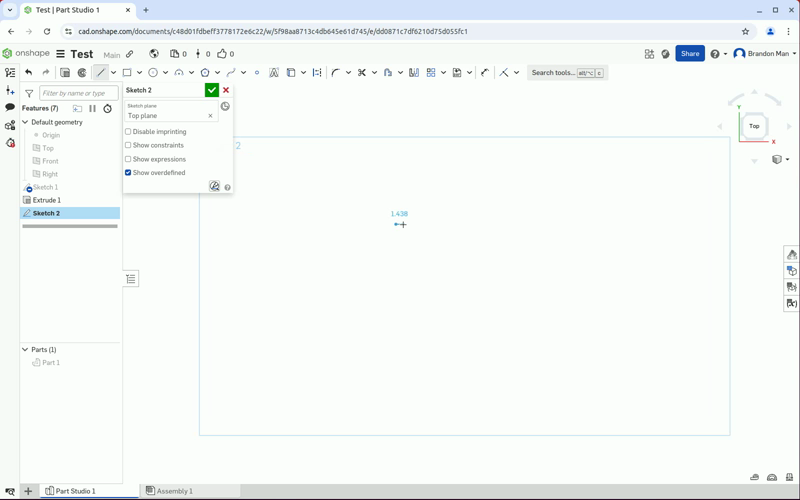
scroll(6)
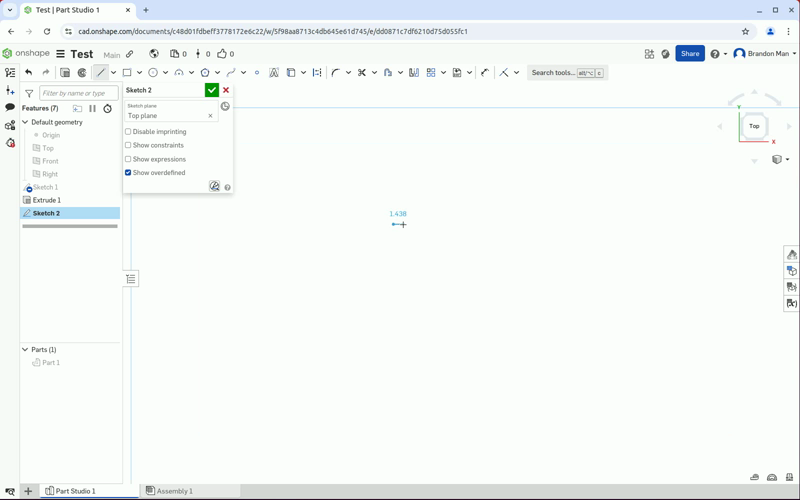
scroll(6)
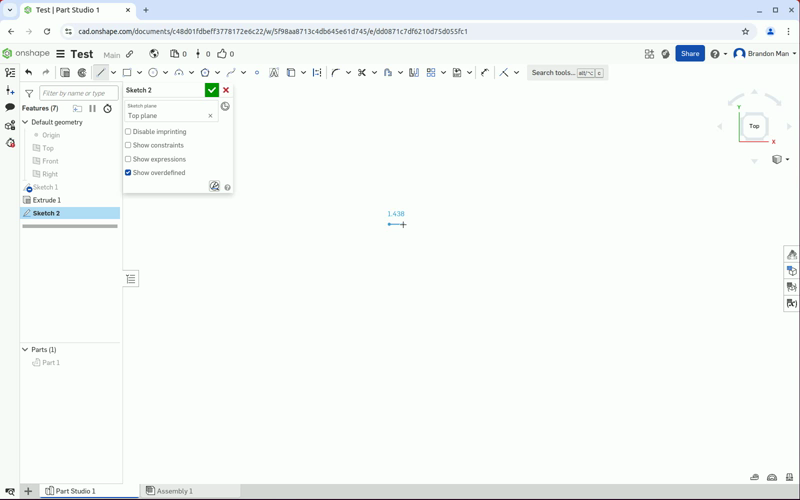
scroll(6)
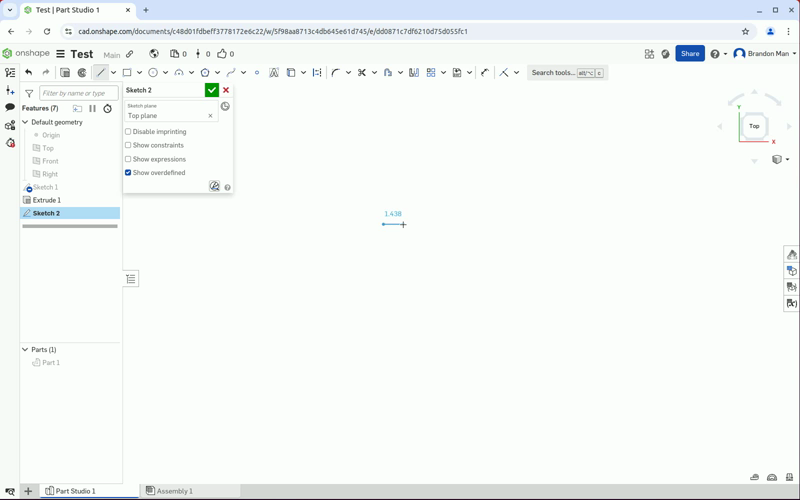
scroll(6)
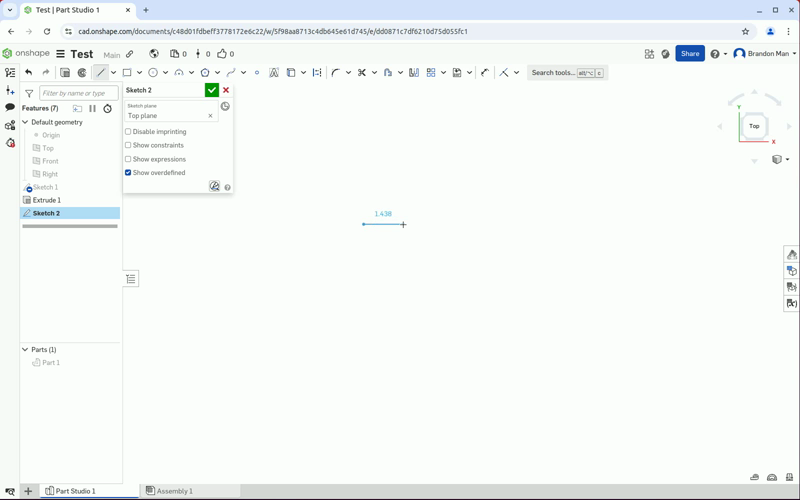
scroll(6)
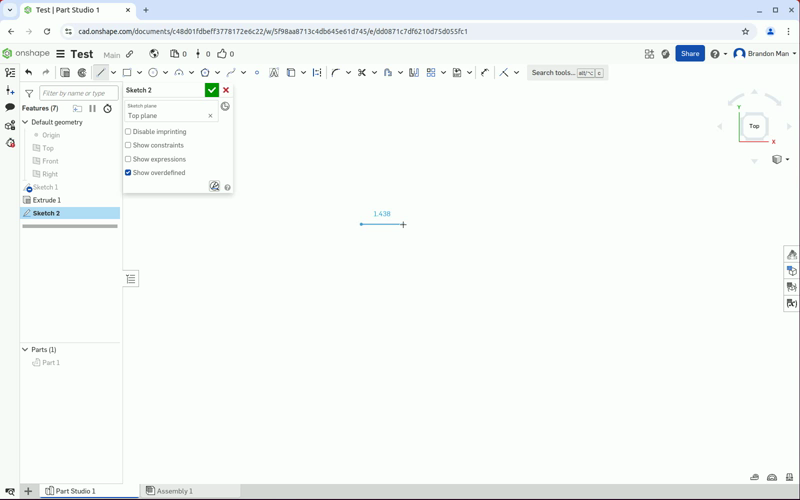
scroll(6)
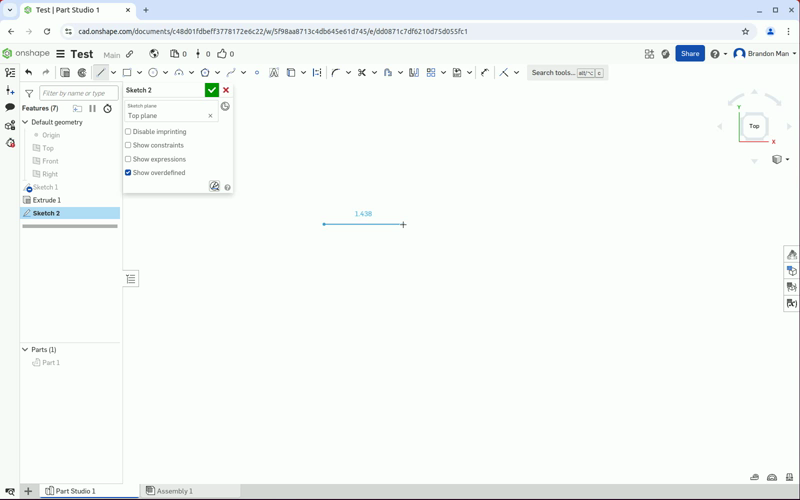
click(403, 224)
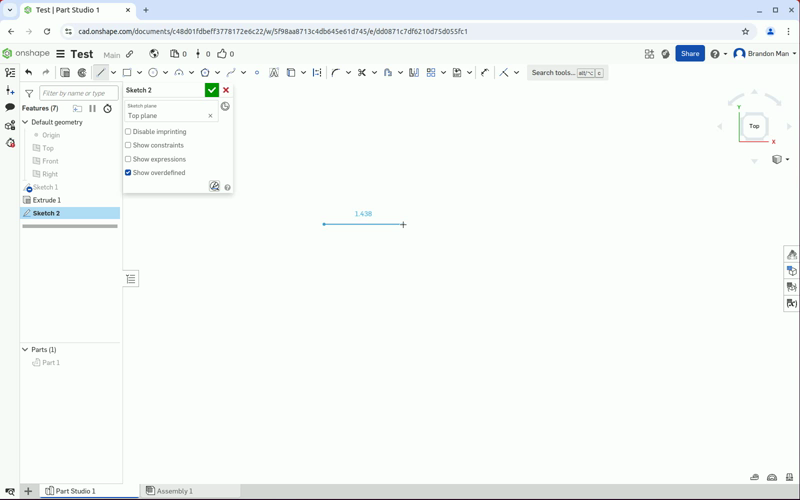
scroll(-6)
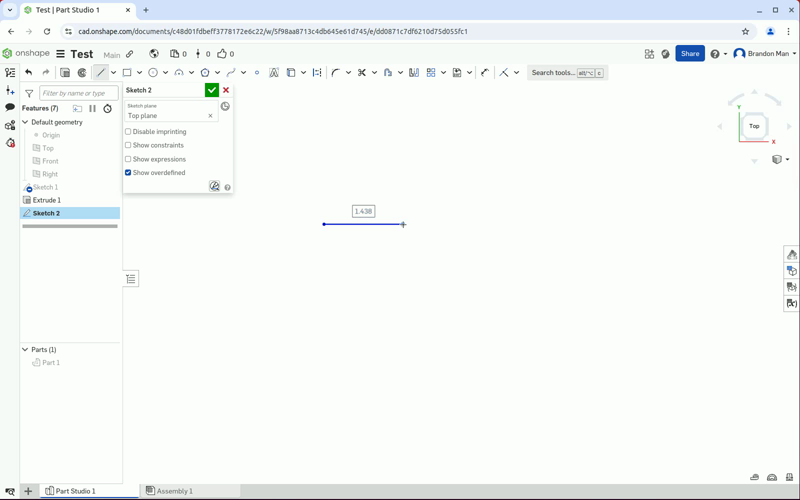
scroll(-6)
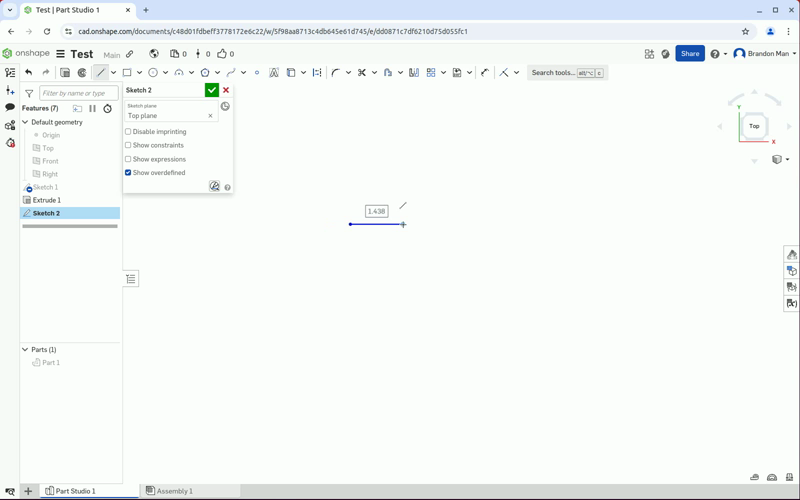
scroll(-6)
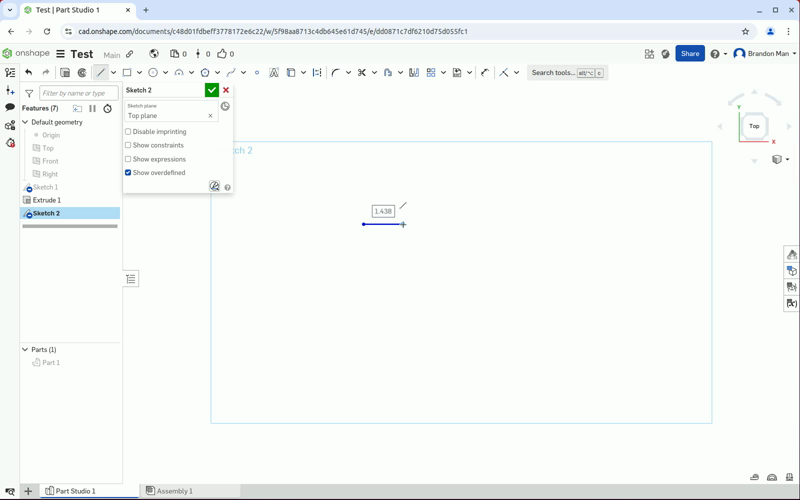
scroll(-6)
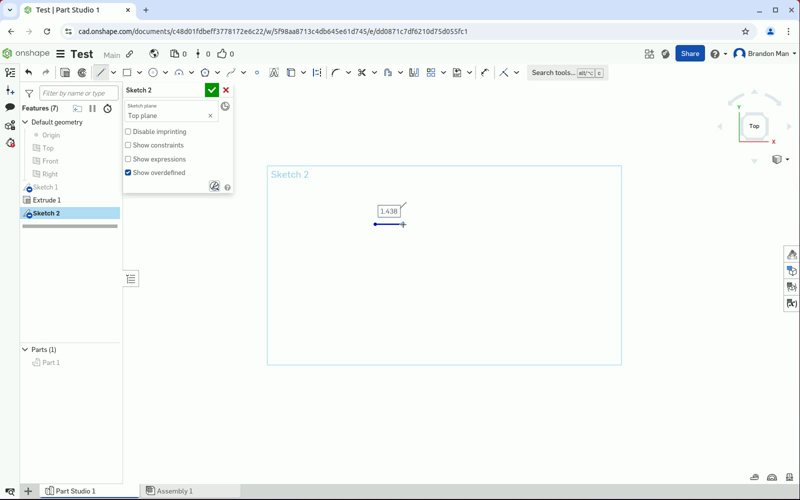
scroll(-6)
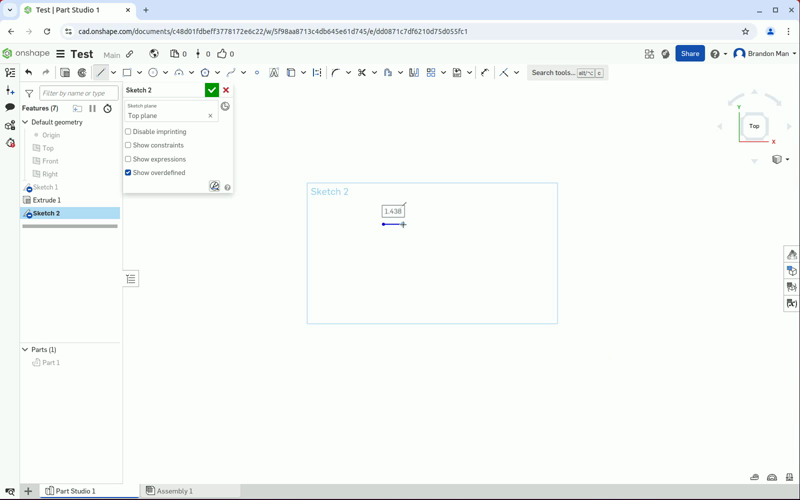
scroll(-6)
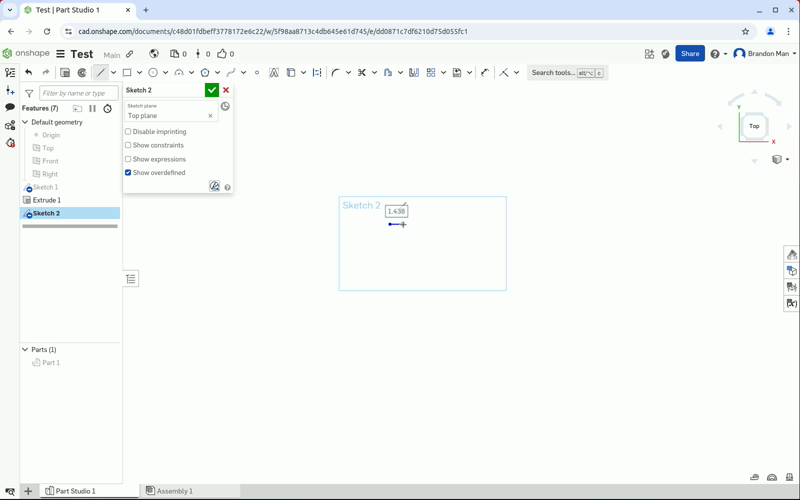
scroll(-6)
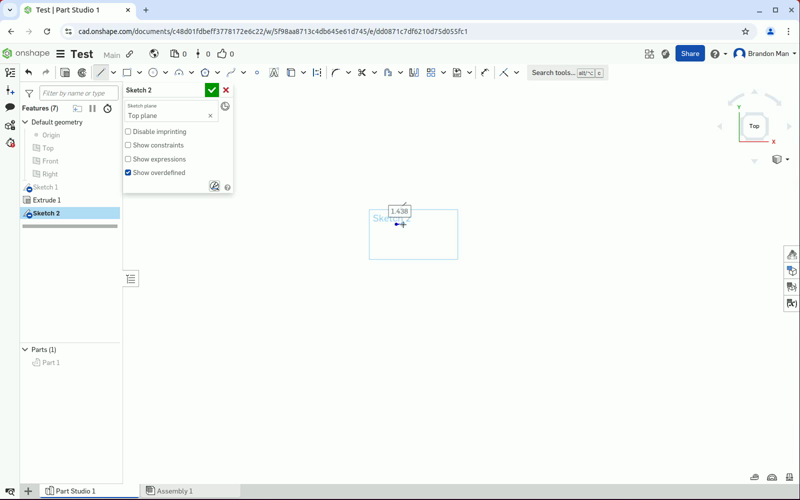
key_up(shift)
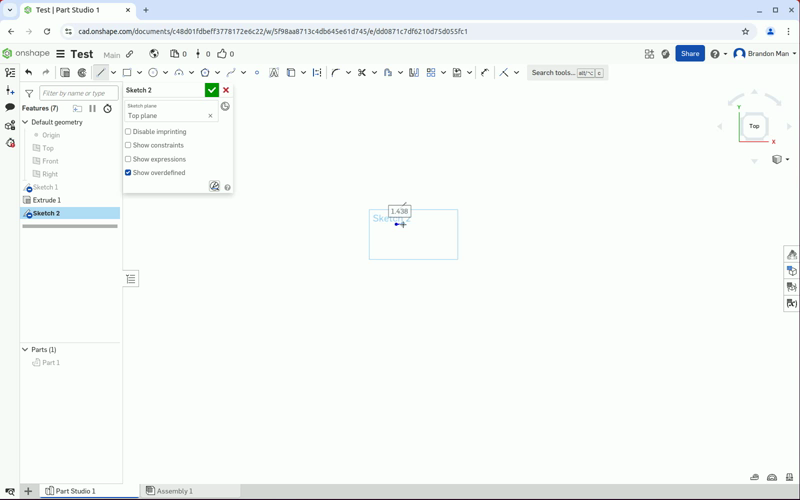
key_down(shift)
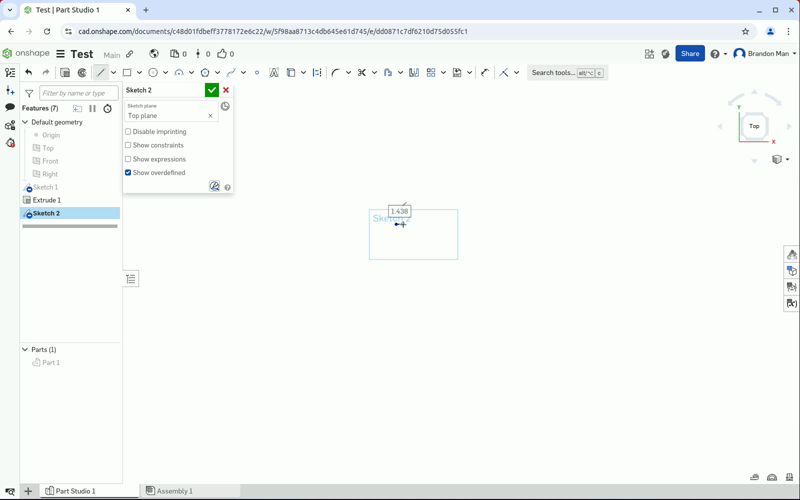
mouse_move(433, 224)
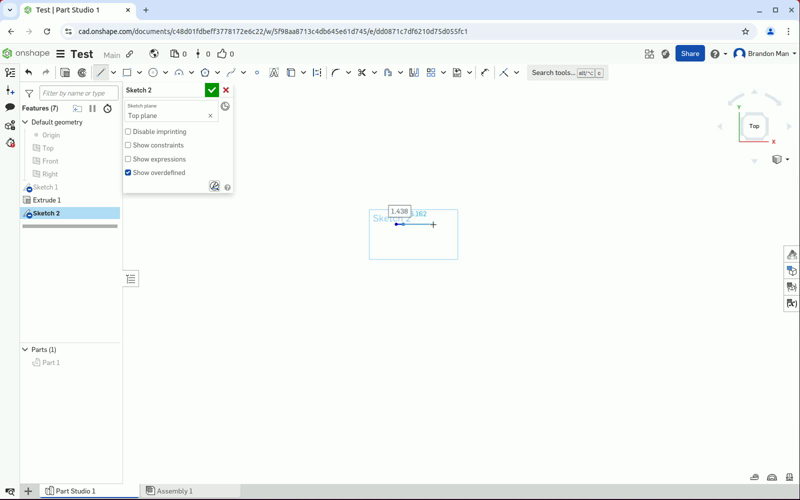
mouse_move(416, 224)
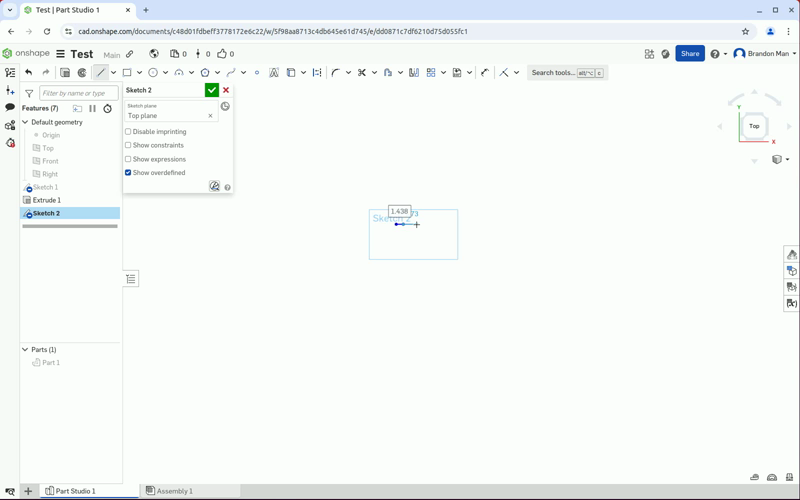
click(416, 224)
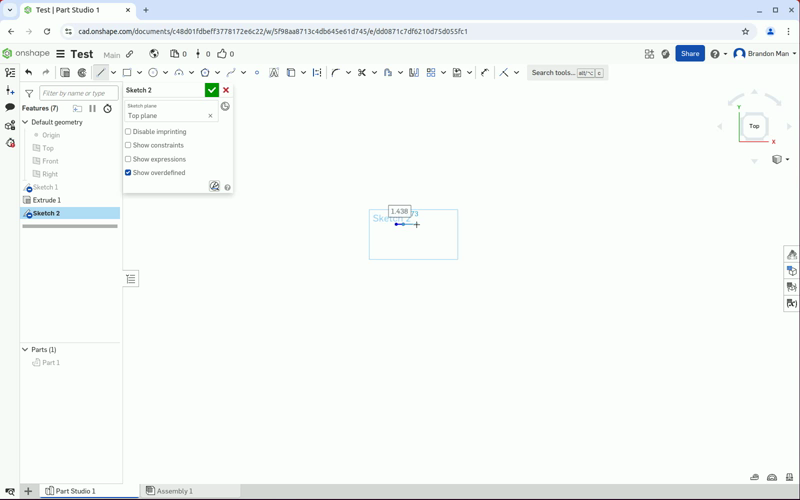
key_up(shift)
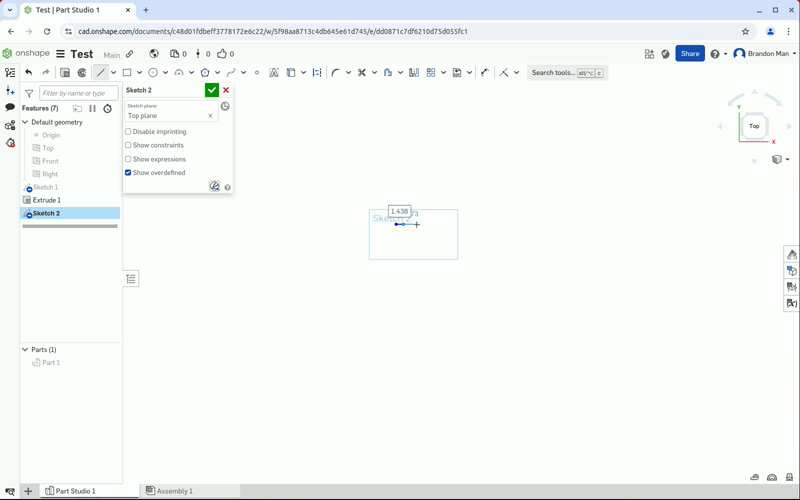
key_down(shift)
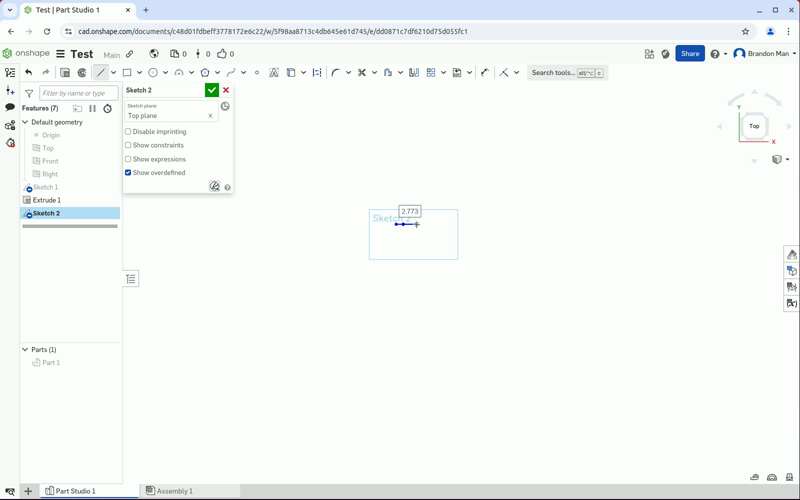
mouse_move(447, 224)
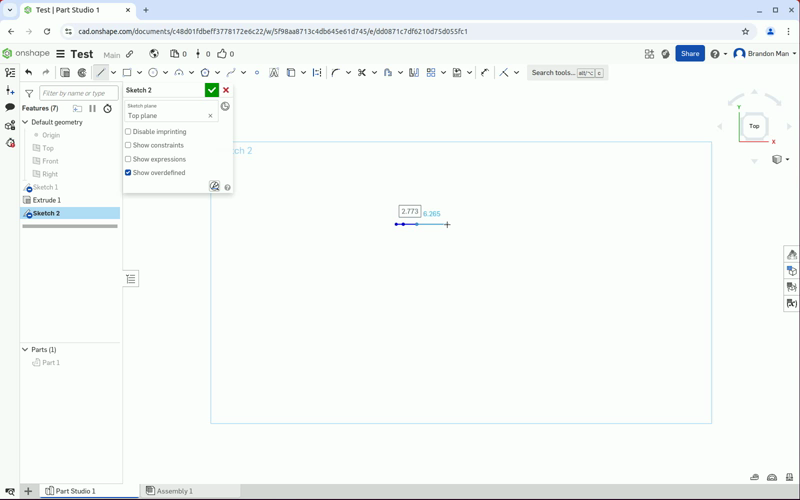
mouse_move(423, 224)
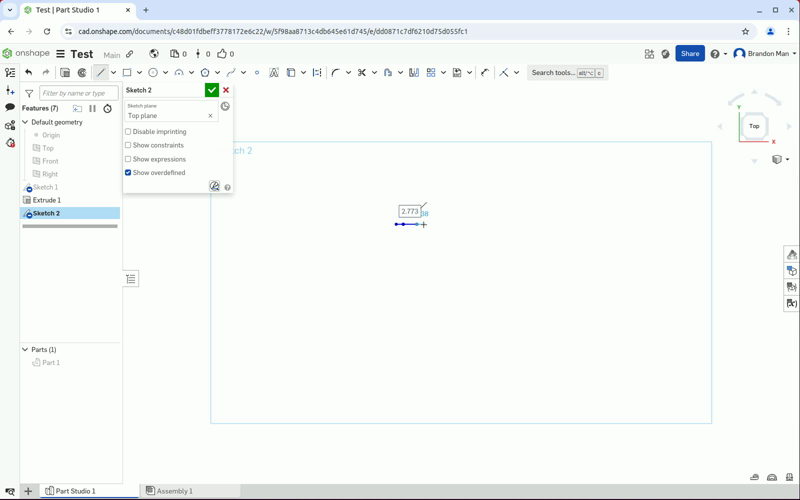
scroll(6)
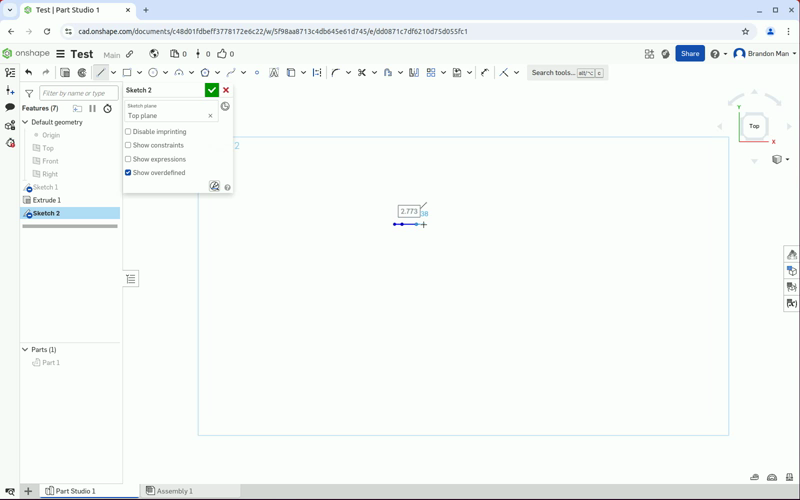
scroll(6)
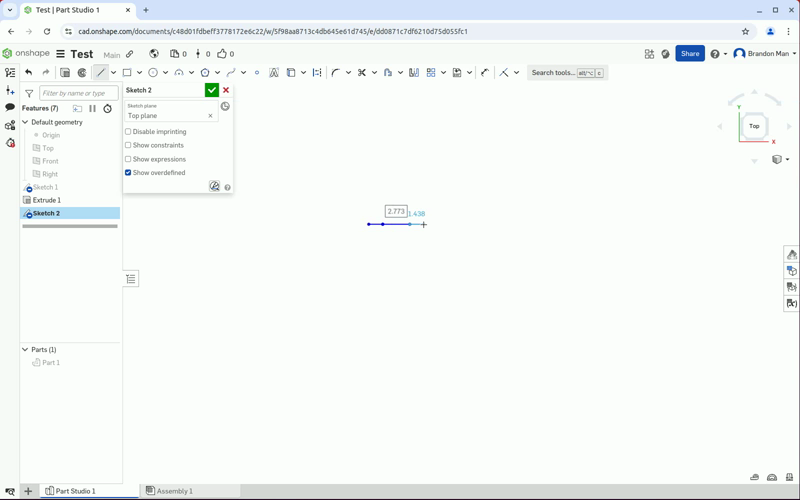
scroll(6)
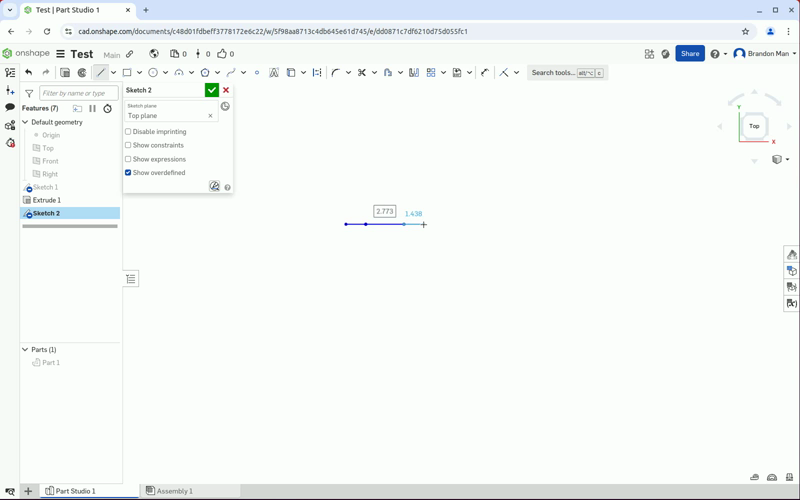
scroll(6)
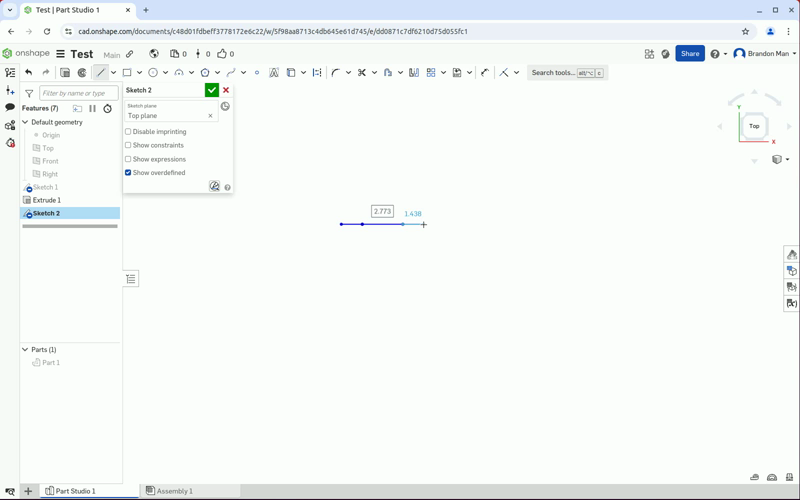
scroll(6)
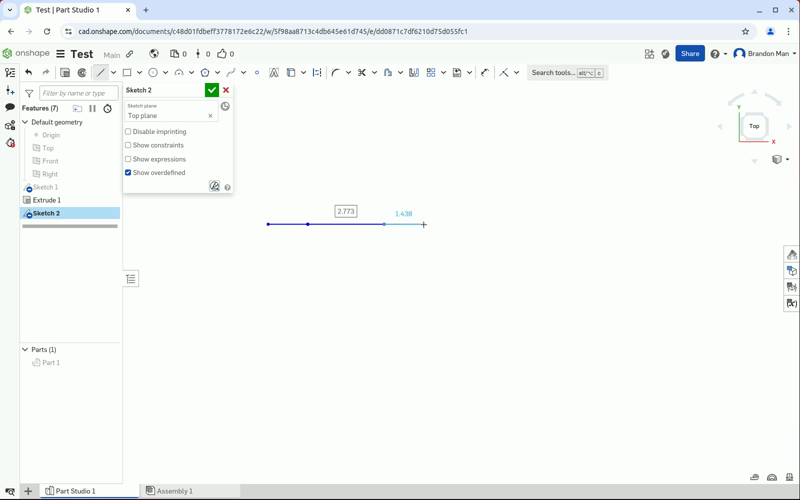
scroll(6)
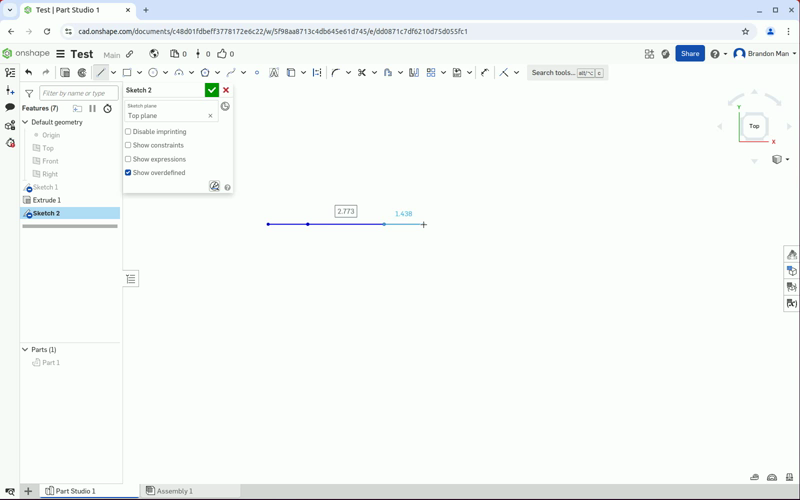
scroll(6)
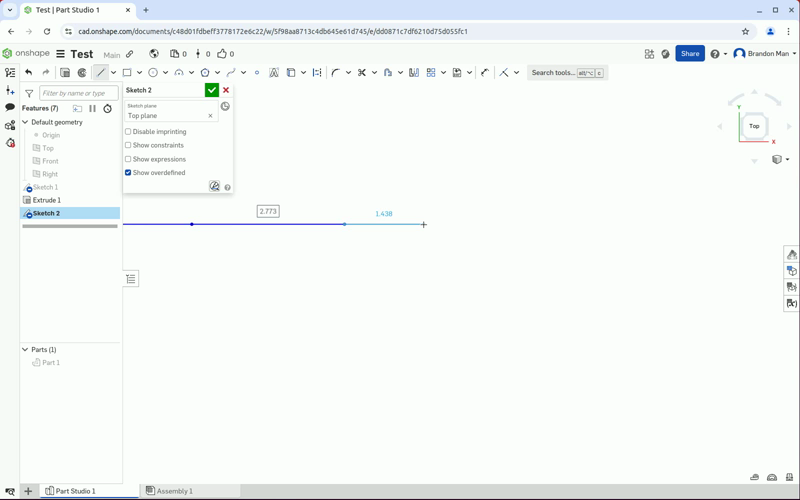
click(423, 224)
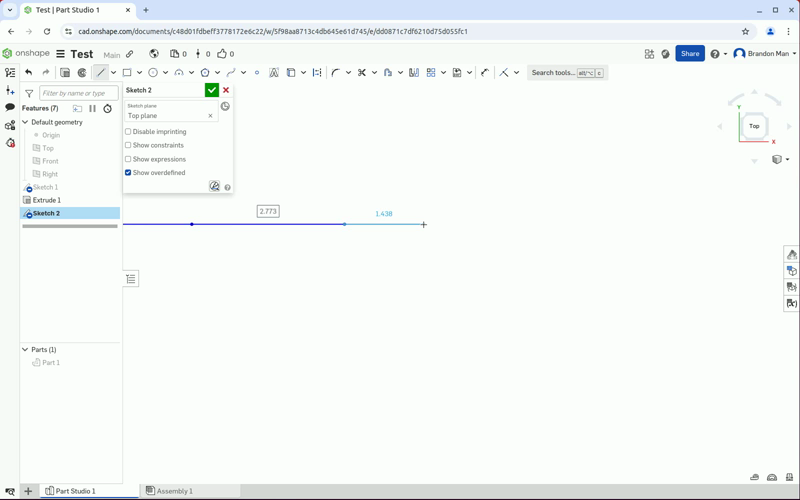
scroll(-6)
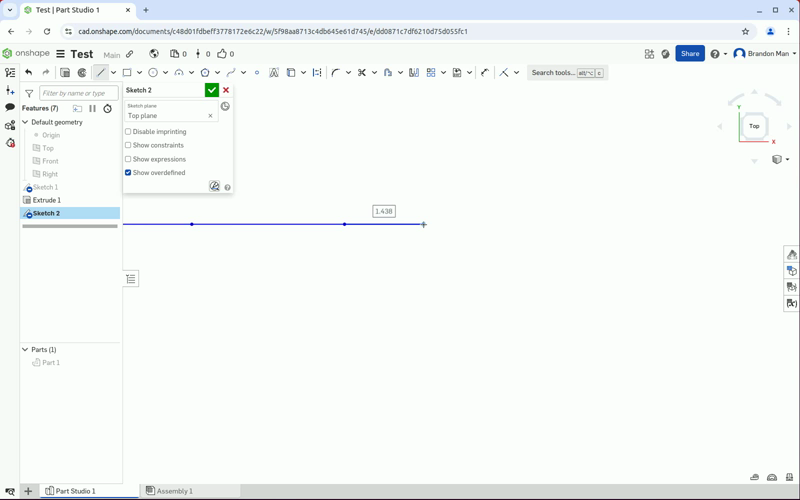
scroll(-6)
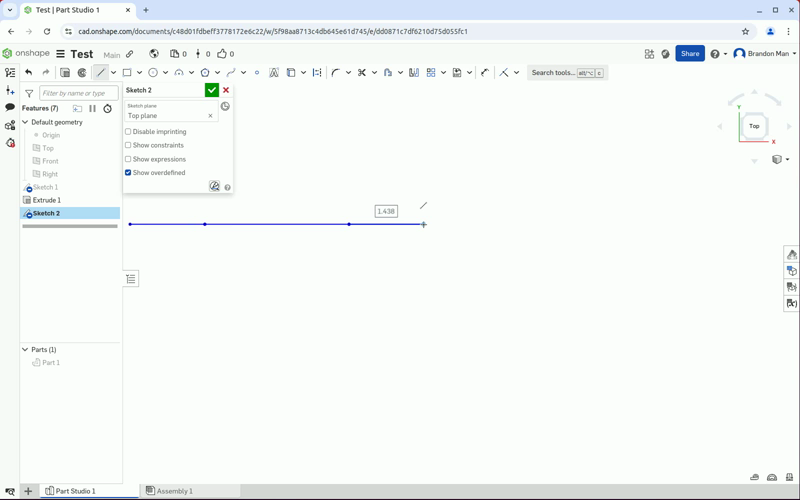
scroll(-6)
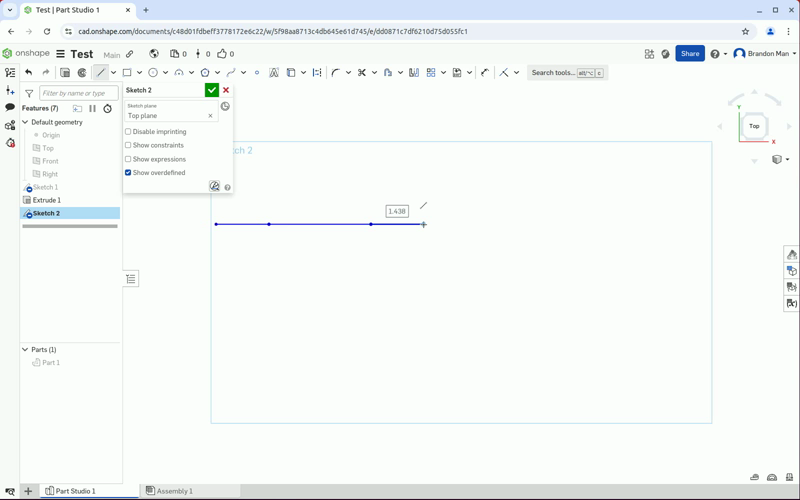
scroll(-6)
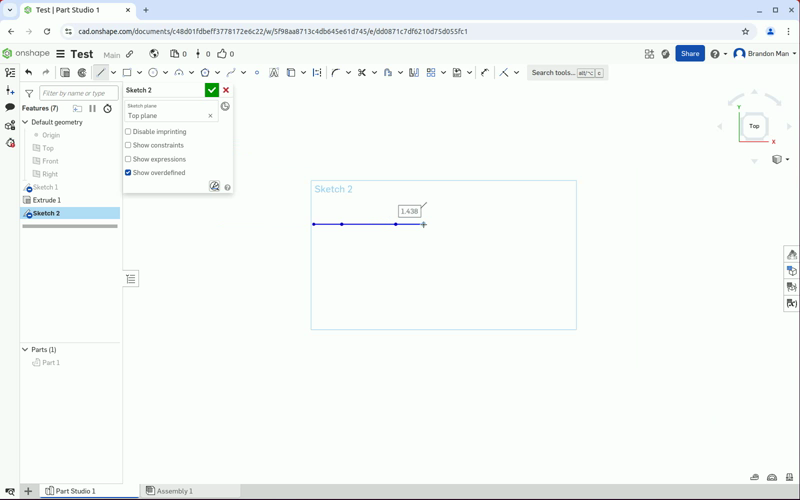
scroll(-6)
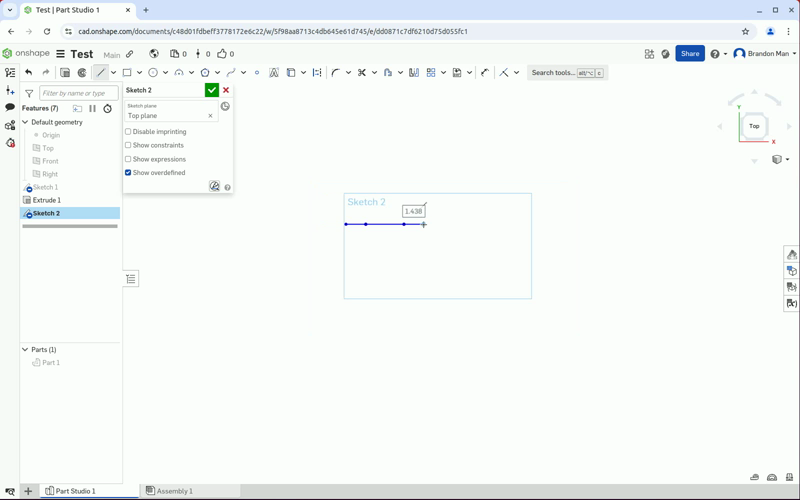
scroll(-6)
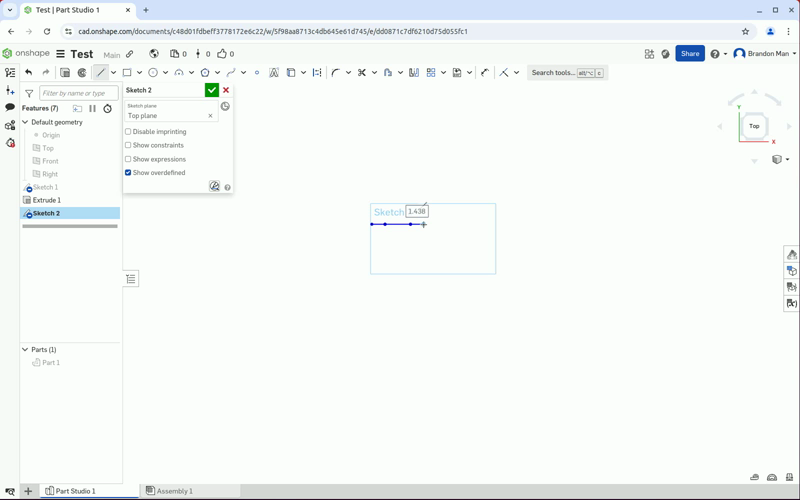
scroll(-6)
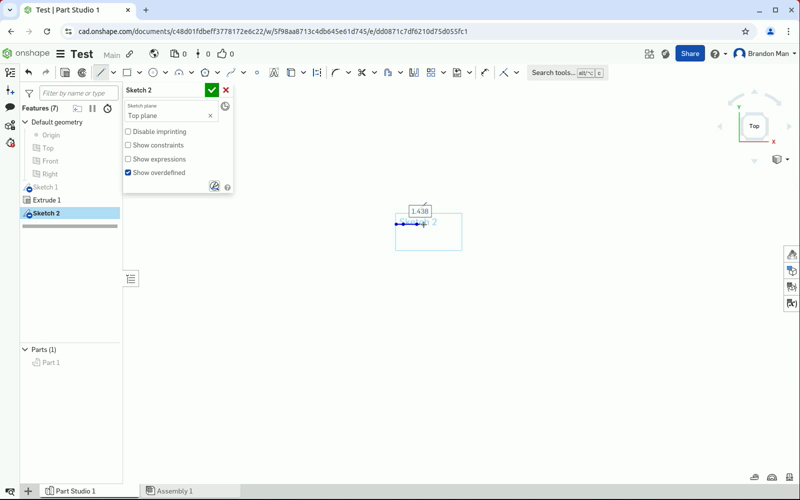
key_up(shift)
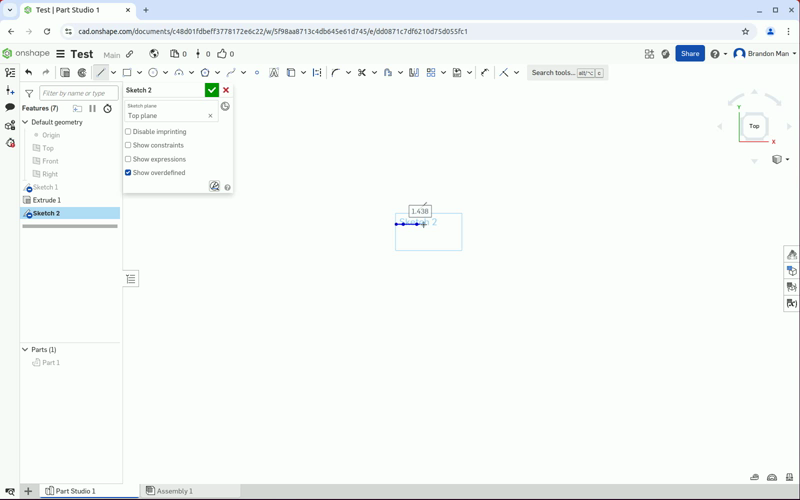
key_down(shift)
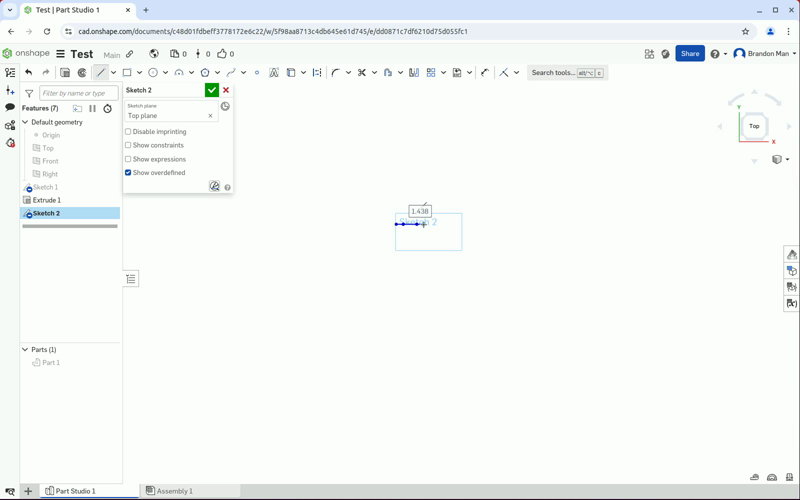
mouse_move(453, 224)
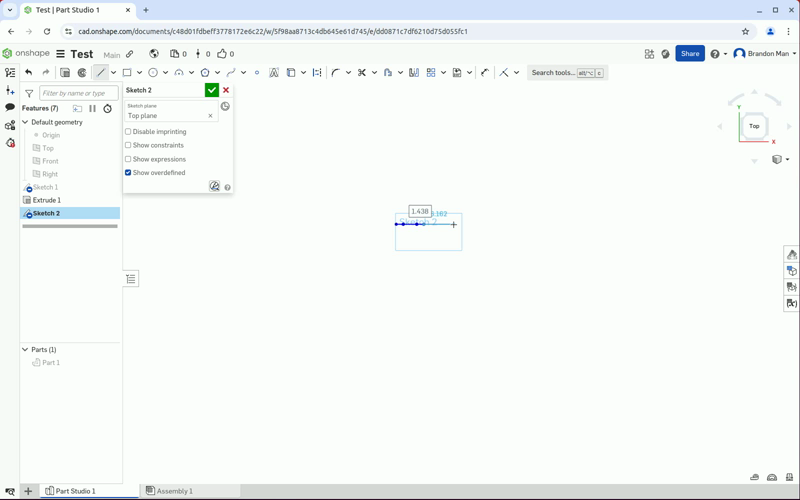
mouse_move(423, 217)
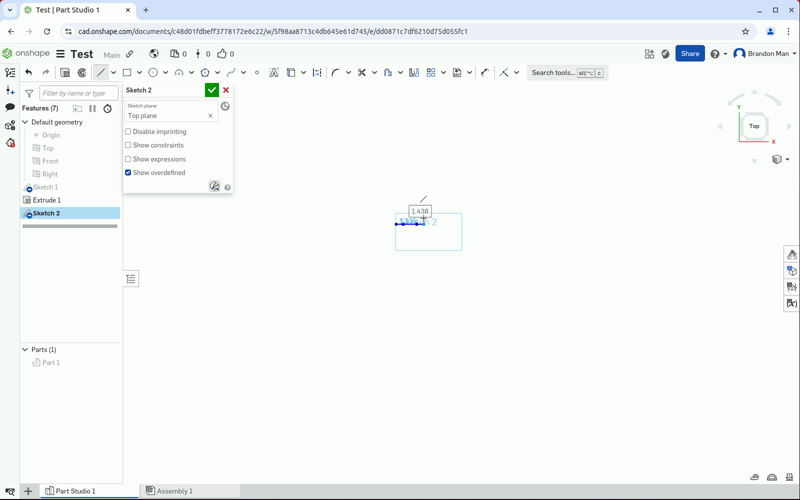
scroll(6)
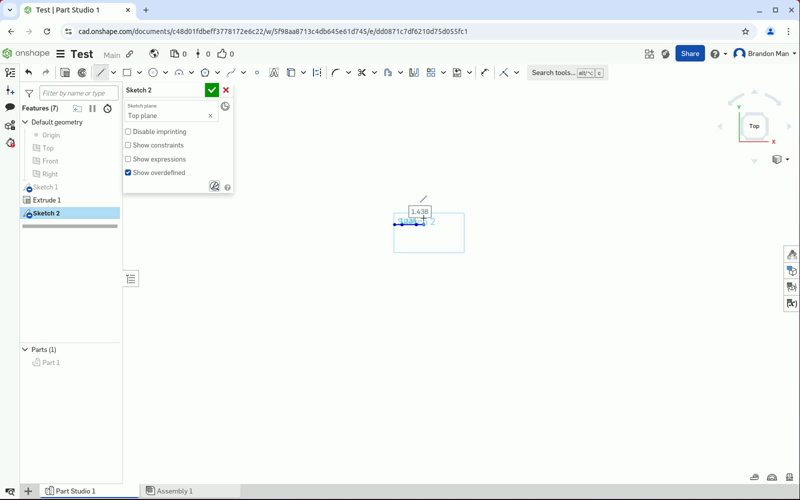
scroll(6)
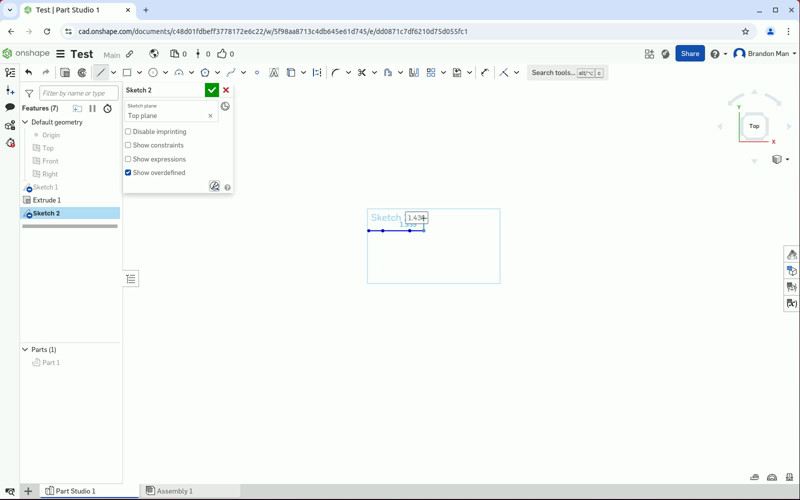
scroll(6)
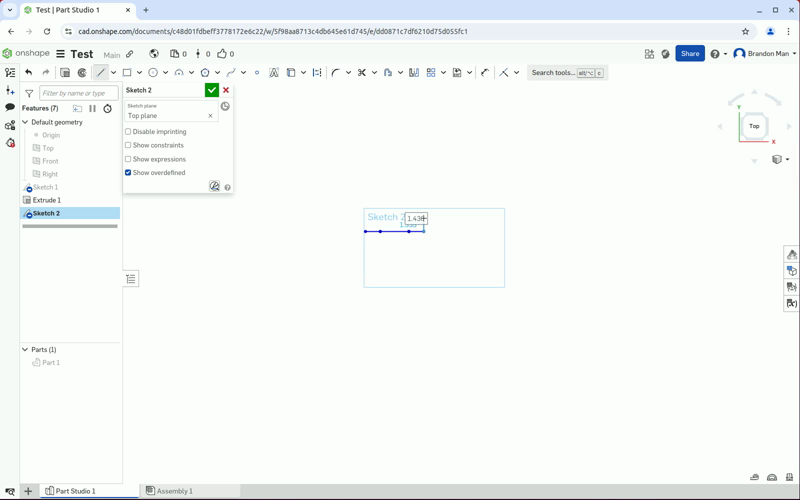
scroll(6)
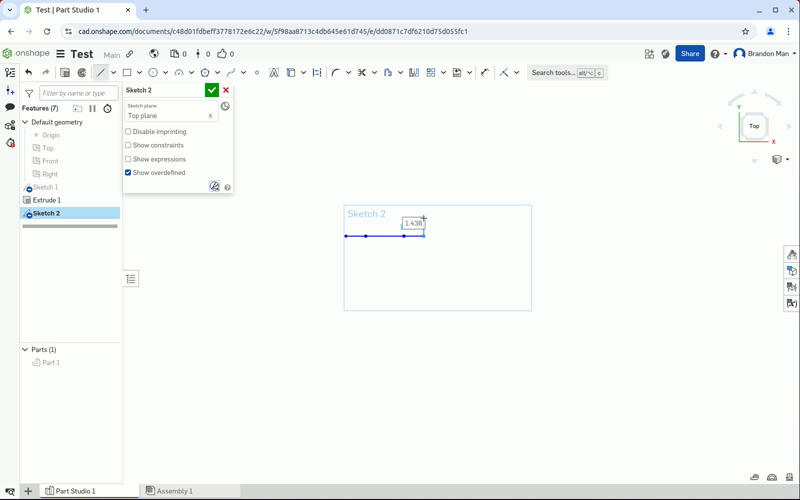
scroll(6)
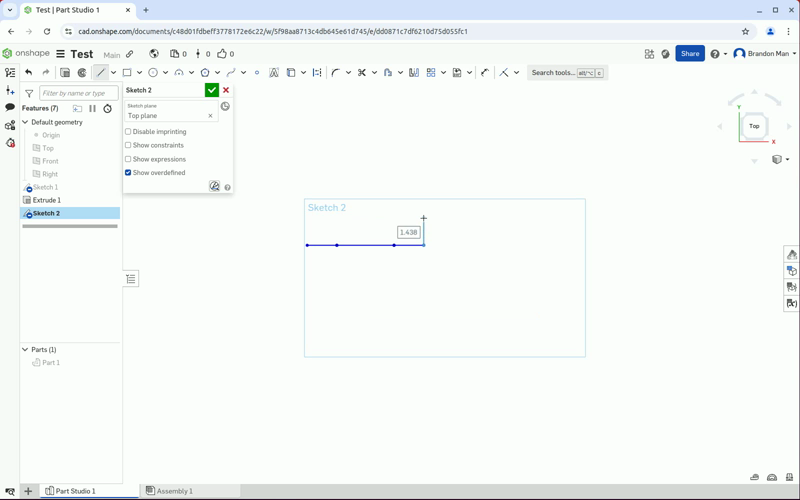
scroll(6)
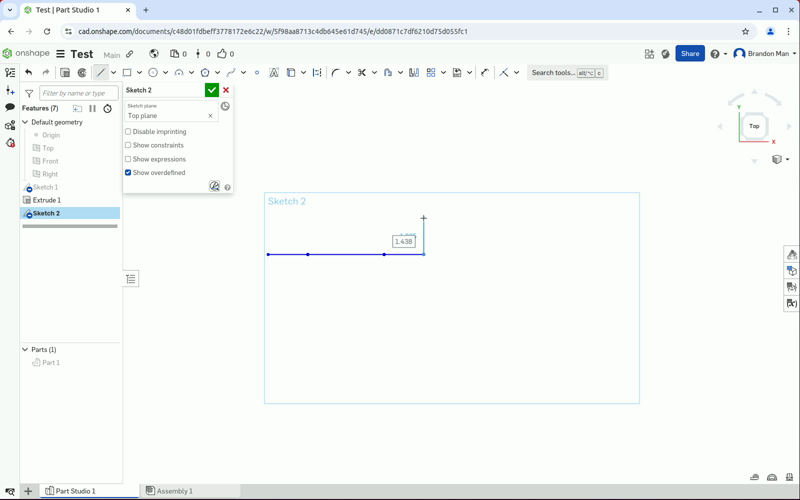
scroll(6)
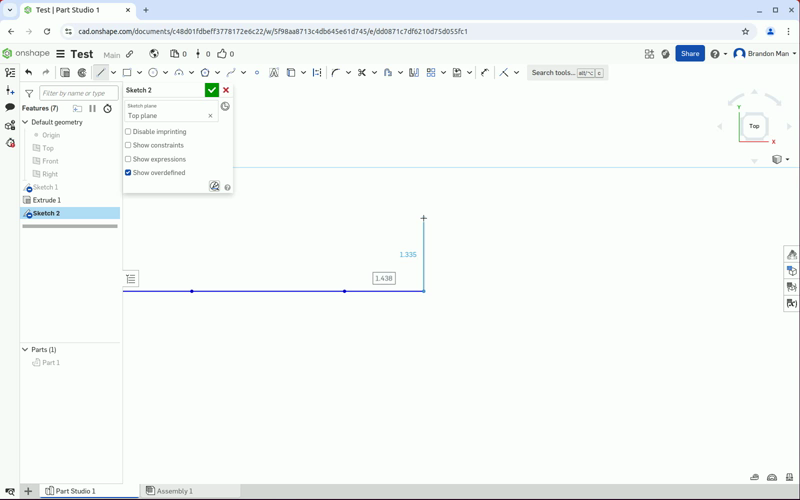
click(423, 217)
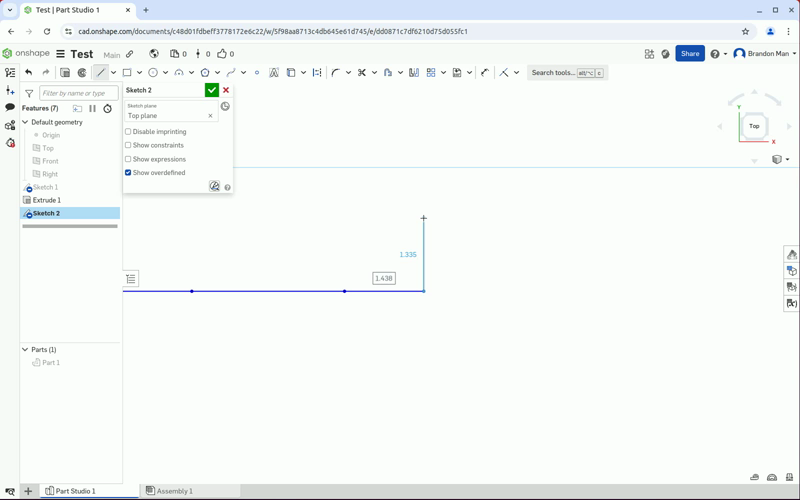
scroll(-6)
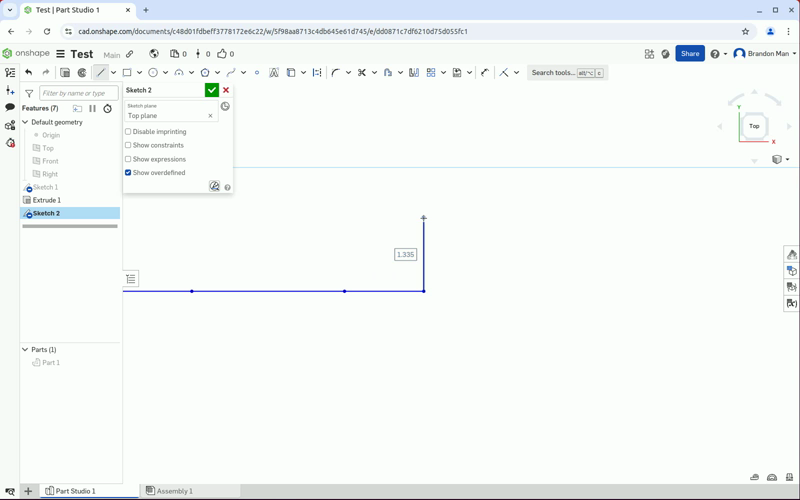
scroll(-6)
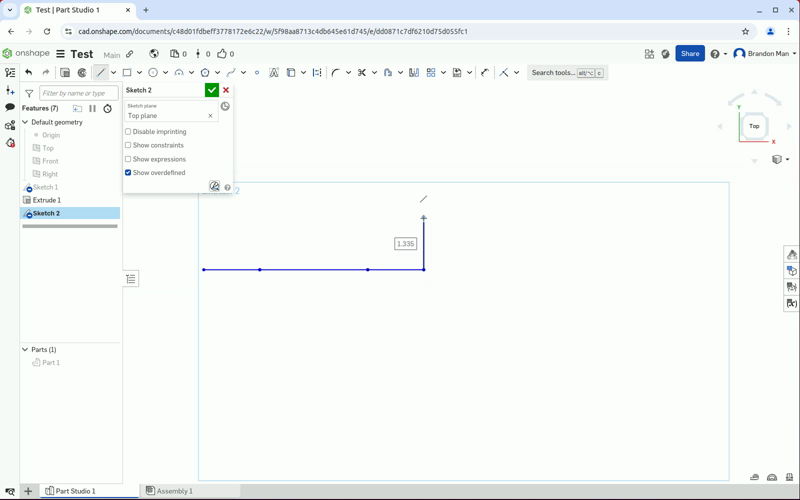
scroll(-6)
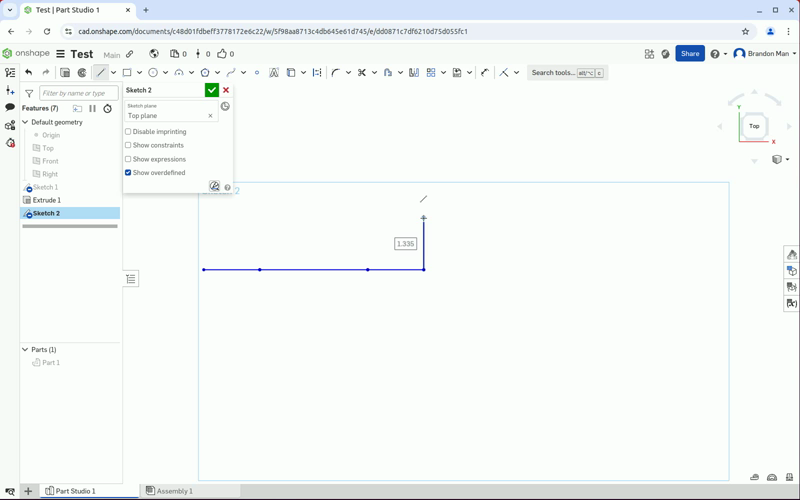
scroll(-6)
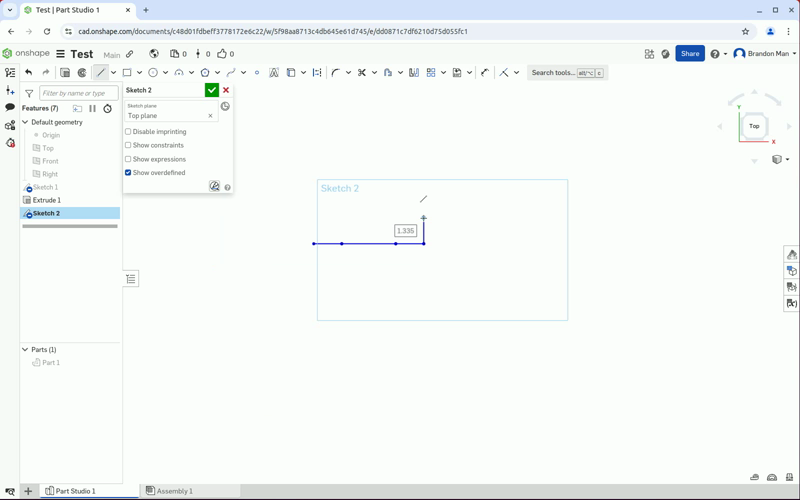
scroll(-6)
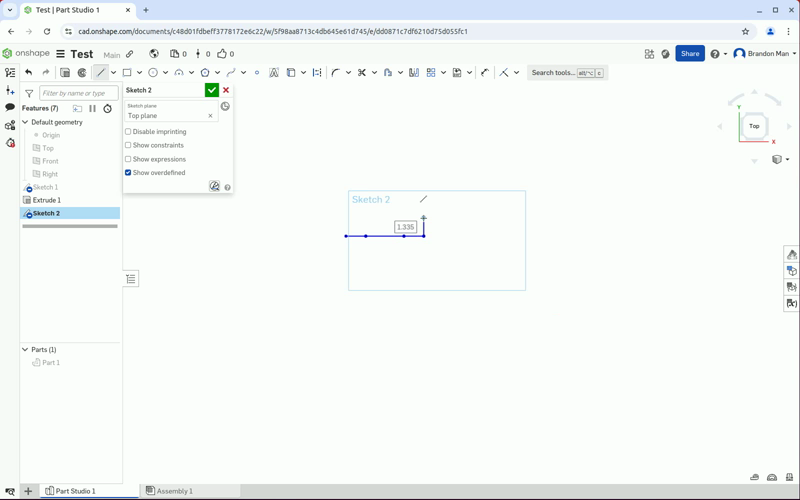
scroll(-6)
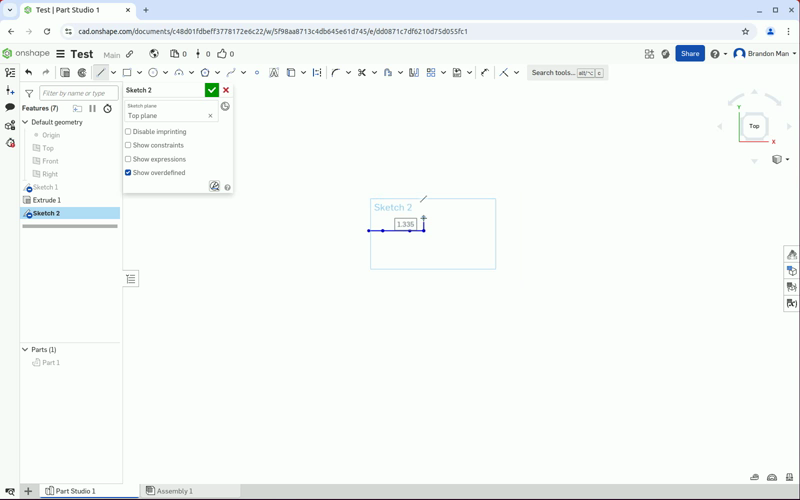
scroll(-6)
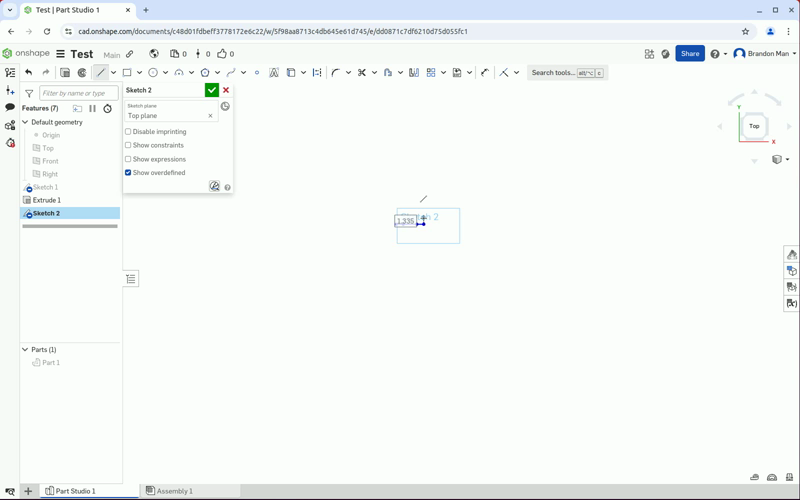
key_up(shift)
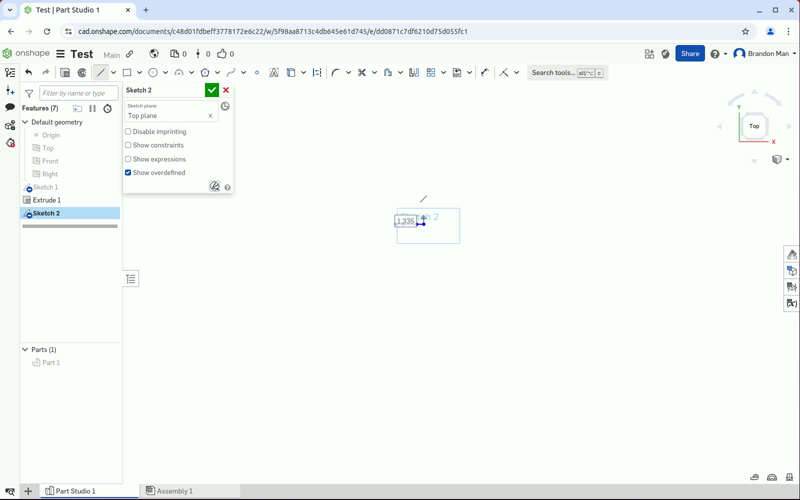
key_down(shift)
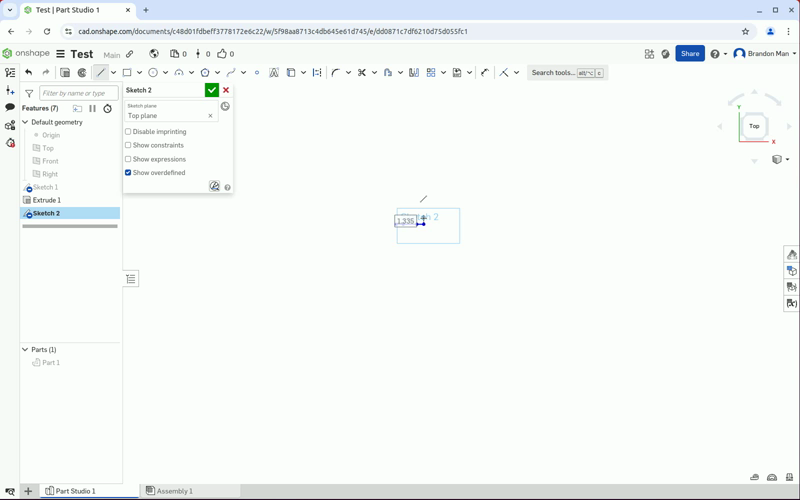
mouse_move(453, 217)
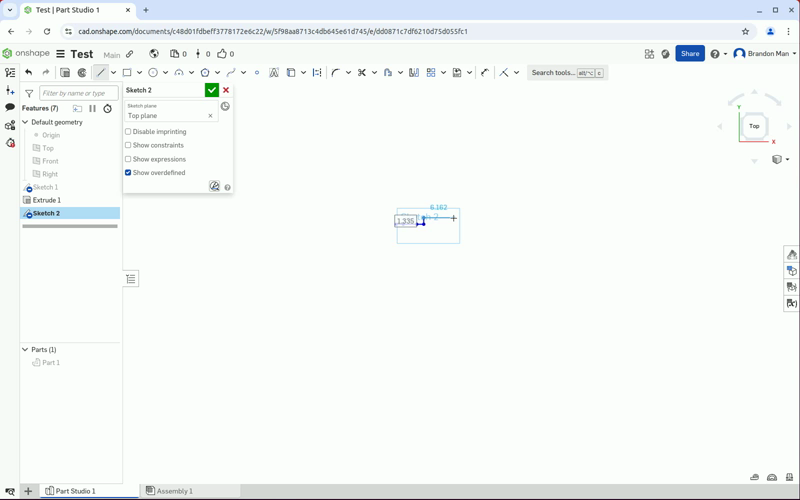
mouse_move(437, 187)
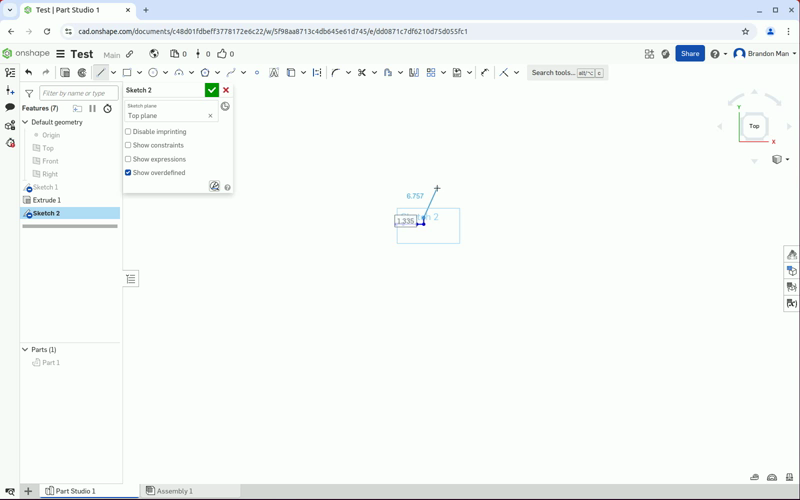
click(437, 187)
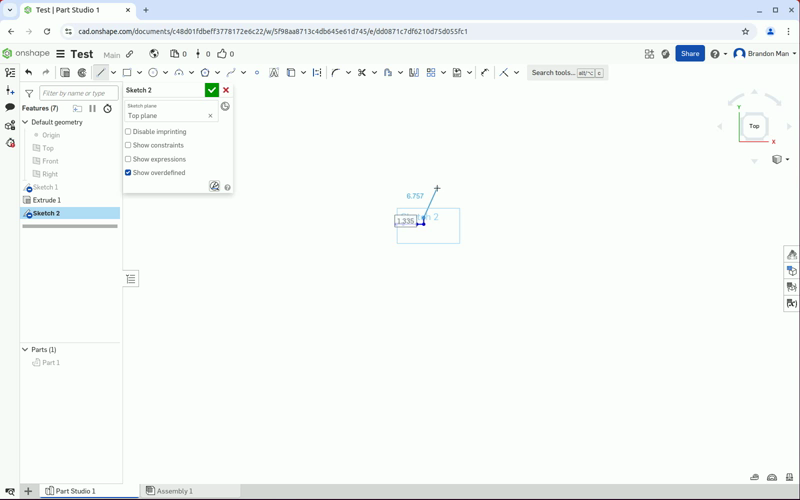
key_up(shift)
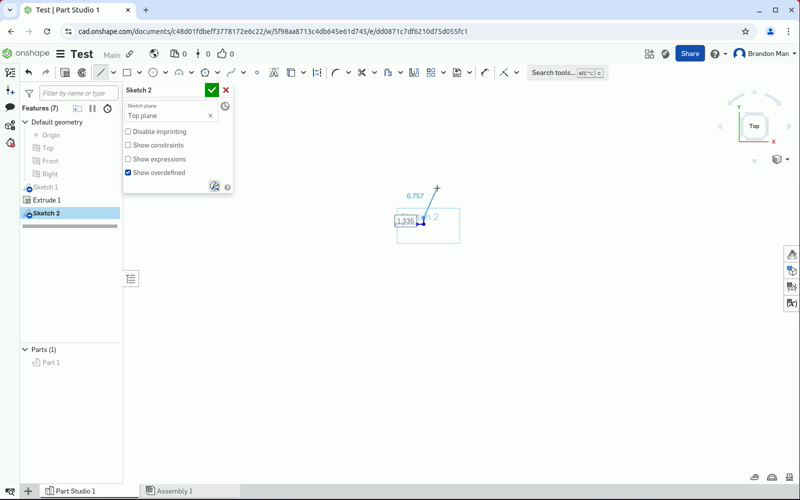
key_down(shift)
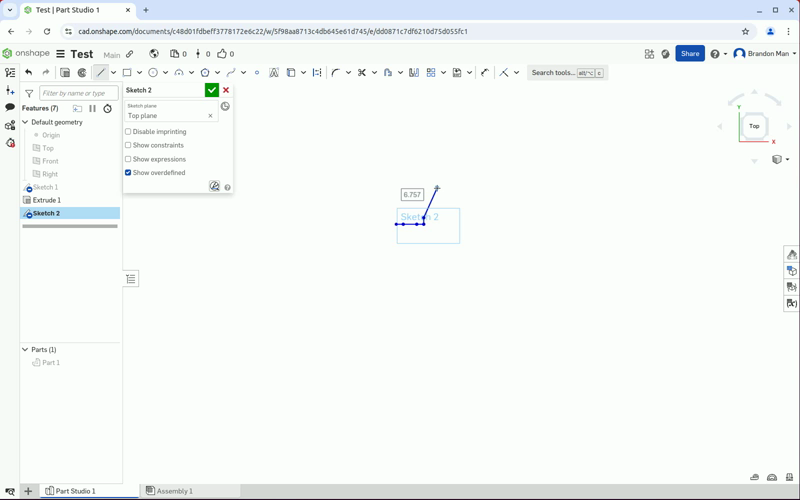
mouse_move(467, 187)
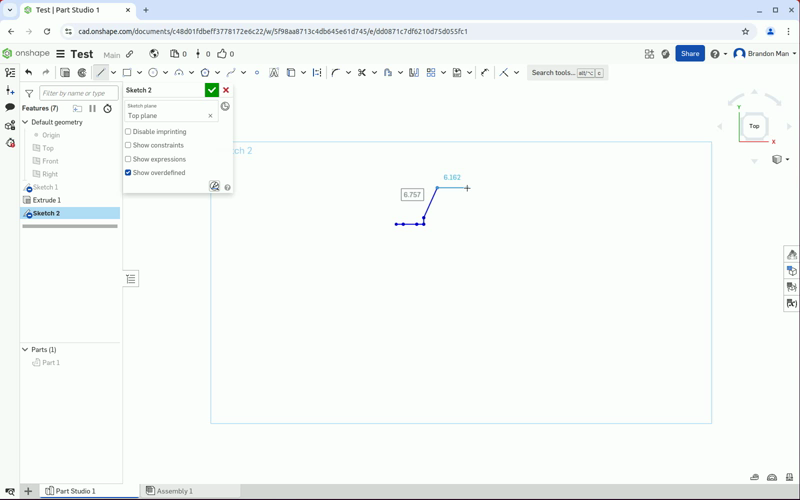
mouse_move(437, 176)
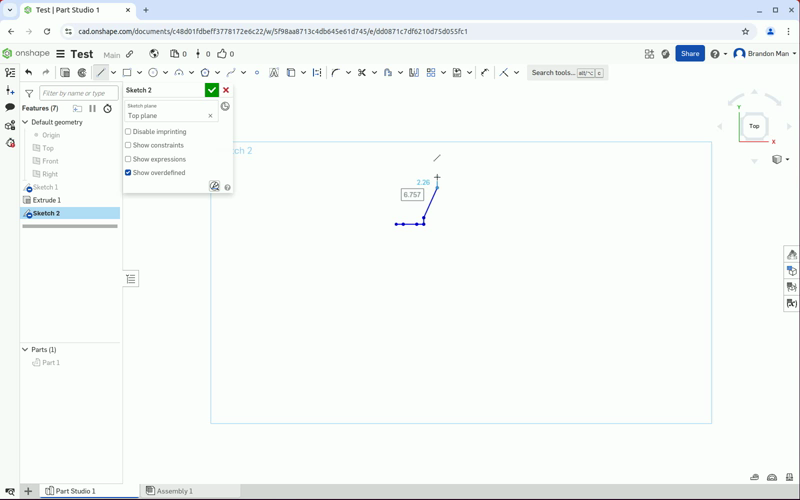
click(437, 176)
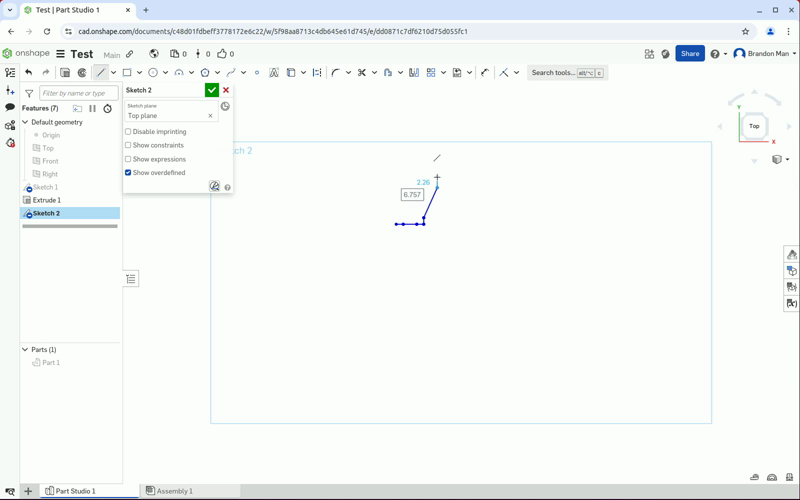
key_up(shift)
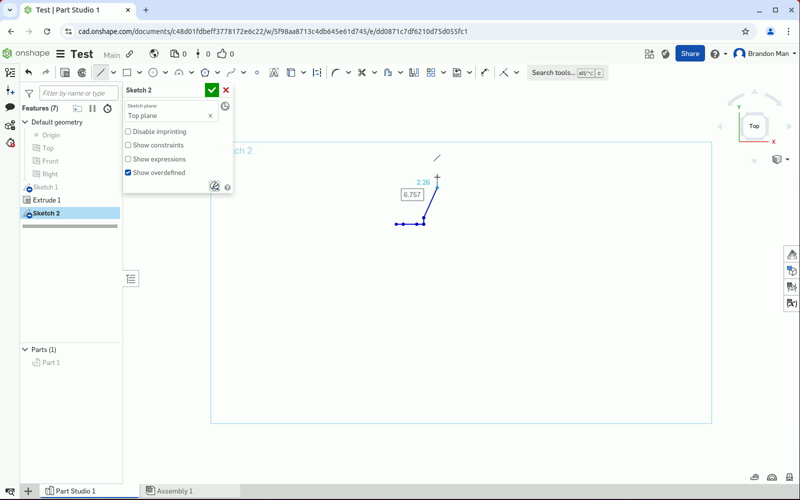
key(esc)
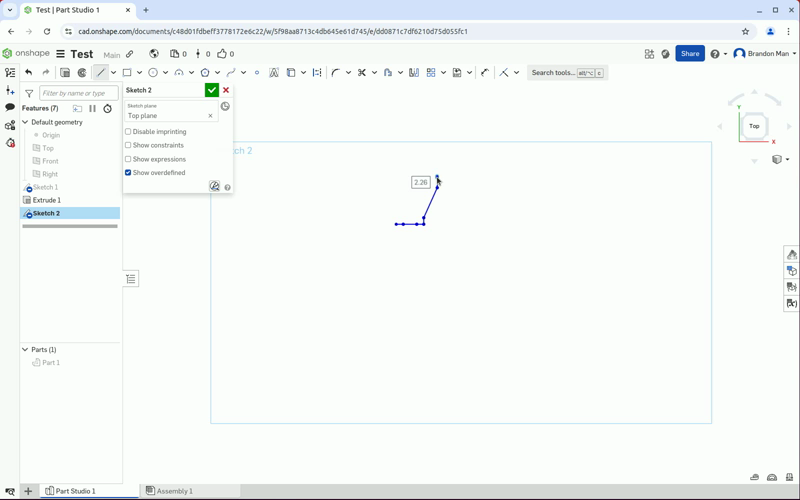
key(a)
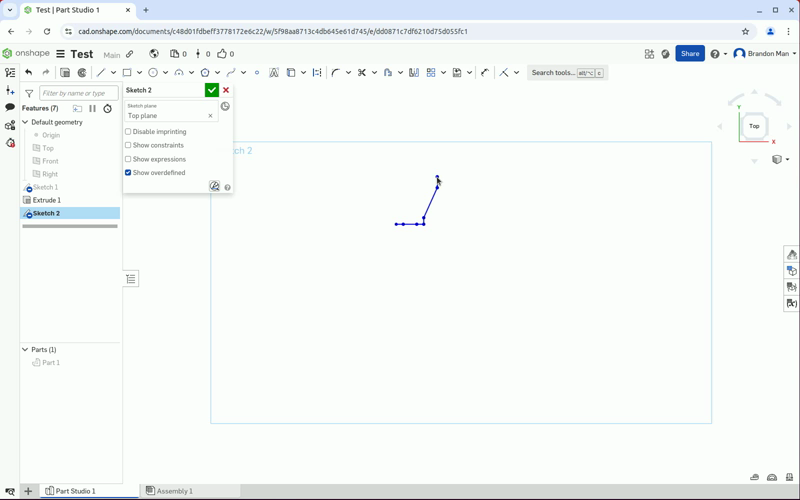
mouse_move(437, 176)
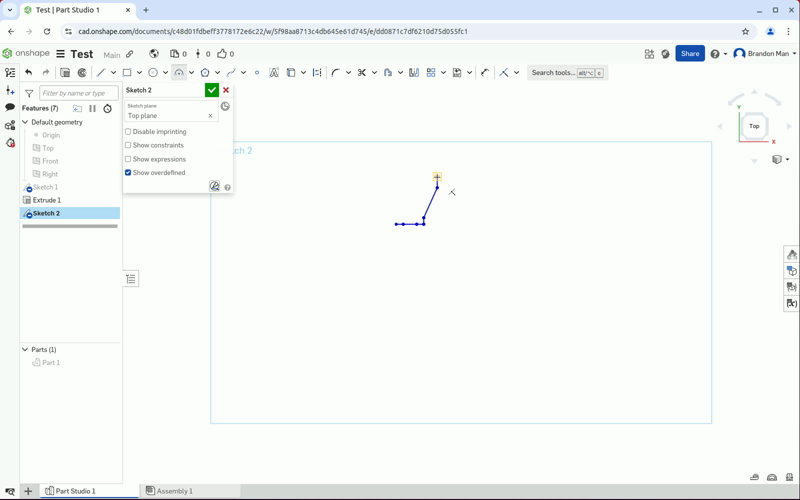
click(437, 176)
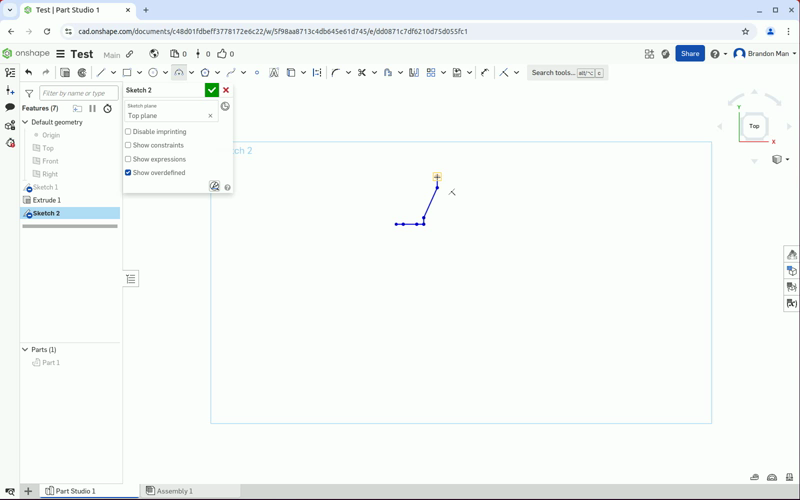
key_down(shift)
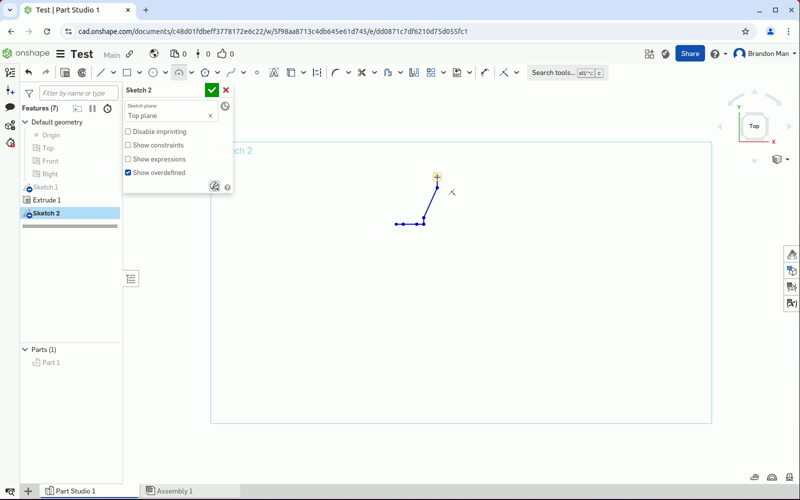
mouse_move(425, 172)
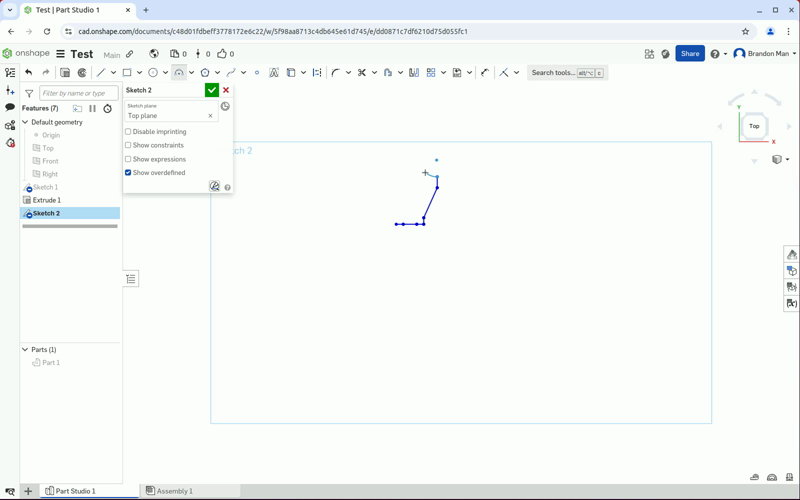
click(425, 172)
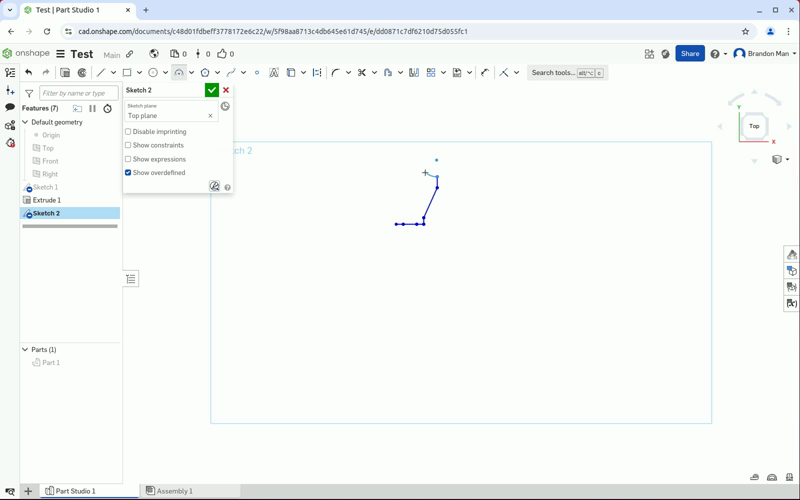
mouse_move(432, 170)
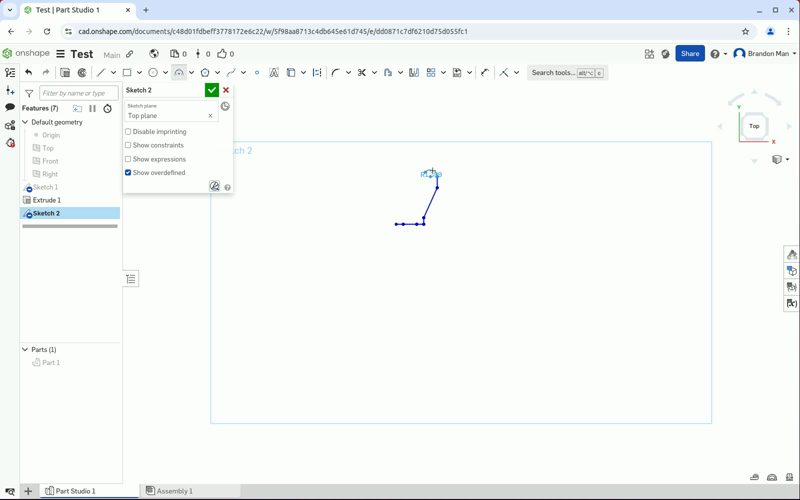
click(432, 170)
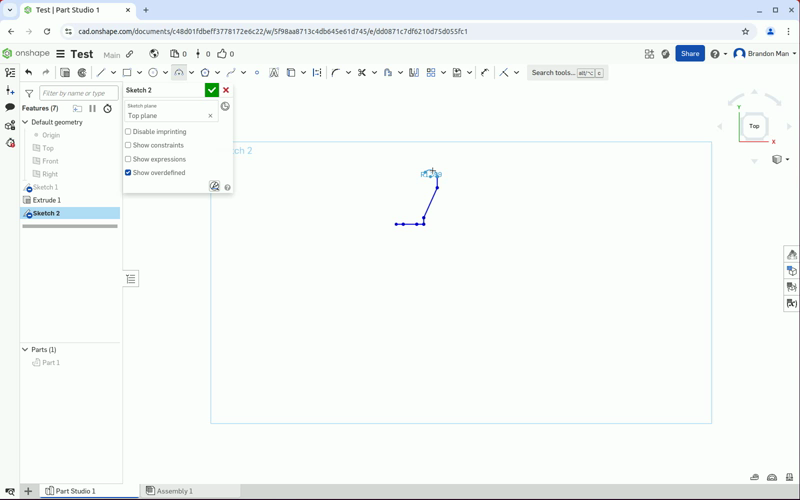
key_up(shift)
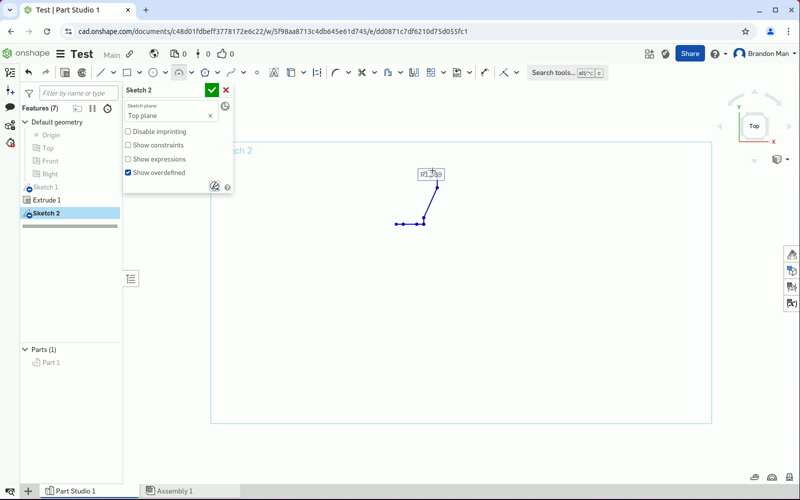
key(esc)
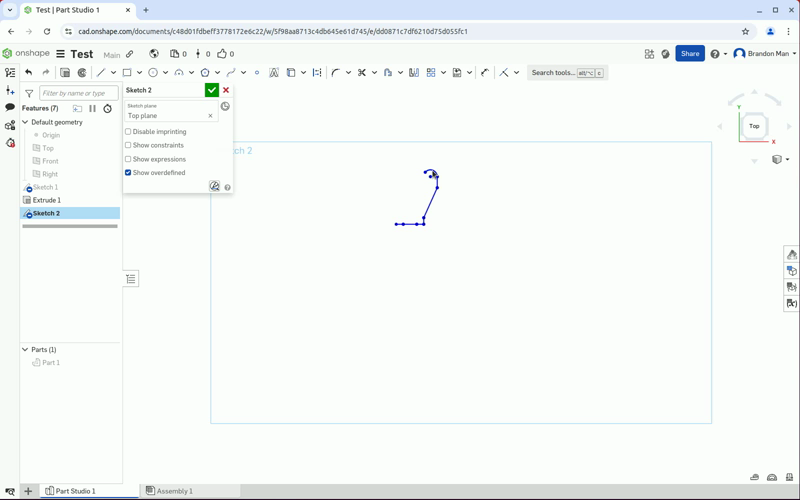
key(l)
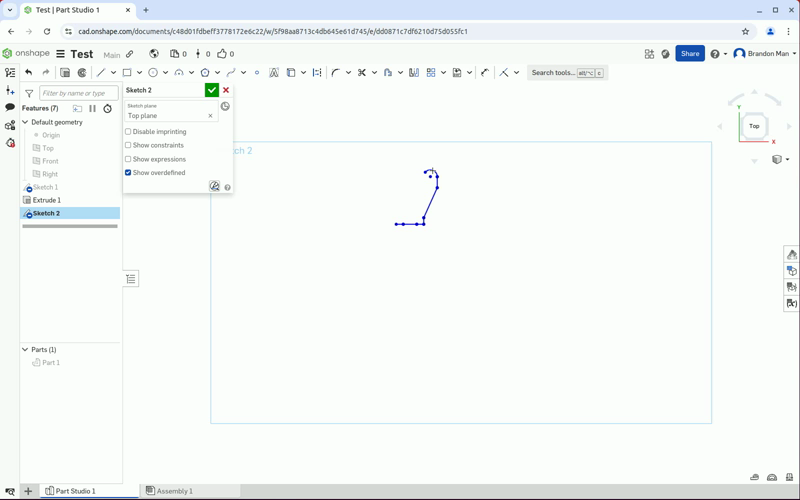
mouse_move(425, 172)
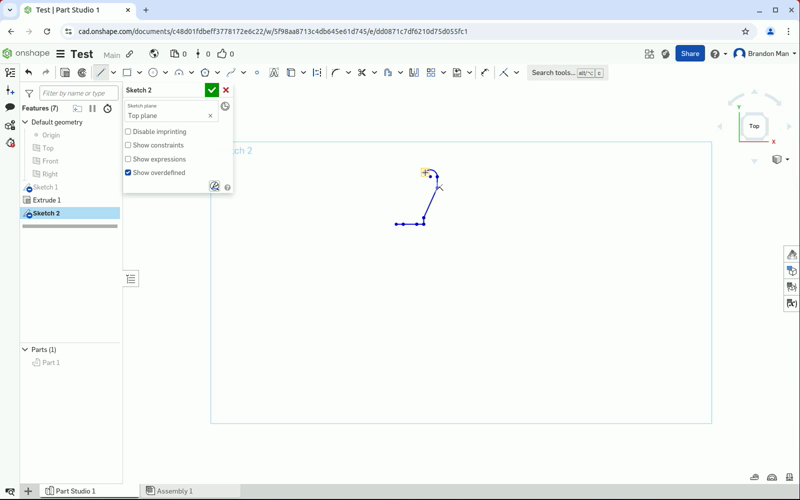
click(425, 172)
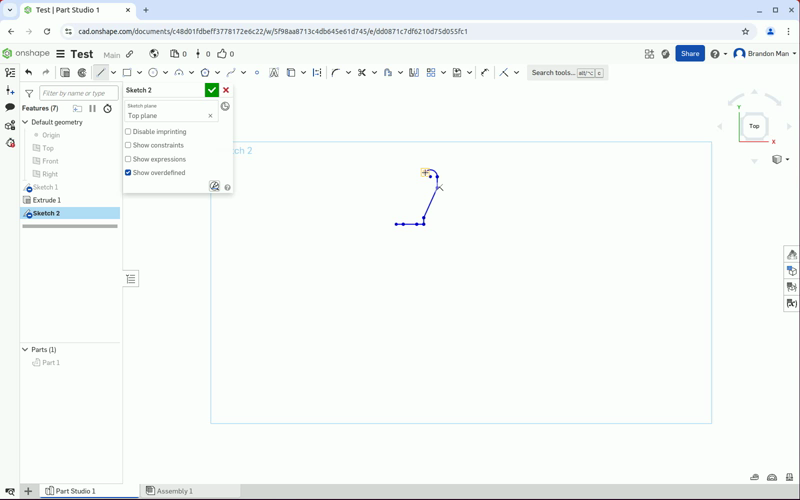
key_down(shift)
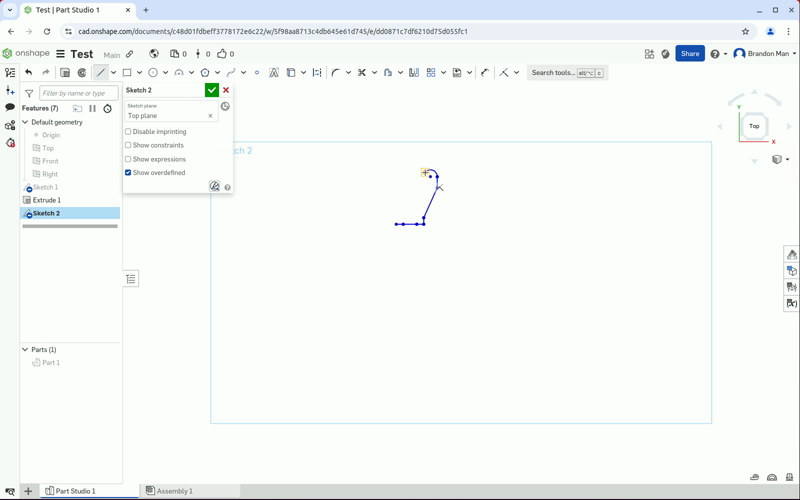
mouse_move(455, 172)
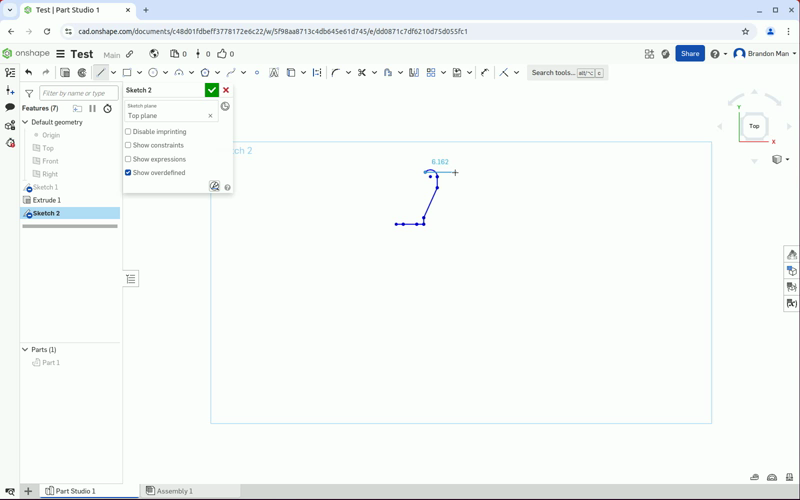
mouse_move(396, 210)
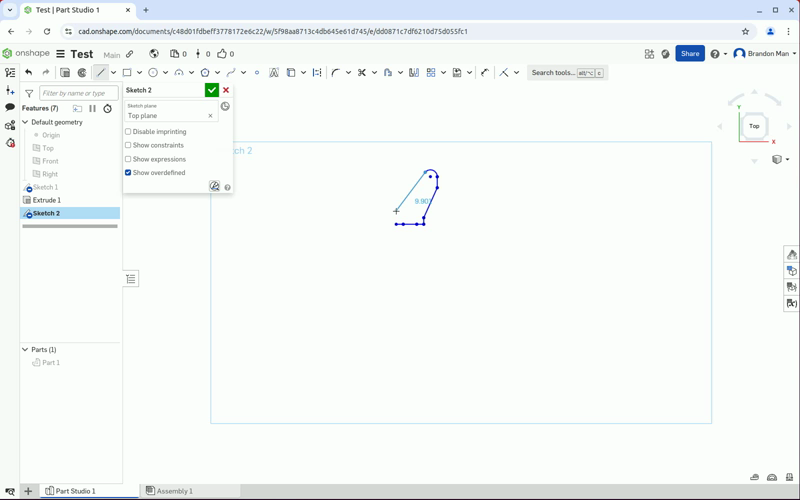
click(396, 210)
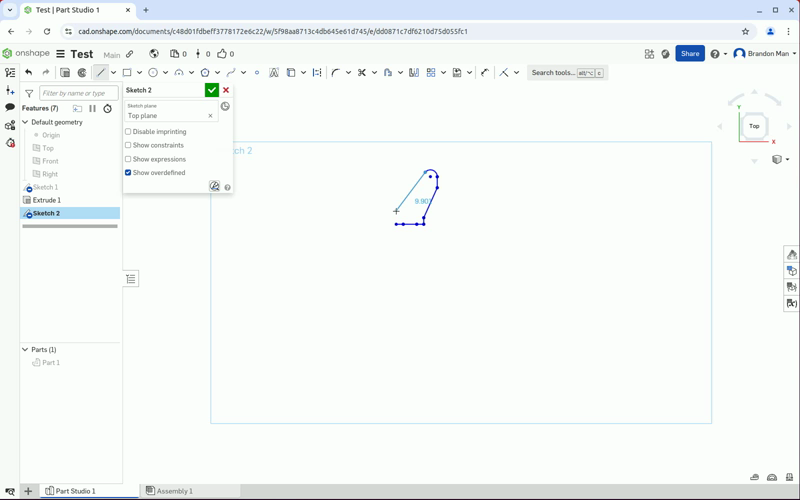
key_up(shift)
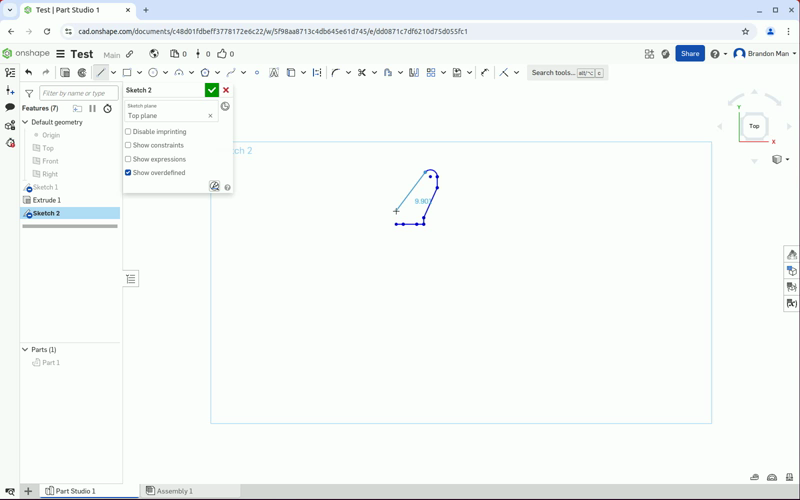
mouse_move(426, 210)
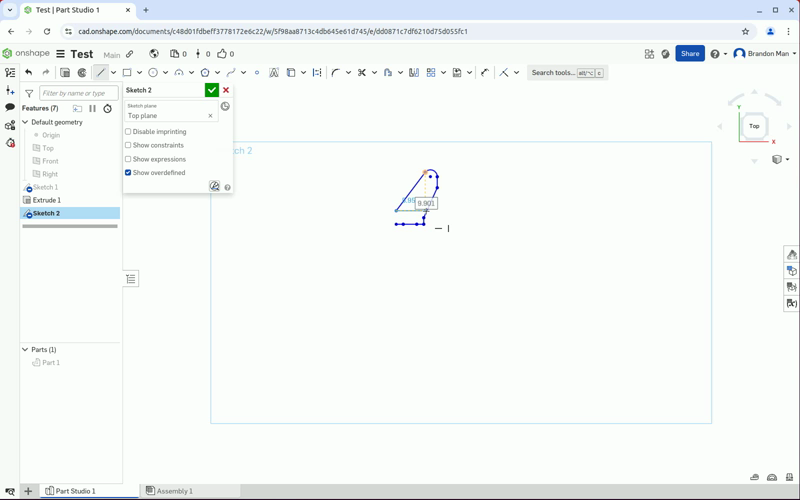
key_down(shift)
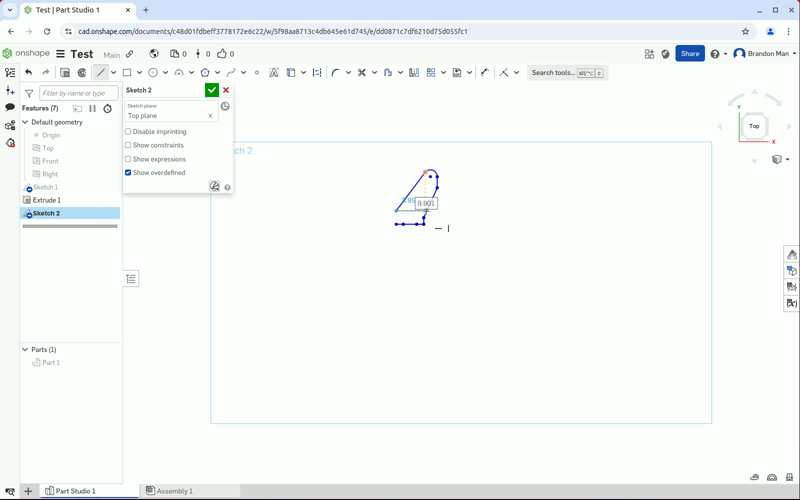
mouse_move(396, 224)
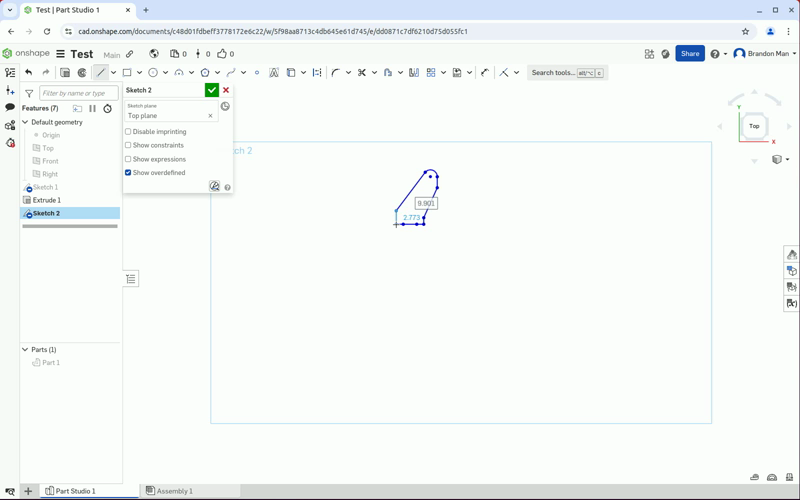
key_up(shift)
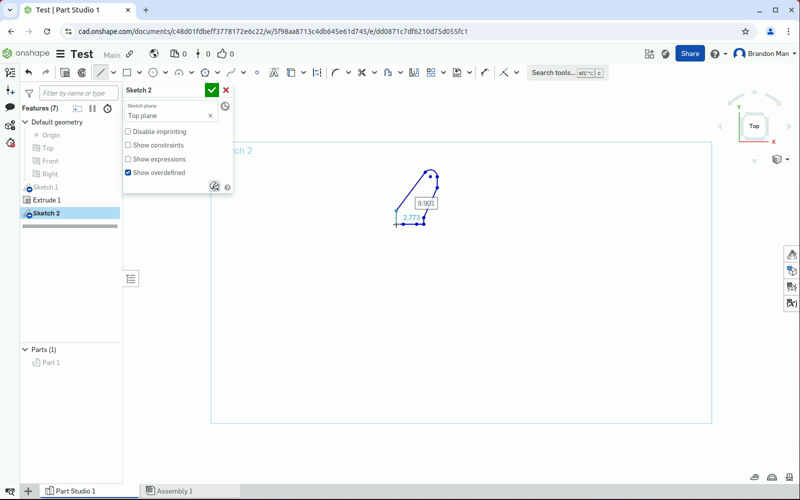
click(396, 224)
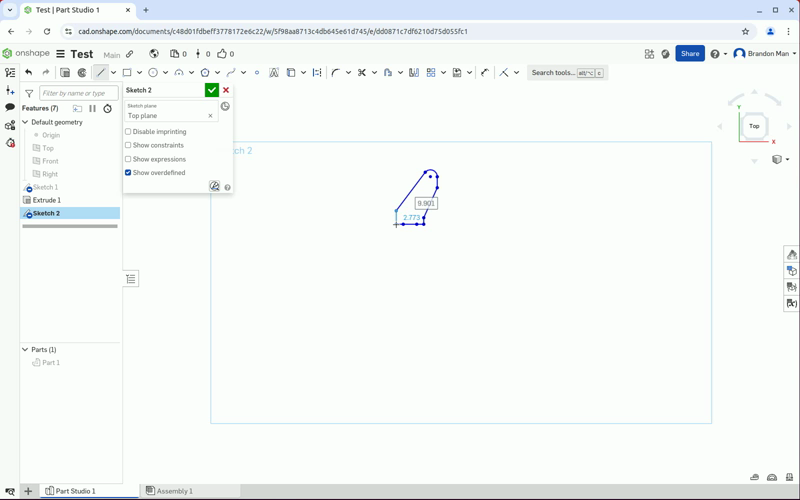
key(esc)
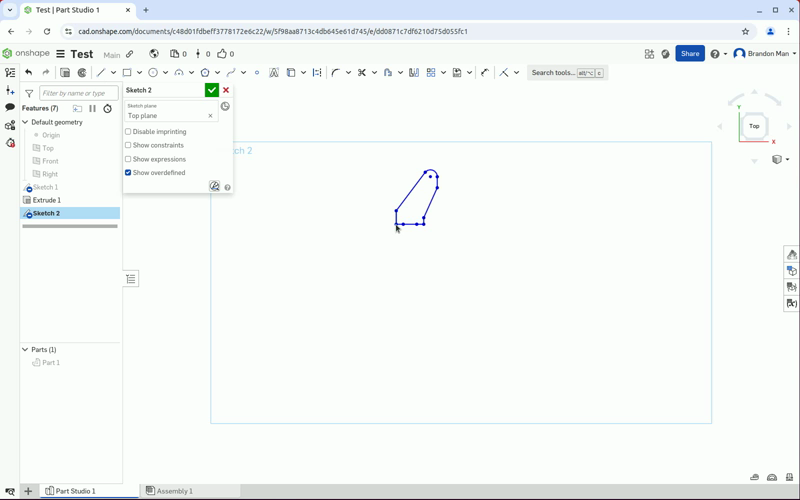
key(c)
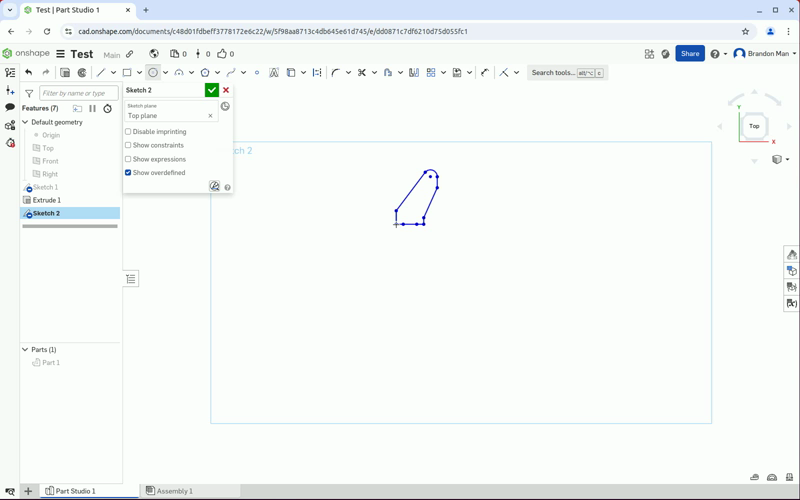
key_down(shift)
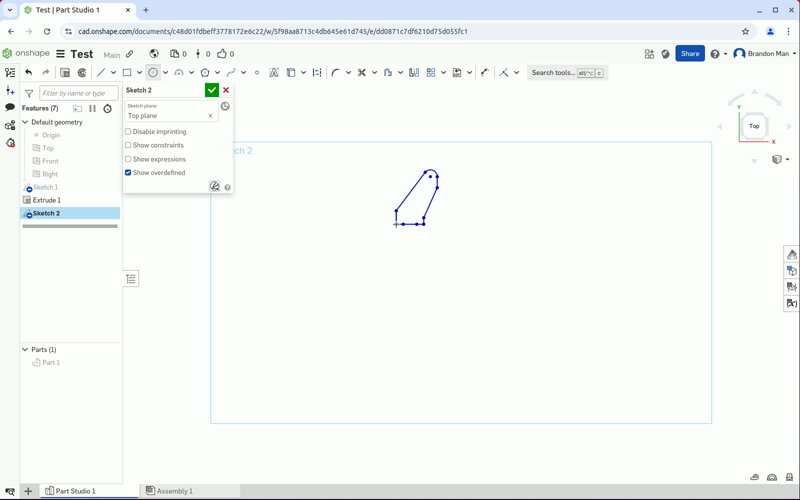
mouse_move(430, 190)
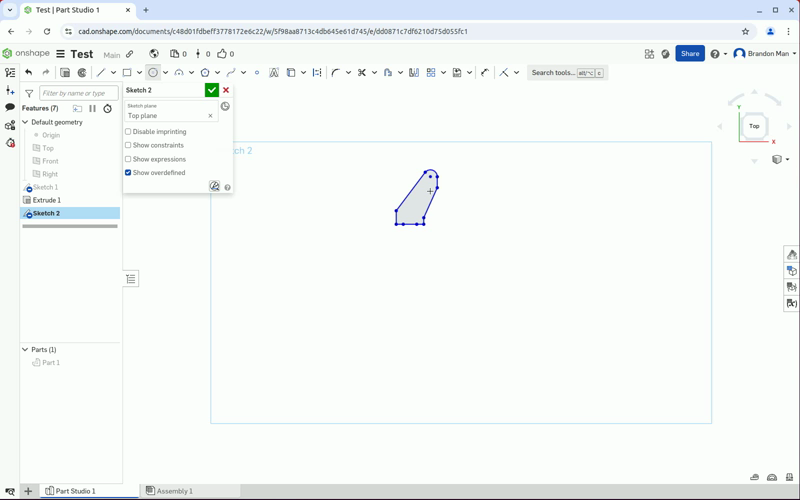
click(430, 190)
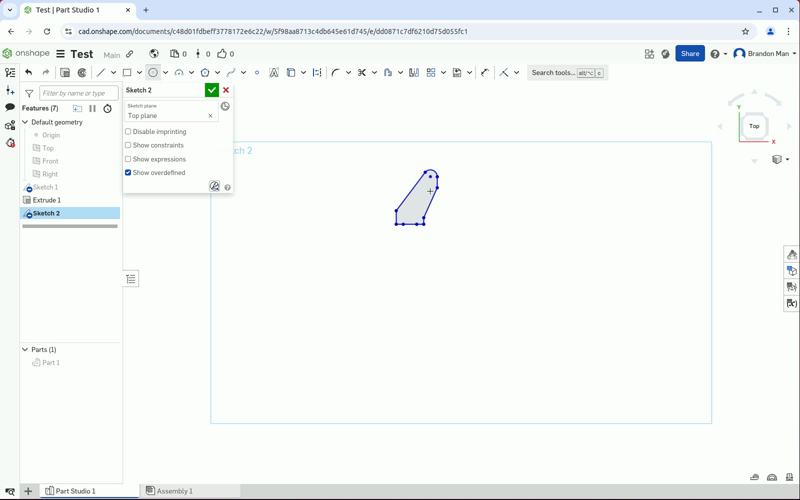
key_up(shift)
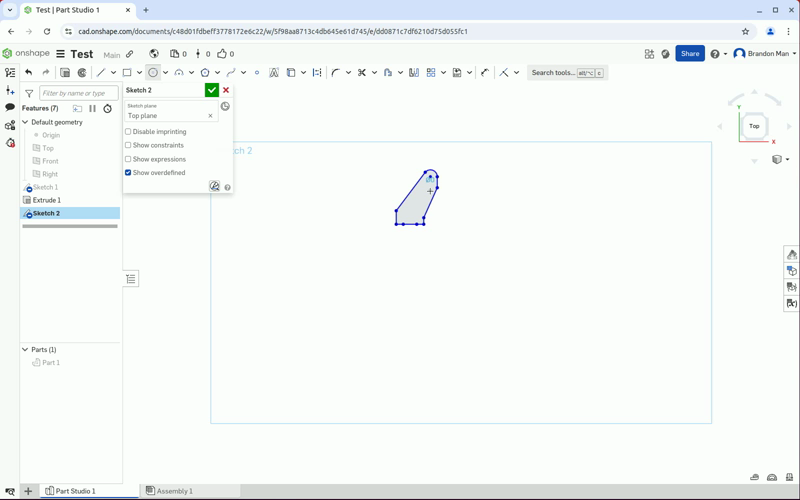
mouse_move(432, 190)
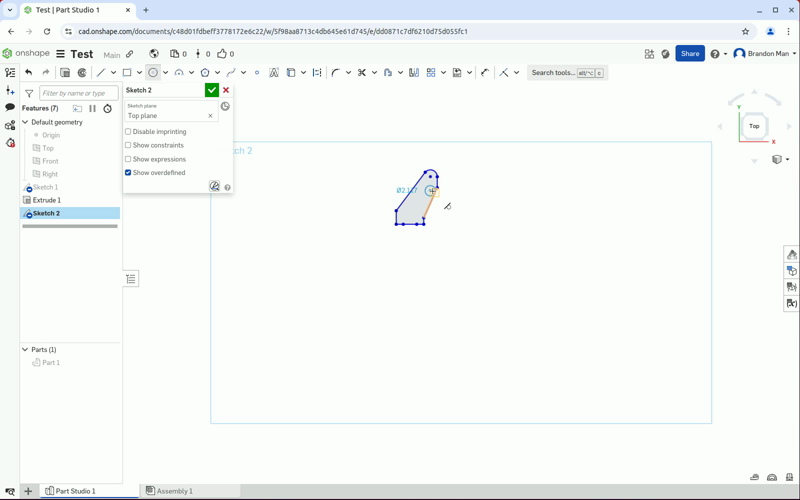
scroll(6)
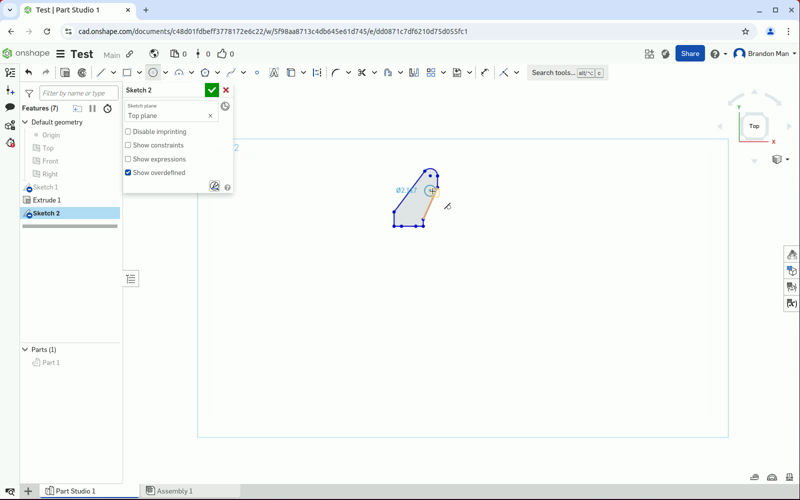
scroll(6)
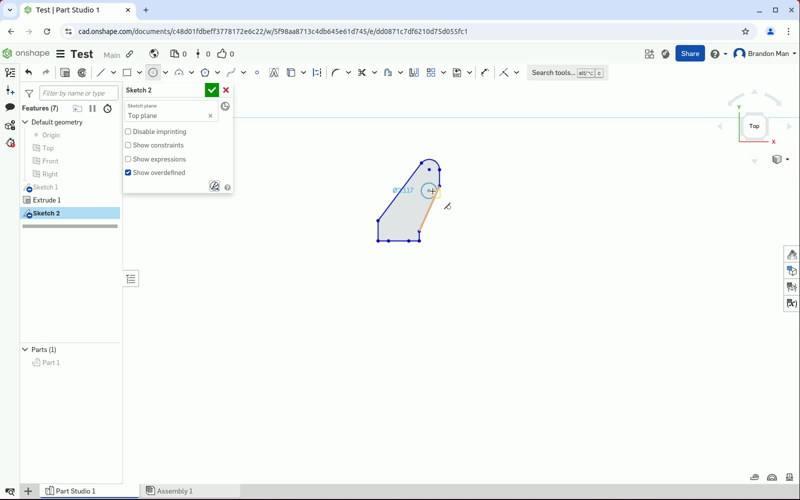
scroll(6)
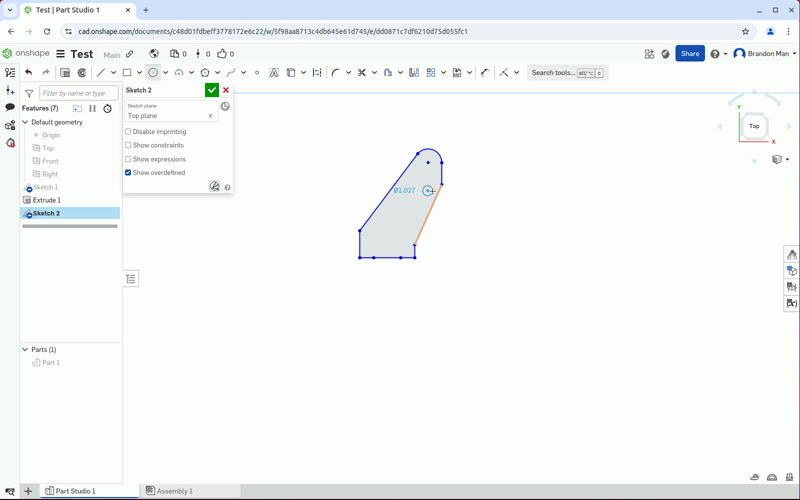
scroll(6)
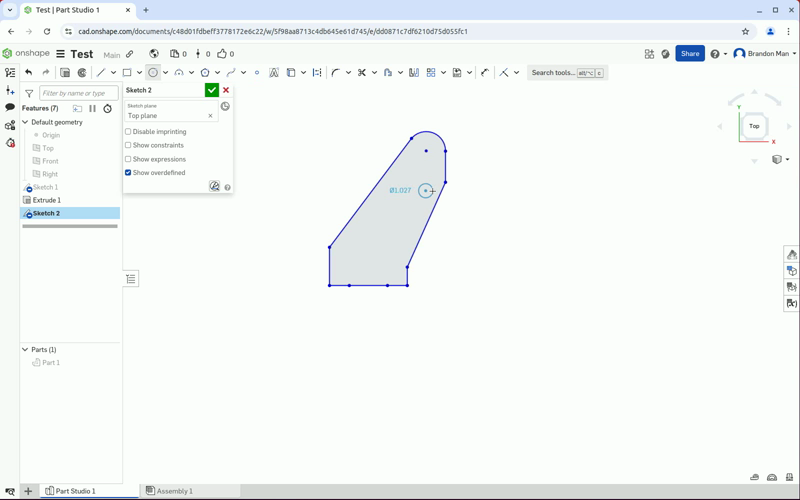
scroll(6)
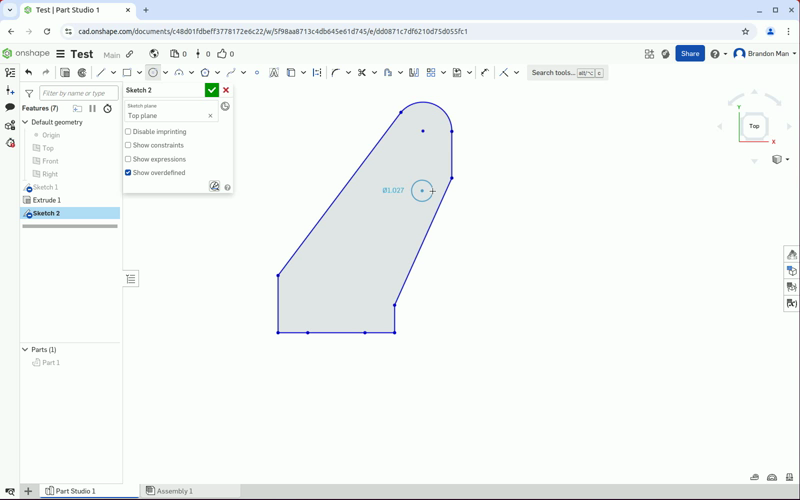
scroll(6)
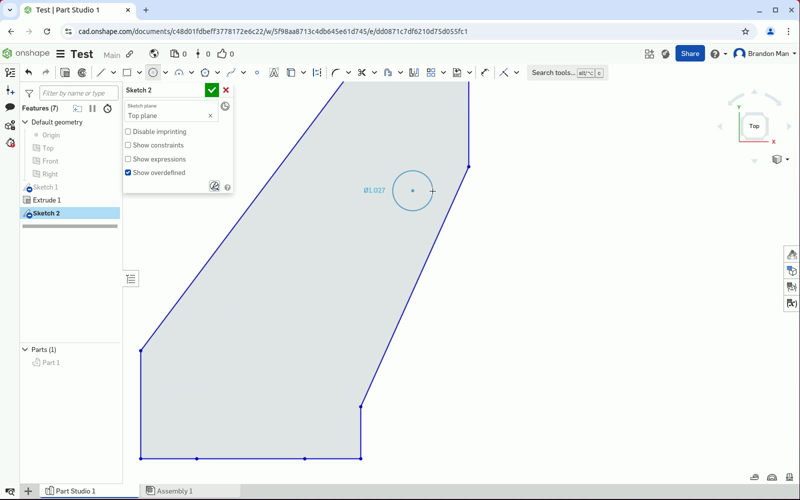
scroll(6)
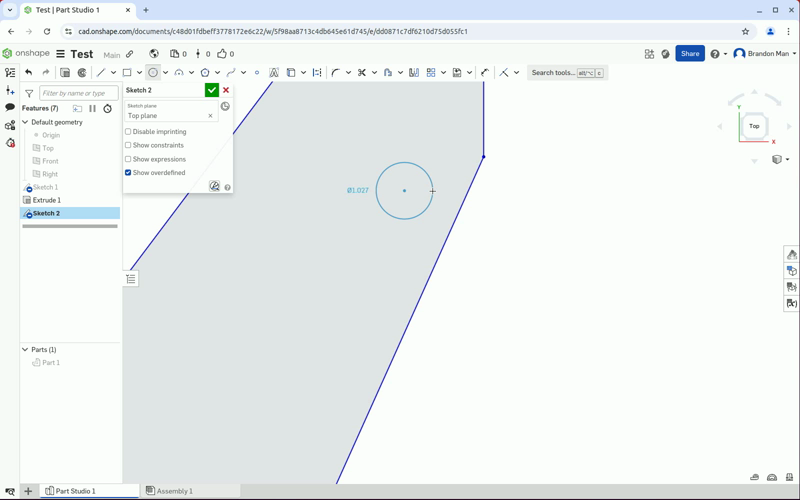
click(432, 190)
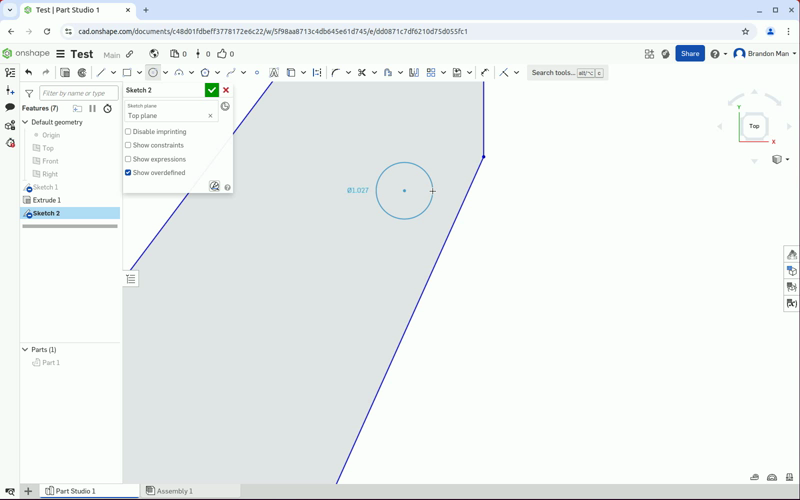
scroll(-6)
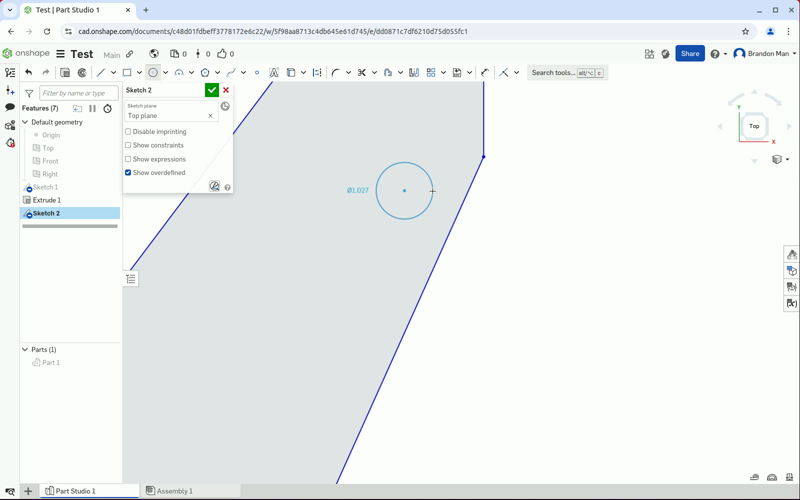
scroll(-6)
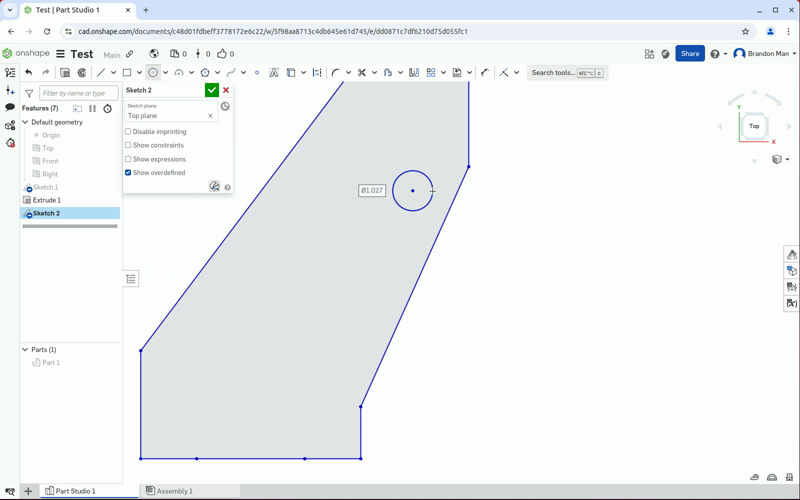
scroll(-6)
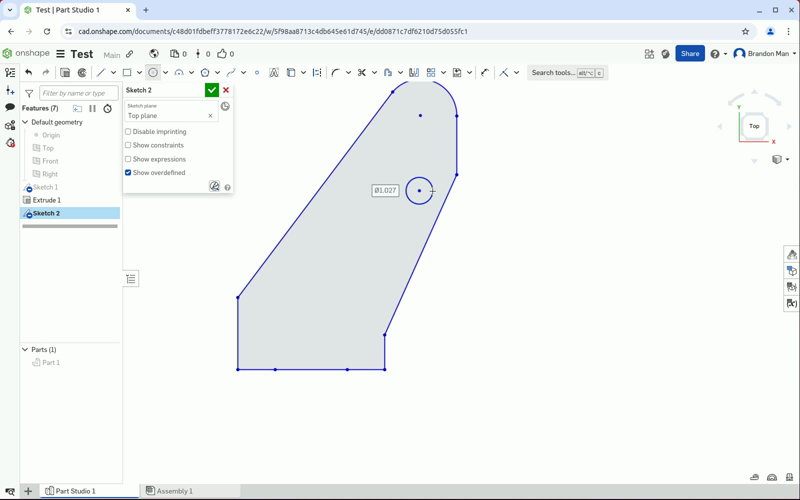
scroll(-6)
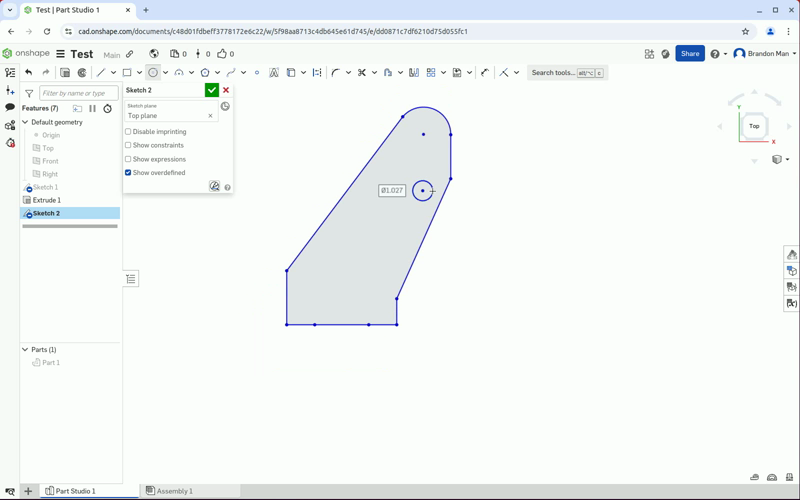
scroll(-6)
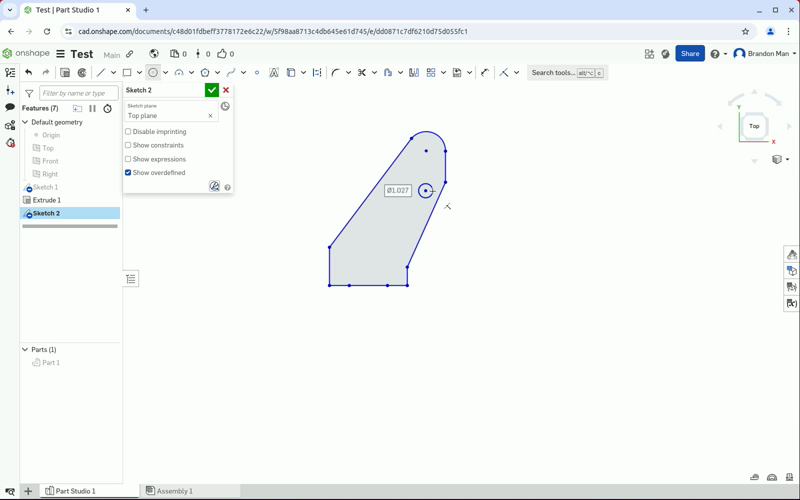
scroll(-6)
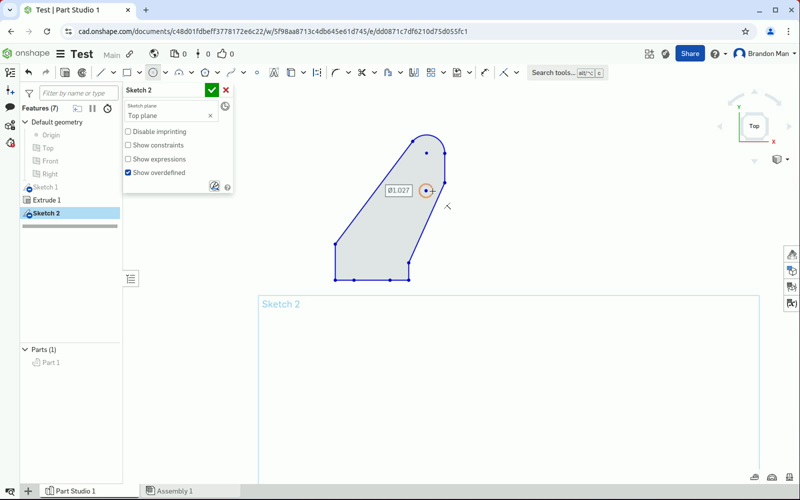
scroll(-6)
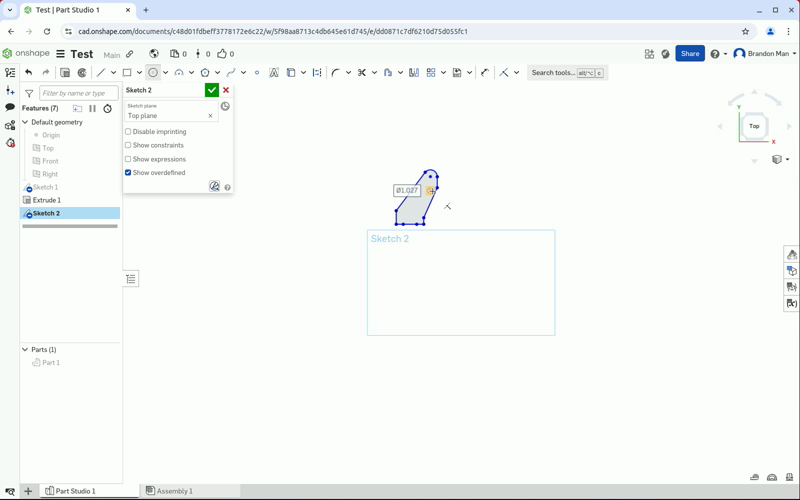
key(esc)
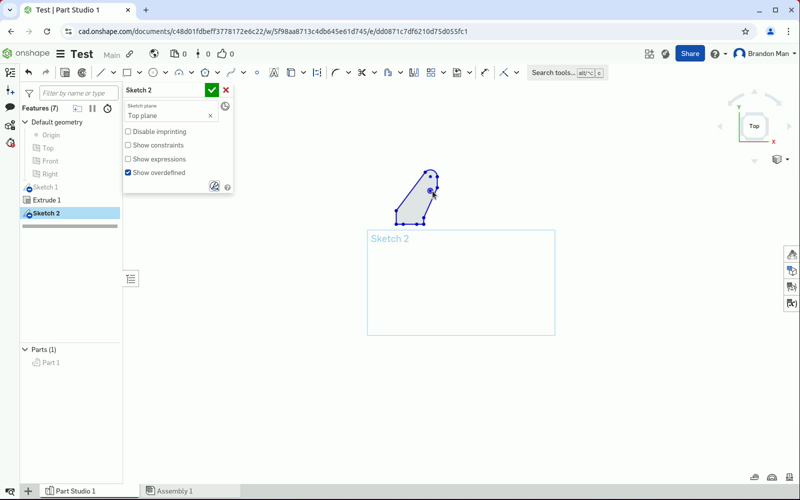
key(c)
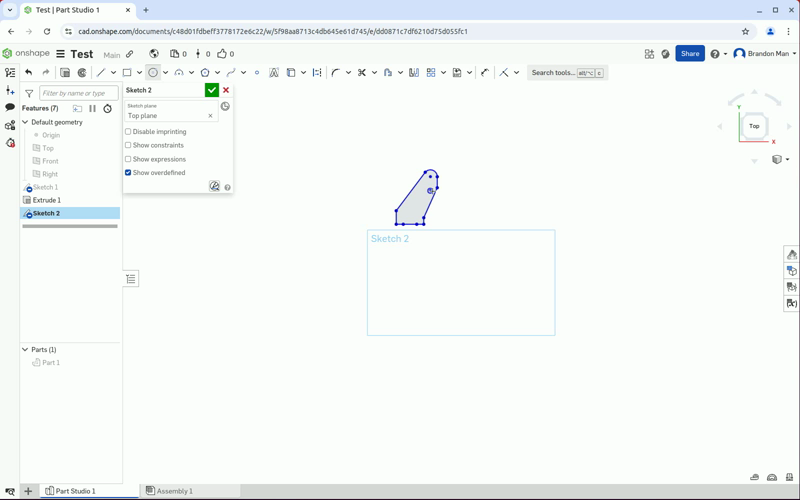
key_down(shift)
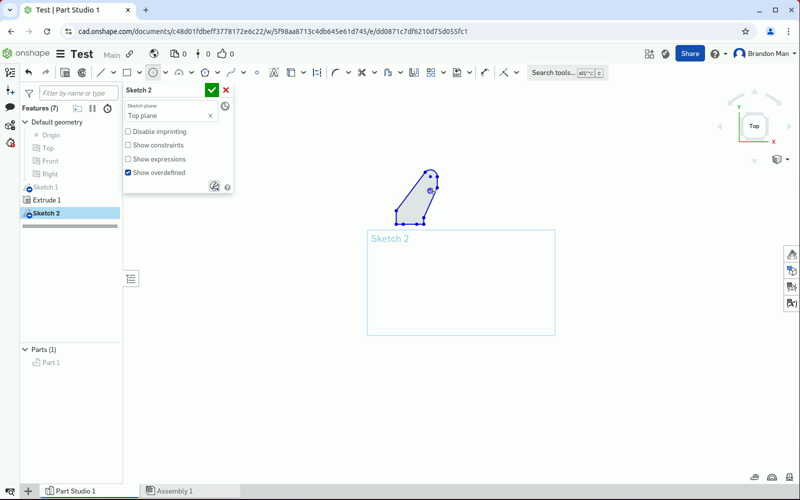
mouse_move(430, 183)
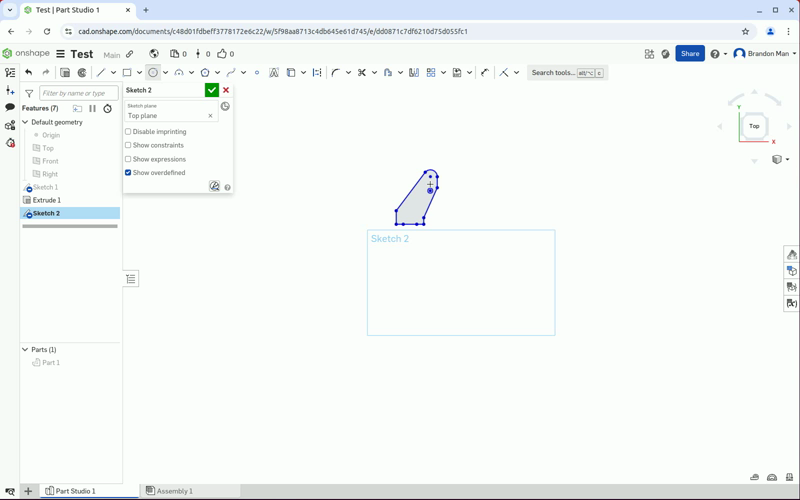
click(430, 183)
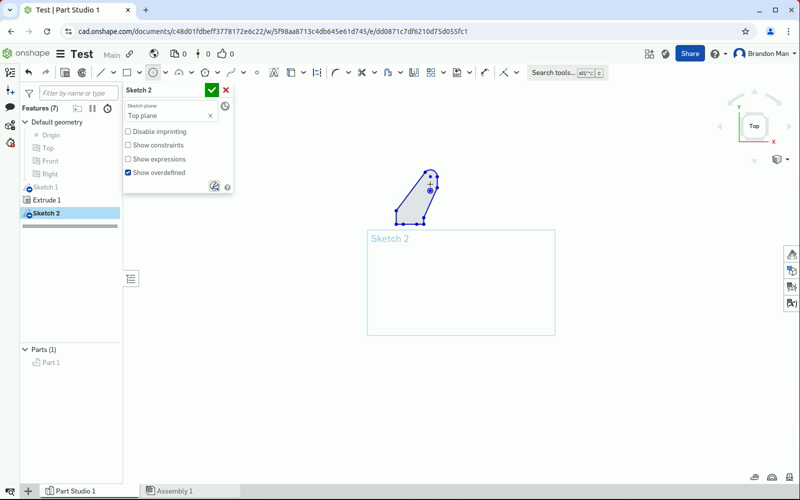
key_up(shift)
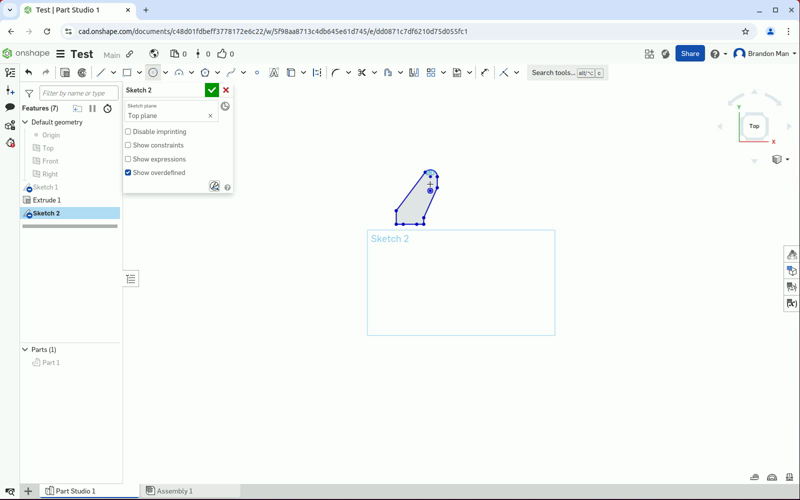
mouse_move(432, 183)
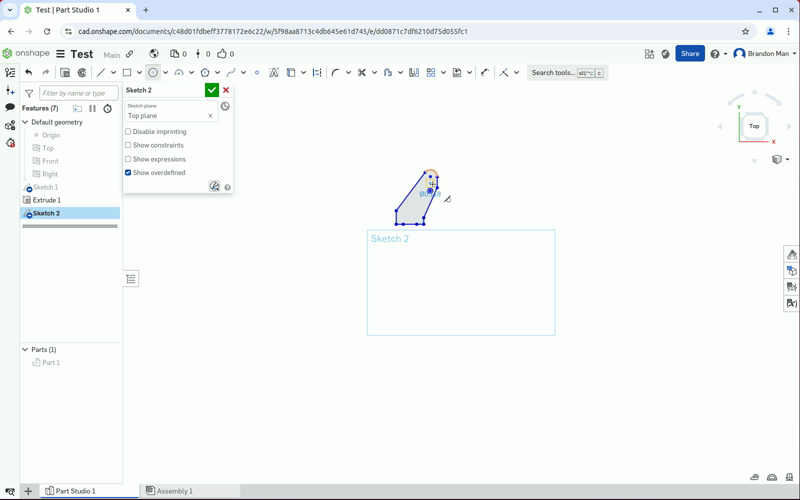
scroll(6)
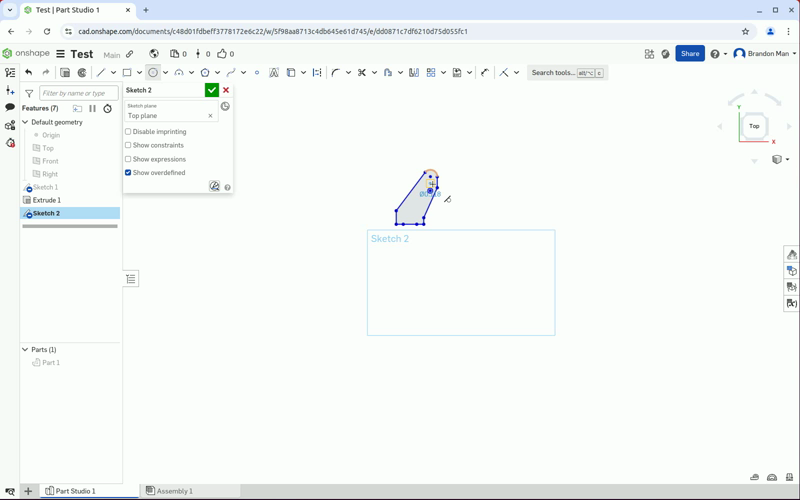
scroll(6)
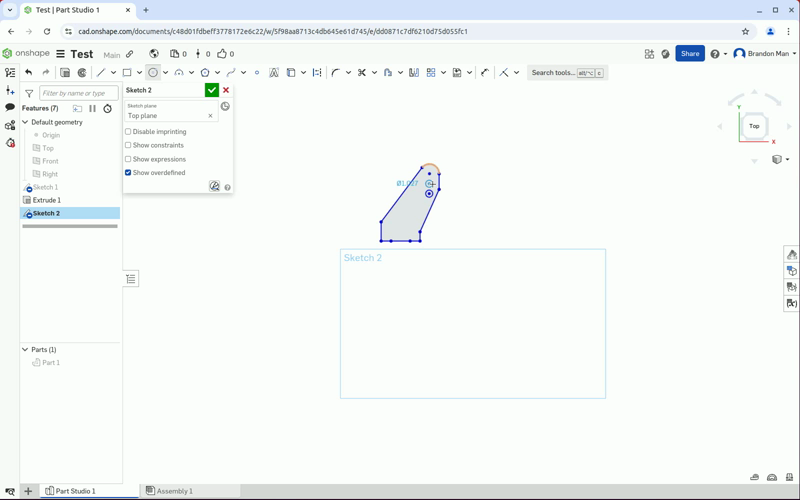
scroll(6)
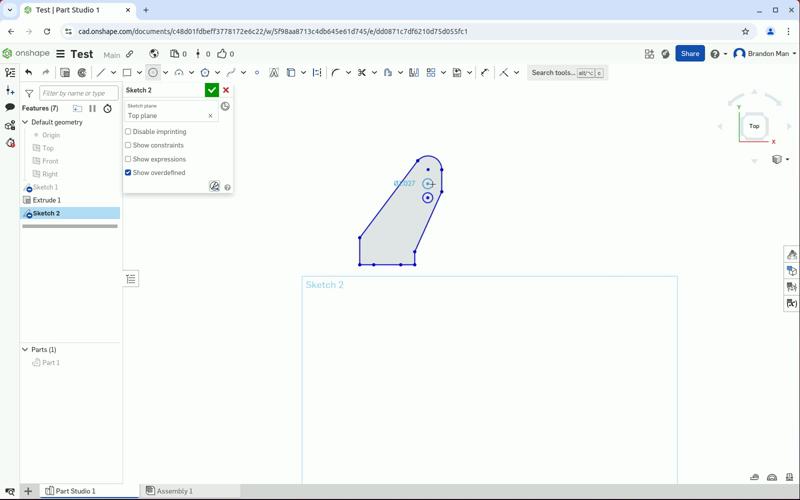
scroll(6)
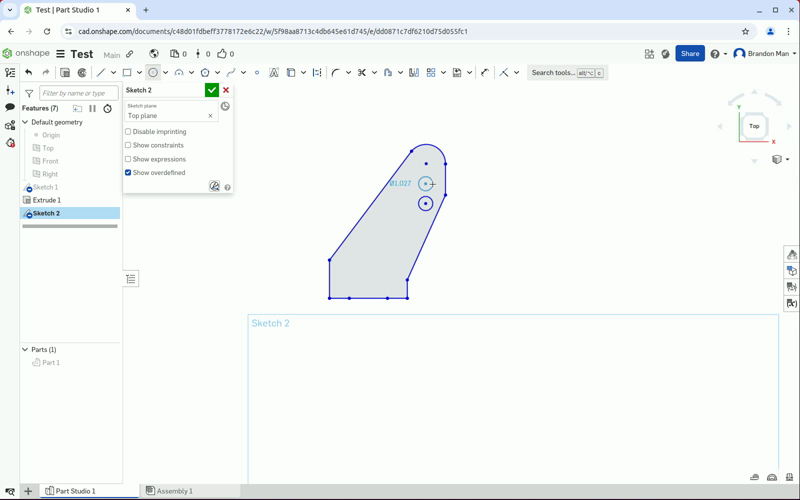
scroll(6)
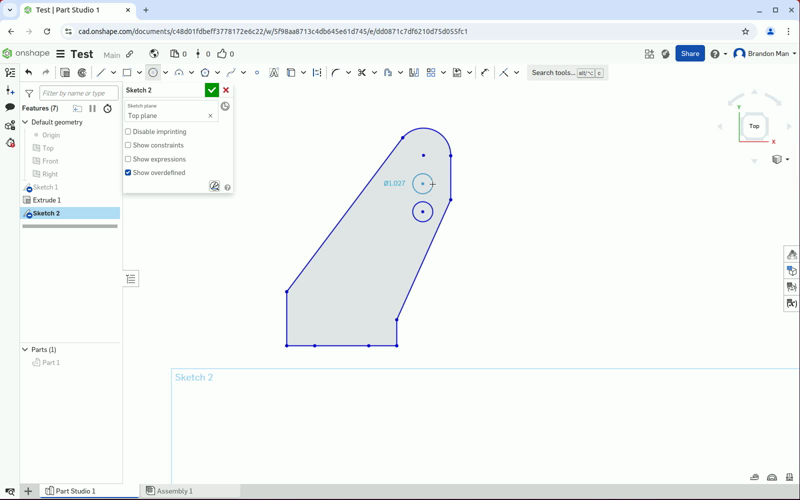
scroll(6)
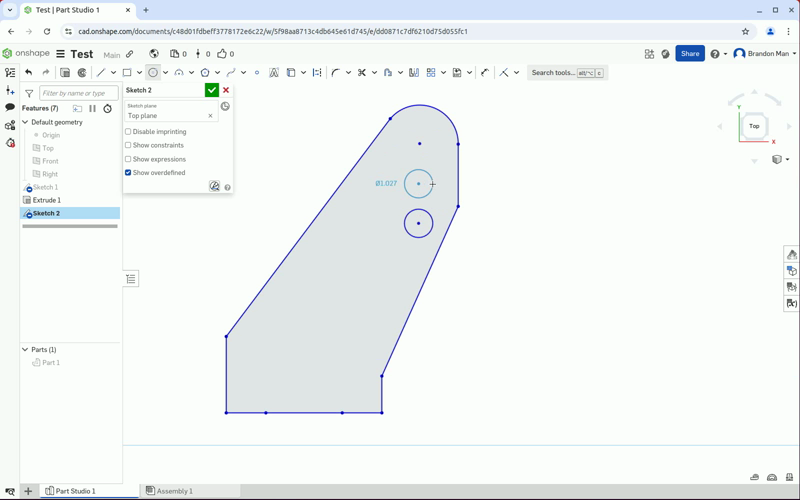
scroll(6)
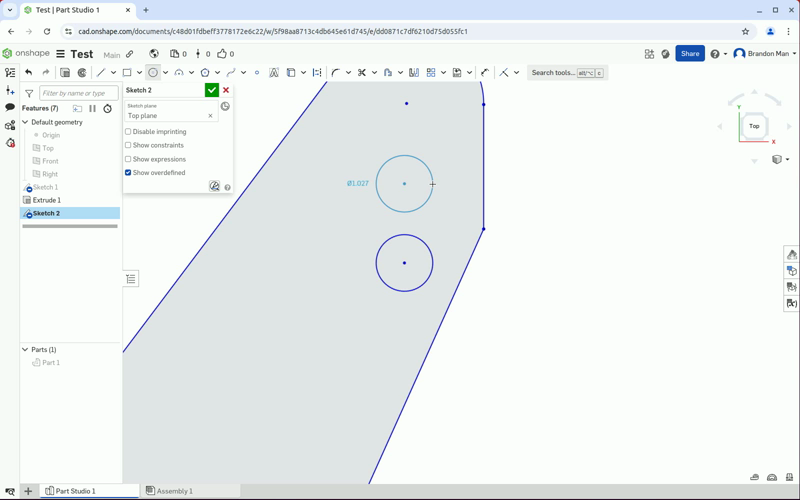
click(432, 183)
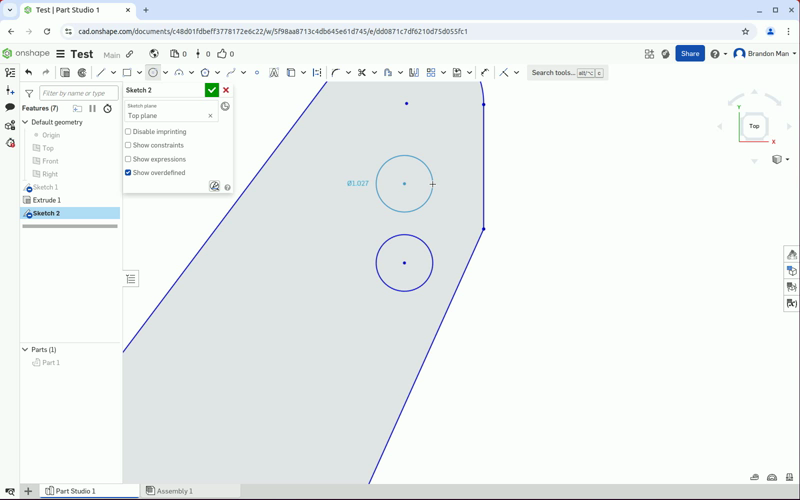
scroll(-6)
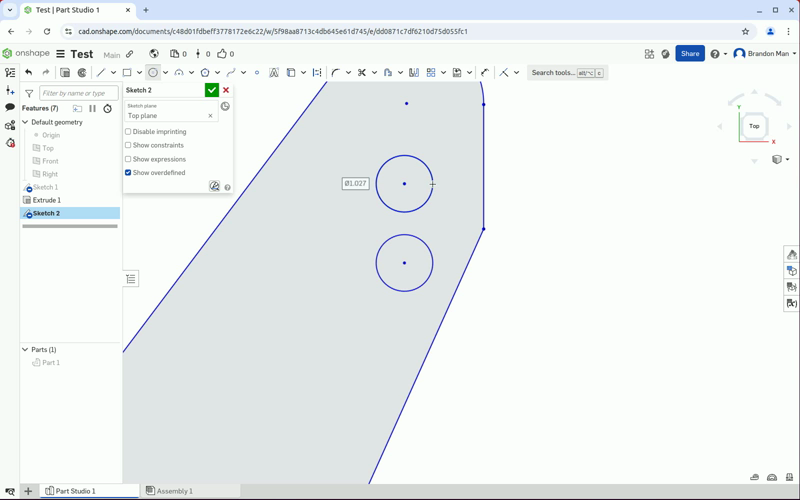
scroll(-6)
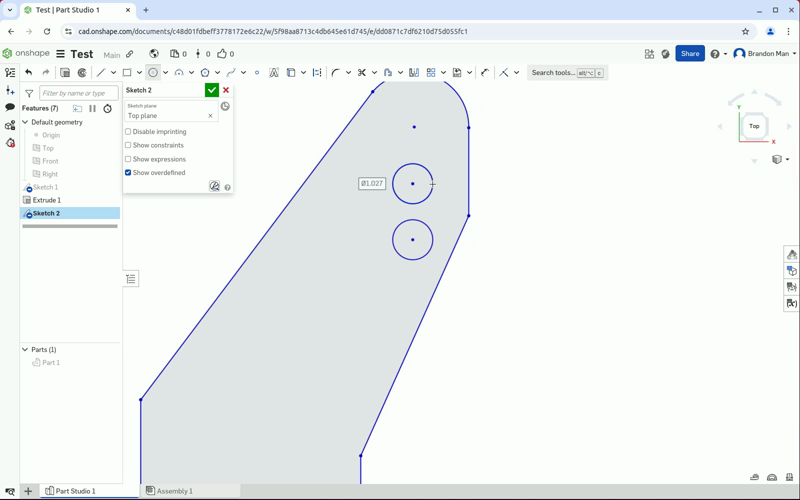
scroll(-6)
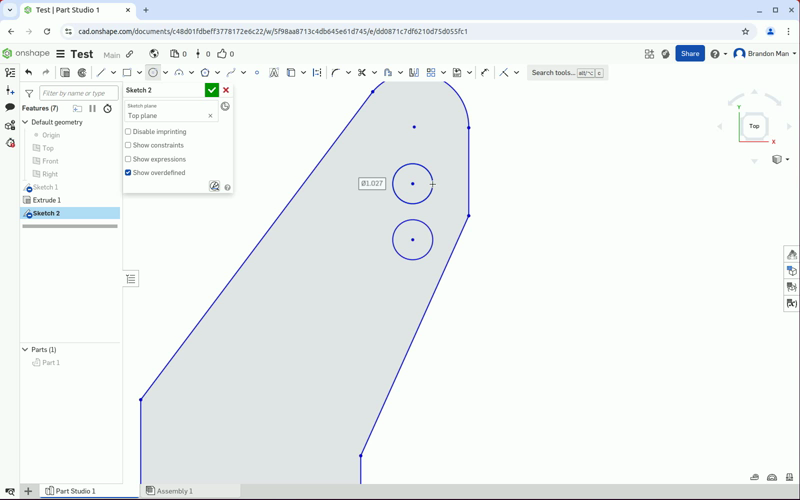
scroll(-6)
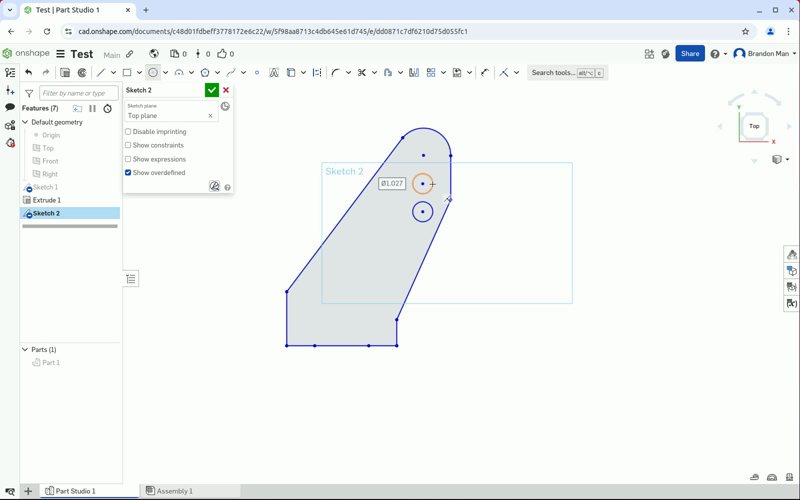
scroll(-6)
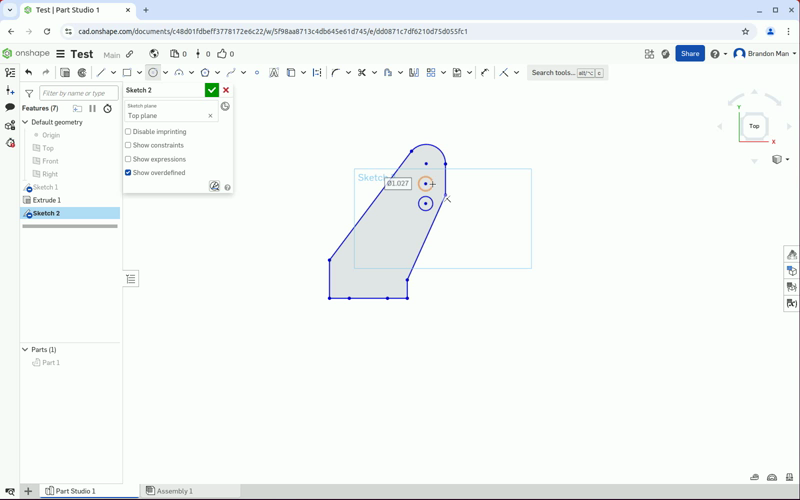
scroll(-6)
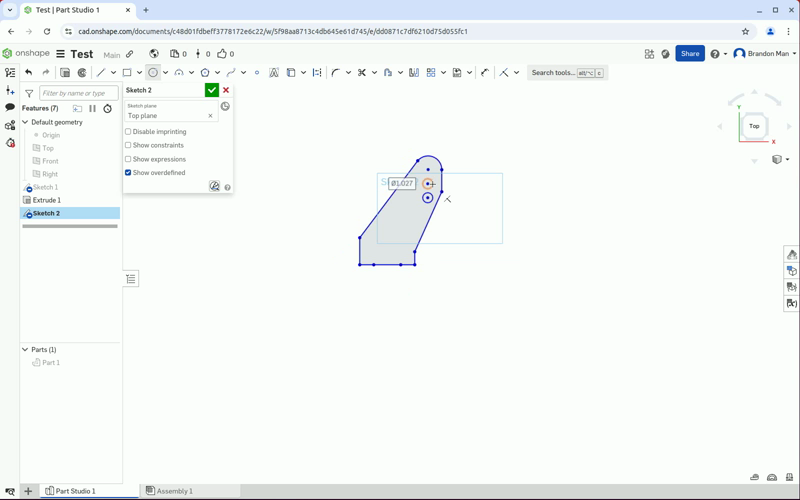
scroll(-6)
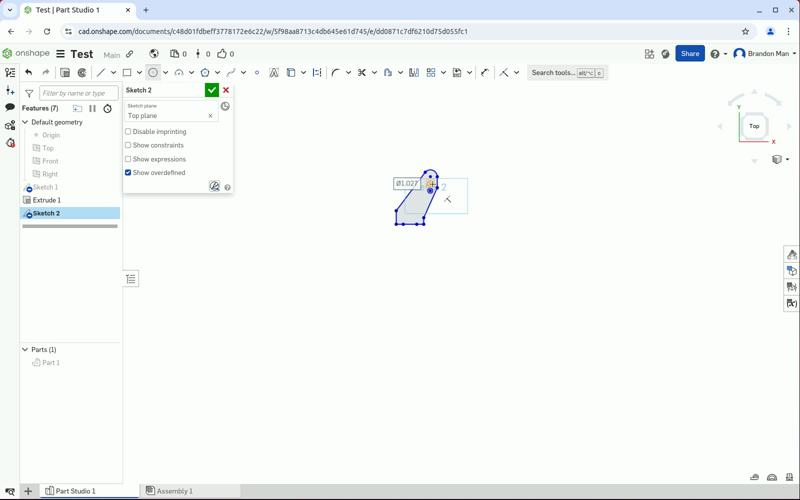
key(esc)
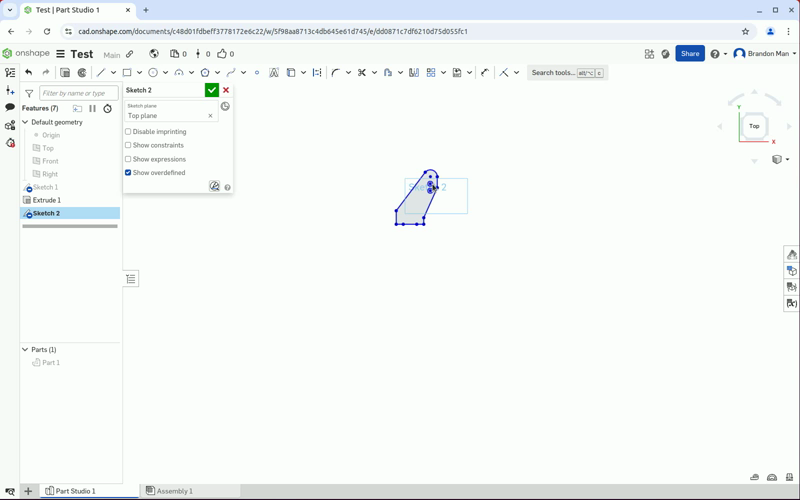
key(c)
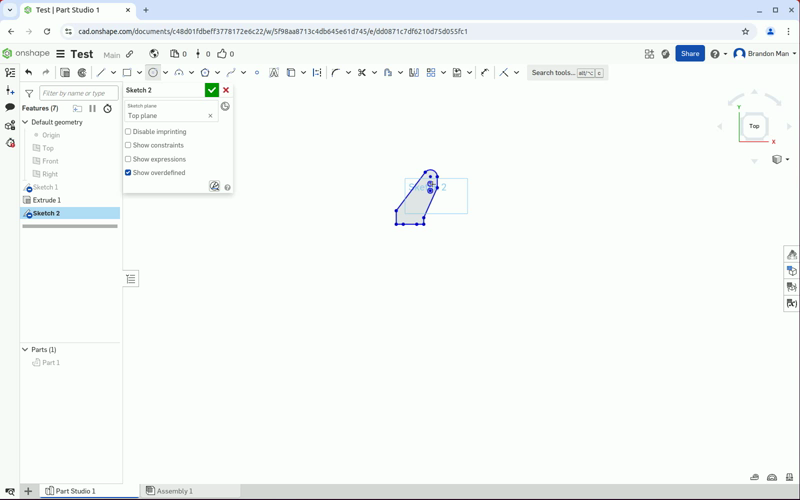
key_down(shift)
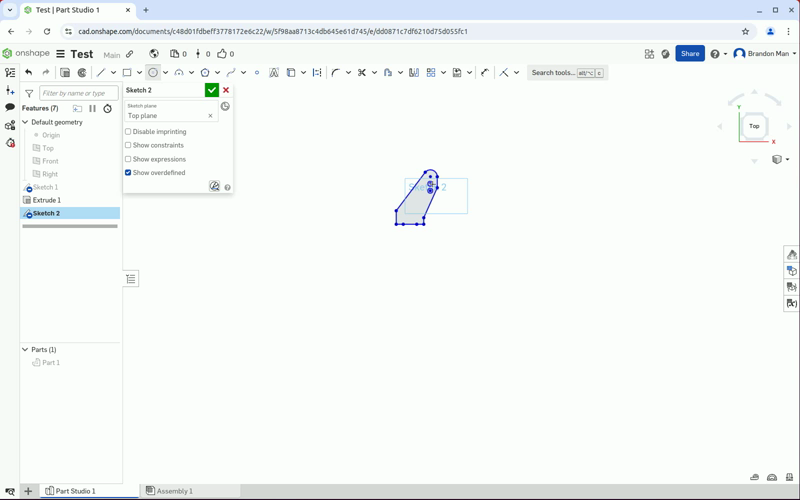
mouse_move(430, 176)
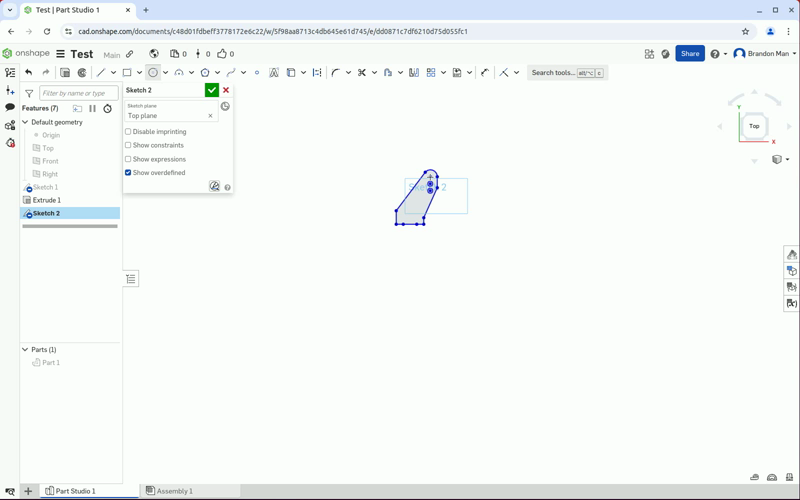
click(430, 176)
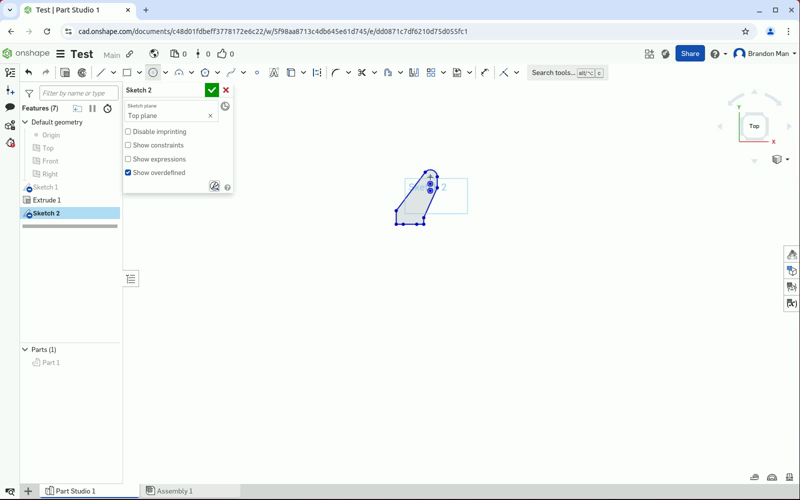
key_up(shift)
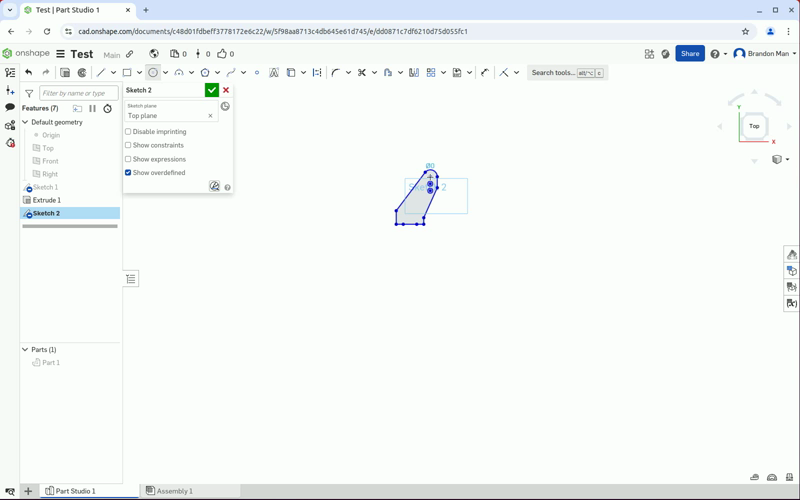
mouse_move(432, 176)
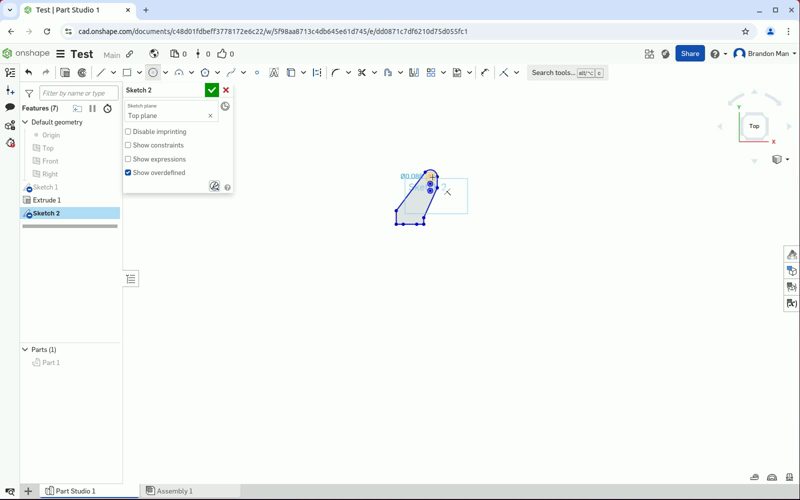
scroll(6)
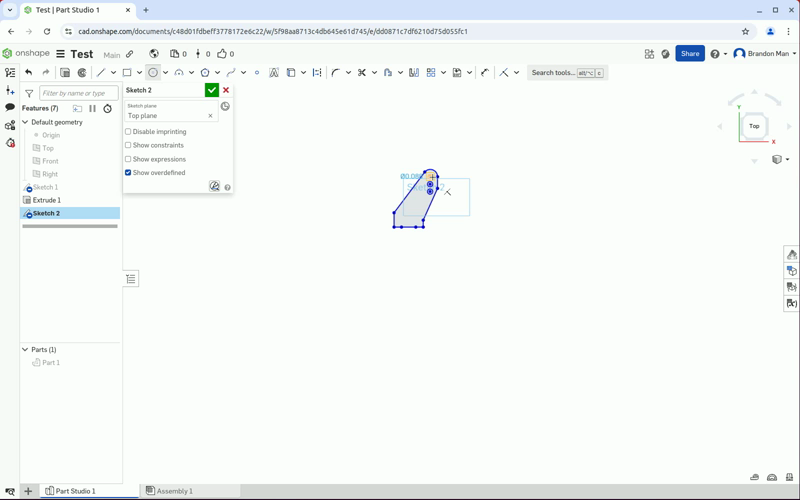
scroll(6)
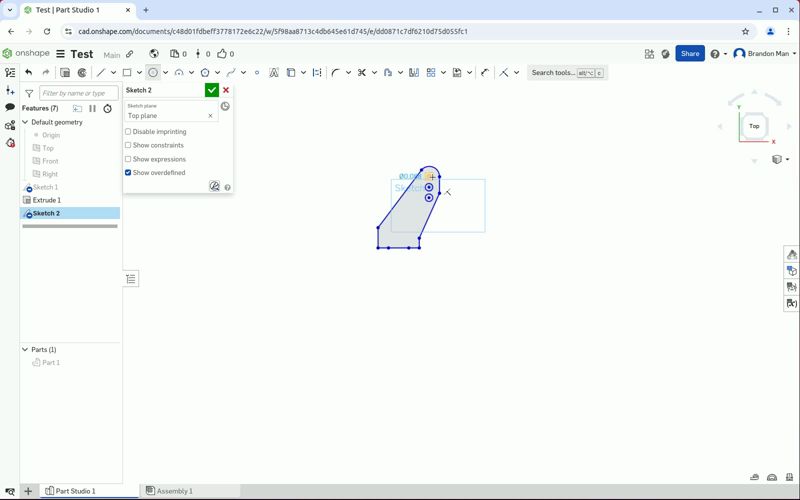
scroll(6)
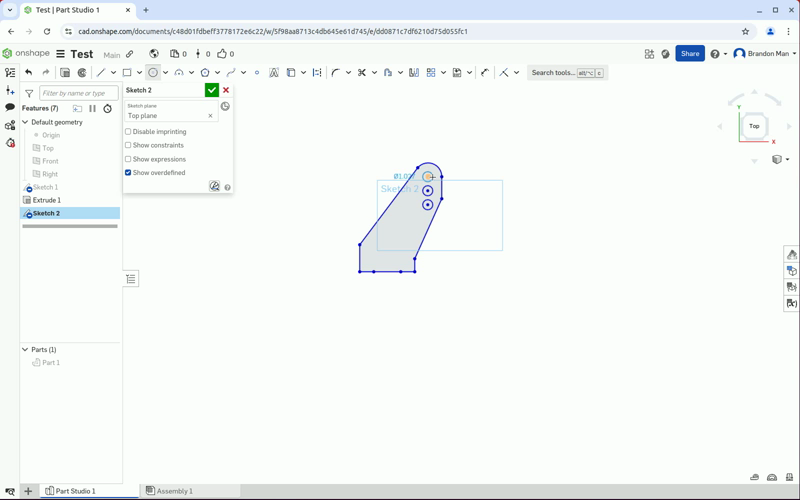
scroll(6)
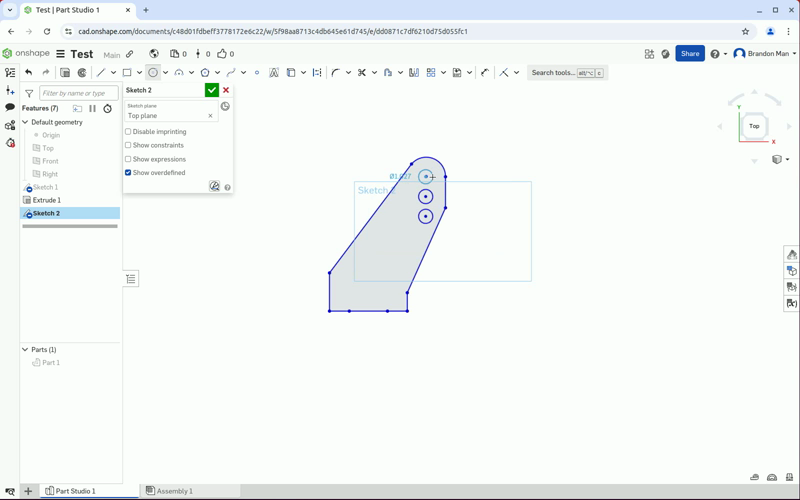
scroll(6)
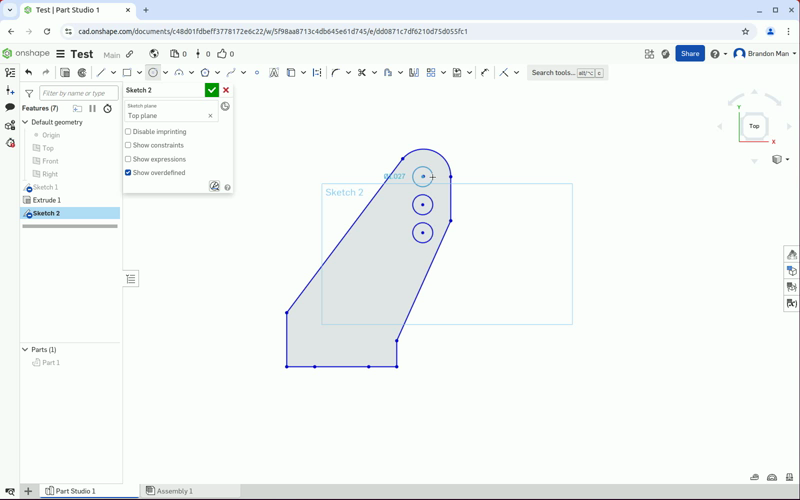
scroll(6)
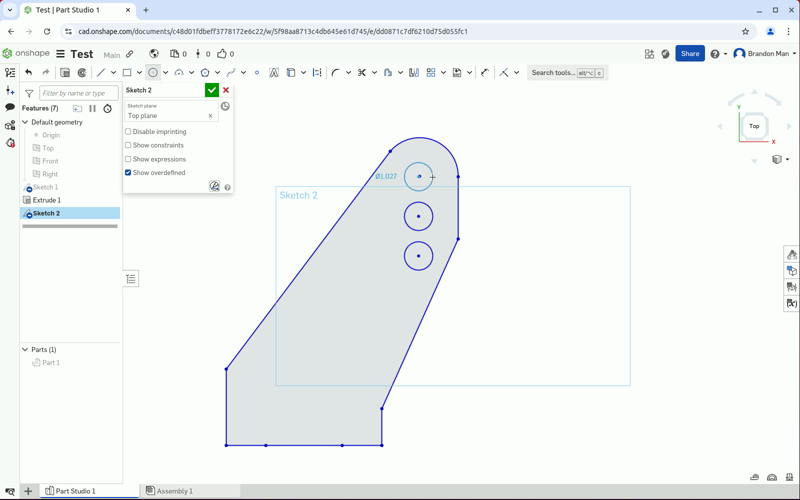
scroll(6)
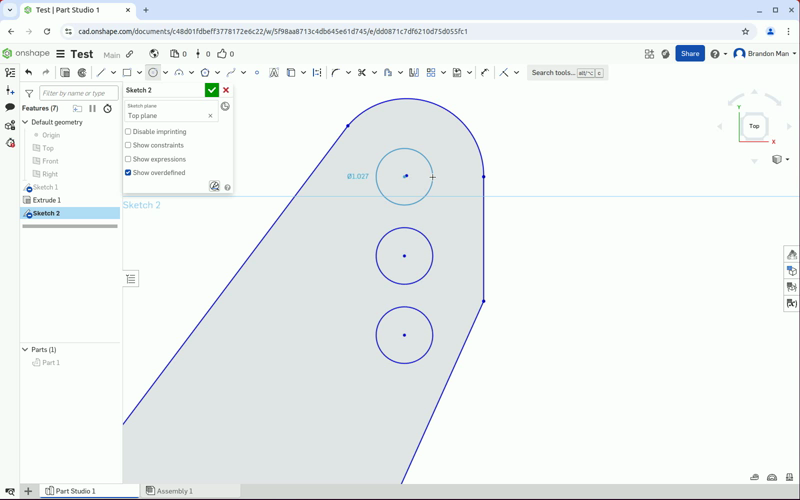
click(432, 176)
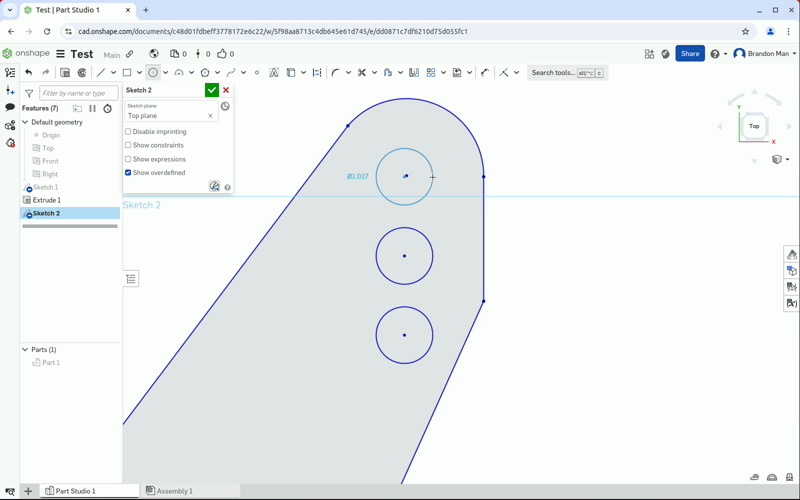
scroll(-6)
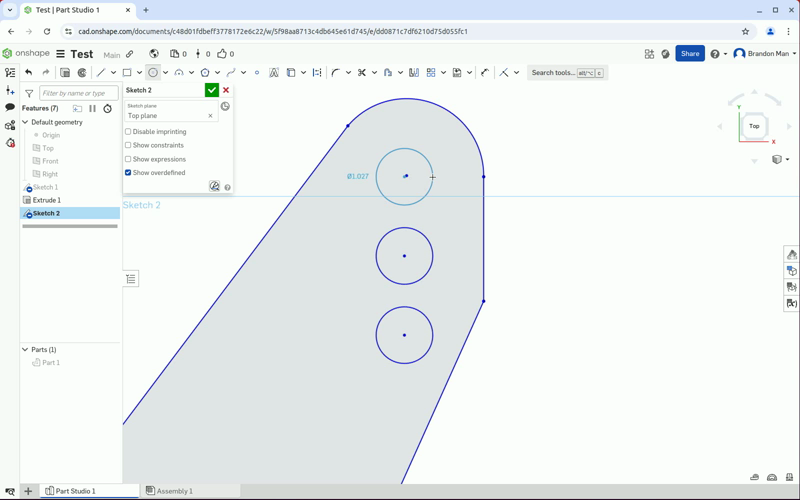
scroll(-6)
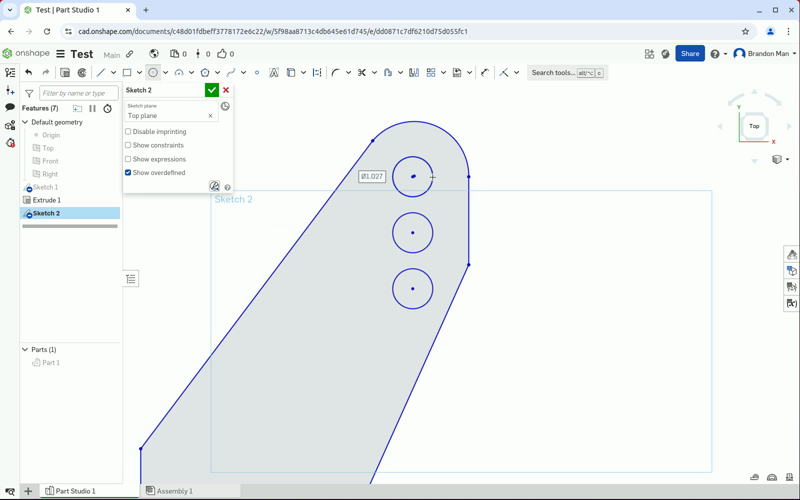
scroll(-6)
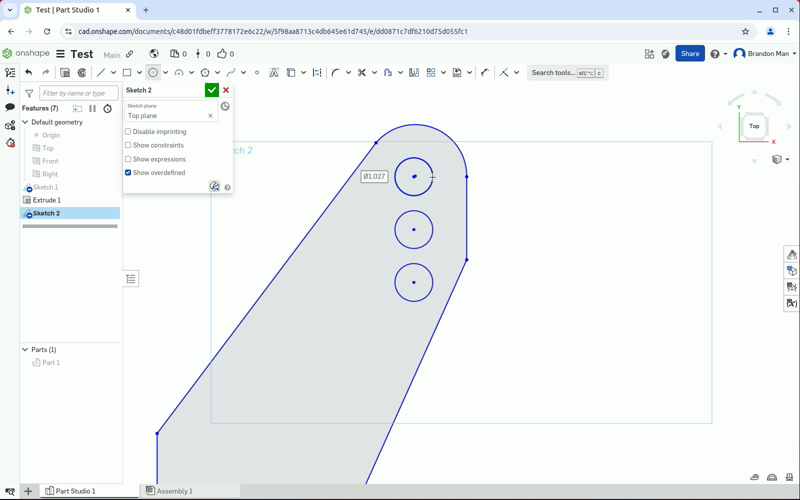
scroll(-6)
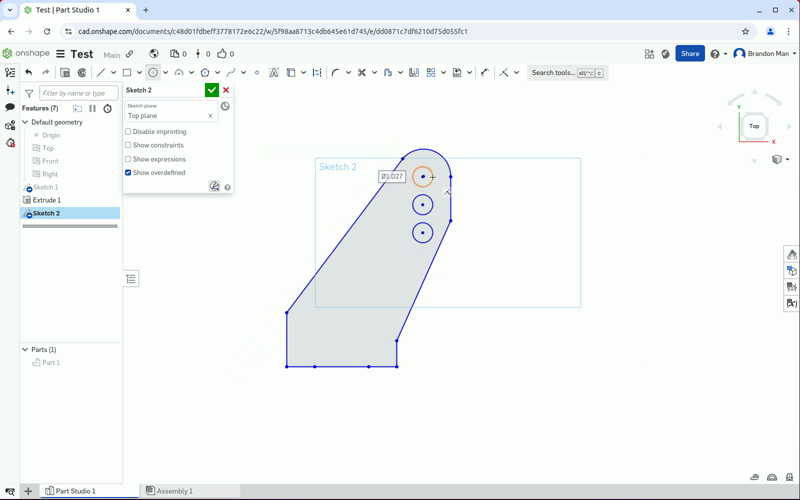
scroll(-6)
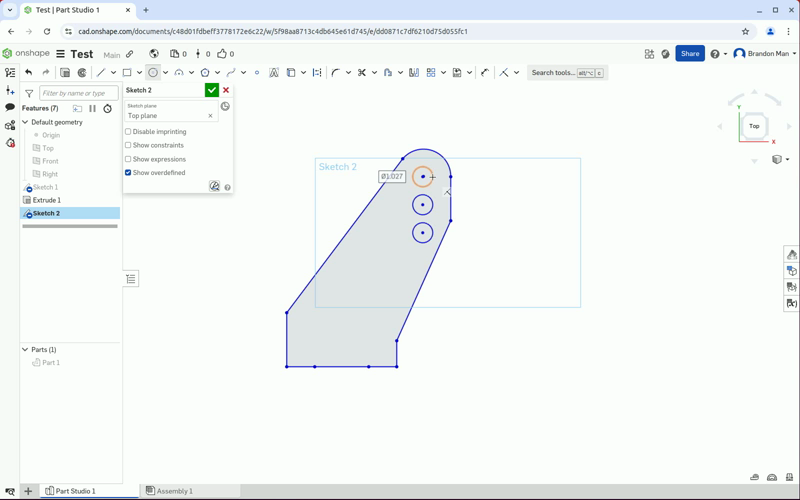
scroll(-6)
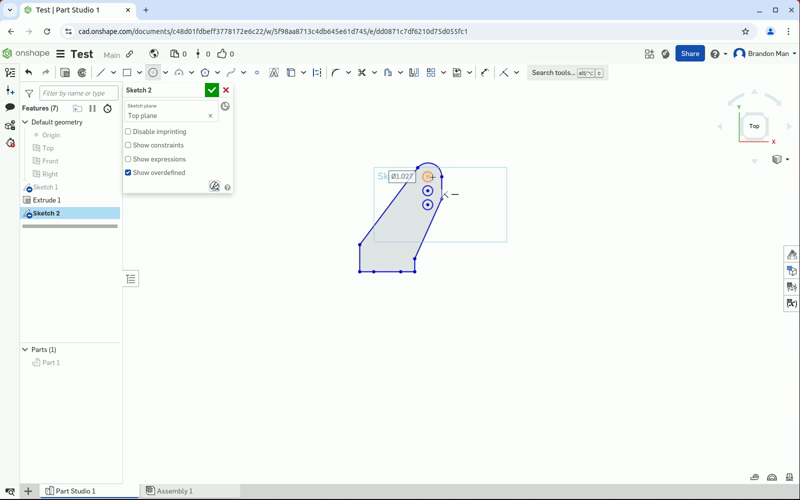
scroll(-6)
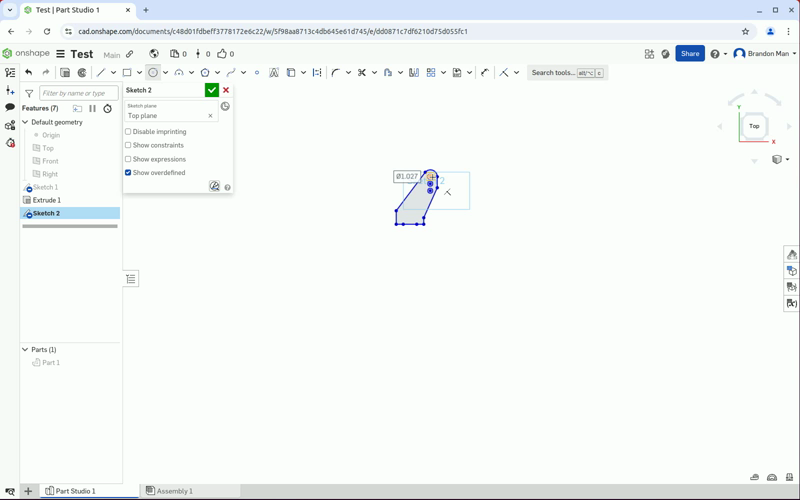
key(esc)
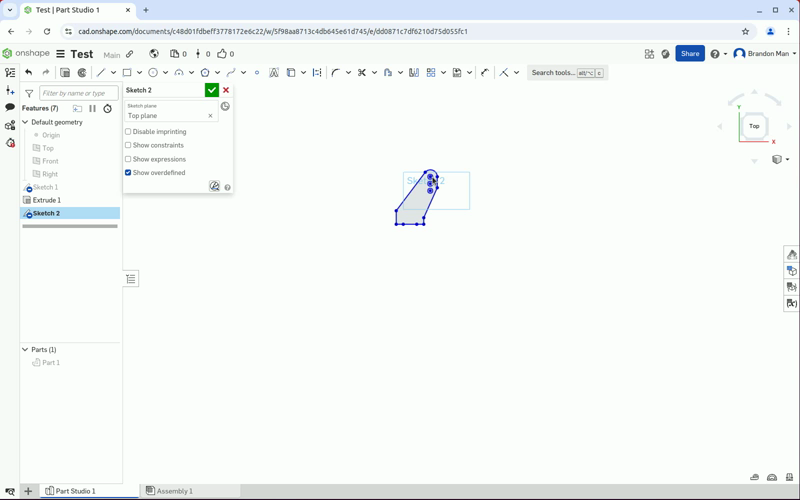
mouse_move(417, 222)
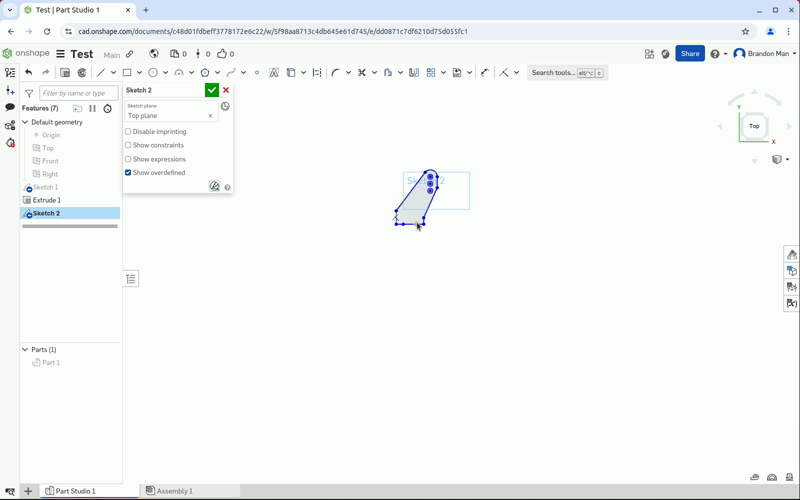
scroll(6)
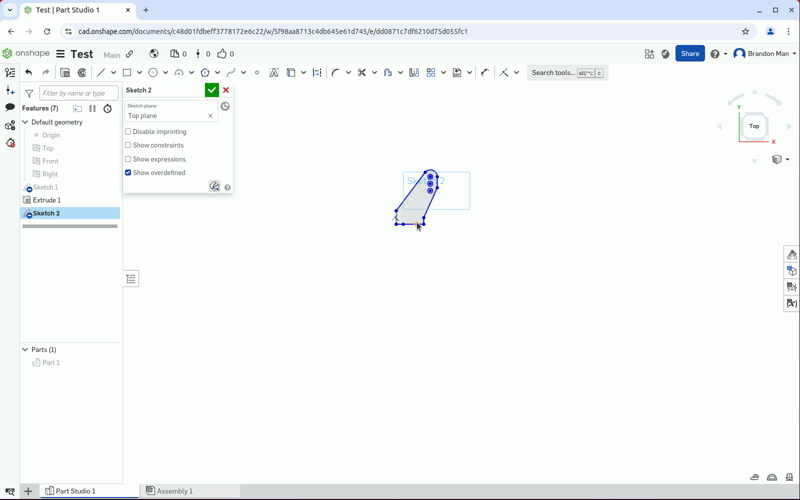
scroll(6)
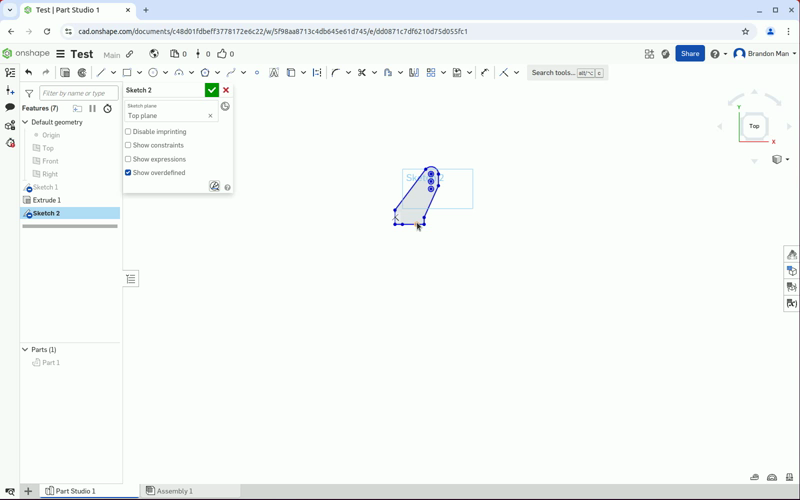
scroll(6)
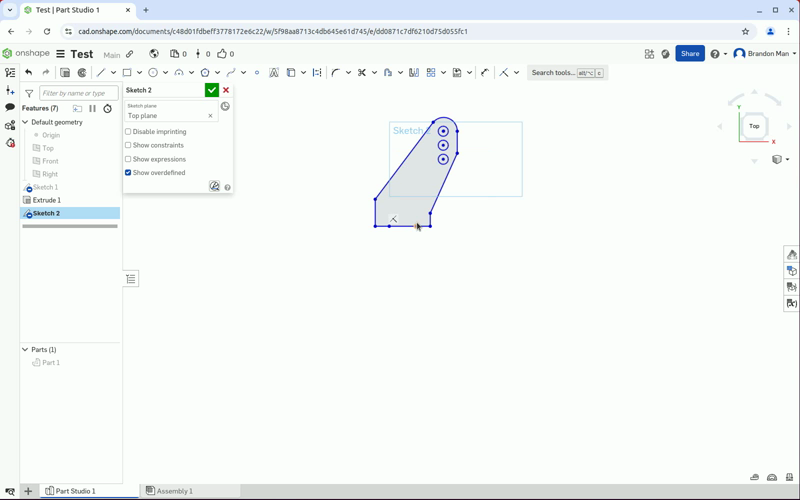
scroll(6)
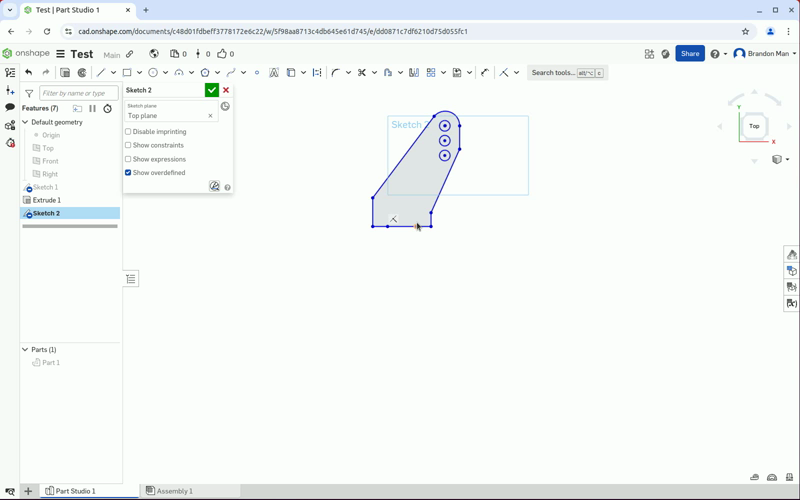
scroll(6)
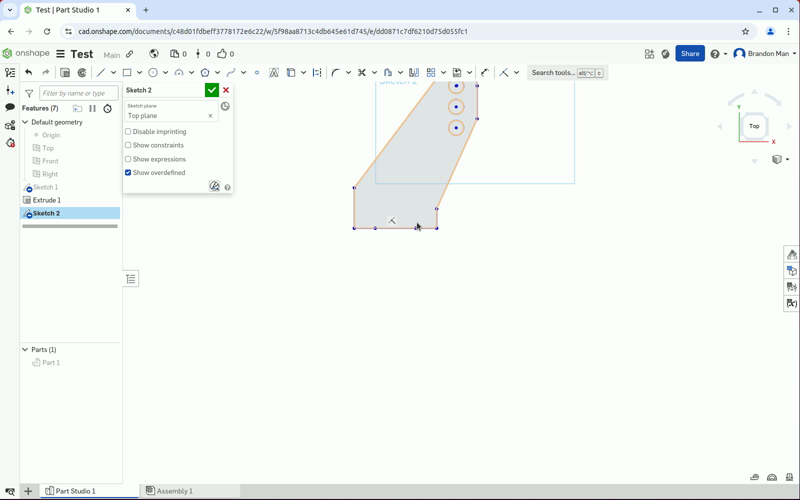
scroll(6)
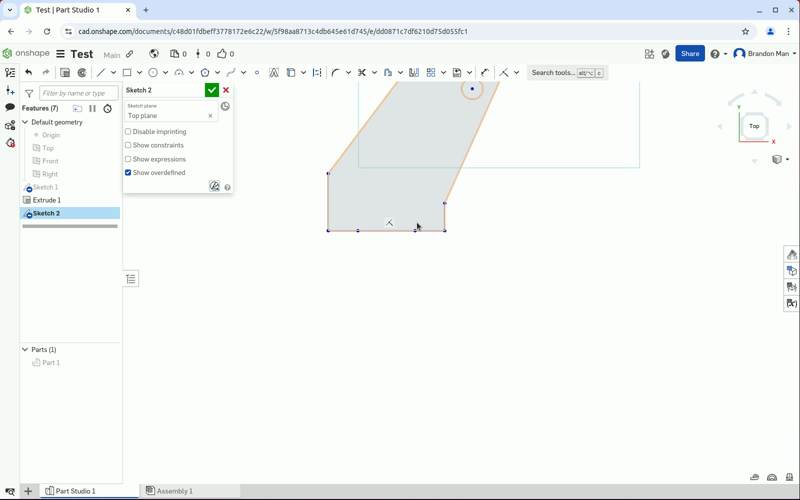
scroll(6)
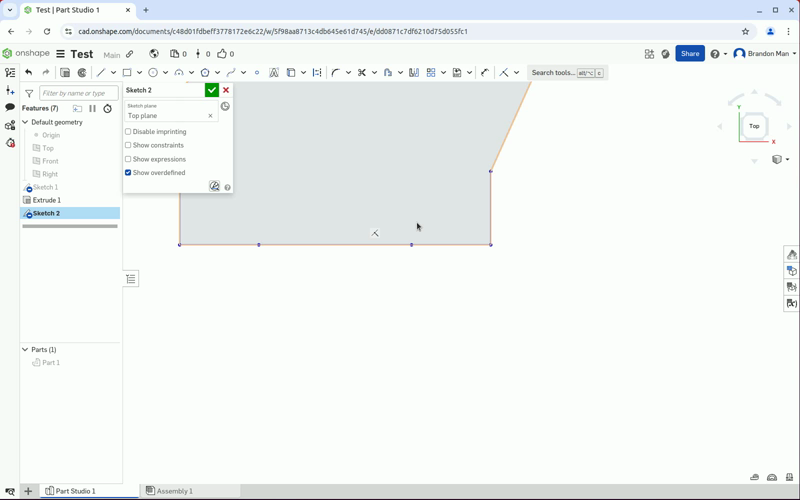
click(417, 222)
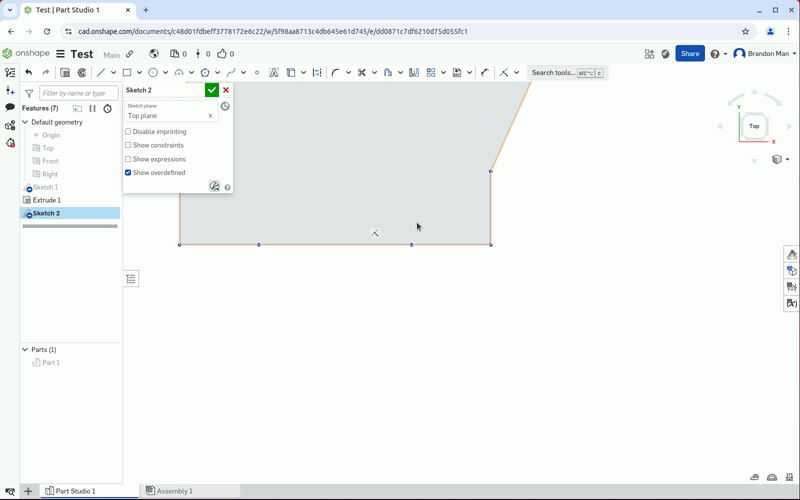
scroll(-6)
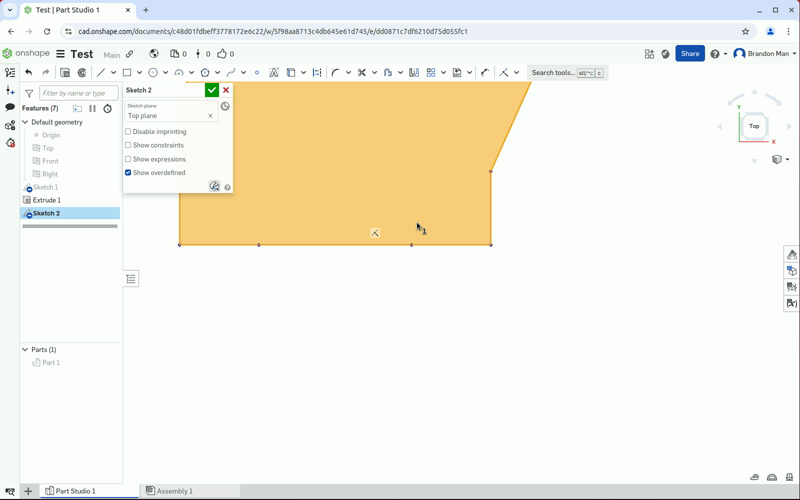
scroll(-6)
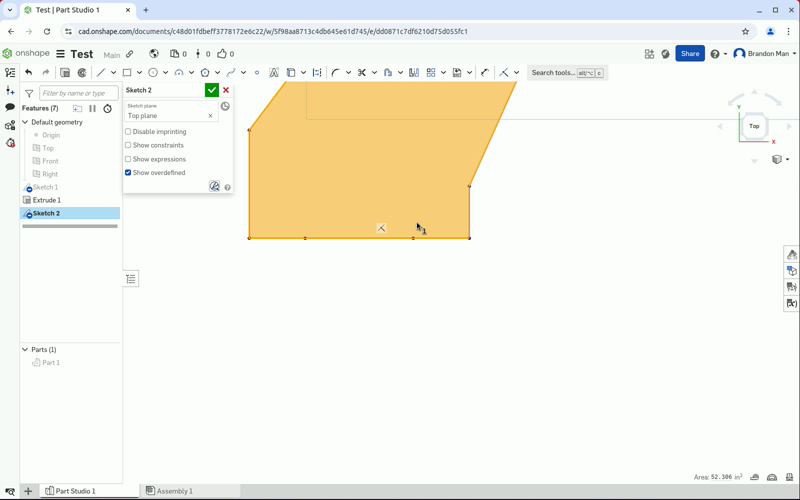
scroll(-6)
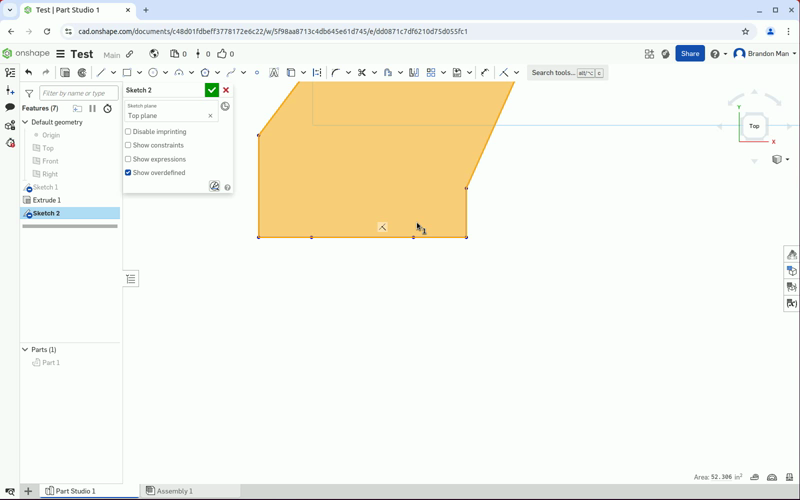
scroll(-6)
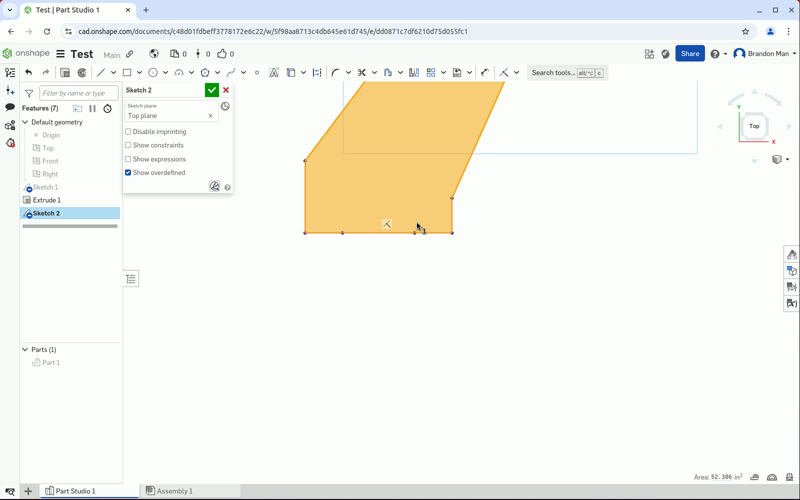
scroll(-6)
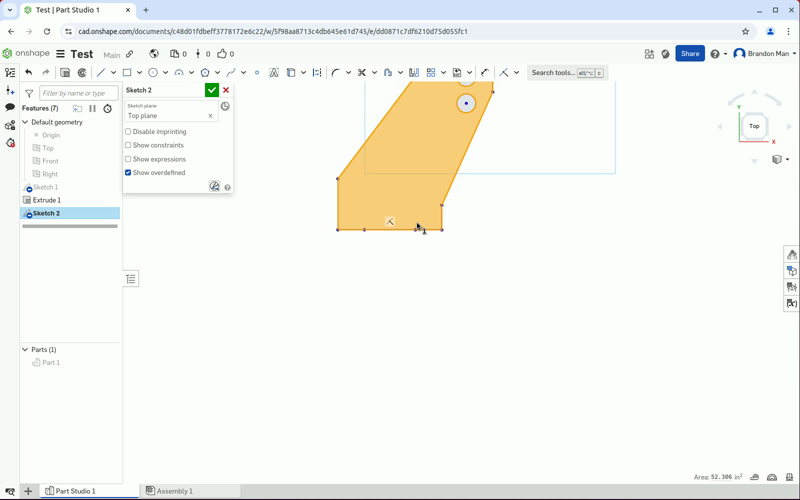
scroll(-6)
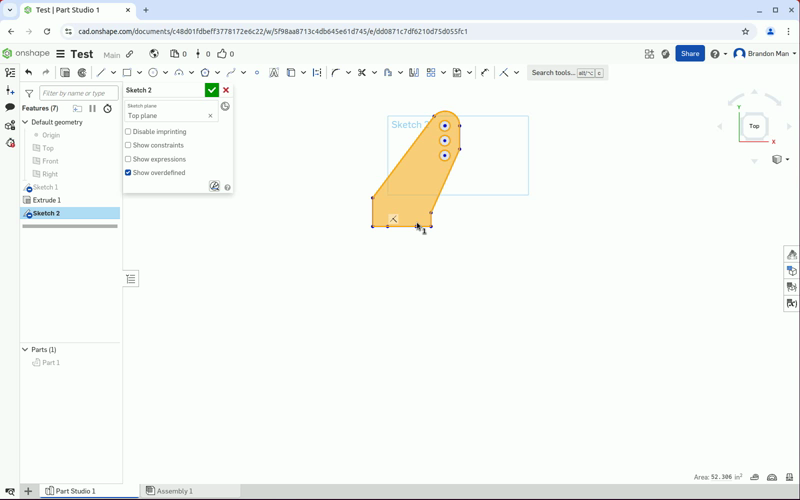
scroll(-6)
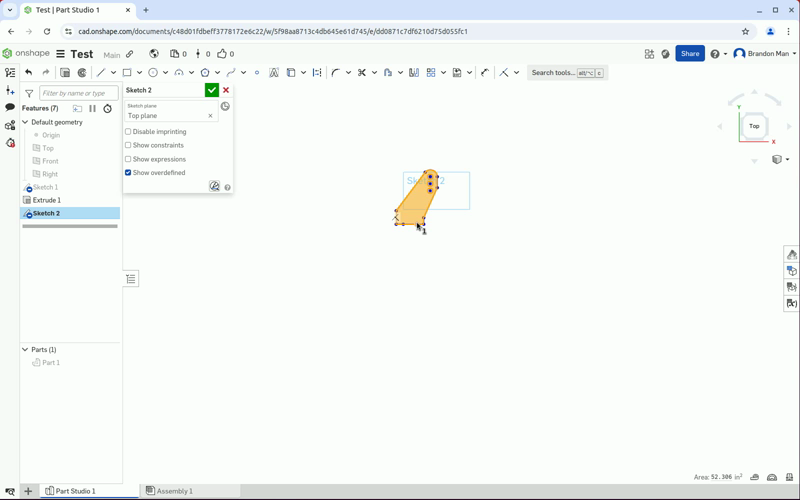
mouse_move(73, 352)
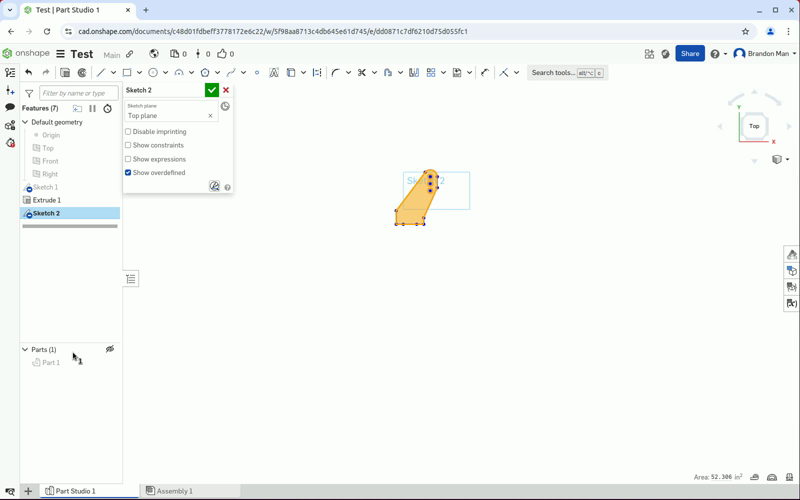
key(shift+y)
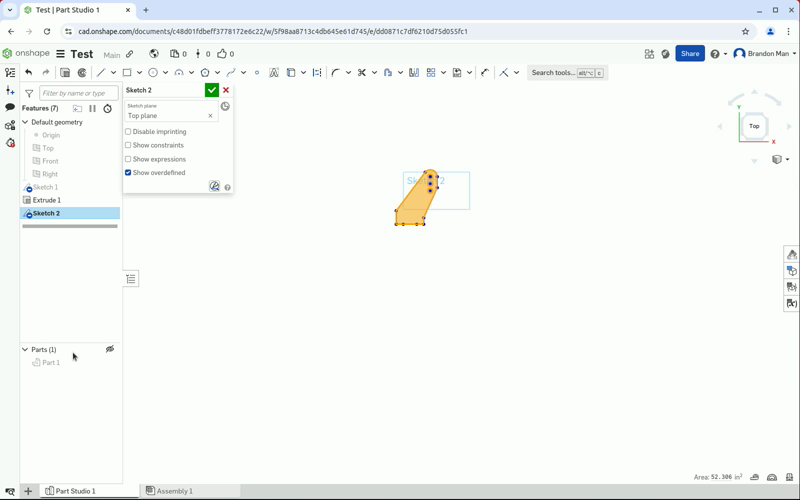
key(shift+e)
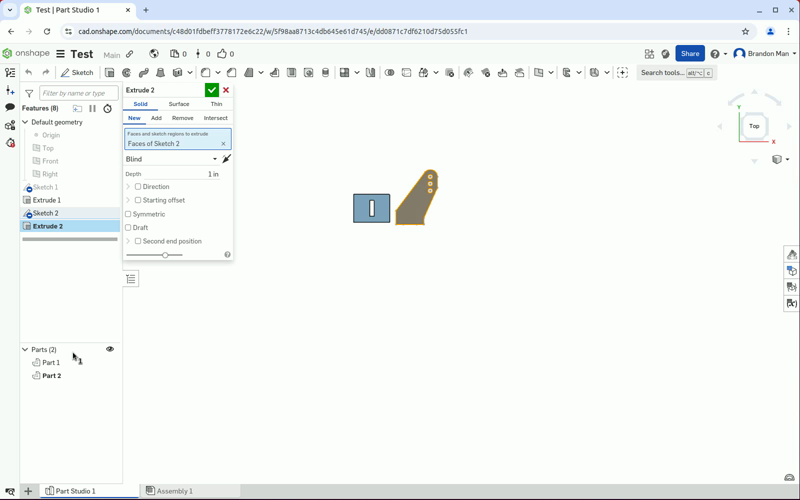
mouse_move(143, 106)
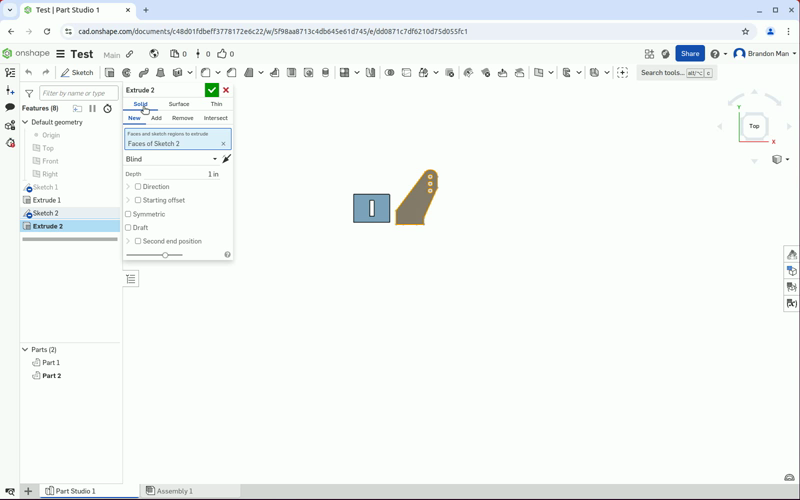
click(143, 106)
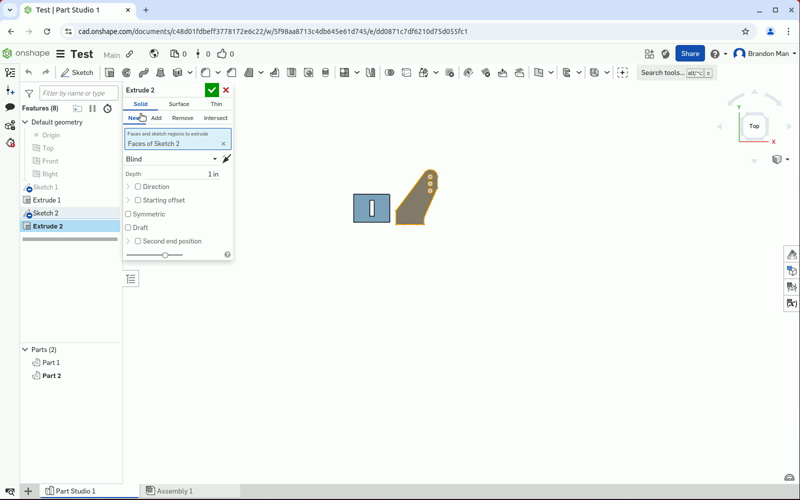
mouse_move(137, 120)
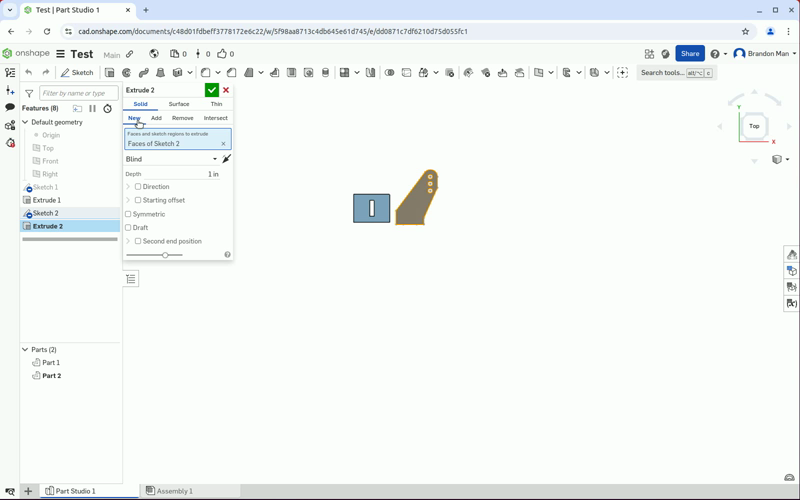
click(137, 120)
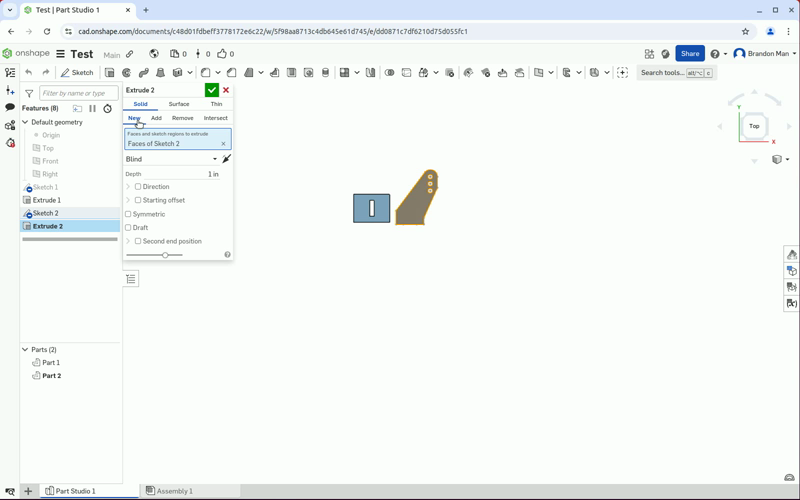
key(tab, 4)
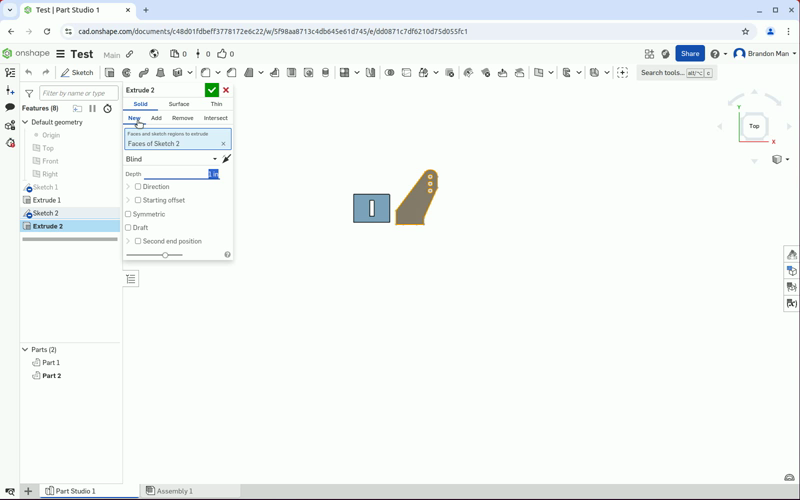
text(0.481)
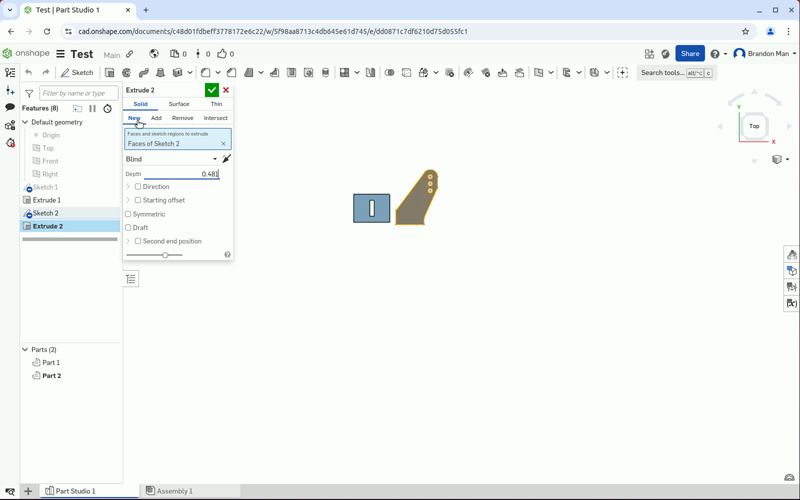
key(enter)
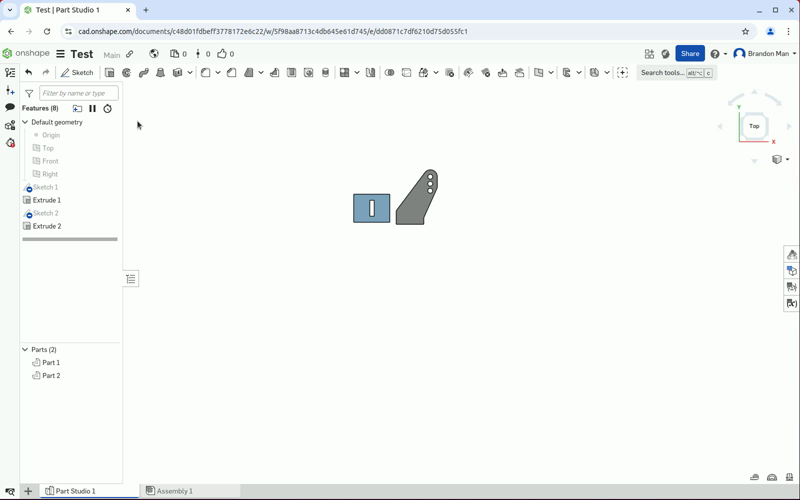
key(shift+h)
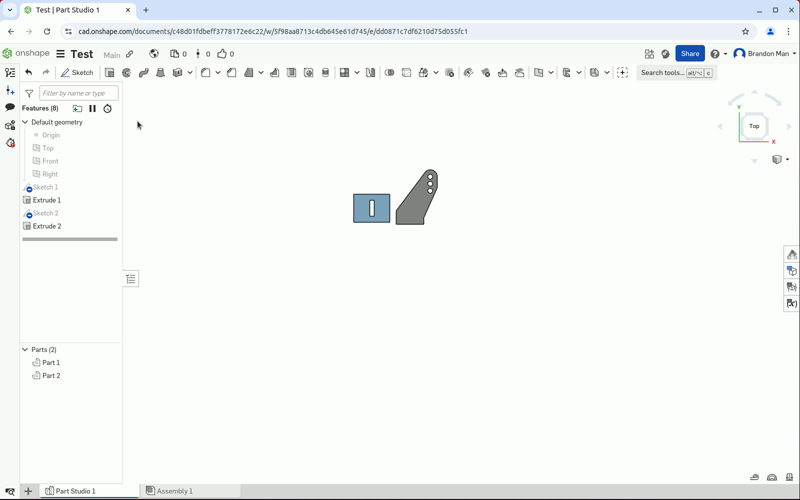
key(shift+h)
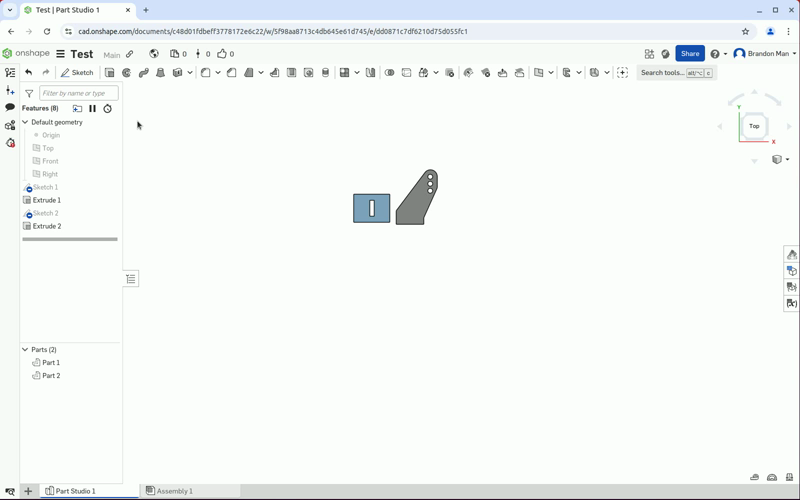
mouse_move(73, 189)
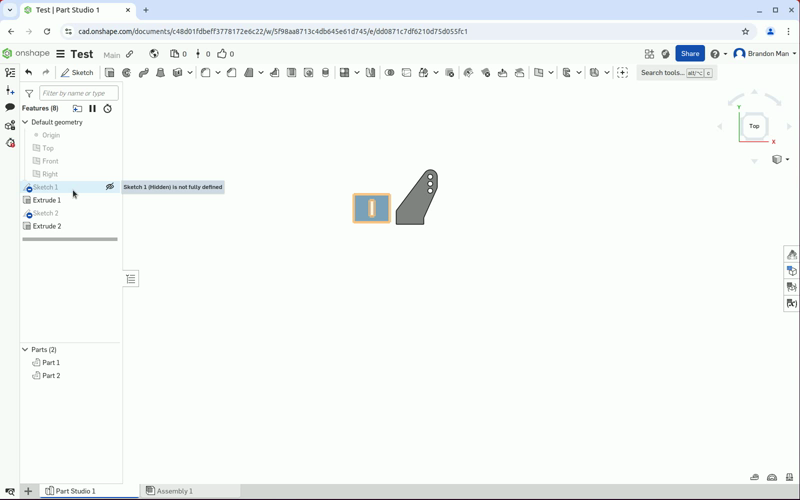
click(73, 189)
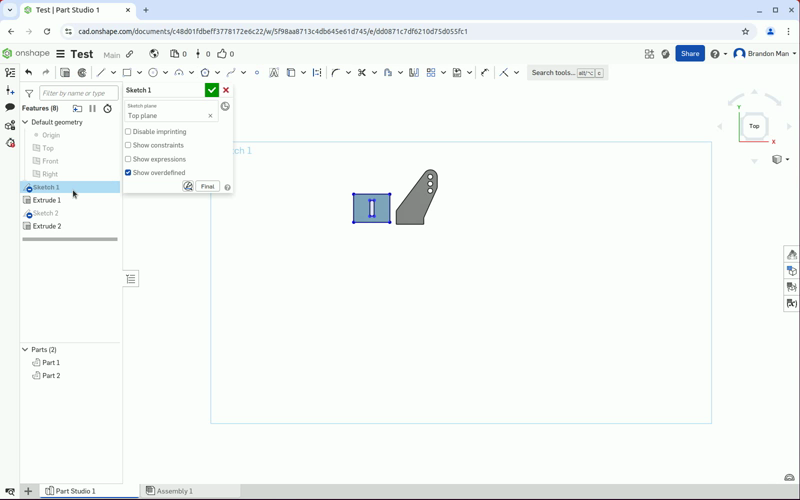
mouse_move(229, 92)
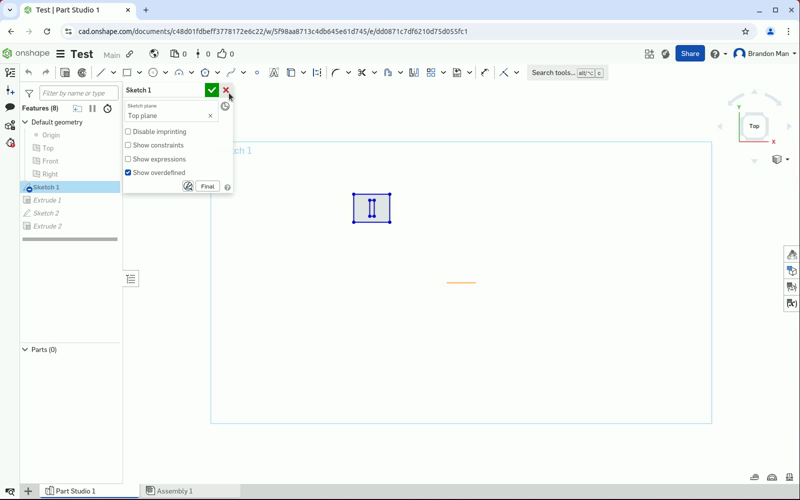
click(229, 92)
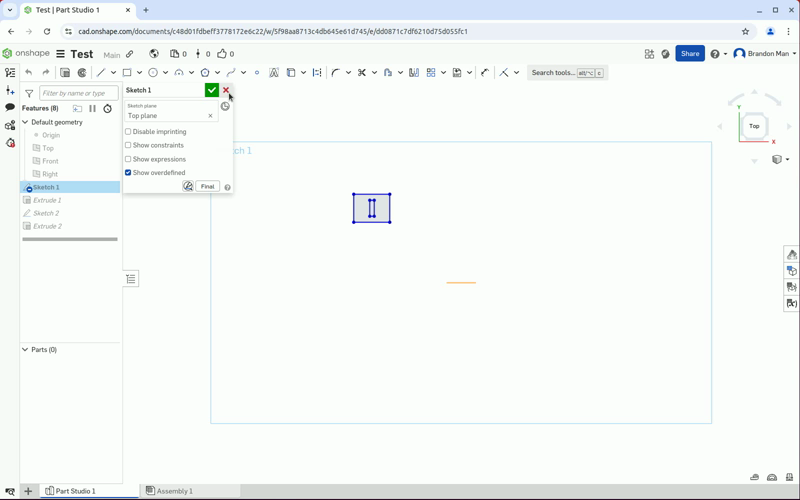
key(shift+s)
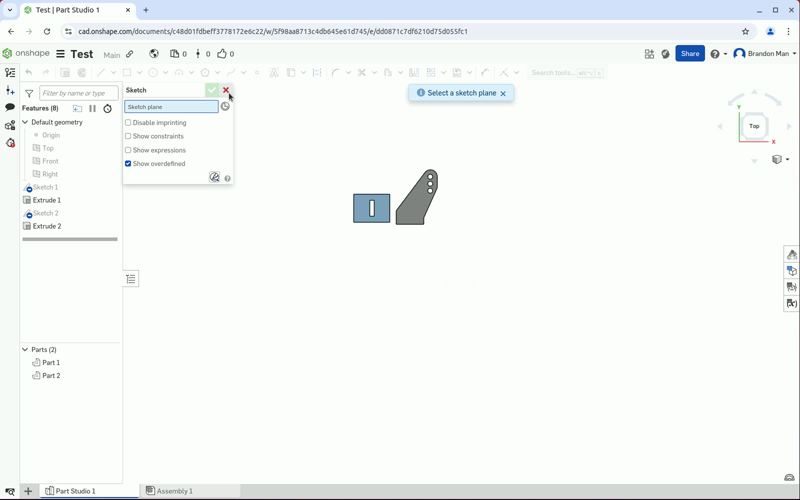
mouse_move(73, 150)
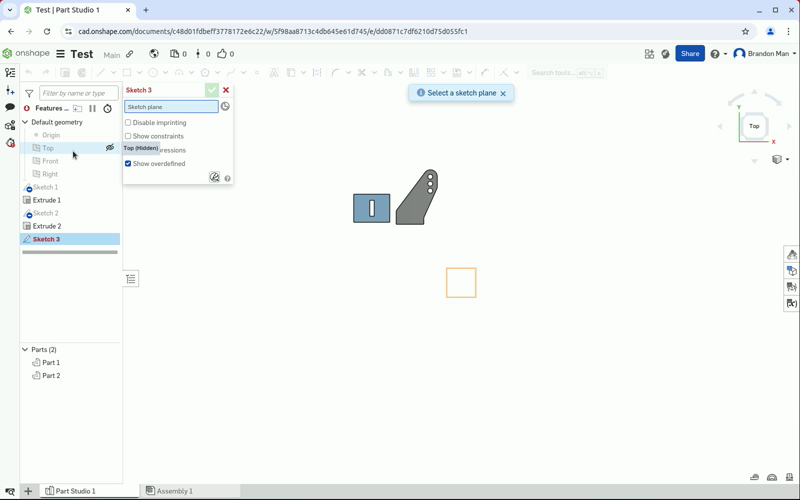
click(73, 150)
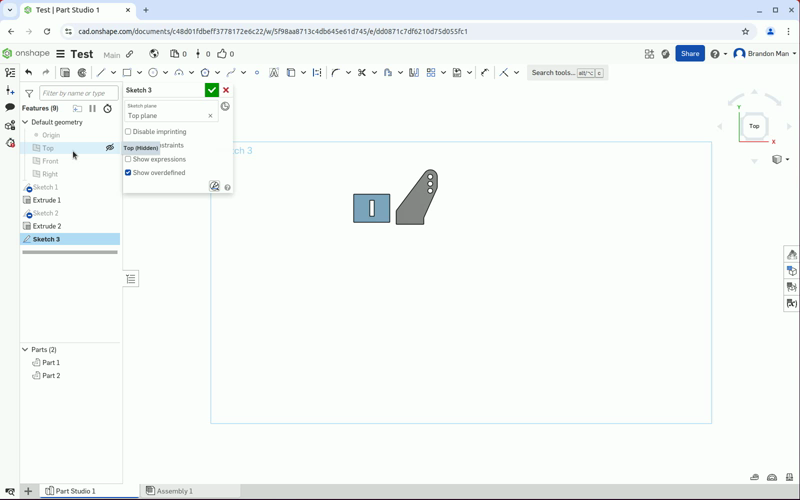
mouse_move(73, 352)
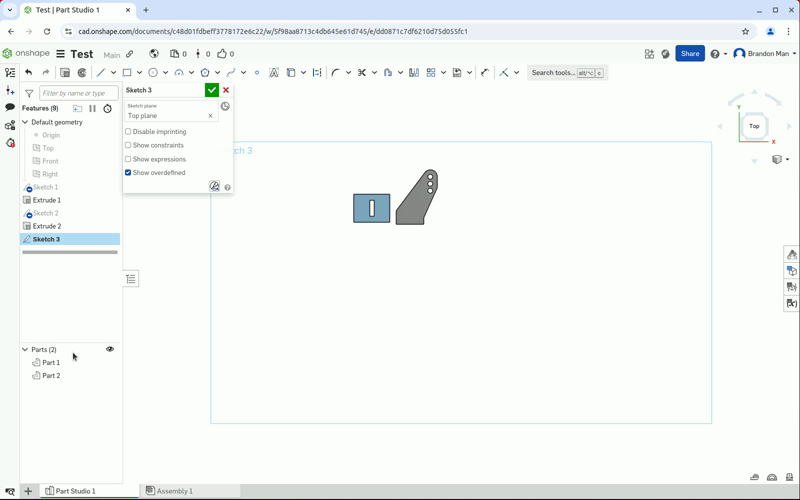
key(y)
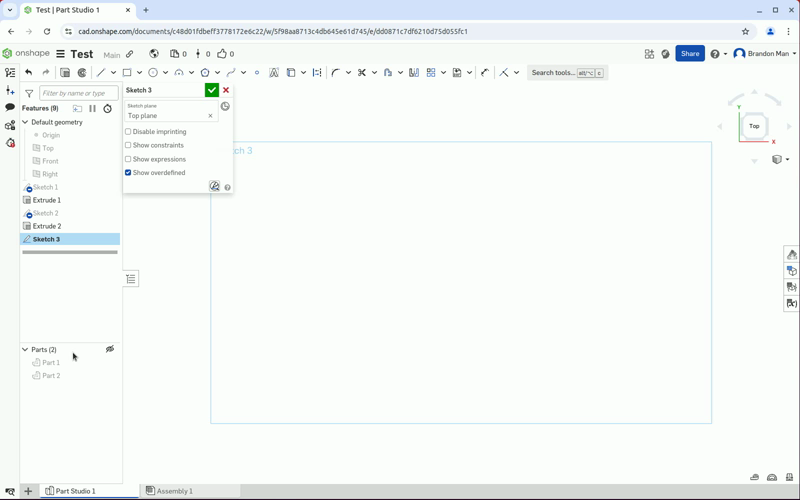
key(l)
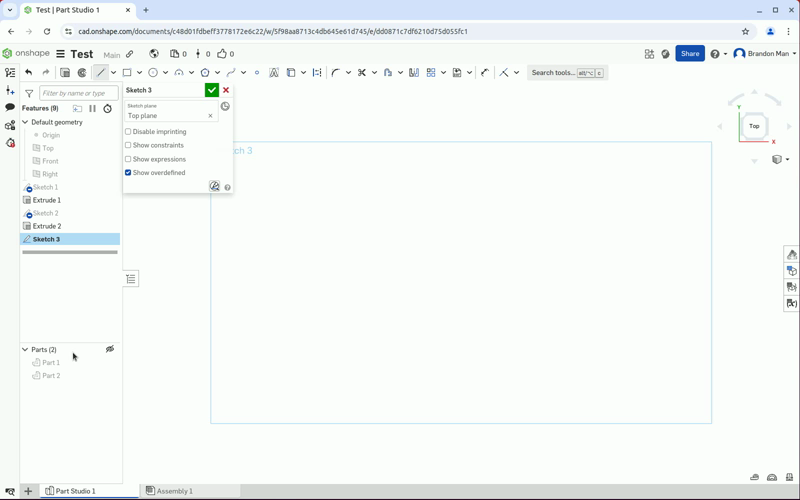
key_down(shift)
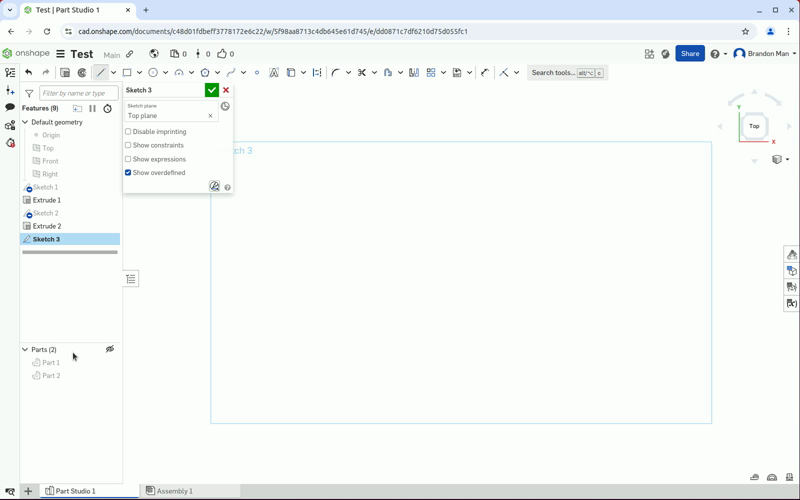
mouse_move(401, 232)
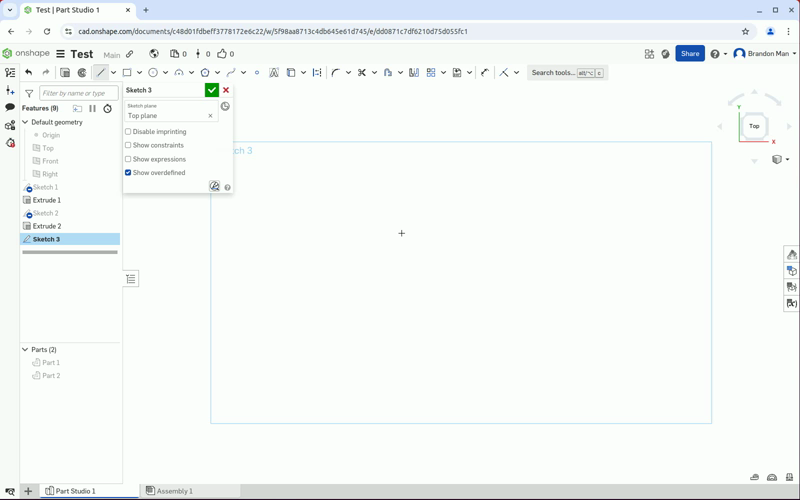
click(401, 232)
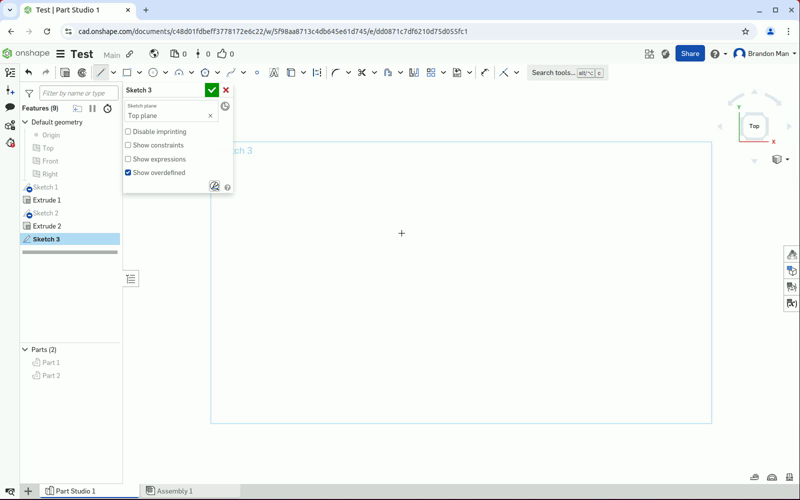
key_up(shift)
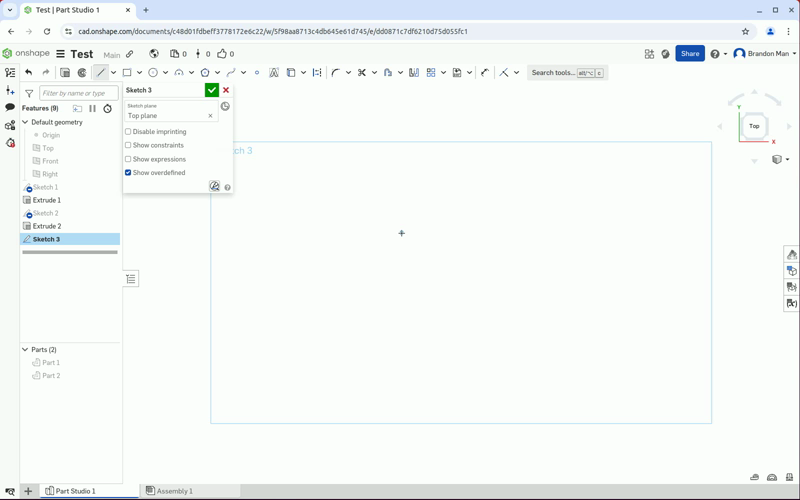
key_down(shift)
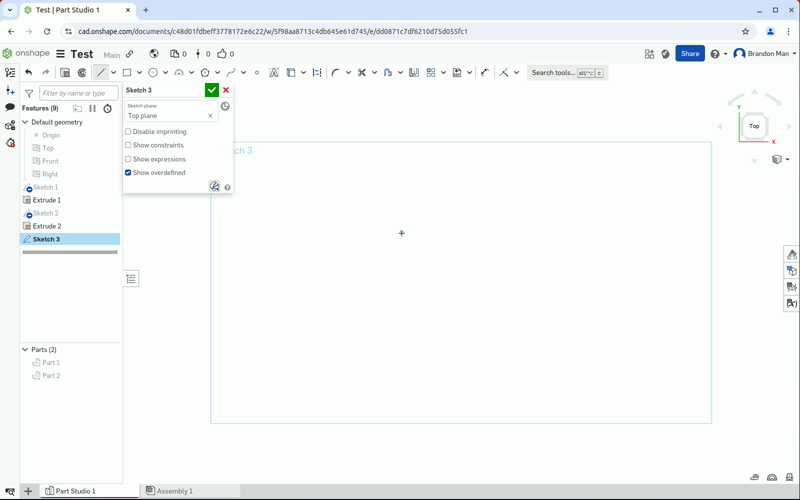
mouse_move(431, 232)
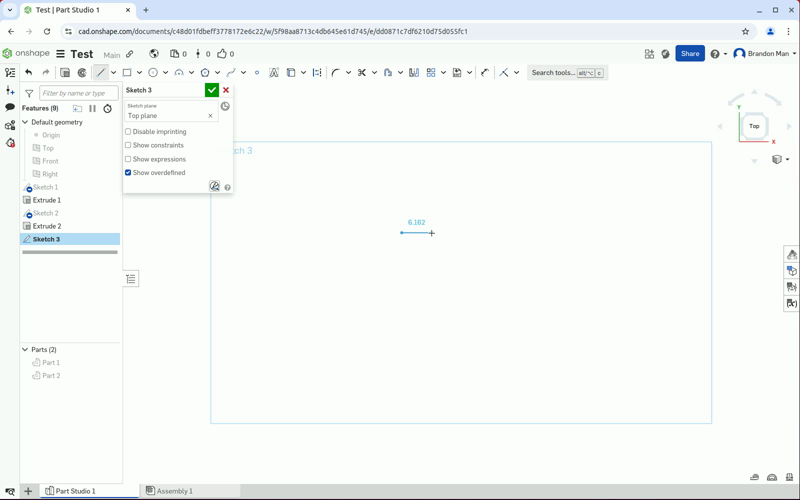
mouse_move(416, 232)
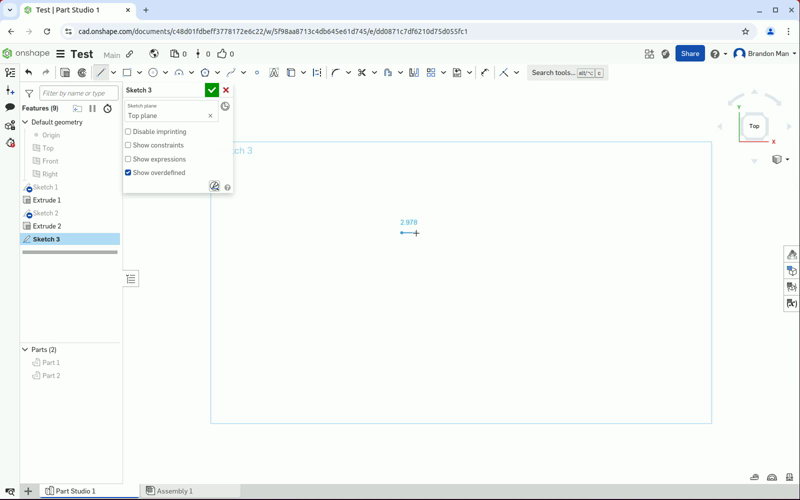
click(416, 232)
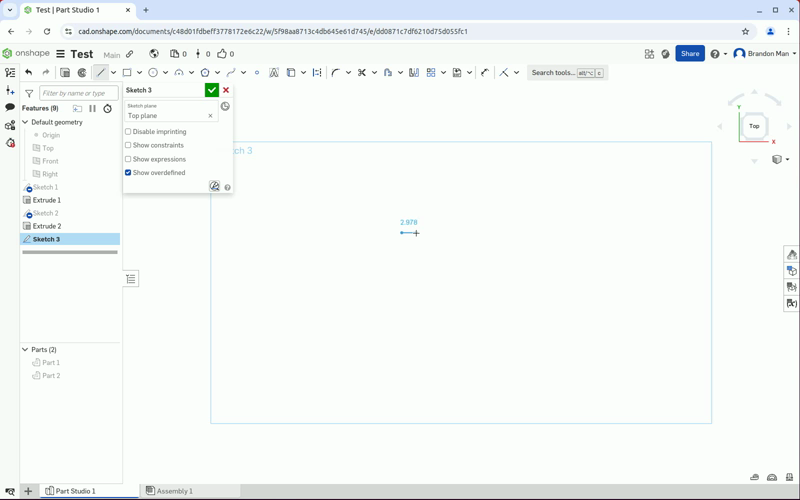
key_up(shift)
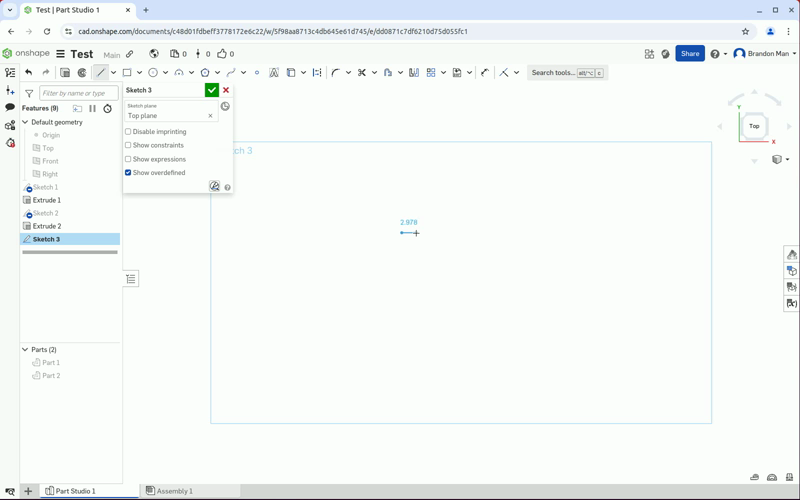
key_down(shift)
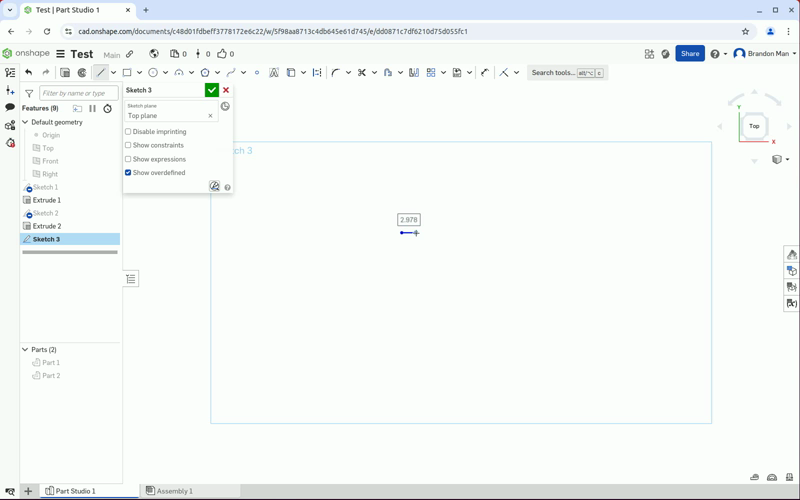
mouse_move(446, 232)
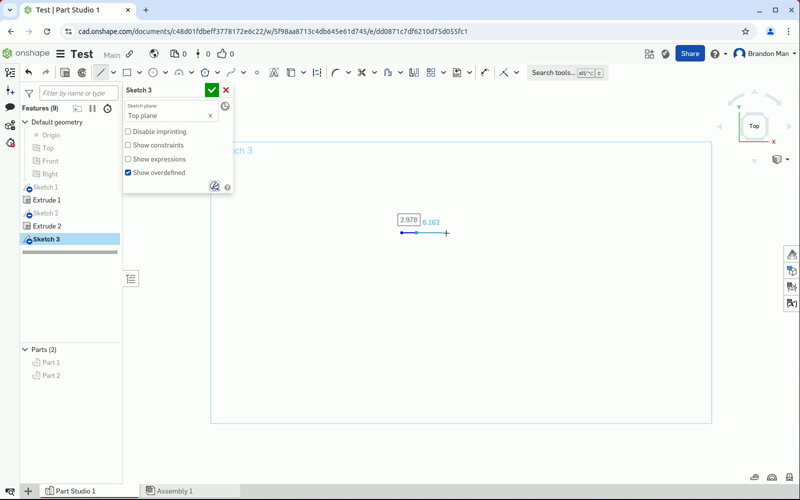
mouse_move(416, 224)
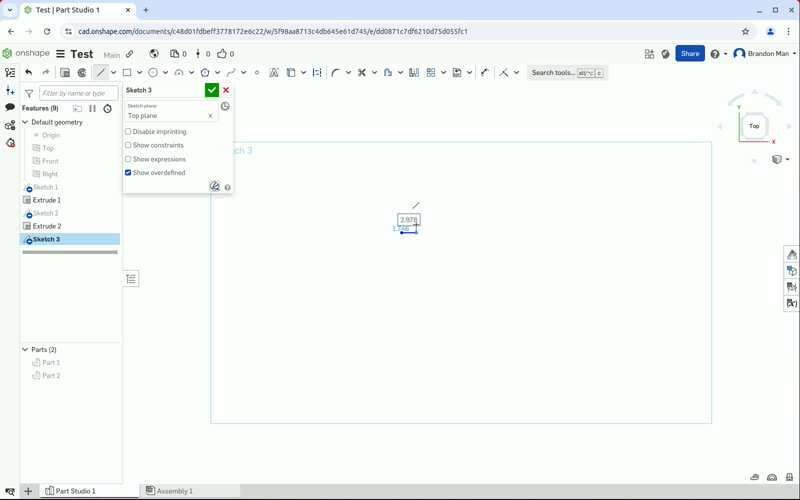
click(416, 224)
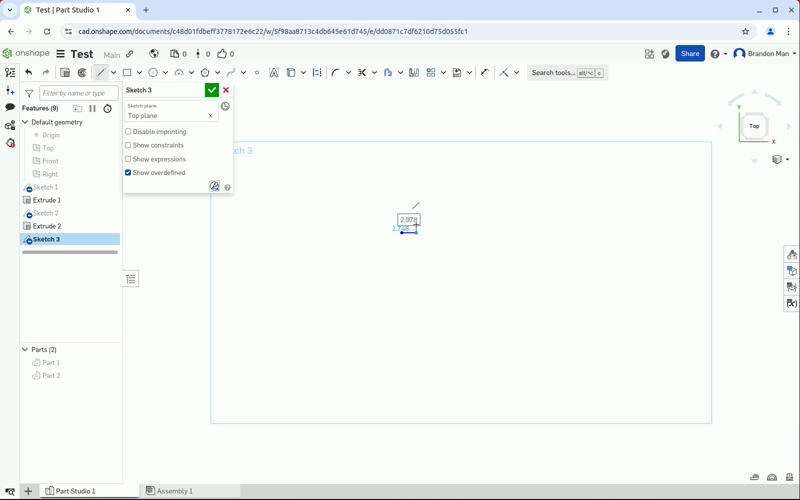
key_up(shift)
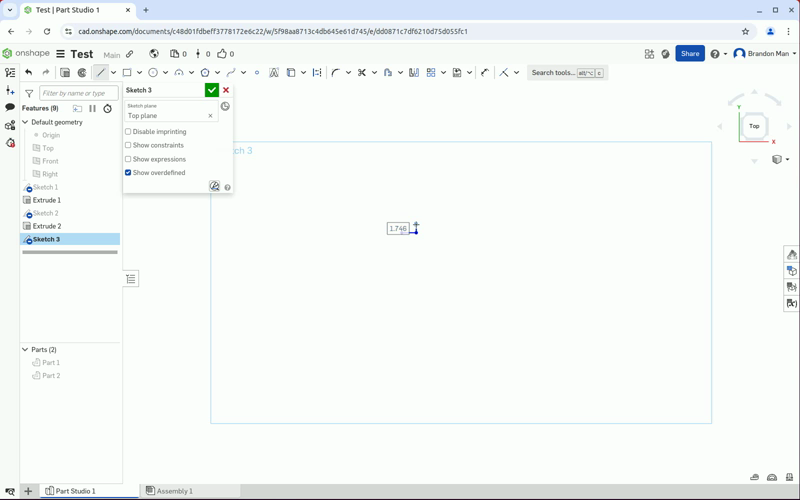
key_down(shift)
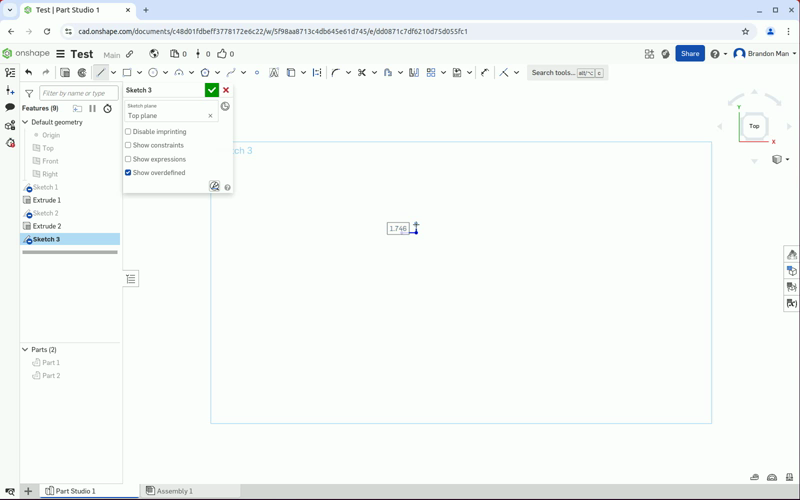
mouse_move(446, 224)
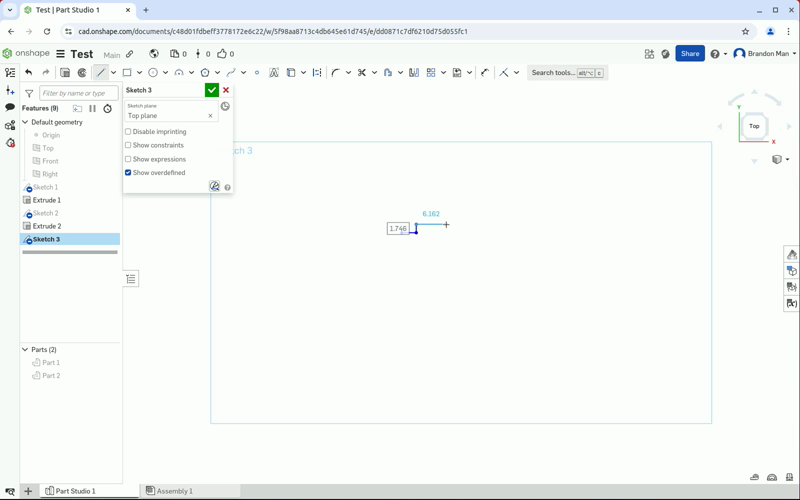
mouse_move(401, 224)
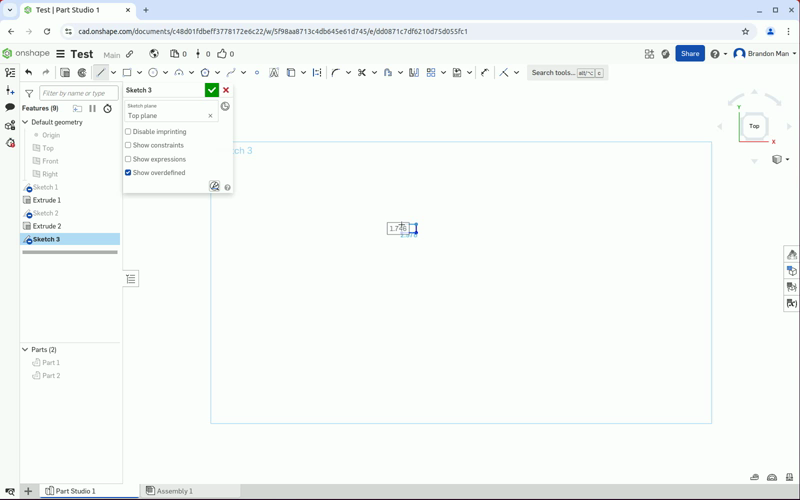
click(401, 224)
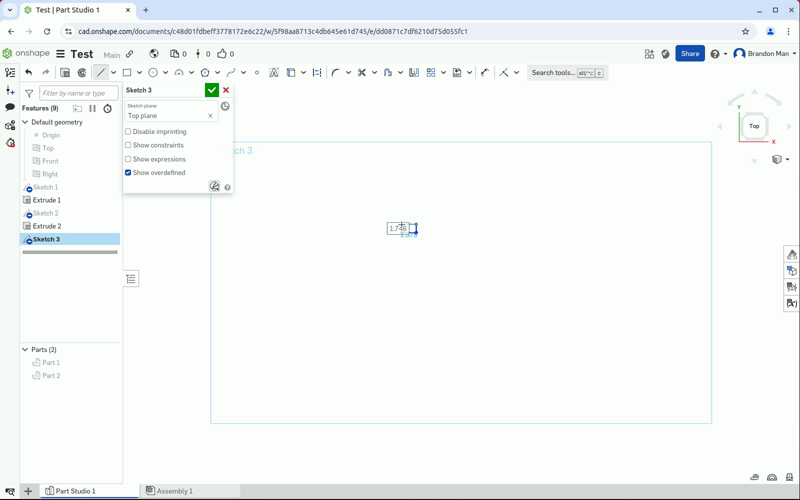
key_up(shift)
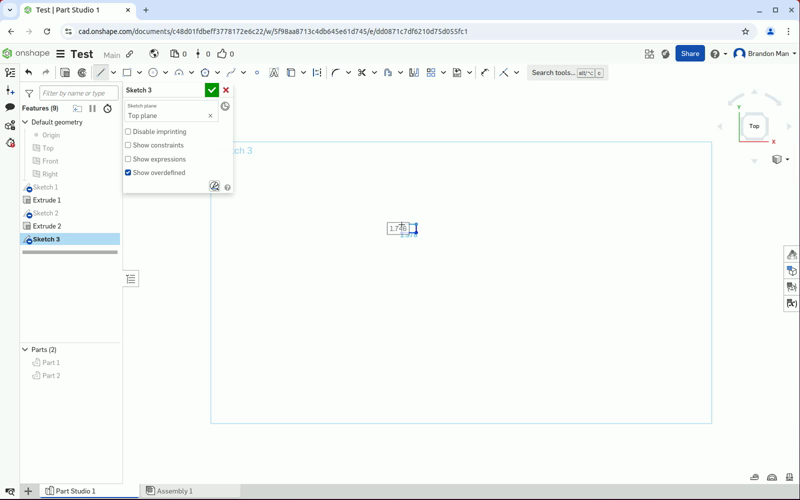
mouse_move(431, 224)
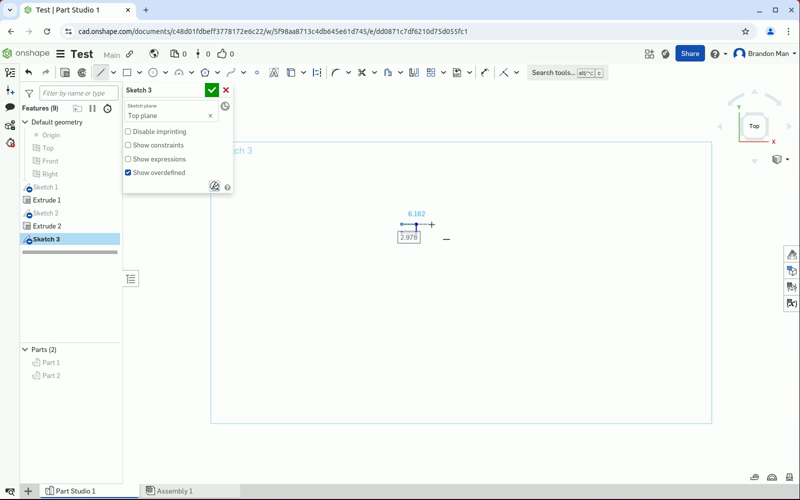
key_down(shift)
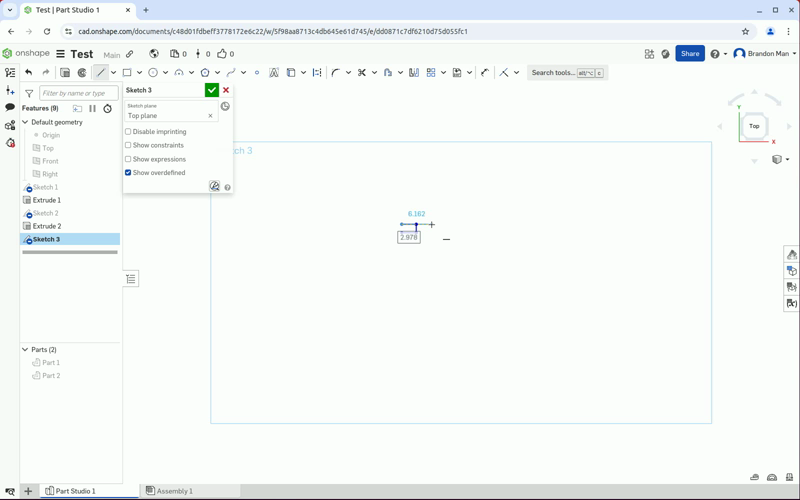
mouse_move(401, 232)
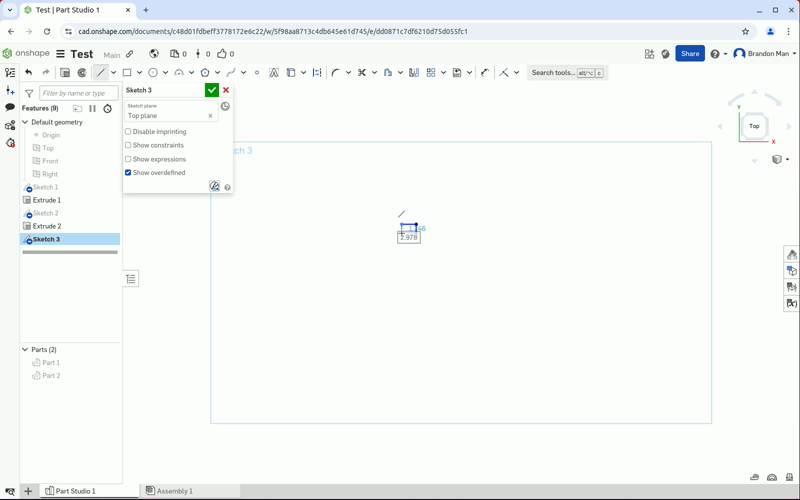
key_up(shift)
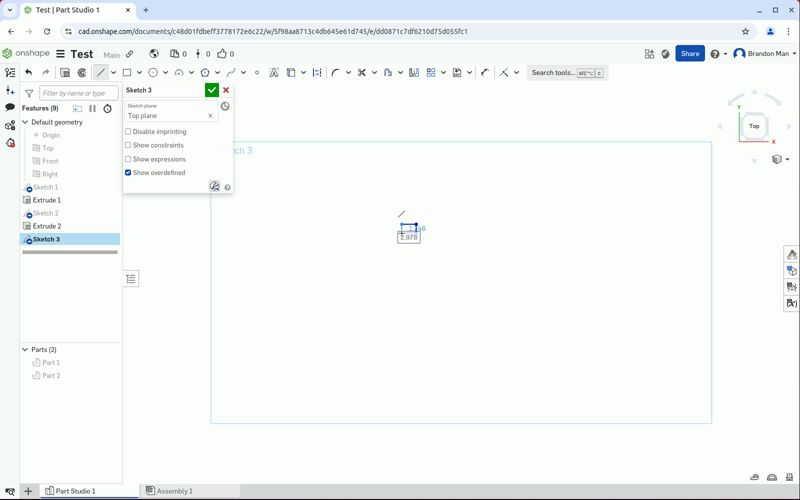
click(401, 232)
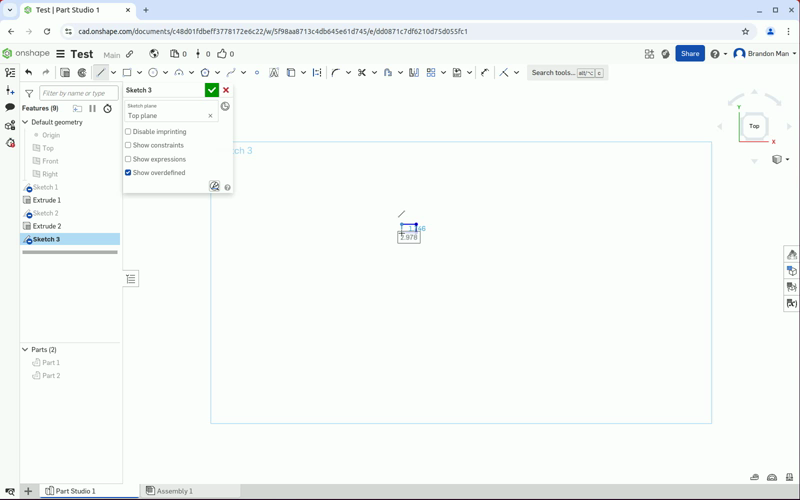
key(esc)
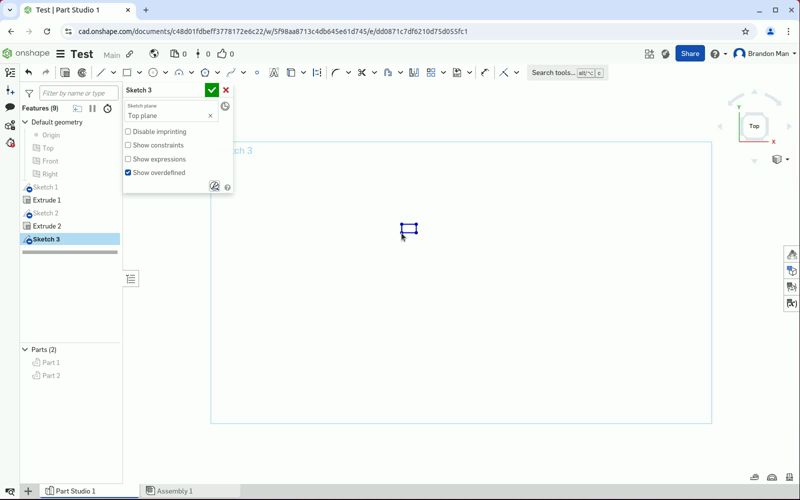
mouse_move(411, 227)
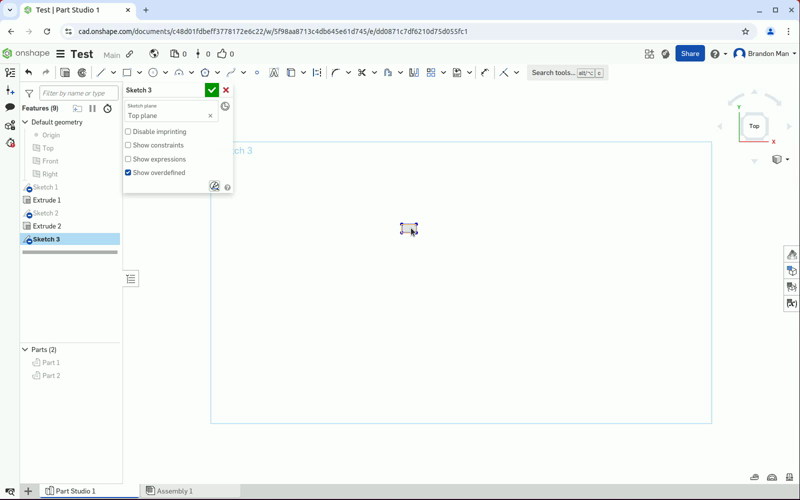
scroll(6)
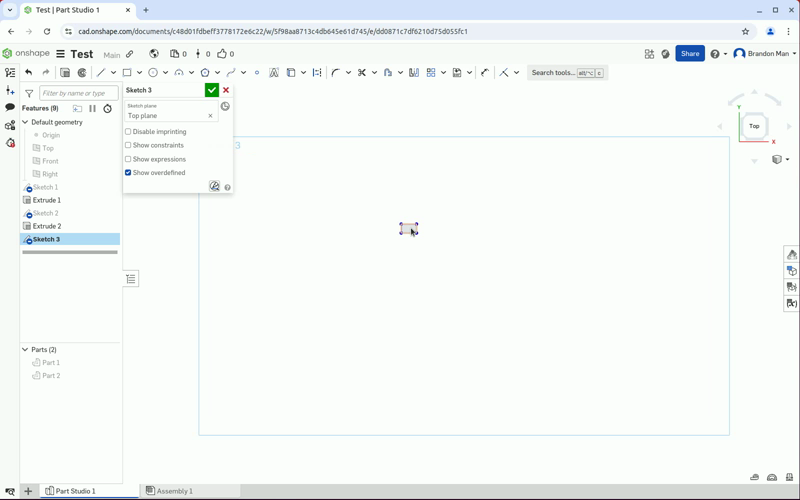
scroll(6)
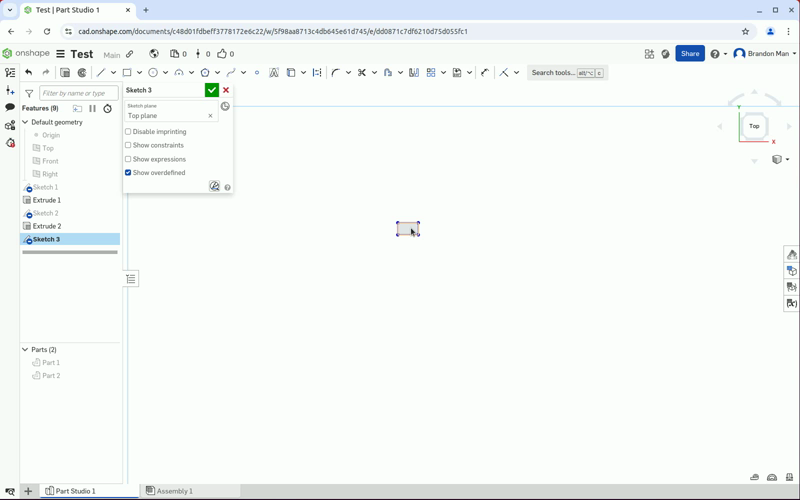
scroll(6)
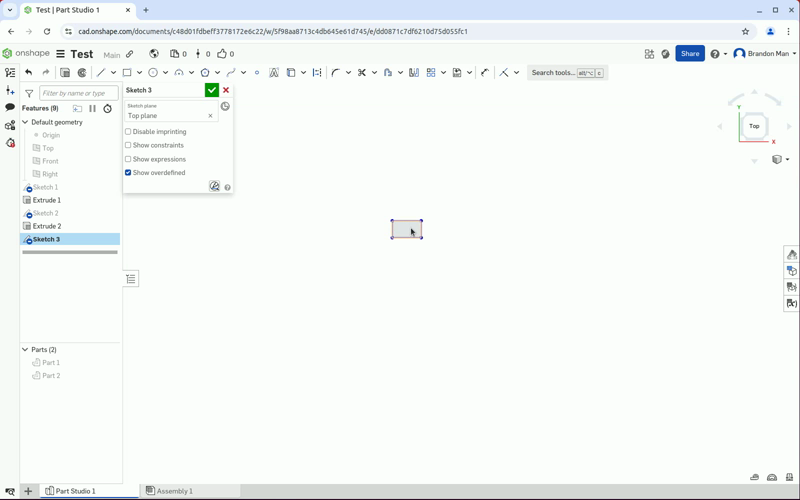
scroll(6)
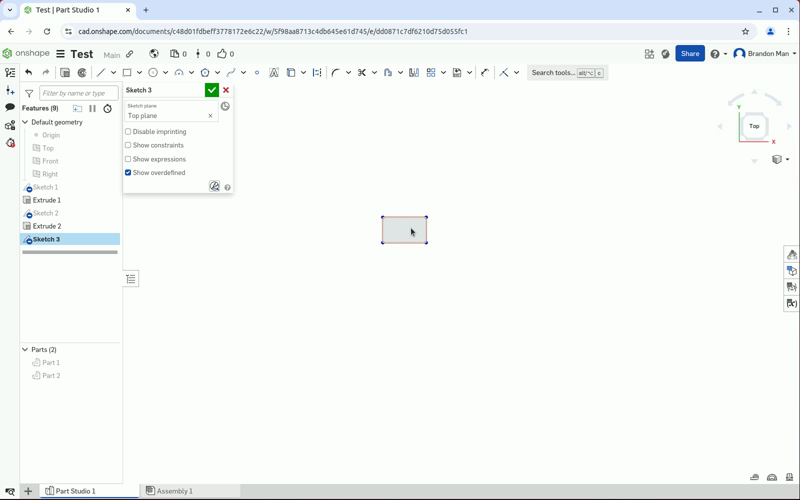
scroll(6)
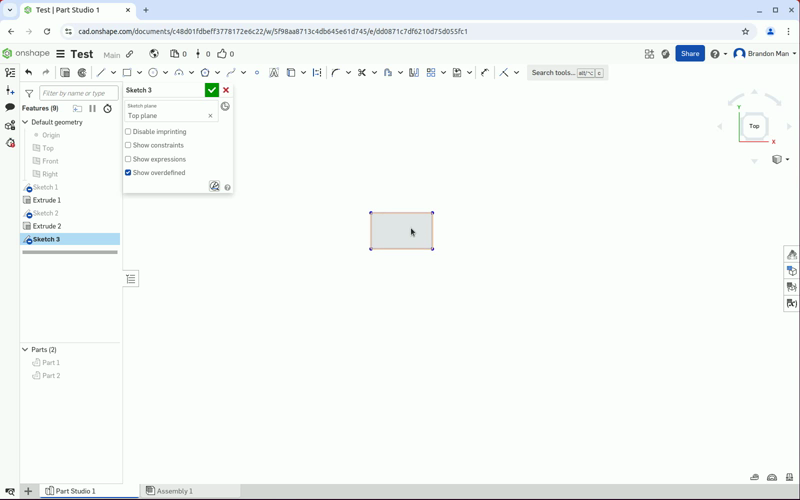
scroll(6)
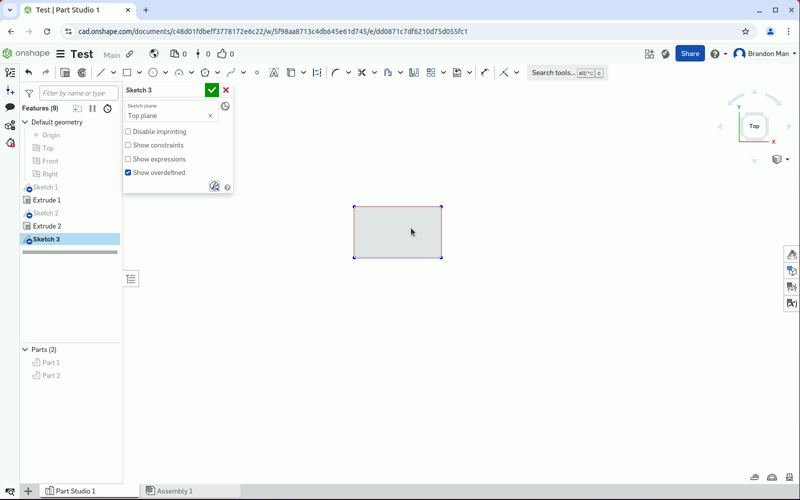
scroll(6)
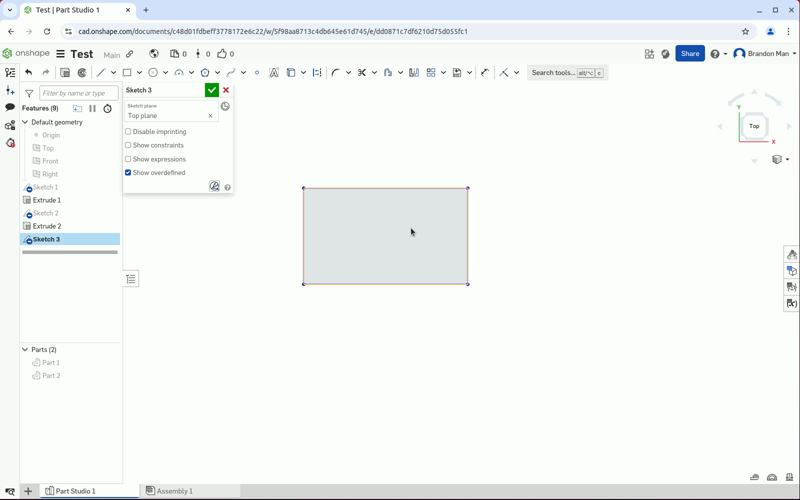
click(411, 227)
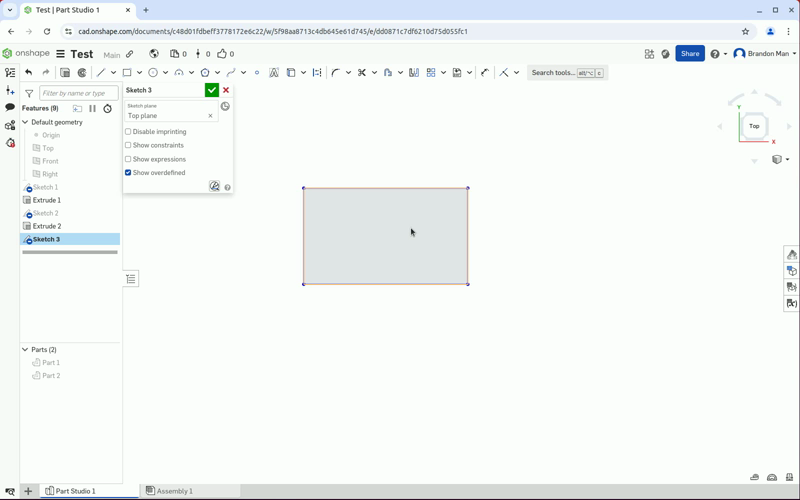
scroll(-6)
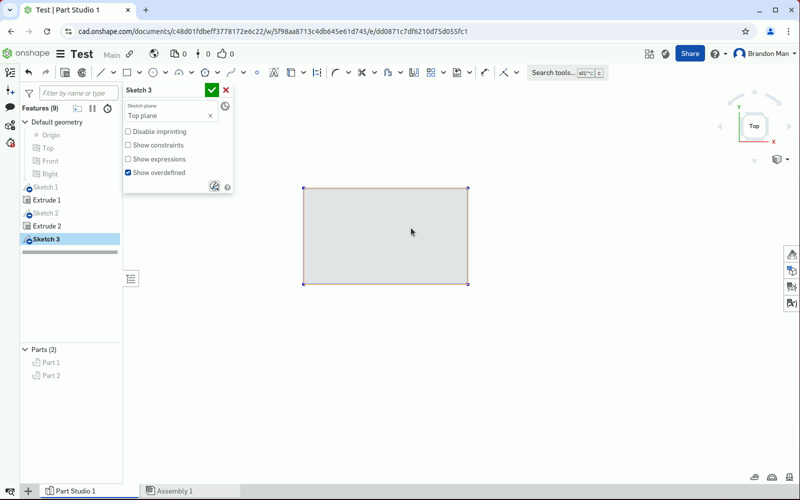
scroll(-6)
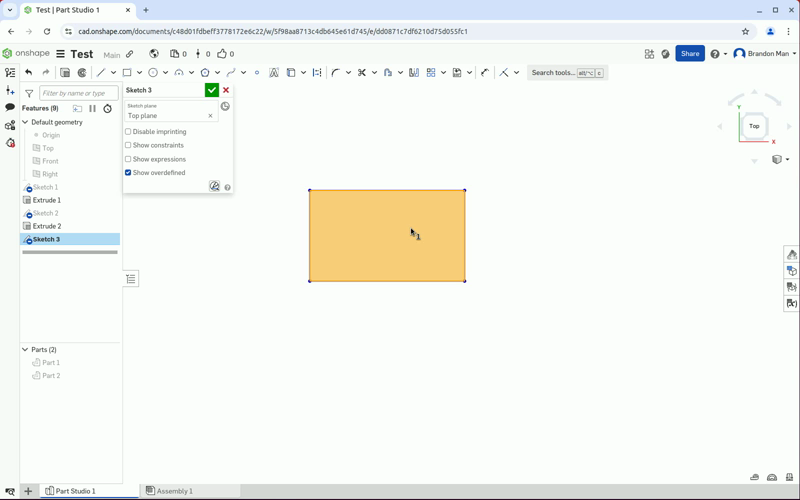
scroll(-6)
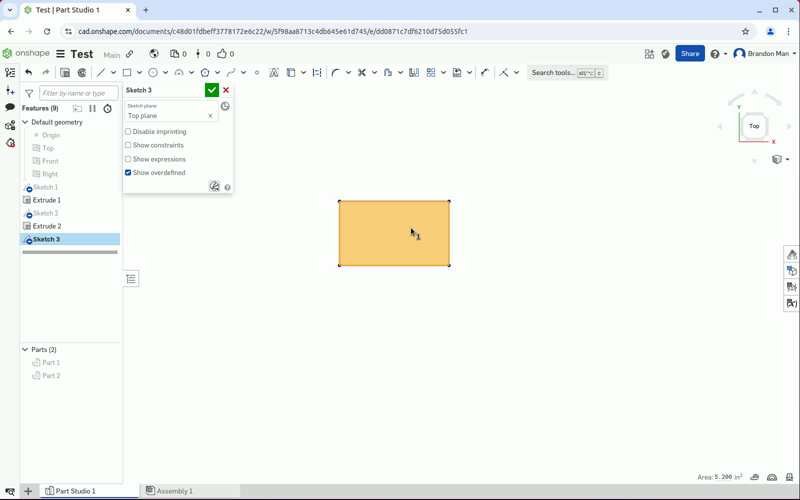
scroll(-6)
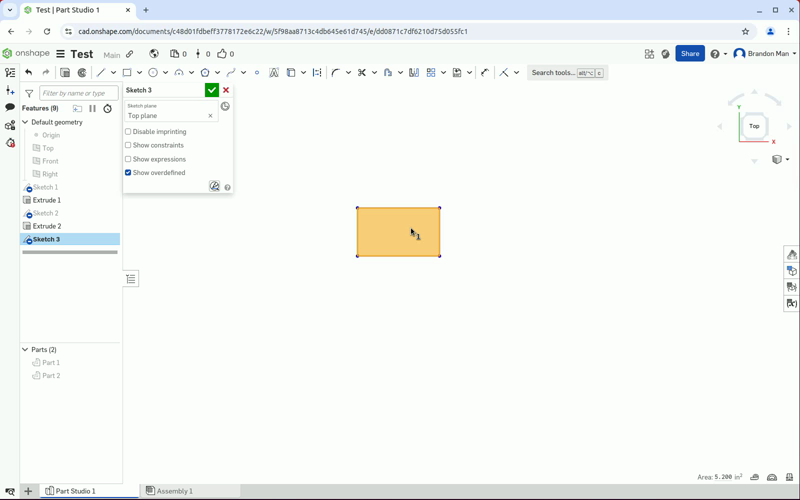
scroll(-6)
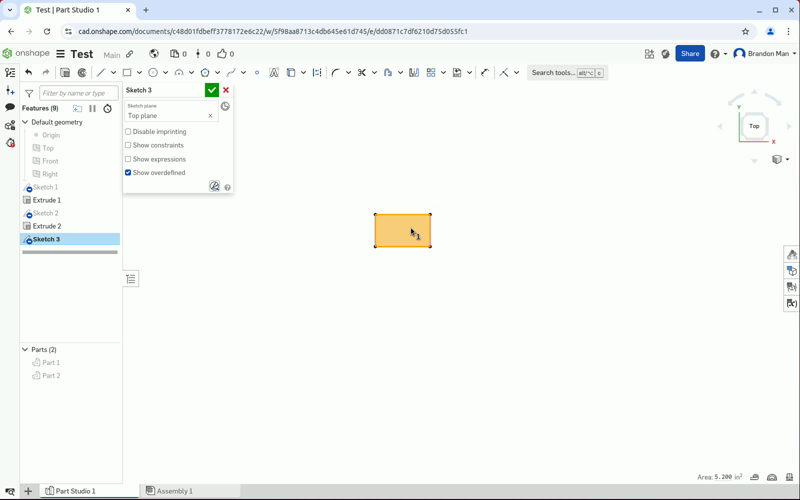
scroll(-6)
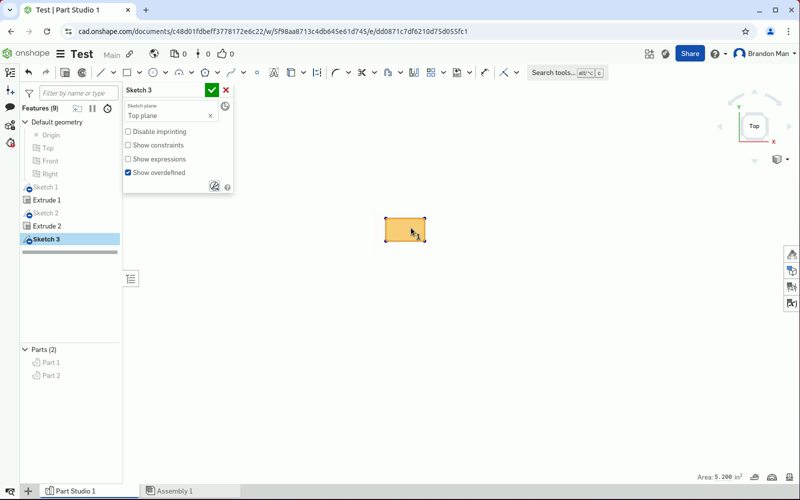
scroll(-6)
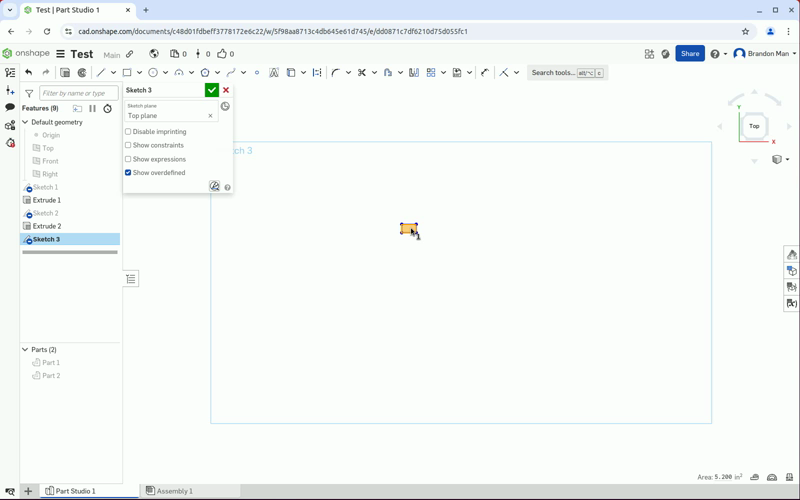
mouse_move(73, 352)
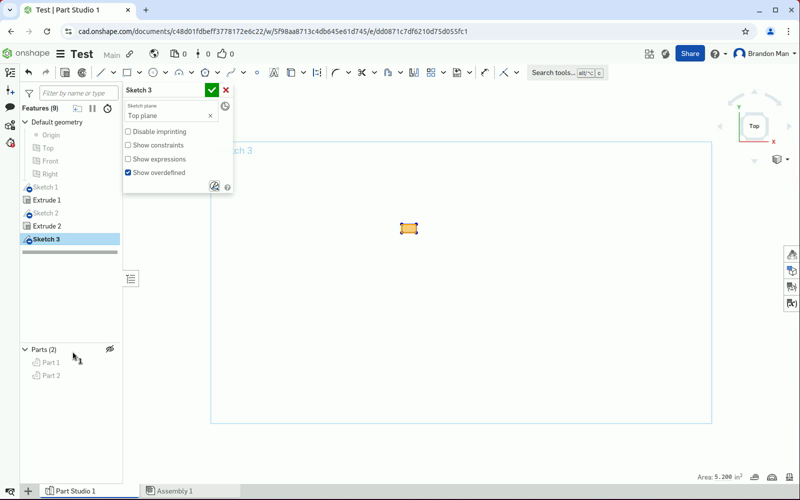
key(shift+y)
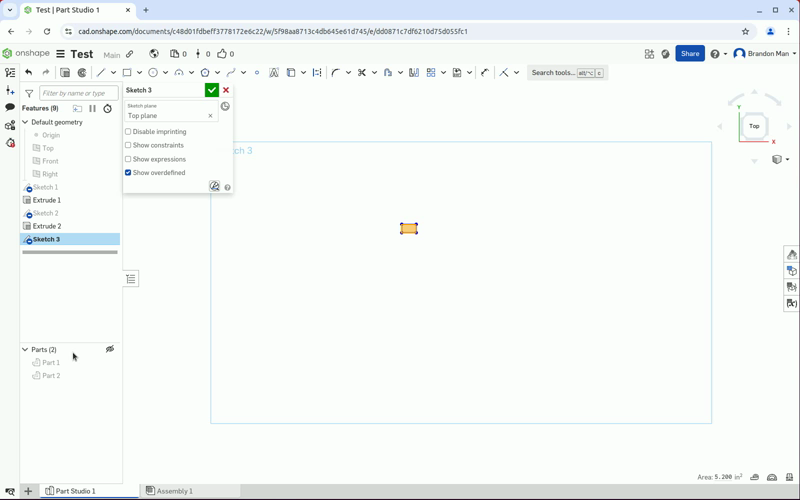
key(shift+e)
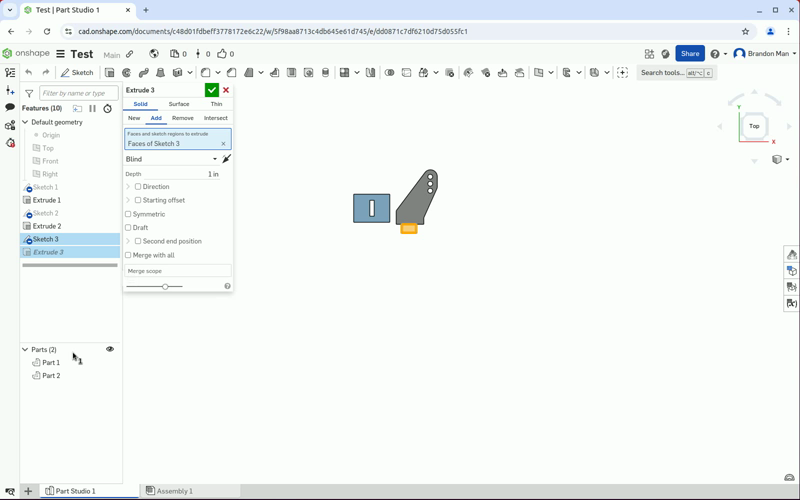
mouse_move(143, 106)
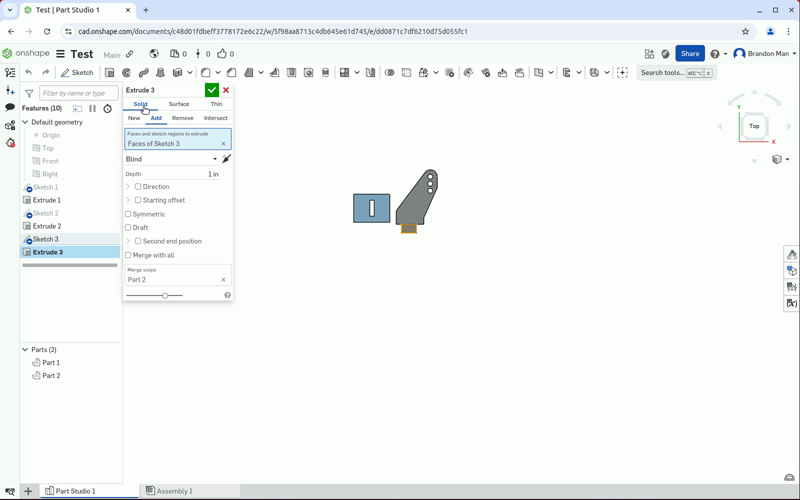
click(143, 106)
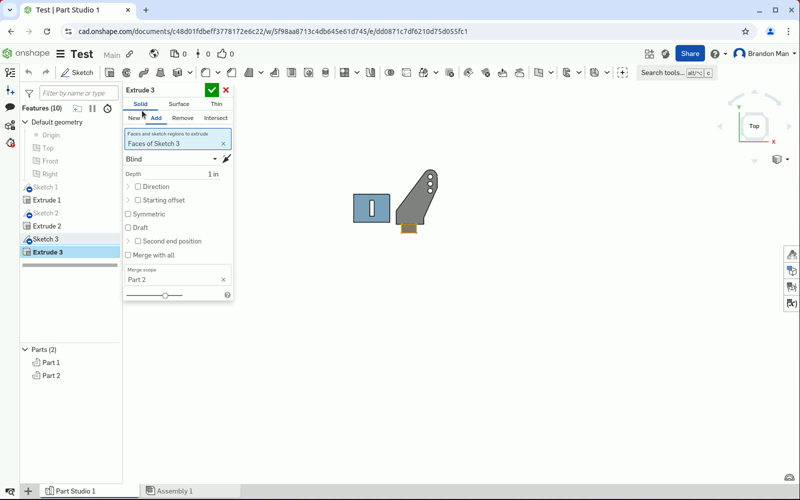
mouse_move(137, 120)
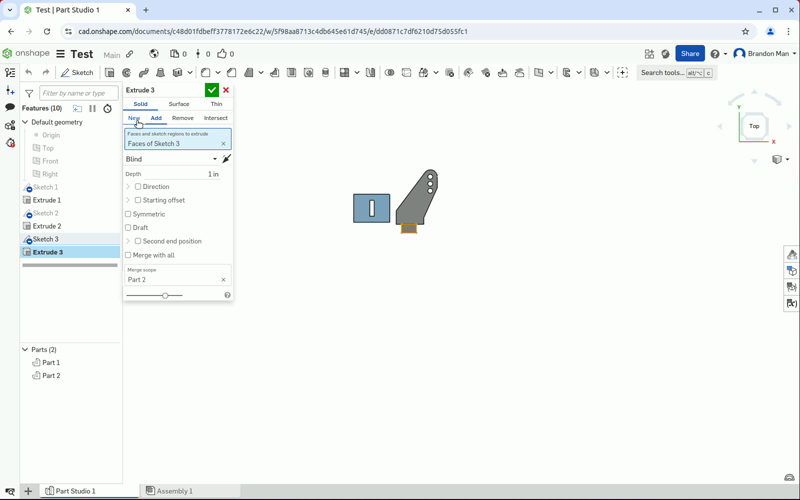
click(137, 120)
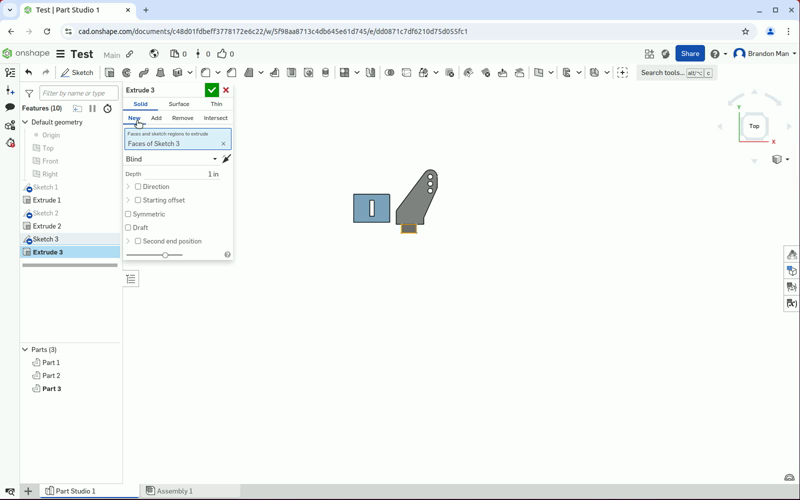
key(tab, 4)
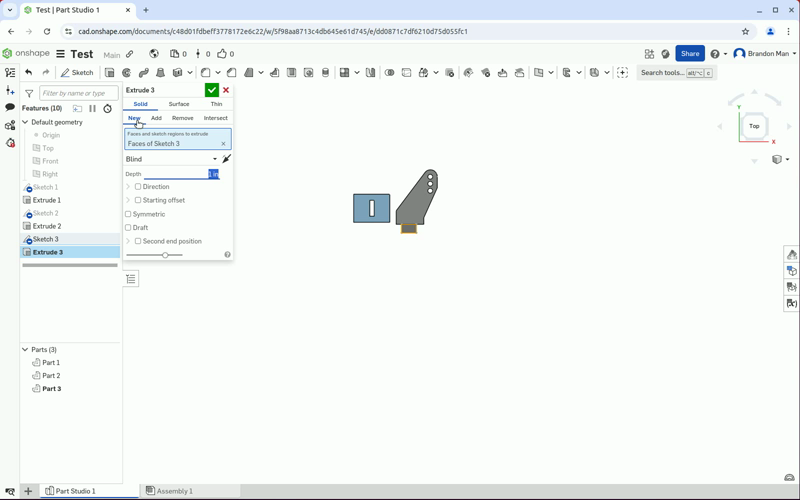
text(0.481)
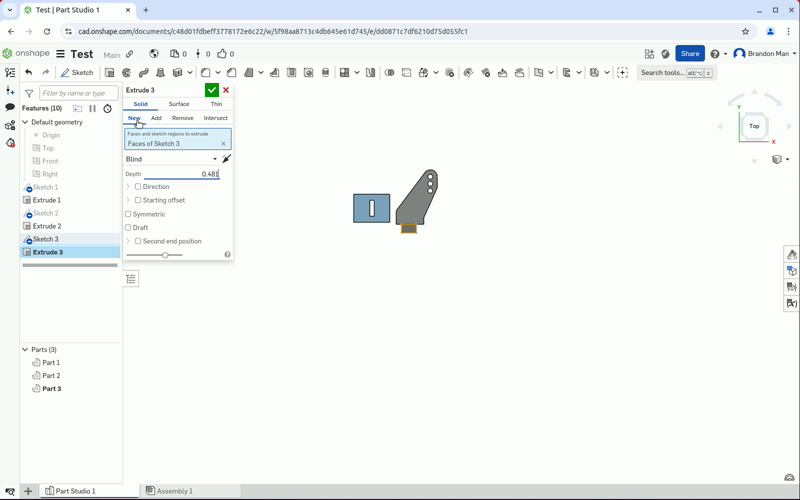
key(enter)
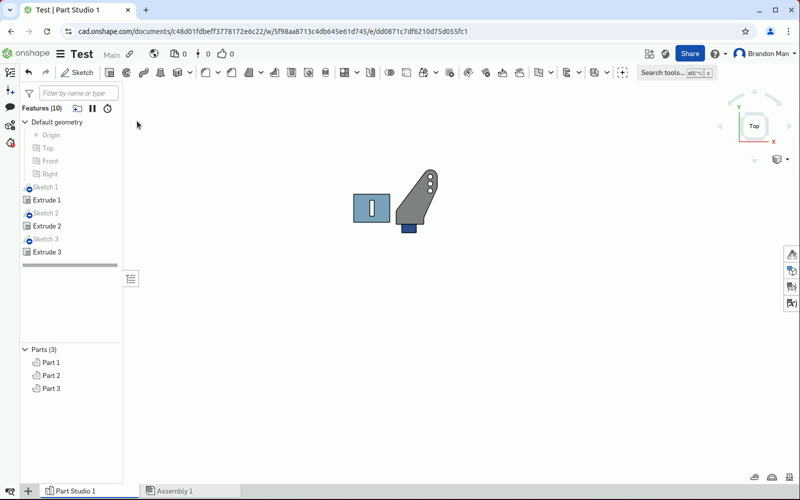
key(shift+h)
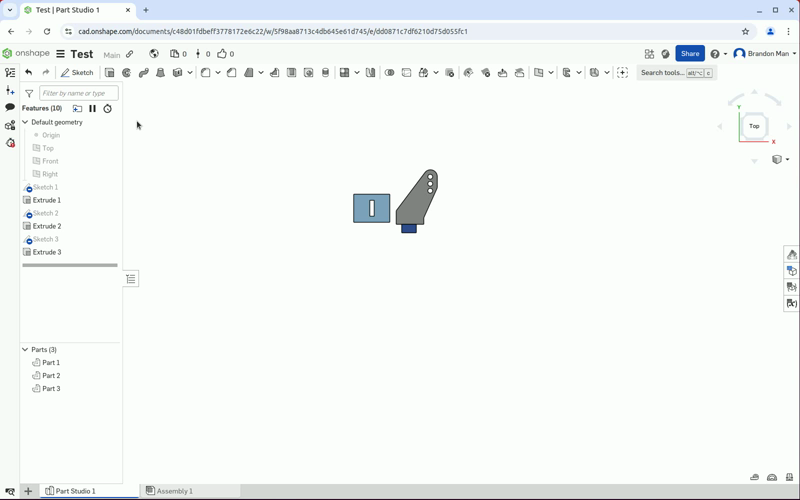
key(shift+h)
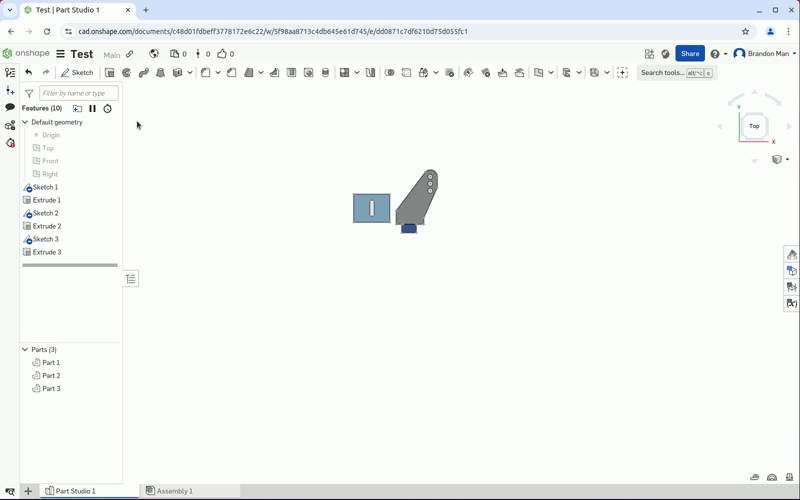
key(shift+7)
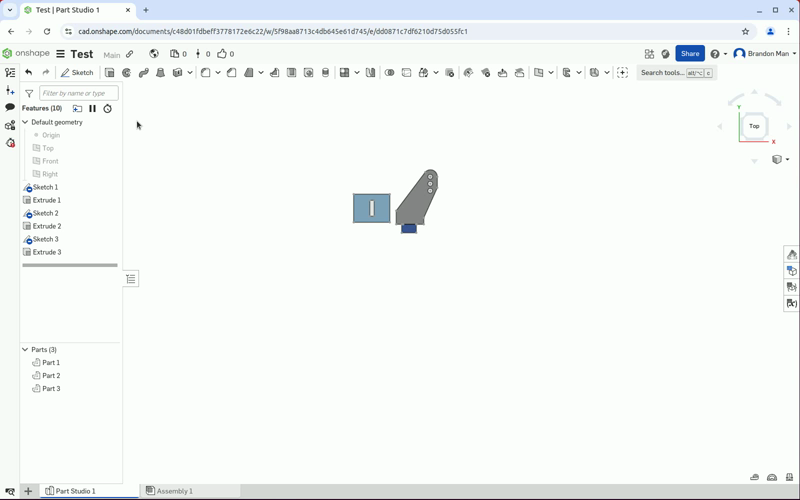
key(up, 3)
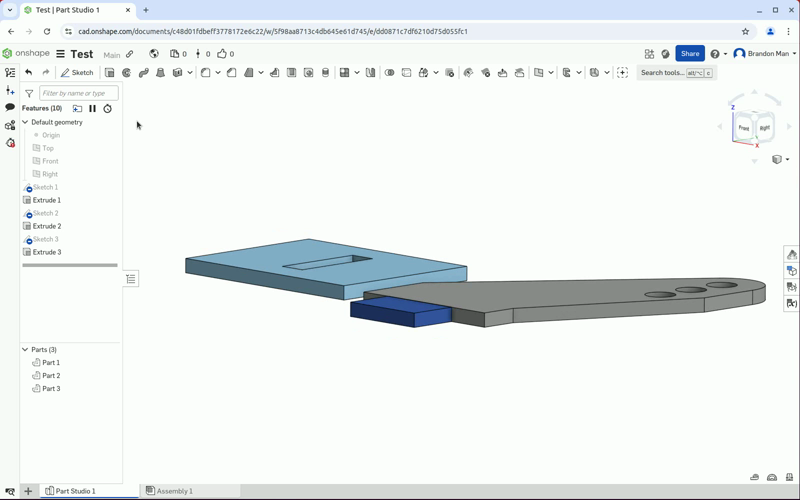
key(left, 3)
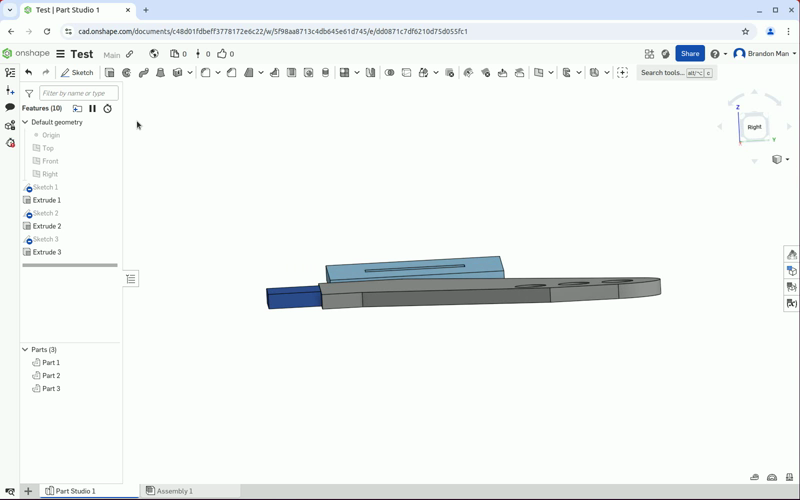
key(right, 3)
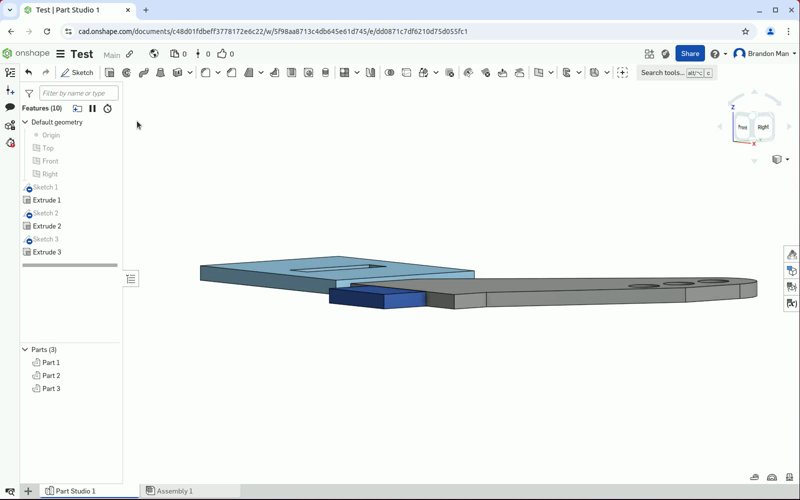
key(down, 3)
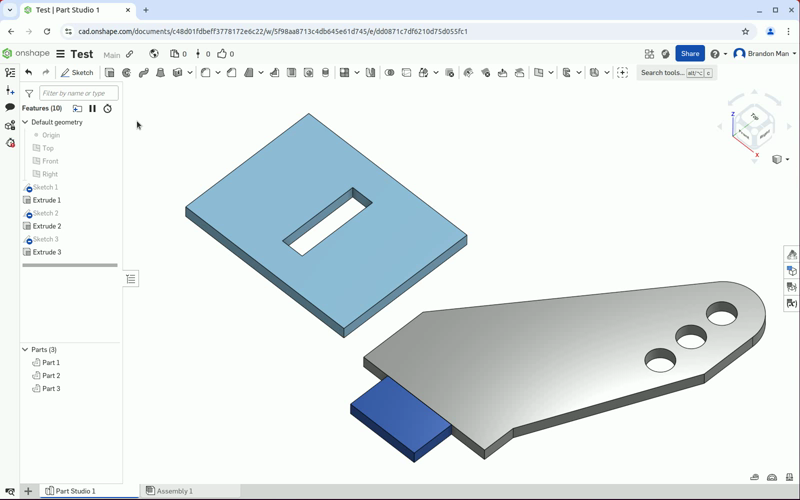
mouse_move(73, 189)
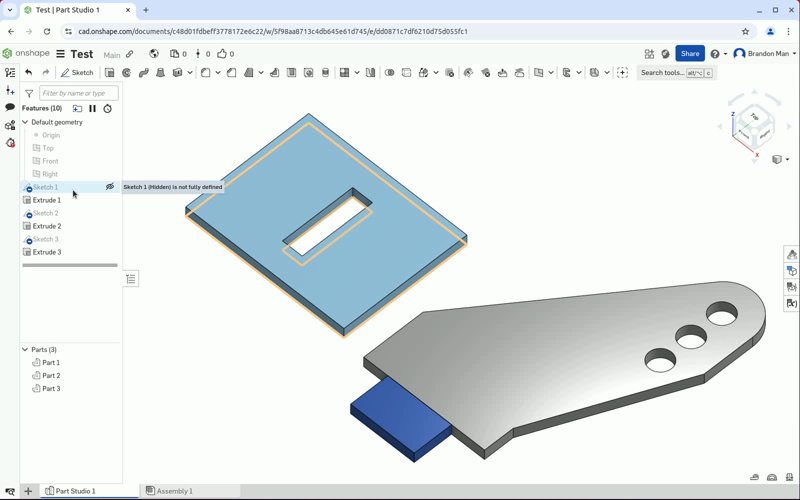
click(73, 189)